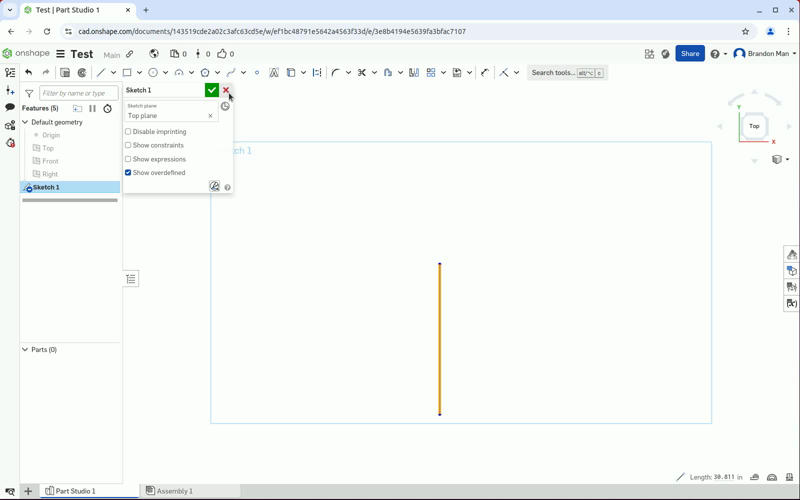
key(shift+h)
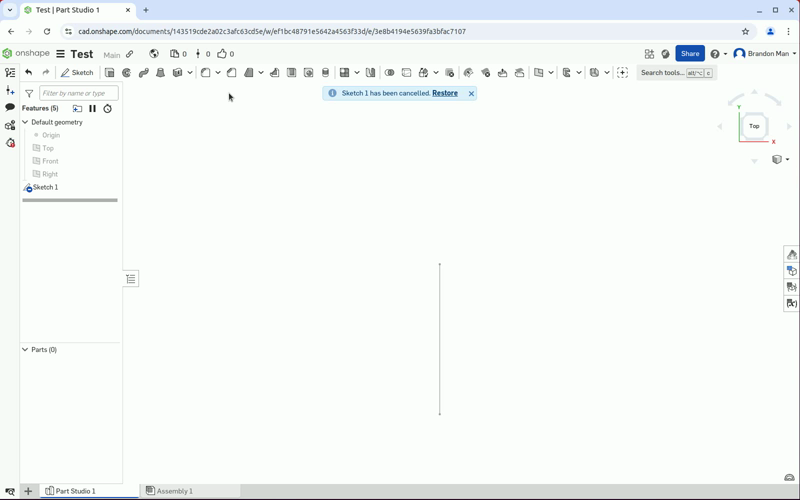
mouse_move(73, 352)
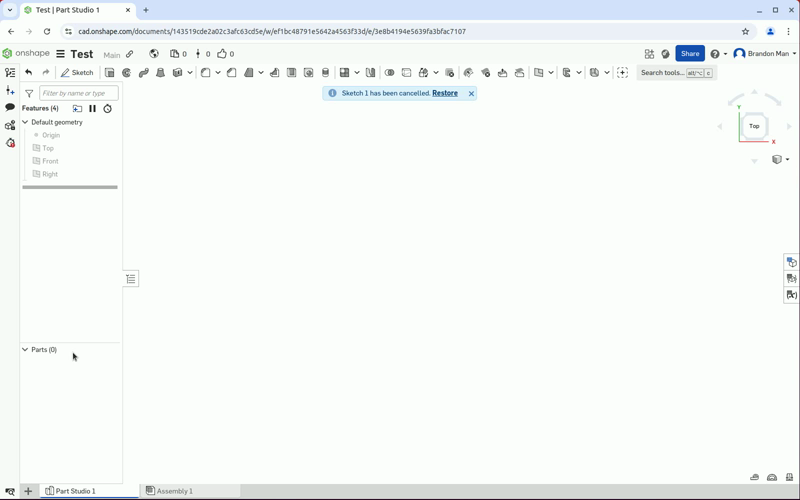
key(y)
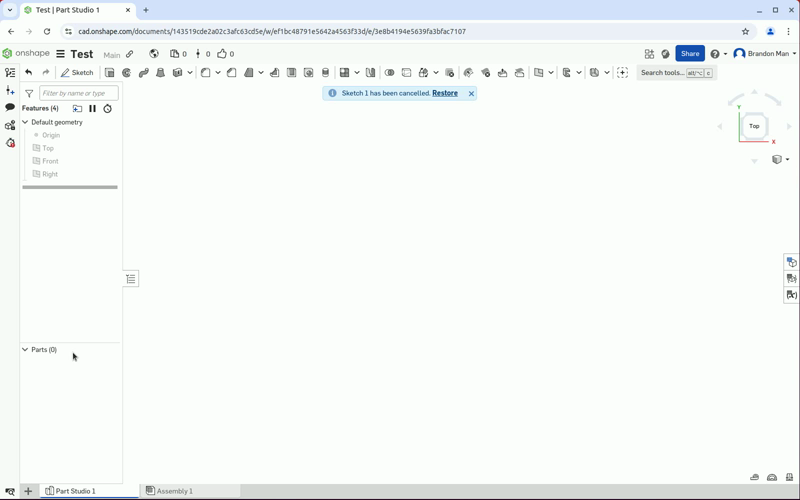
key(shift+p)
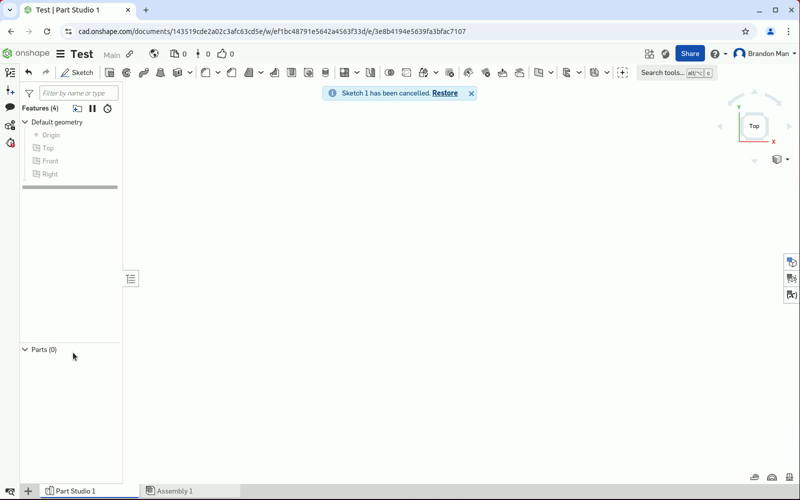
key(space)
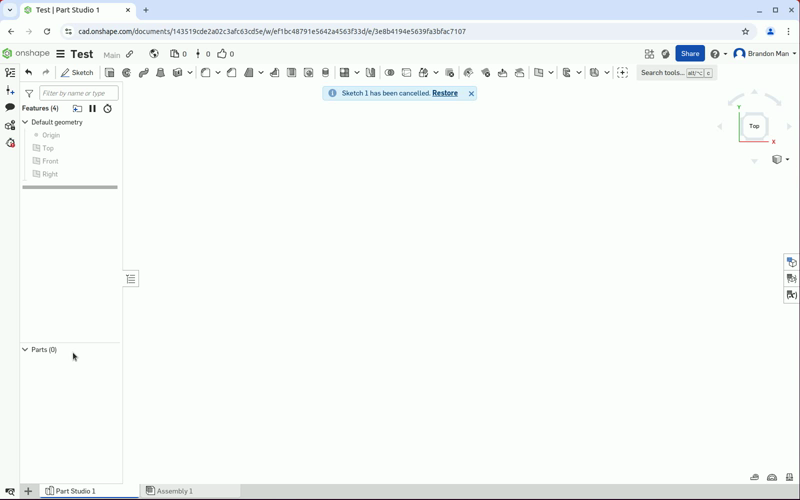
key_down(shift)
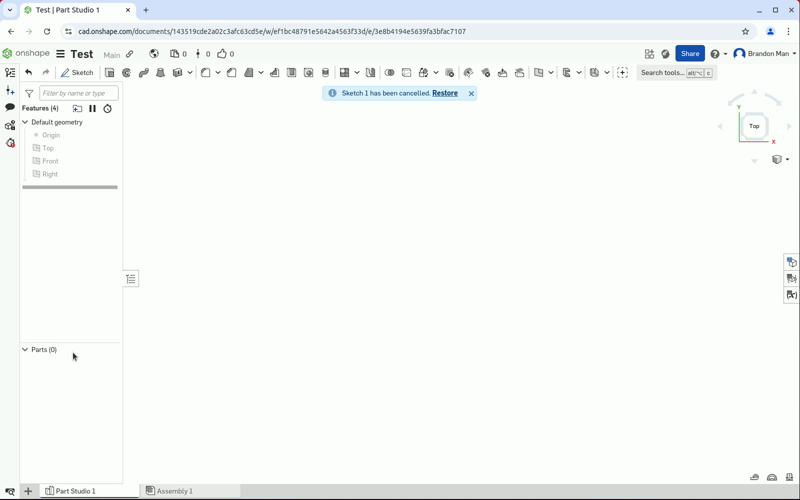
key(up)
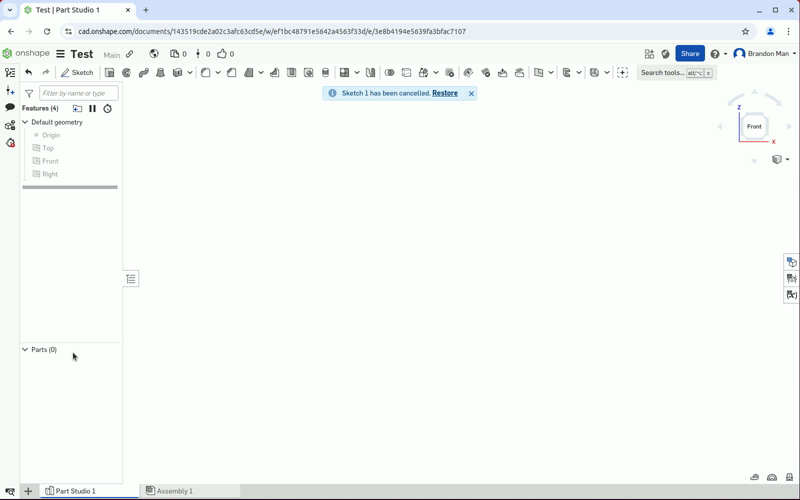
key_up(shift)
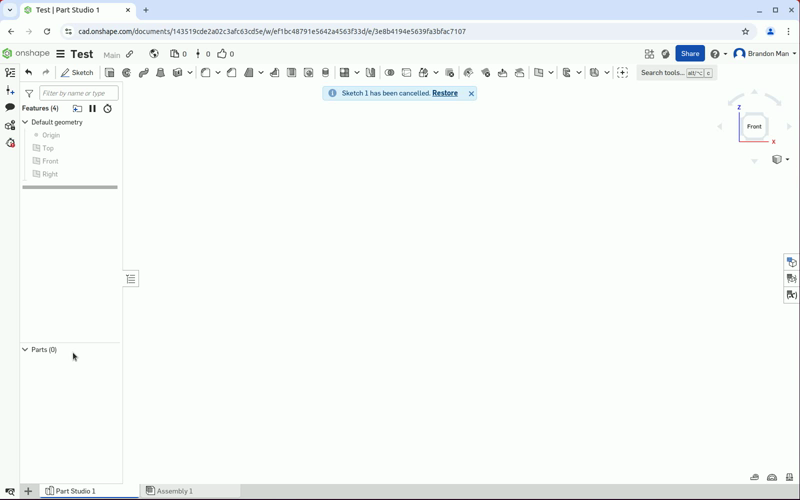
mouse_move(73, 352)
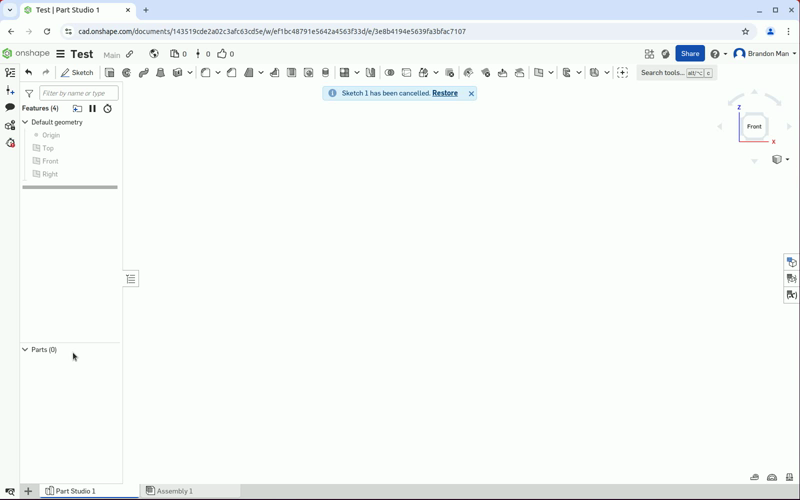
key(shift+y)
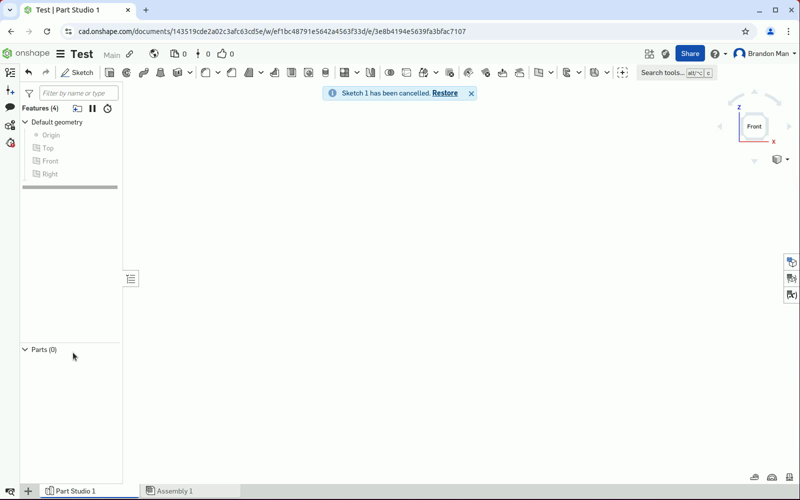
key(shift+s)
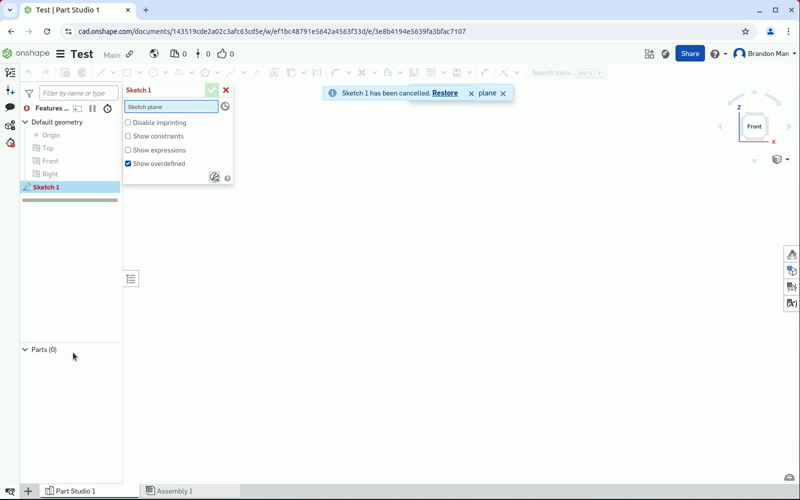
mouse_move(73, 163)
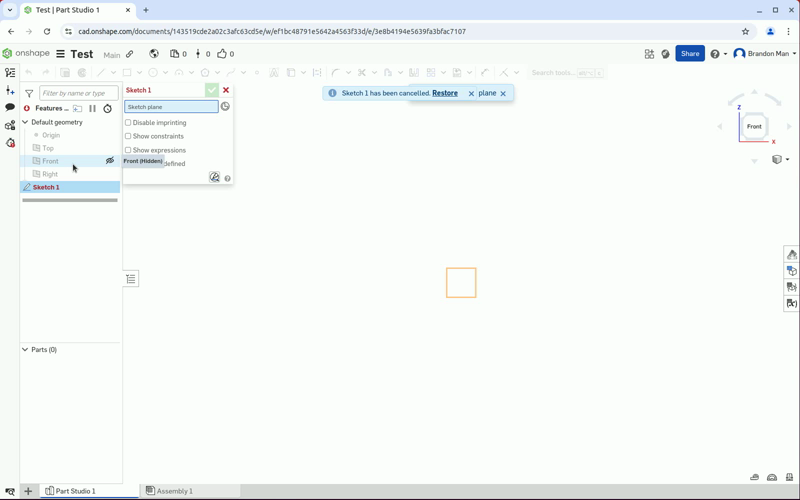
click(73, 163)
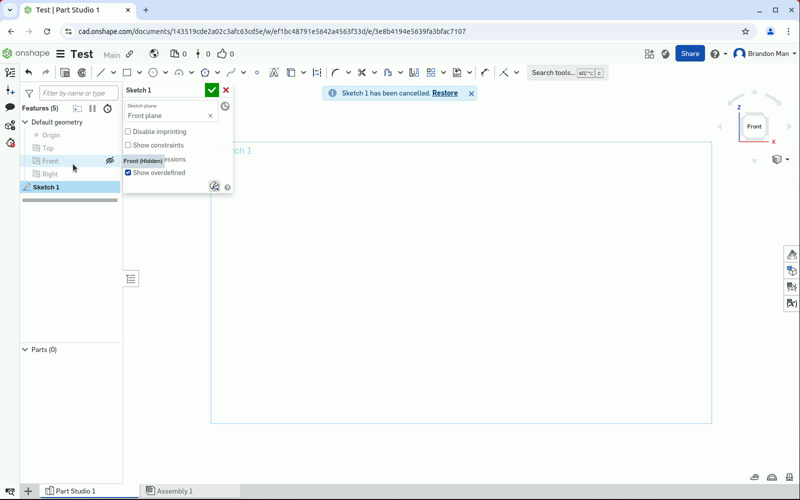
mouse_move(73, 352)
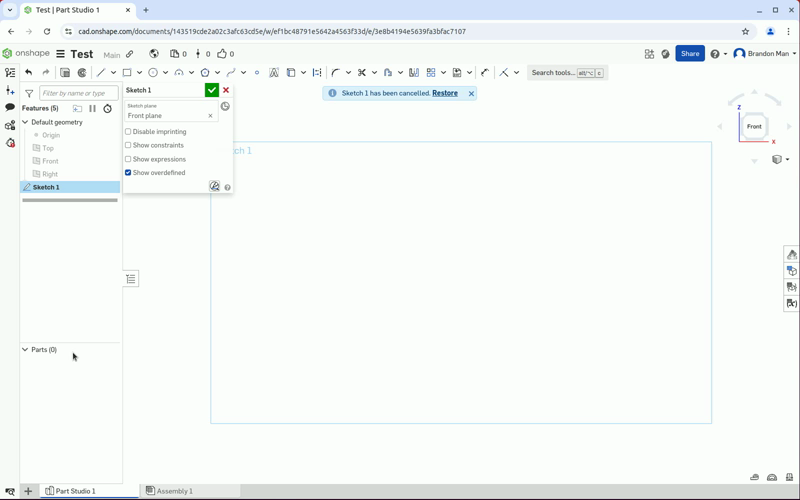
key(y)
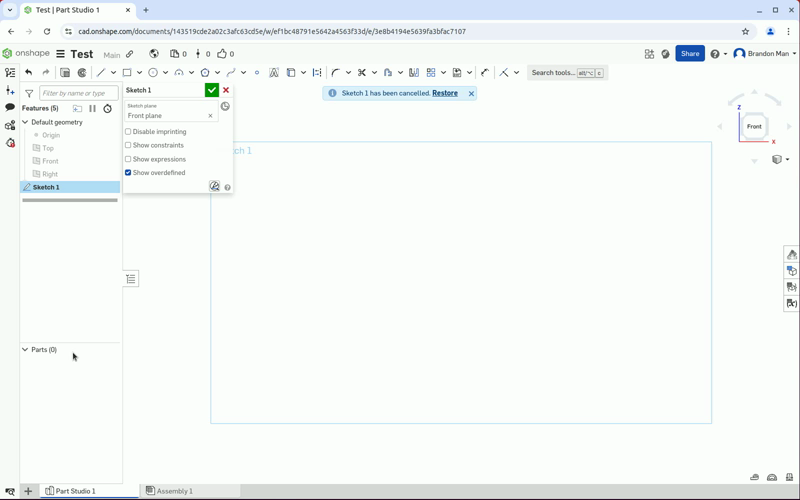
key(l)
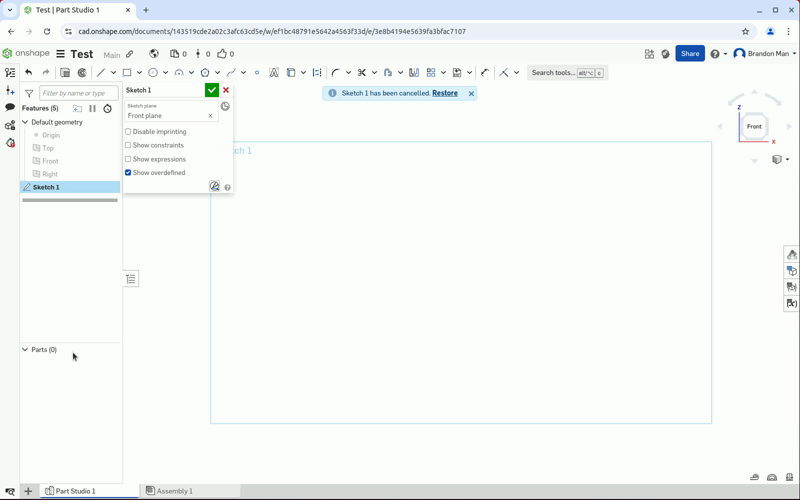
key_down(shift)
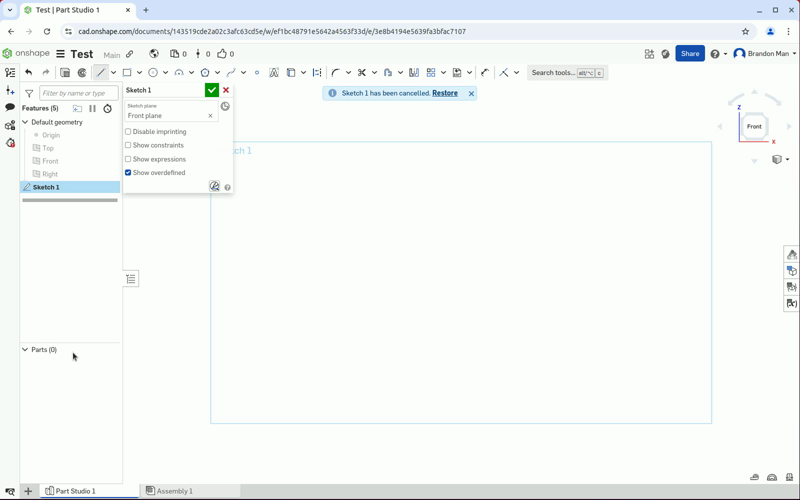
mouse_move(386, 395)
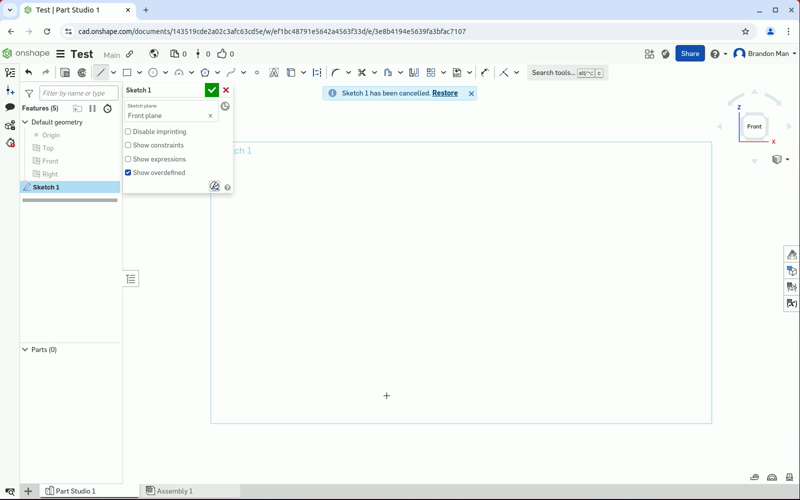
click(386, 395)
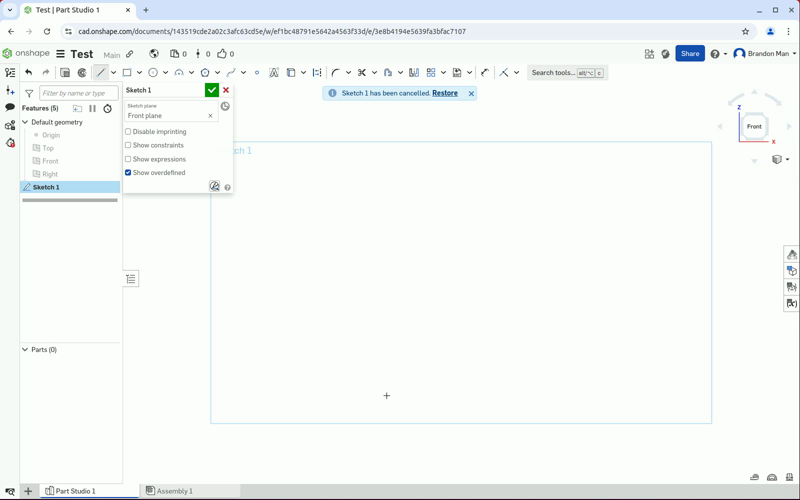
key_up(shift)
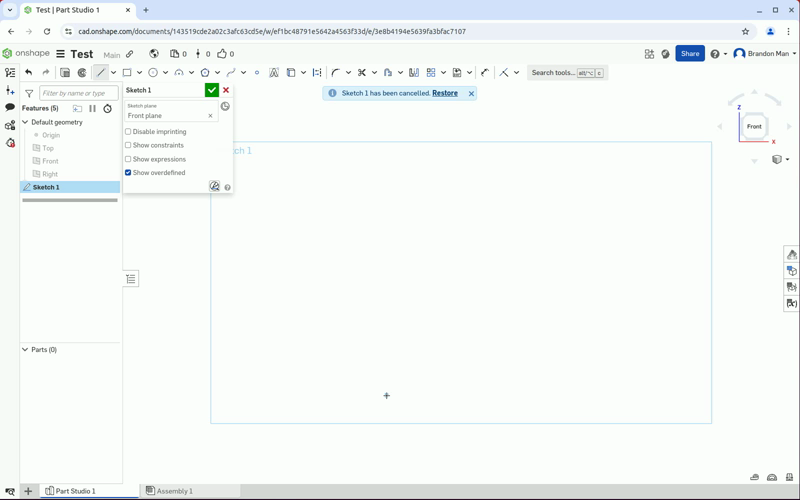
key_down(shift)
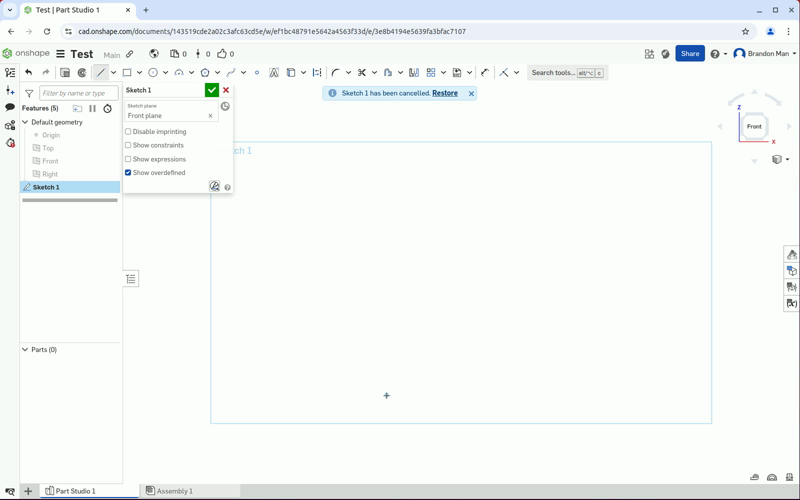
mouse_move(538, 395)
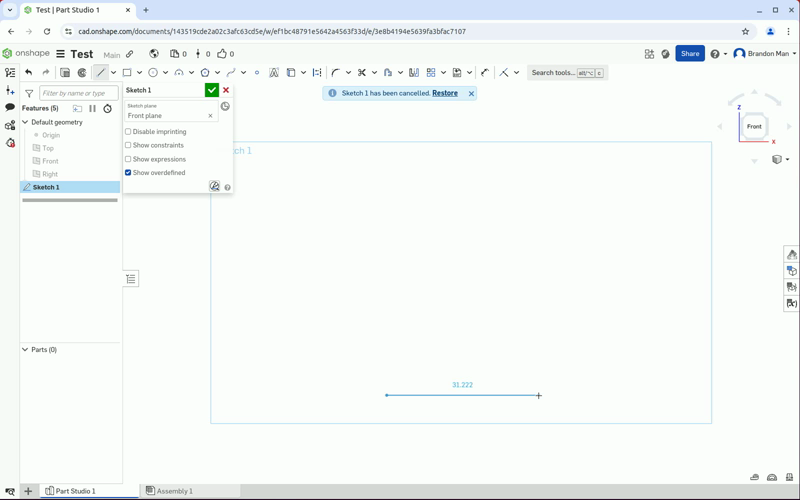
click(538, 395)
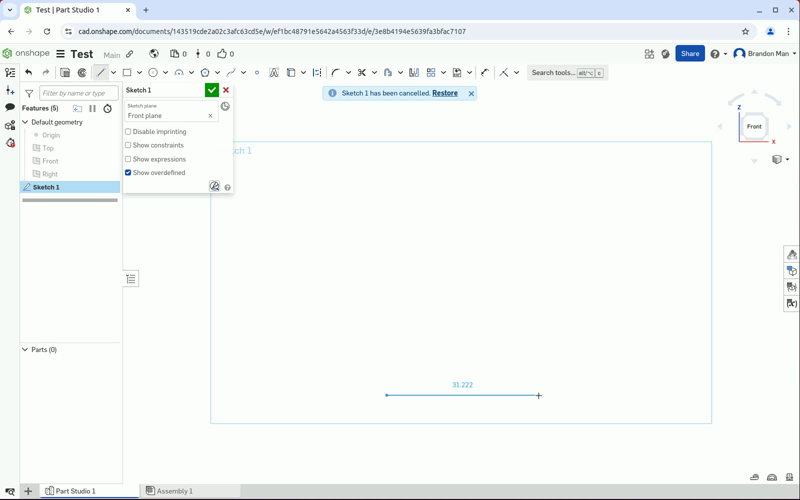
key_up(shift)
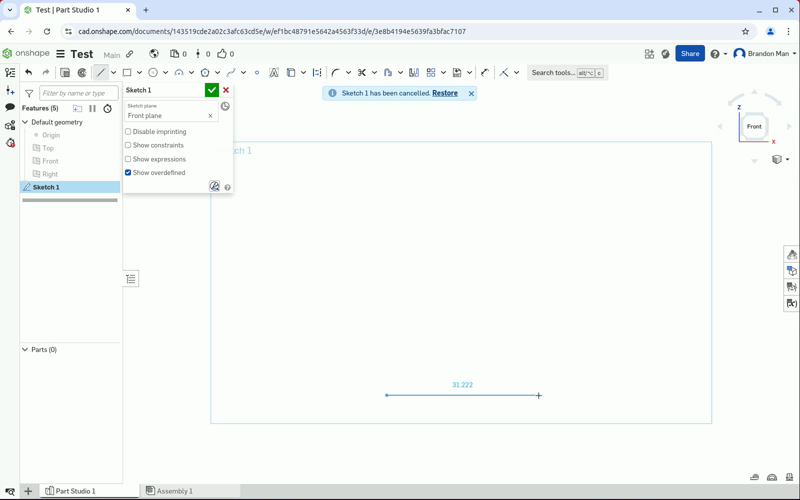
key_down(shift)
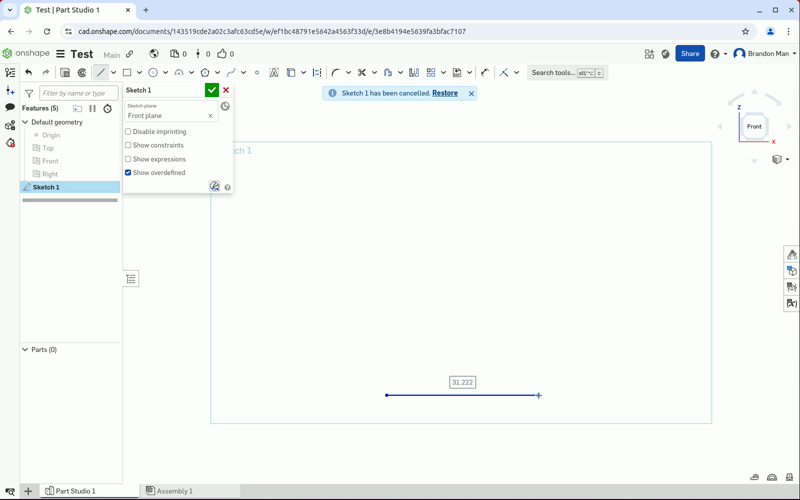
mouse_move(460, 283)
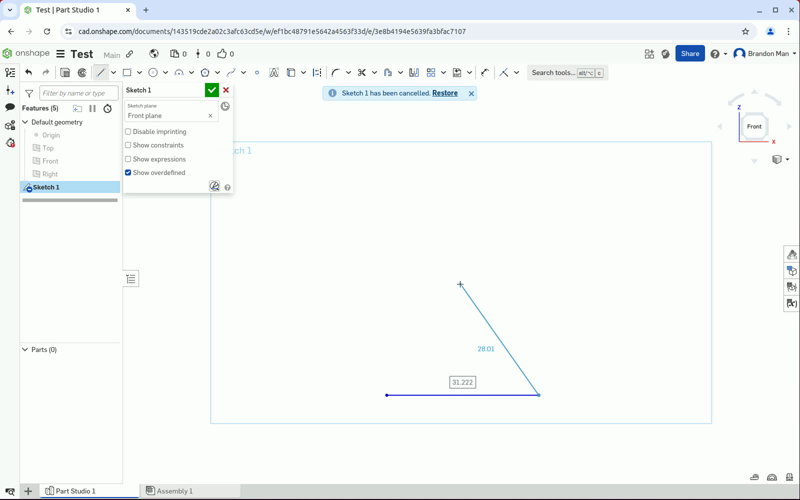
click(460, 283)
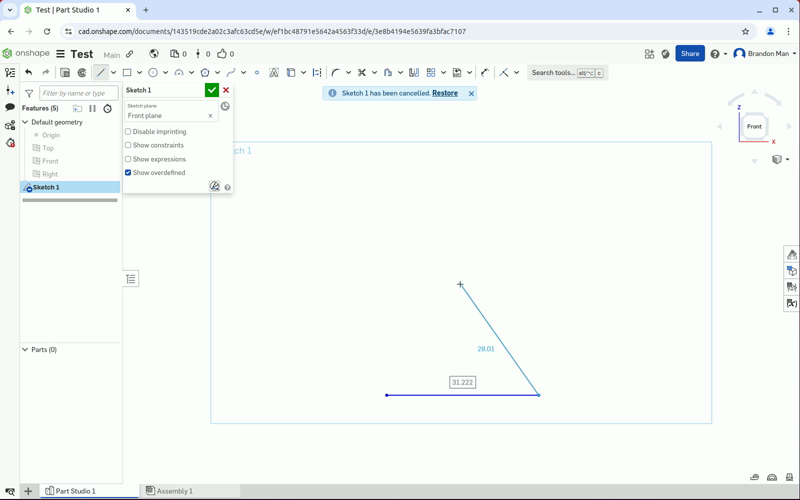
key_up(shift)
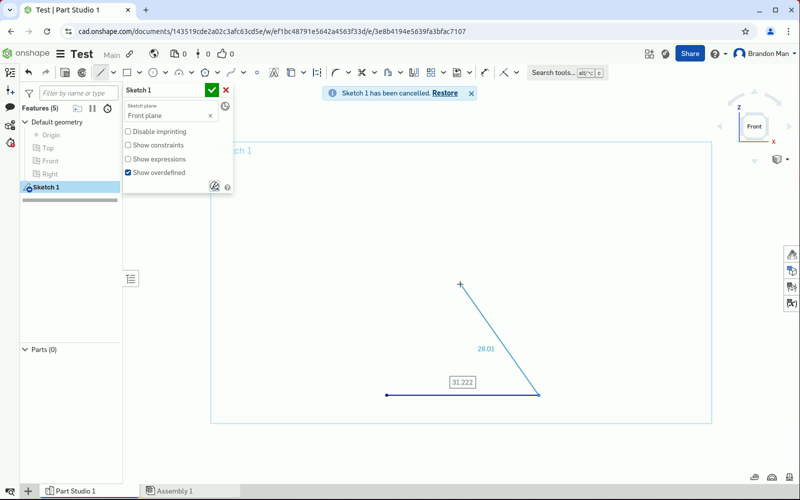
key_down(shift)
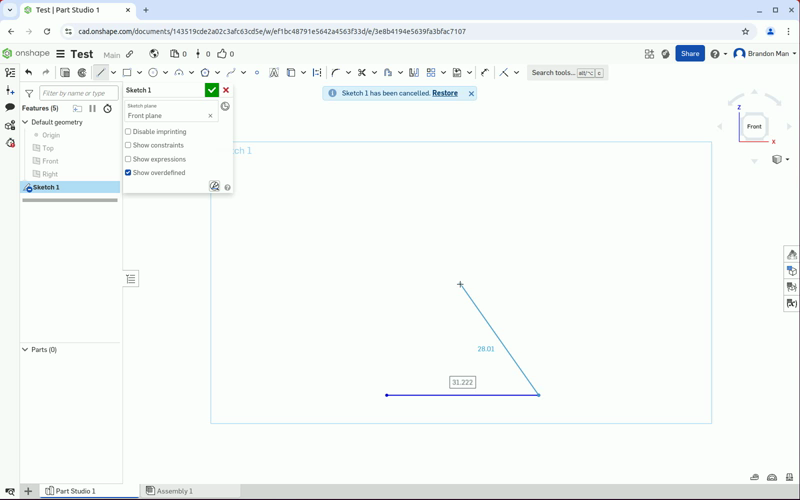
mouse_move(386, 395)
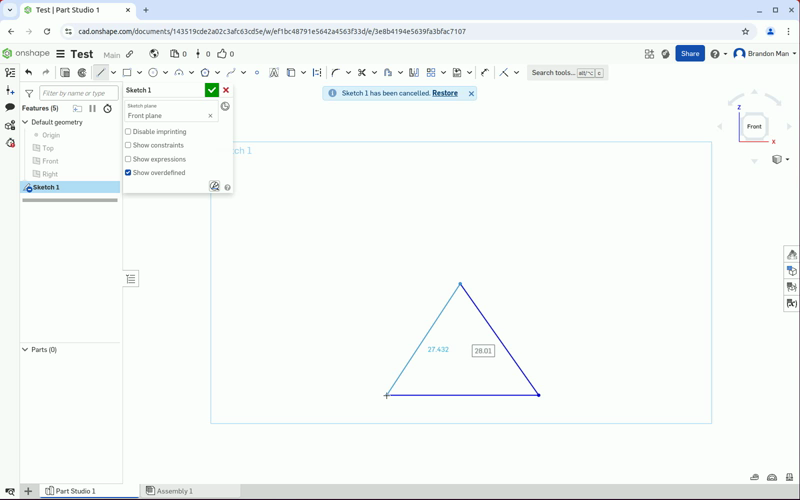
key_up(shift)
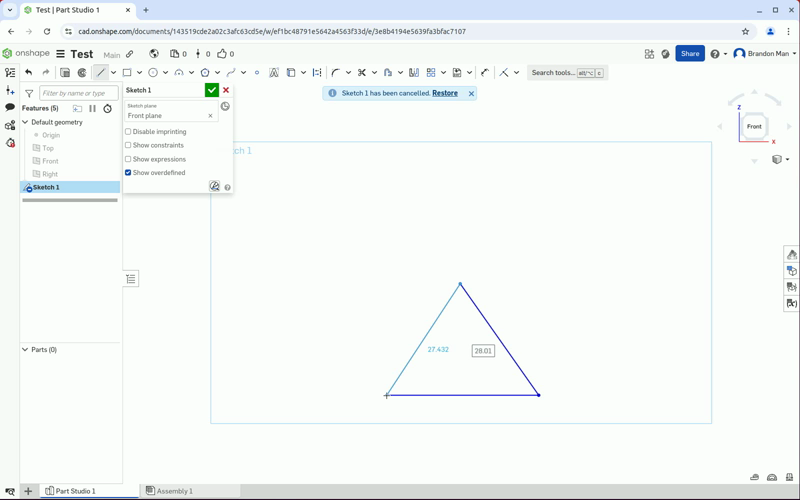
click(386, 395)
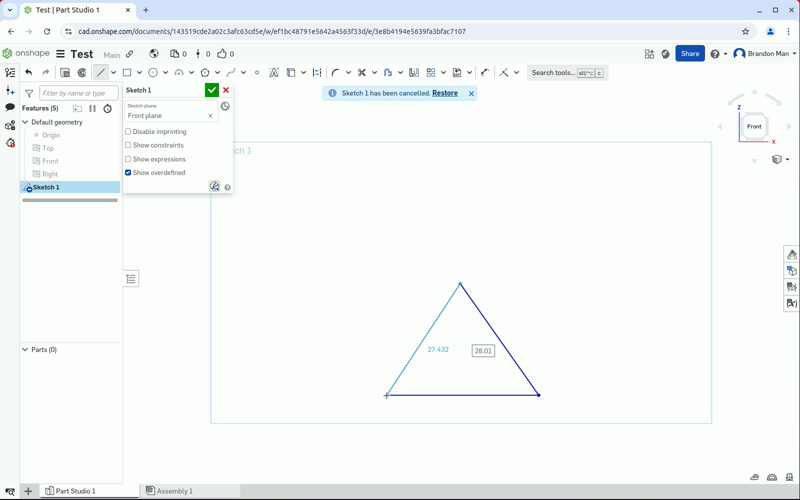
key(esc)
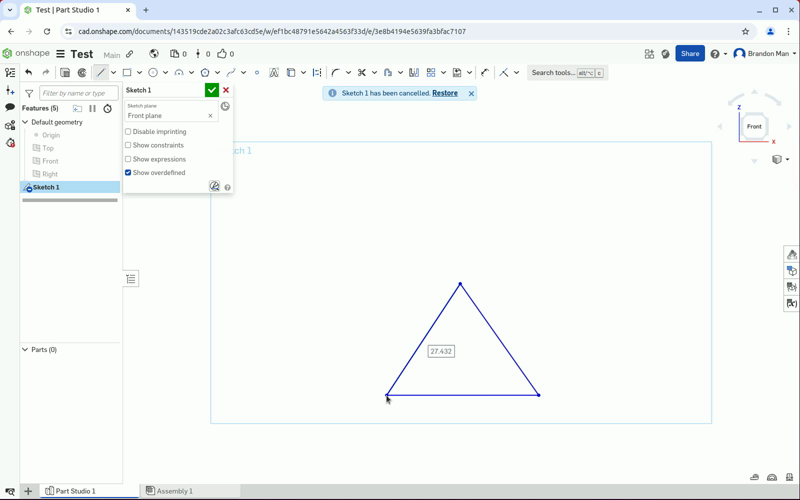
mouse_move(473, 341)
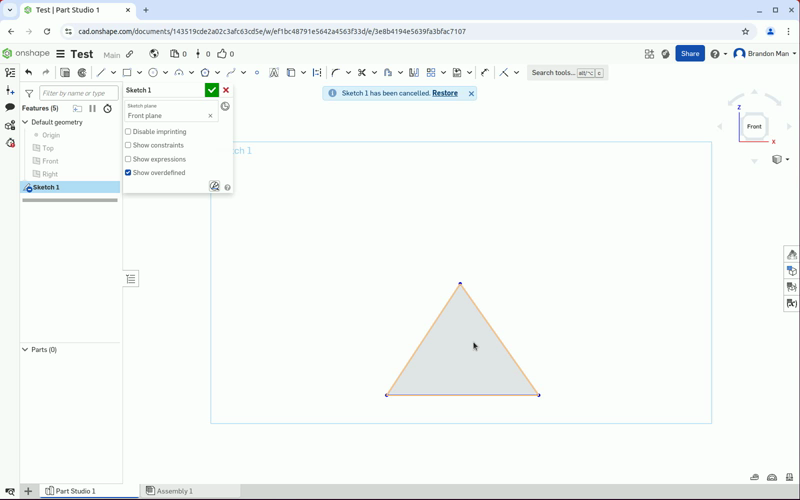
click(473, 341)
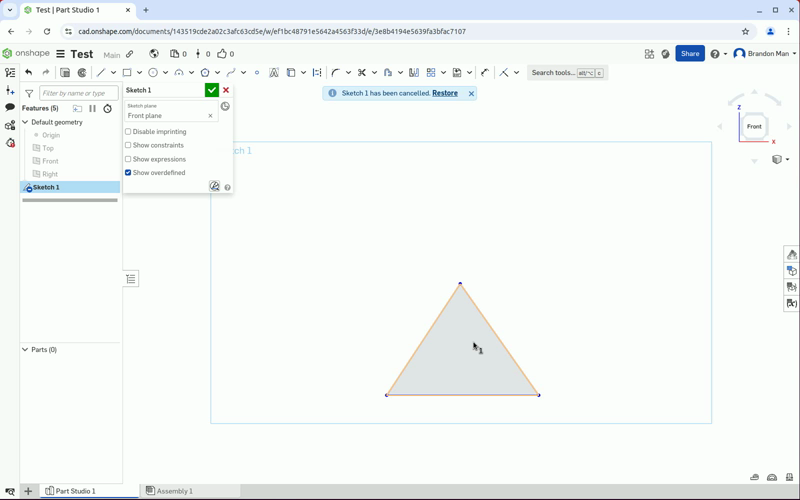
mouse_move(73, 352)
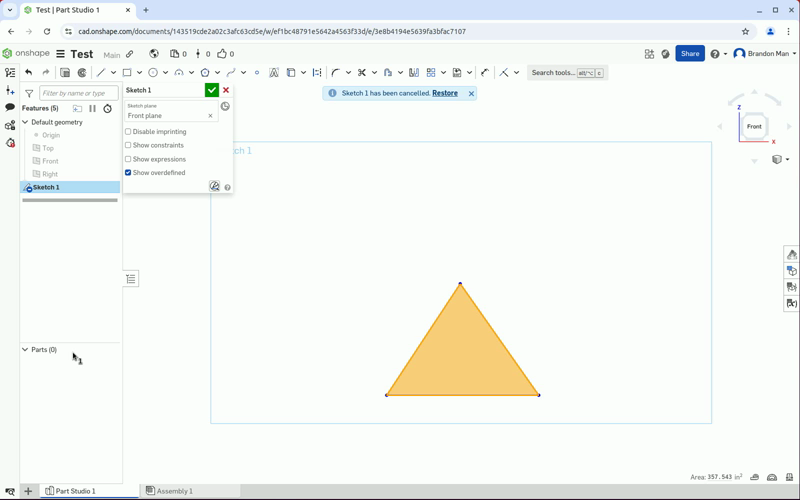
key(shift+y)
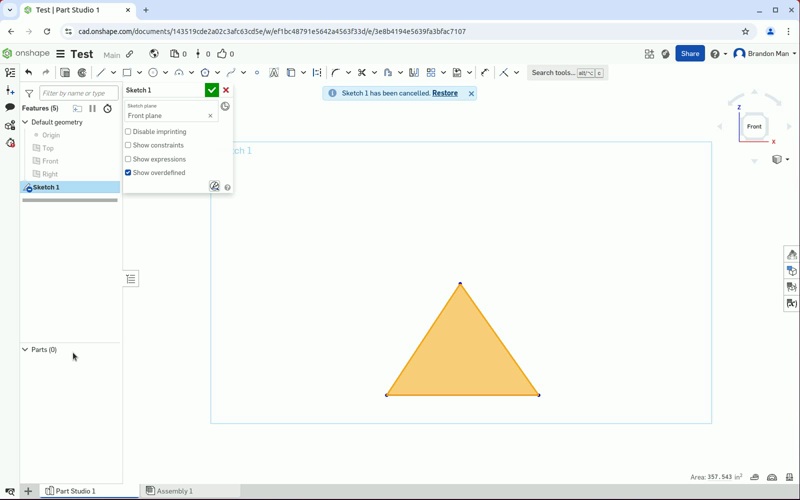
key(shift+e)
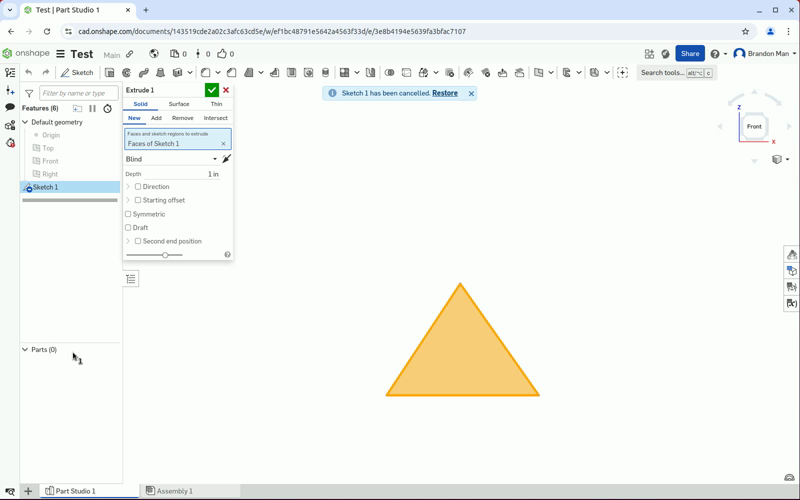
mouse_move(143, 106)
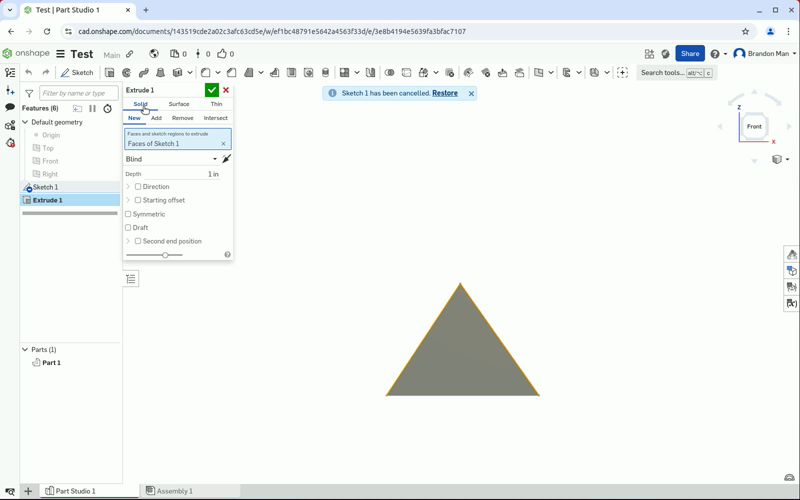
click(143, 106)
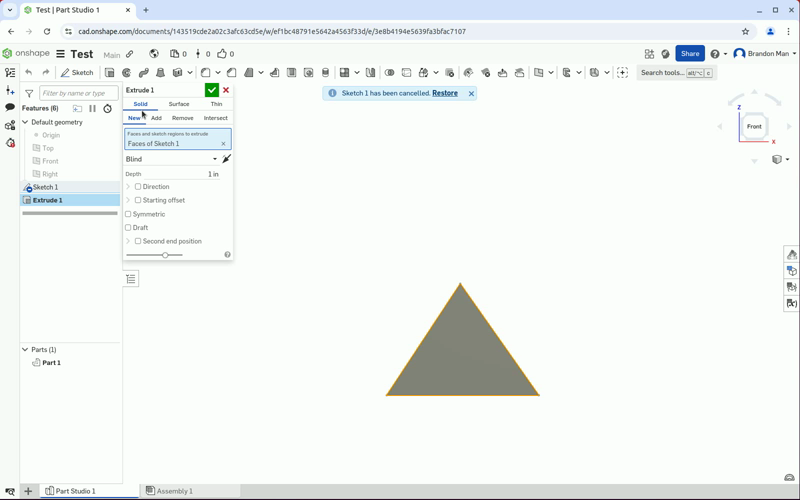
mouse_move(137, 120)
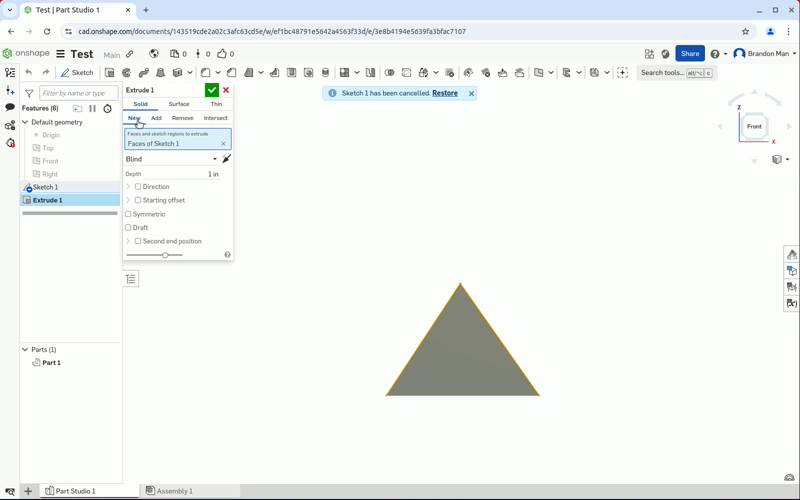
click(137, 120)
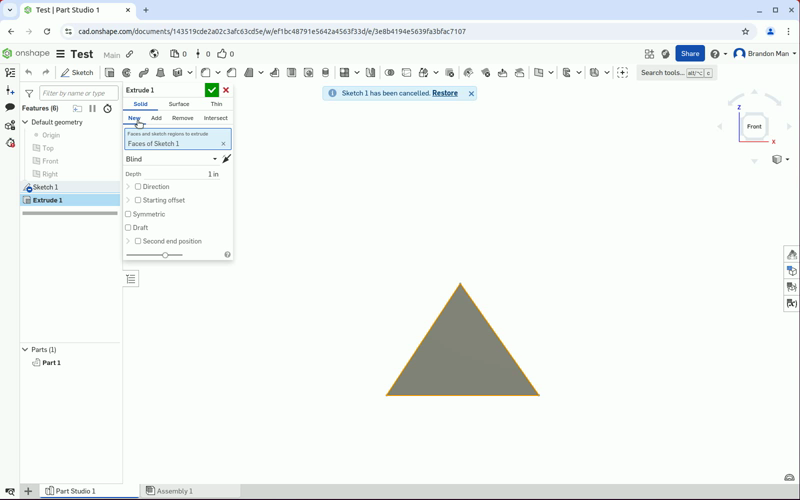
key(tab, 4)
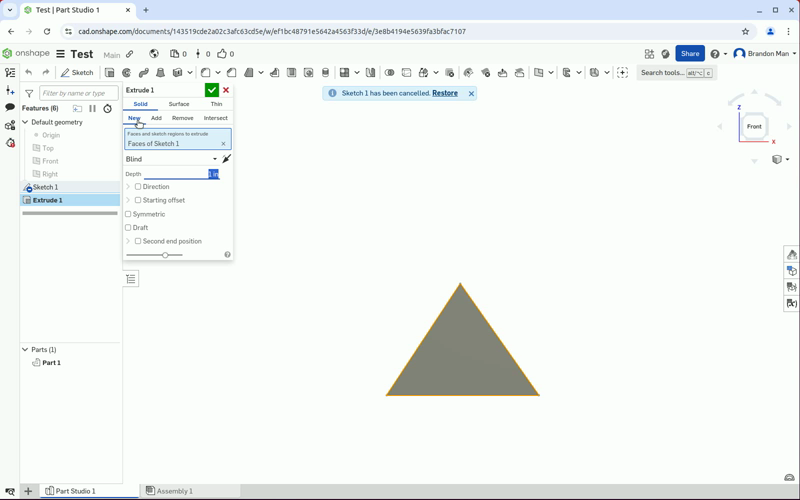
text(7.703)
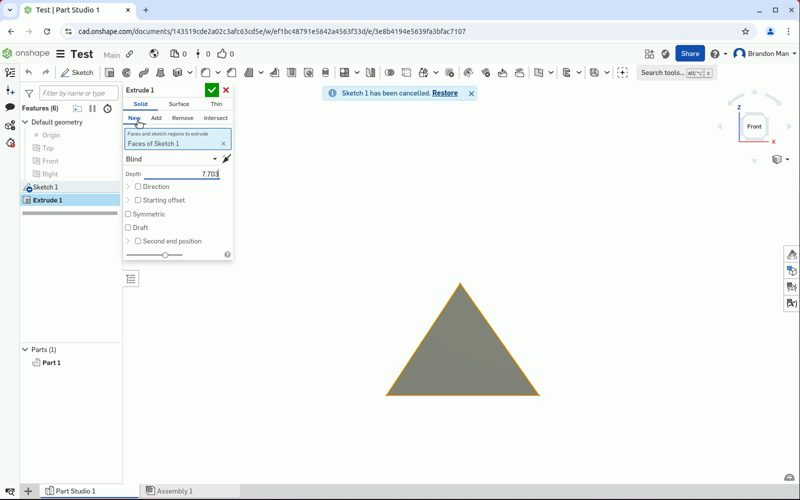
key(enter)
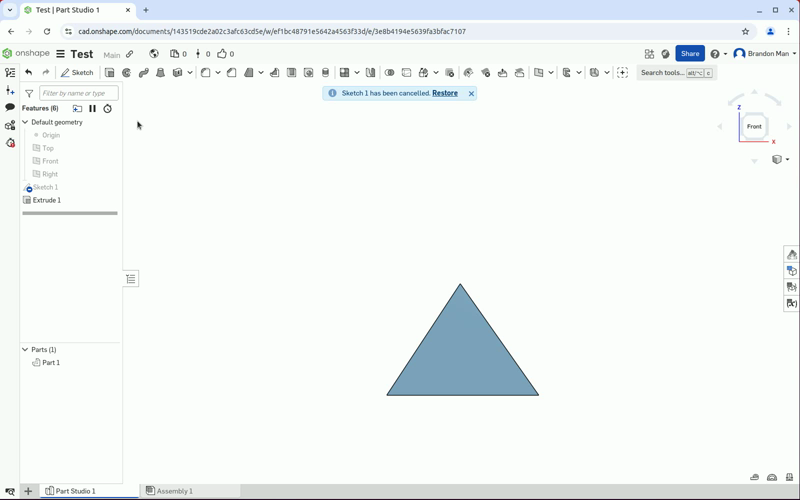
key(shift+h)
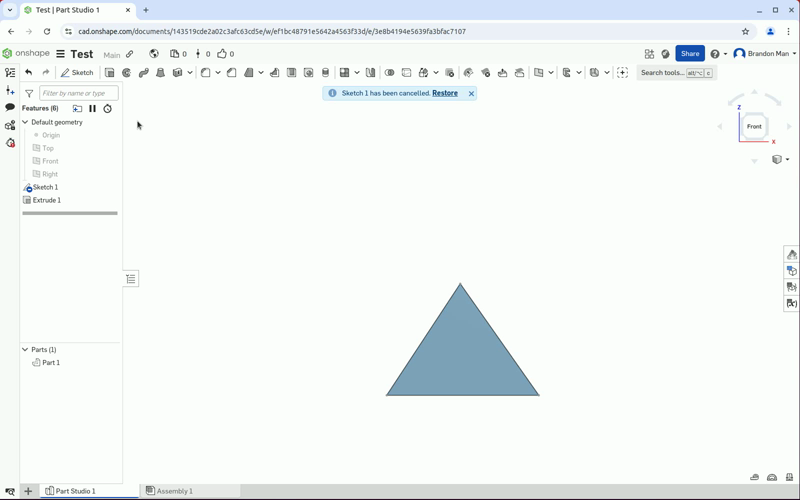
key(shift+h)
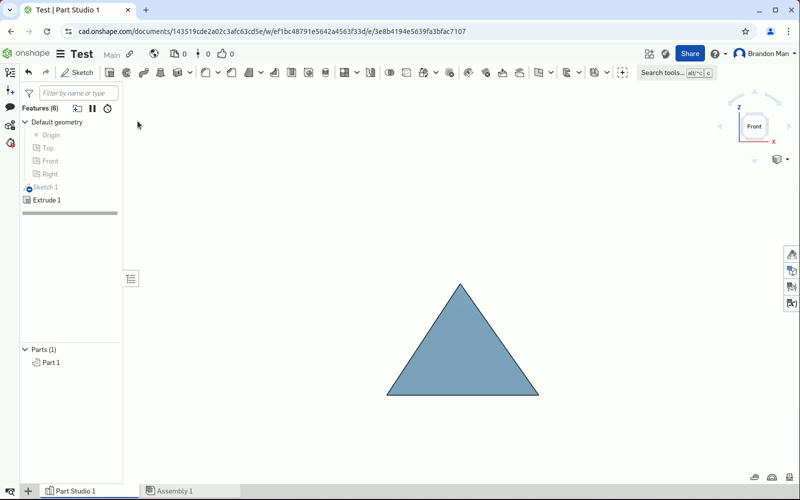
mouse_move(73, 189)
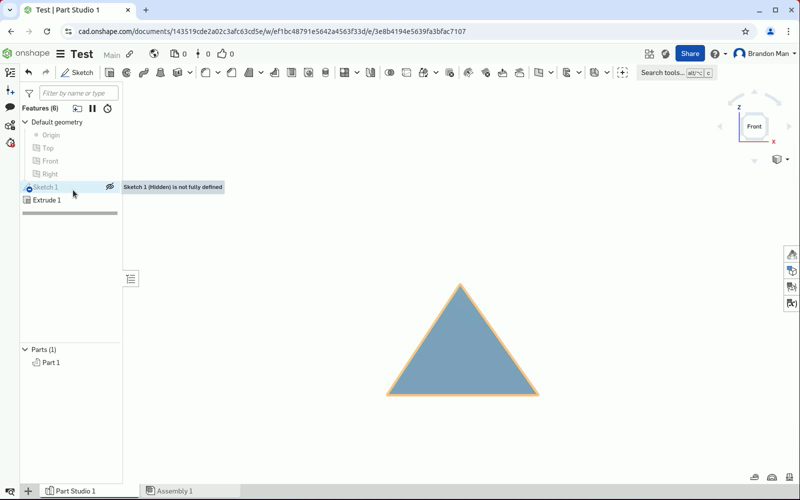
click(73, 189)
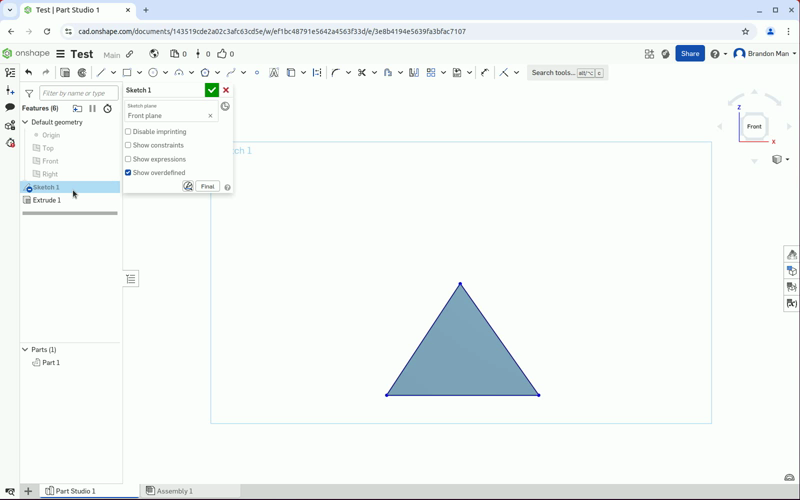
mouse_move(229, 92)
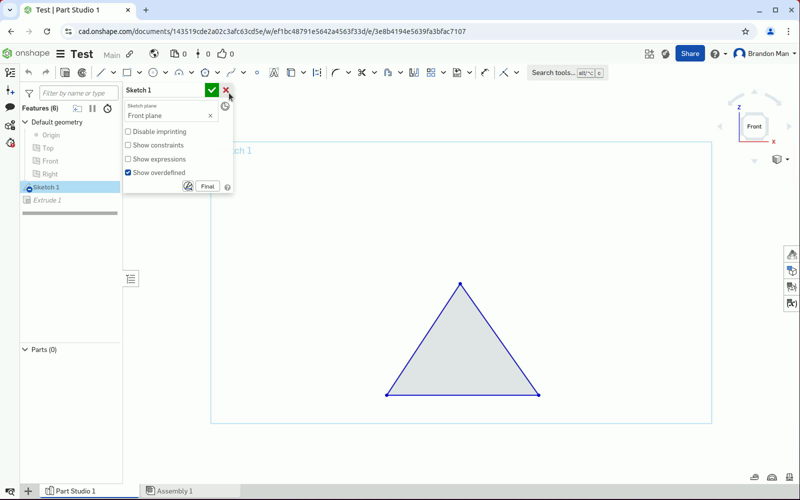
click(229, 92)
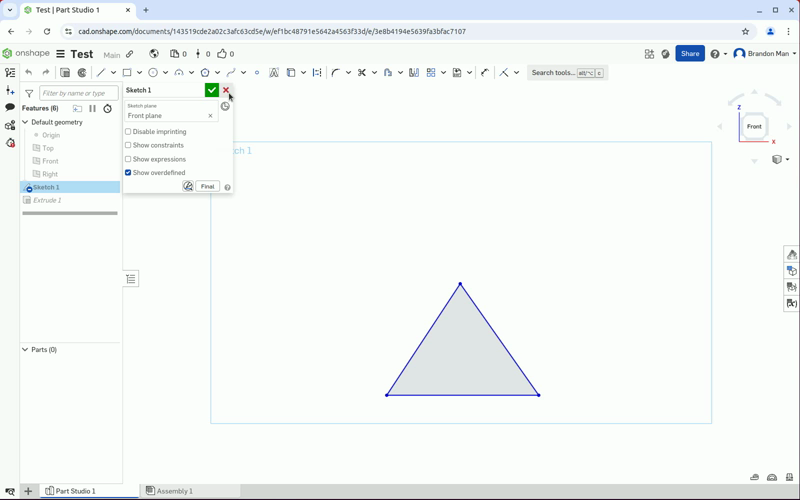
key(shift+s)
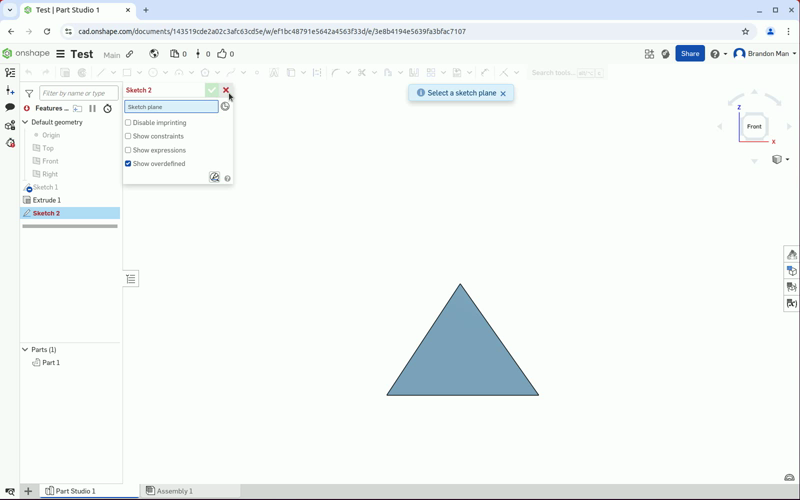
mouse_move(73, 163)
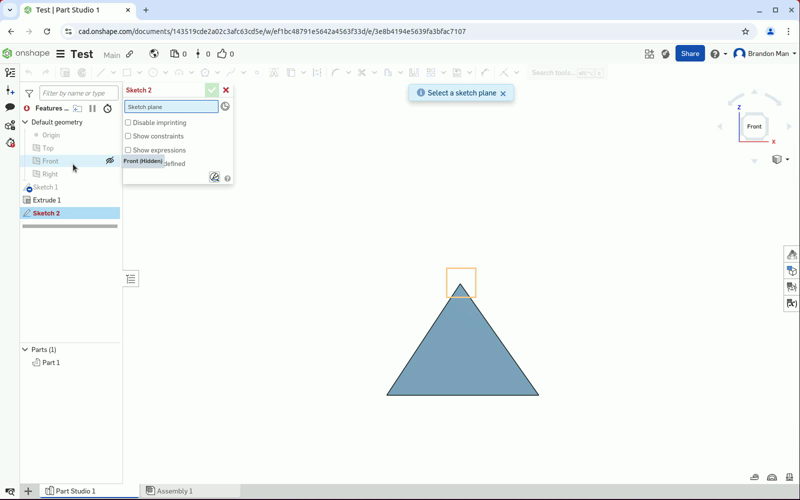
click(73, 163)
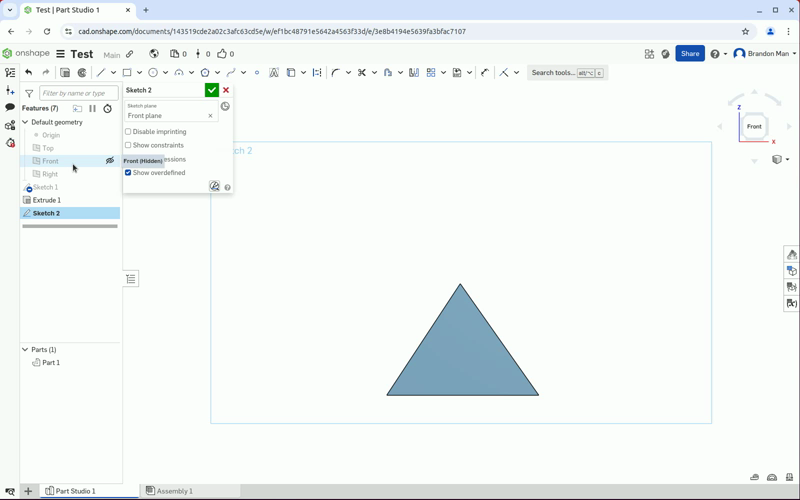
mouse_move(73, 352)
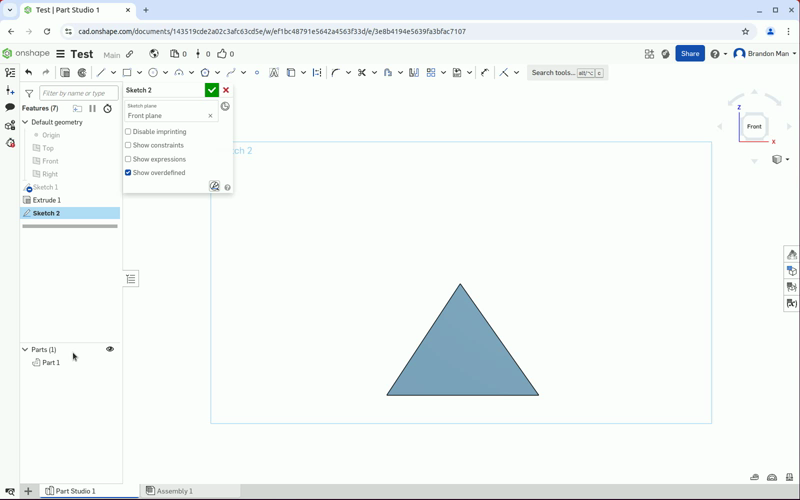
key(y)
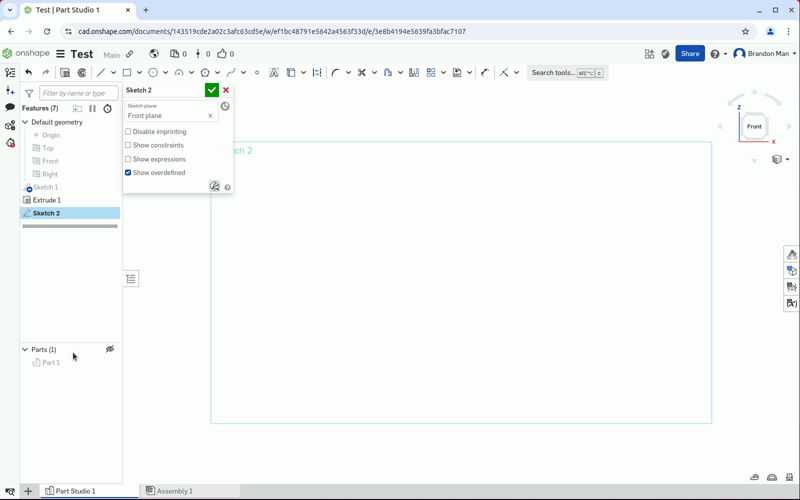
key(l)
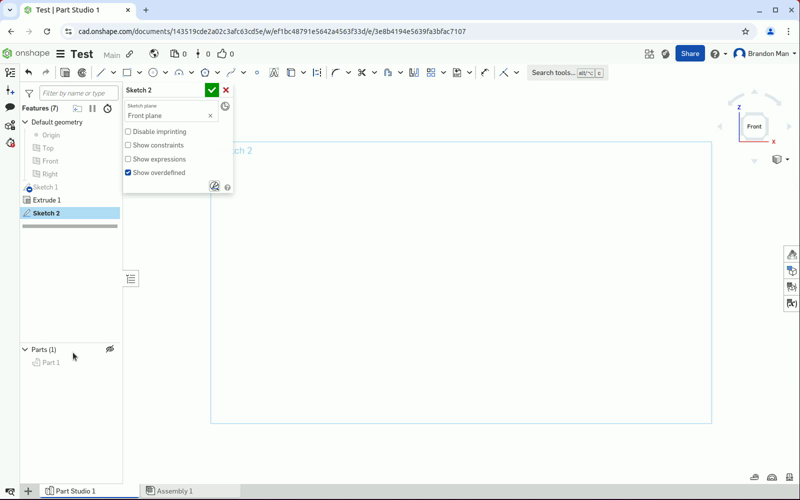
key_down(shift)
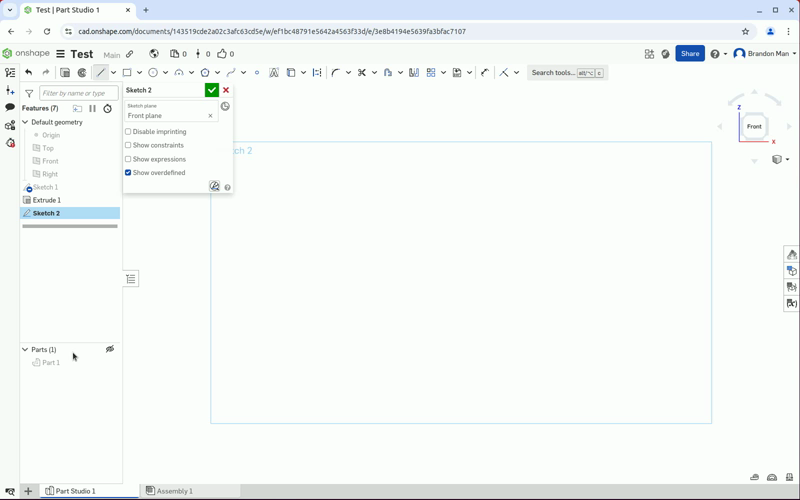
mouse_move(386, 395)
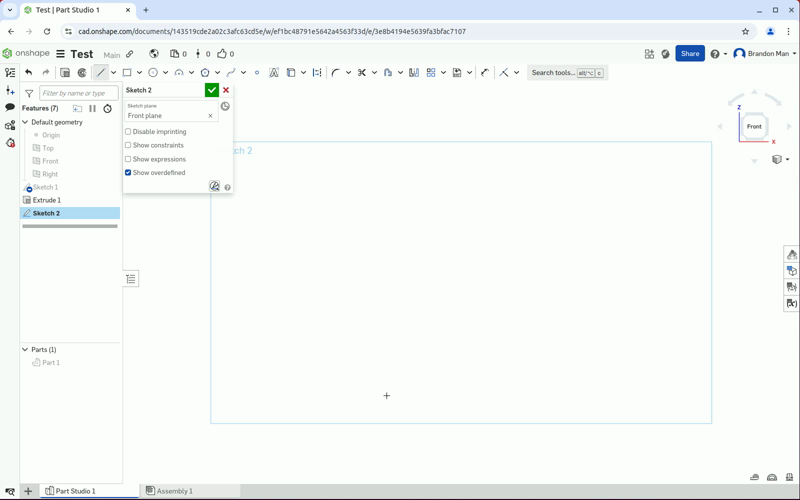
click(386, 395)
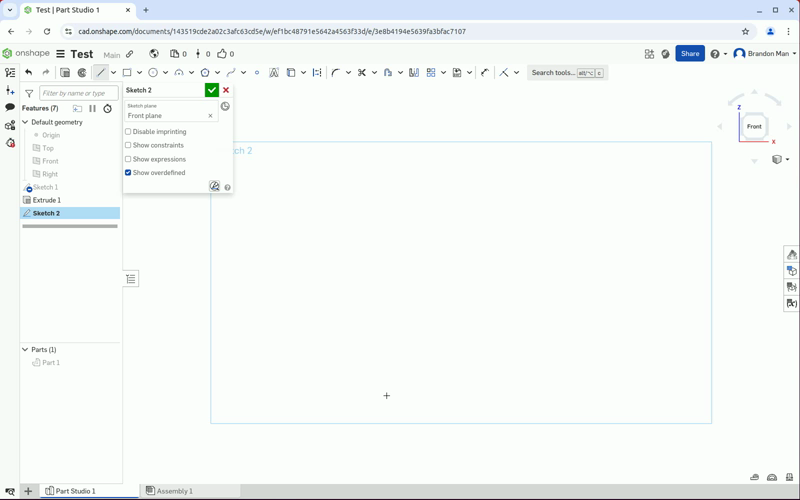
key_up(shift)
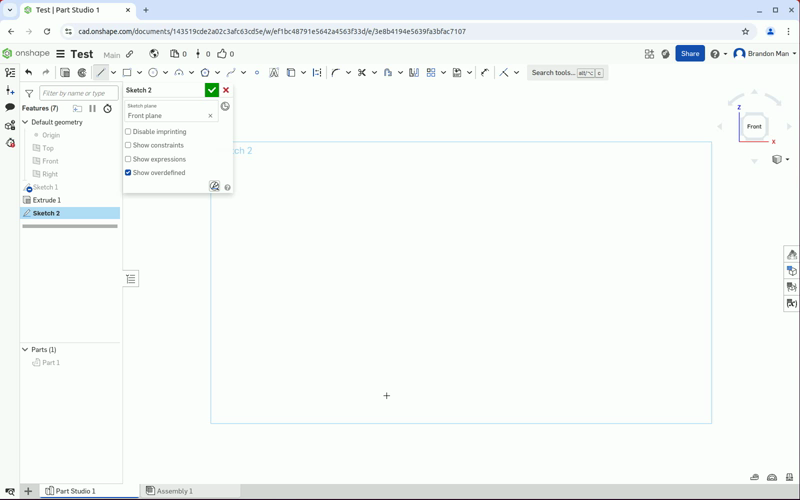
key_down(shift)
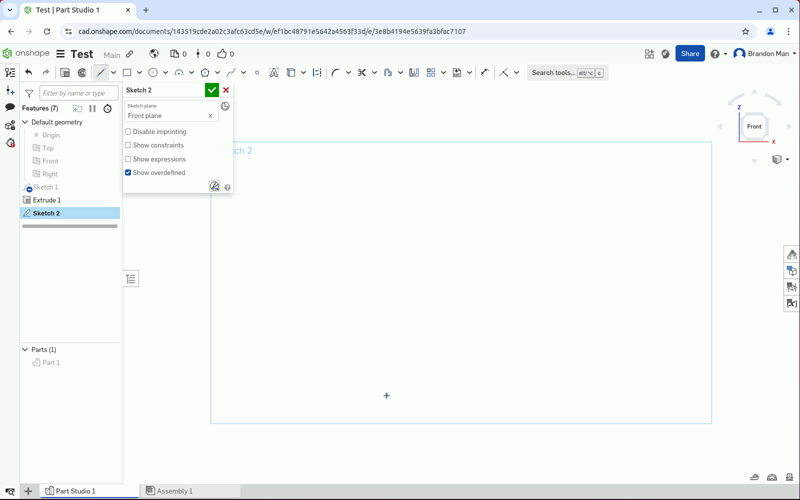
mouse_move(460, 282)
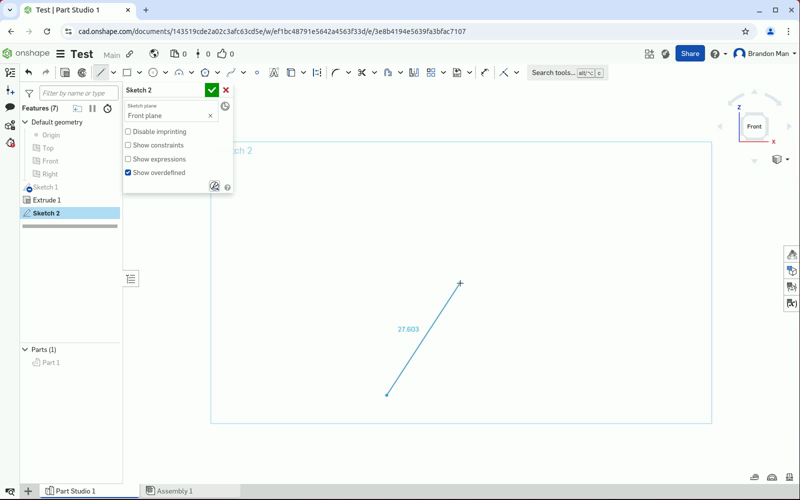
click(460, 282)
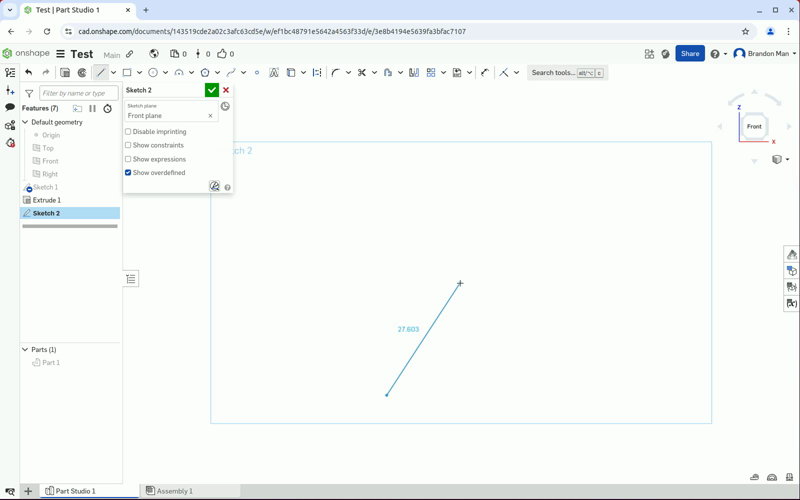
key_up(shift)
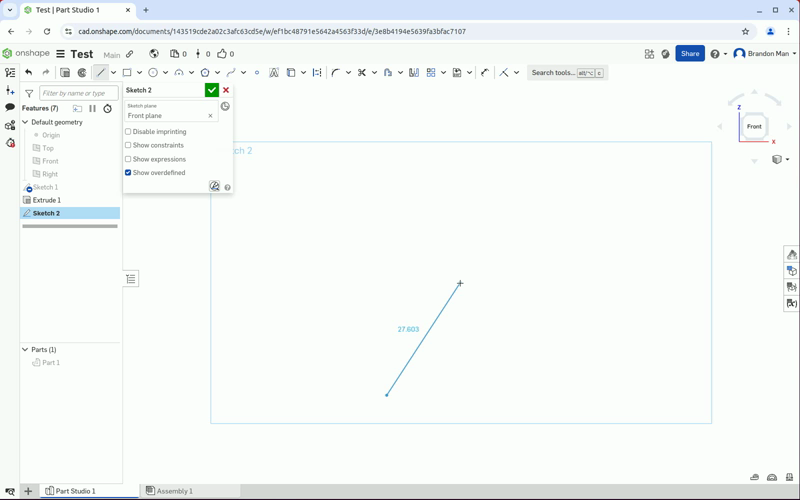
key_down(shift)
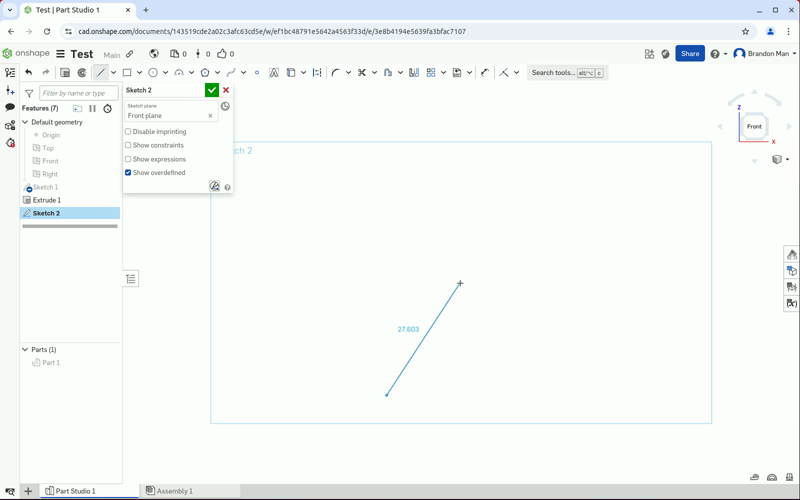
mouse_move(386, 282)
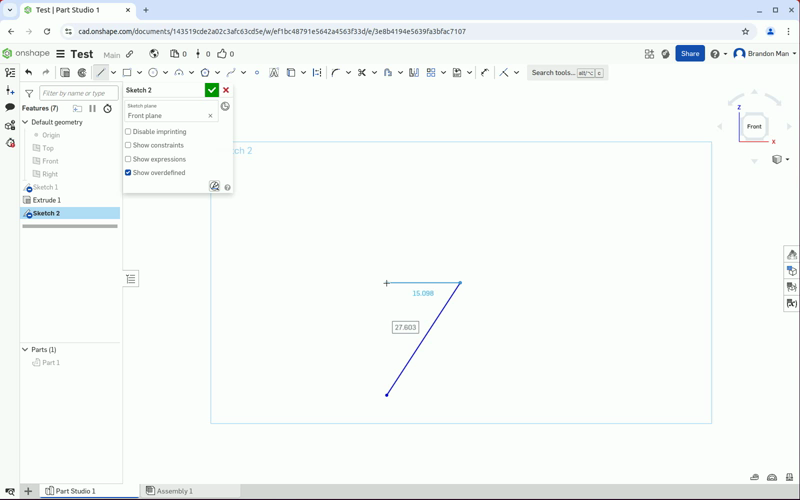
click(386, 282)
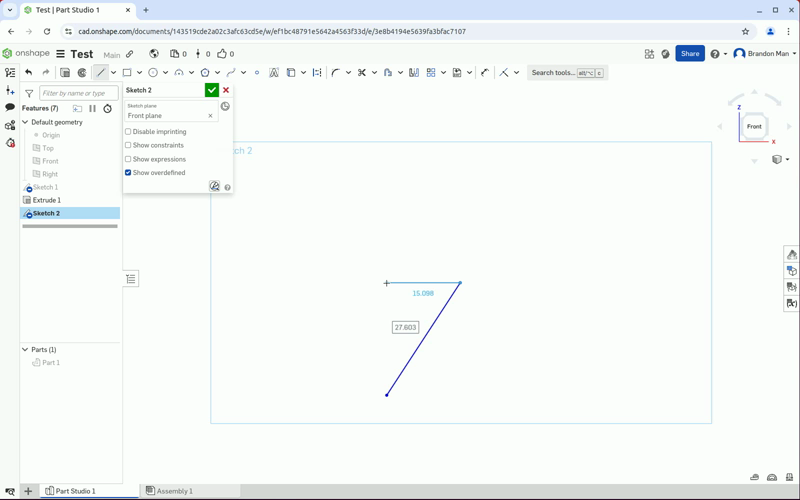
key_up(shift)
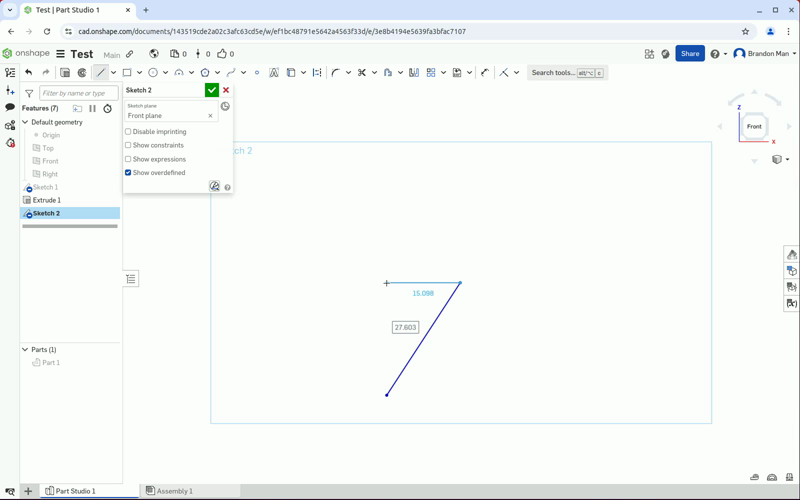
key_down(shift)
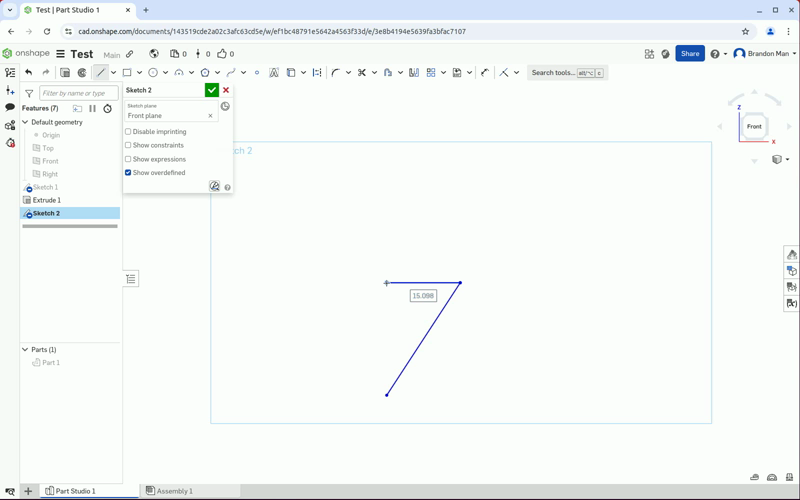
mouse_move(386, 395)
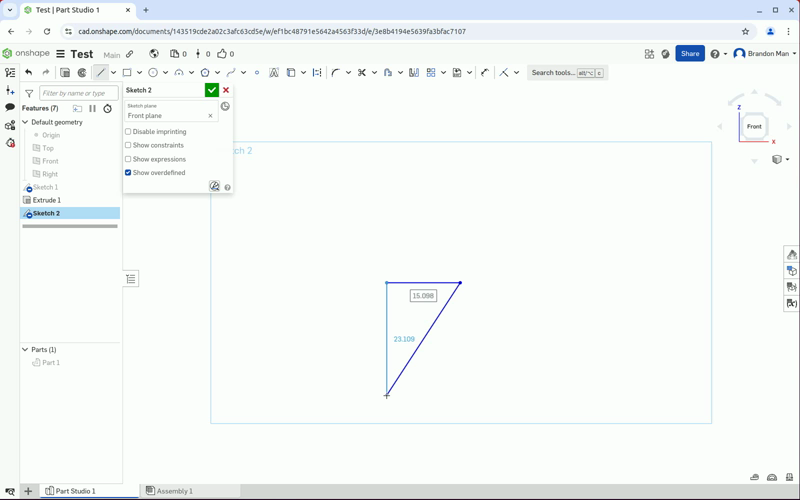
key_up(shift)
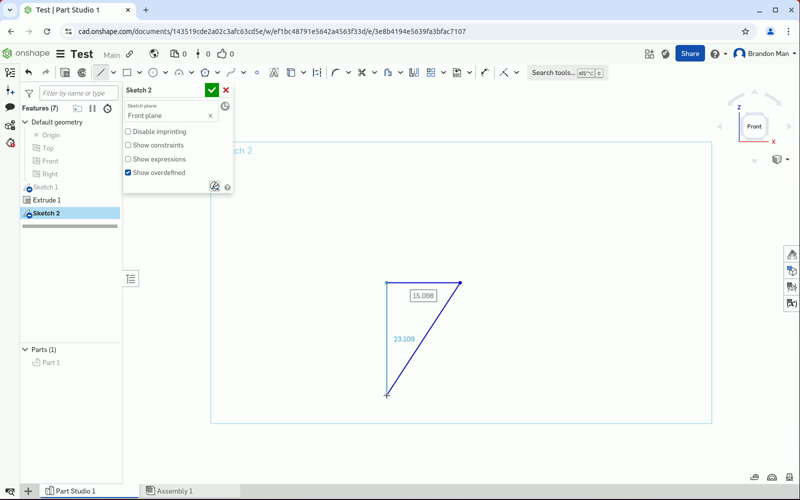
click(386, 395)
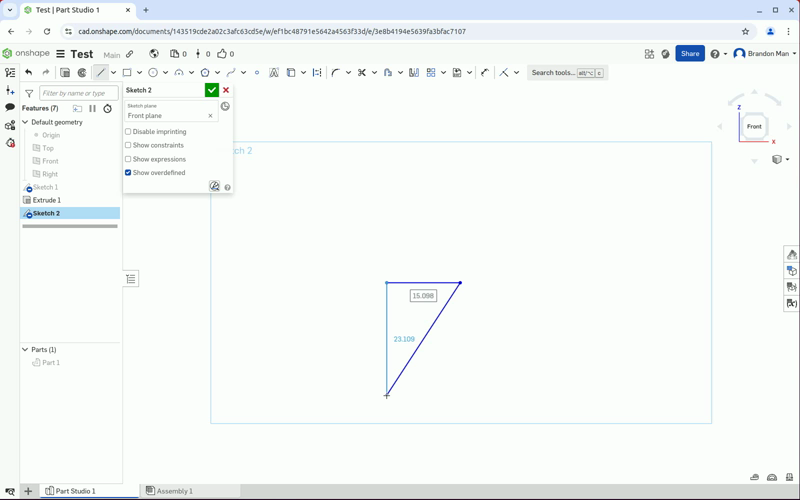
key(esc)
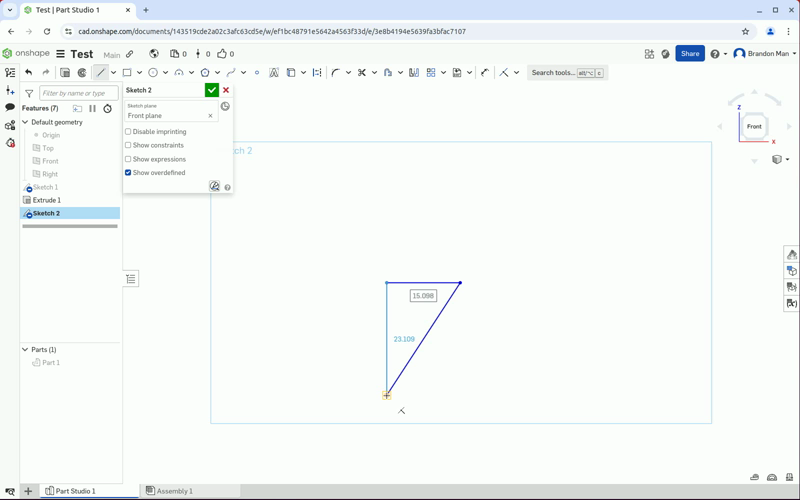
mouse_move(403, 349)
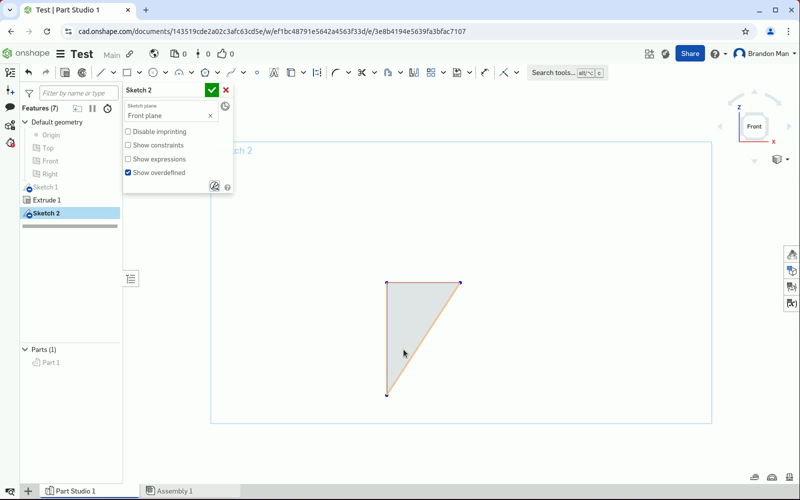
click(403, 349)
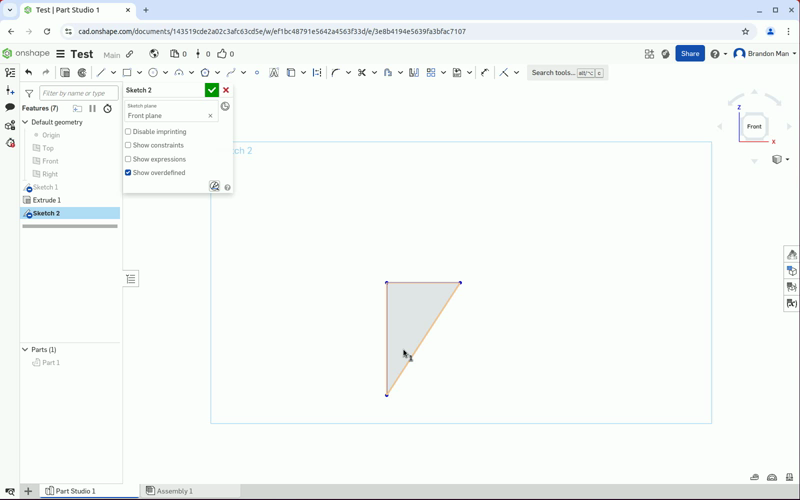
mouse_move(73, 352)
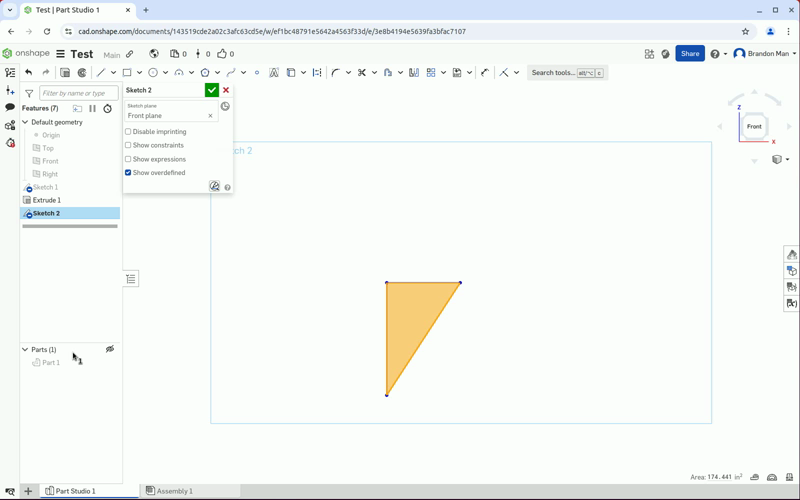
key(shift+y)
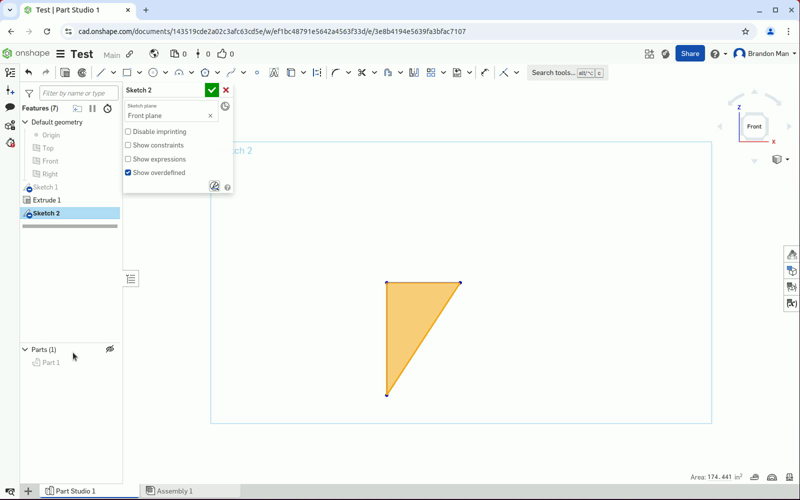
key(shift+e)
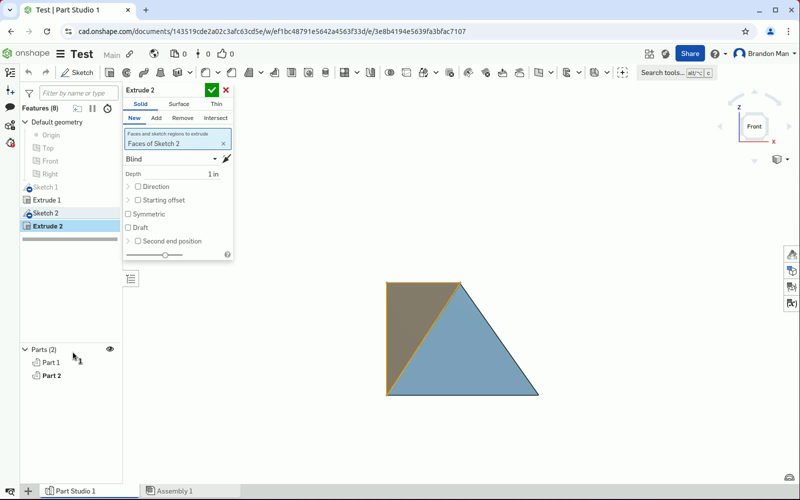
mouse_move(143, 106)
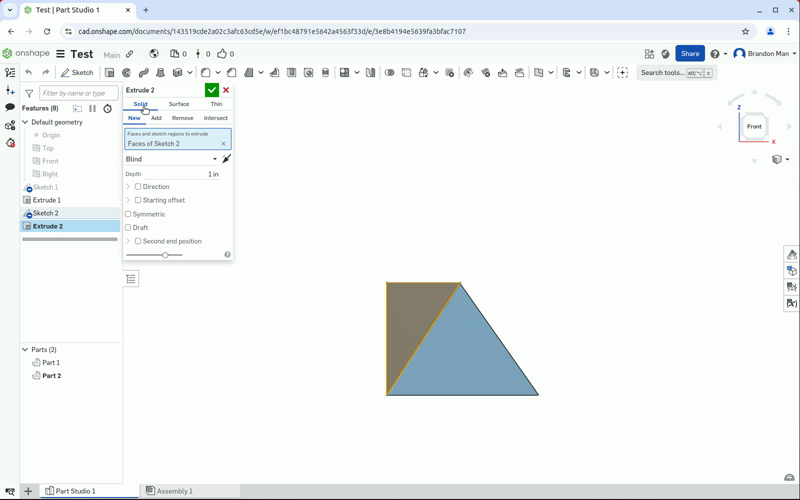
click(143, 106)
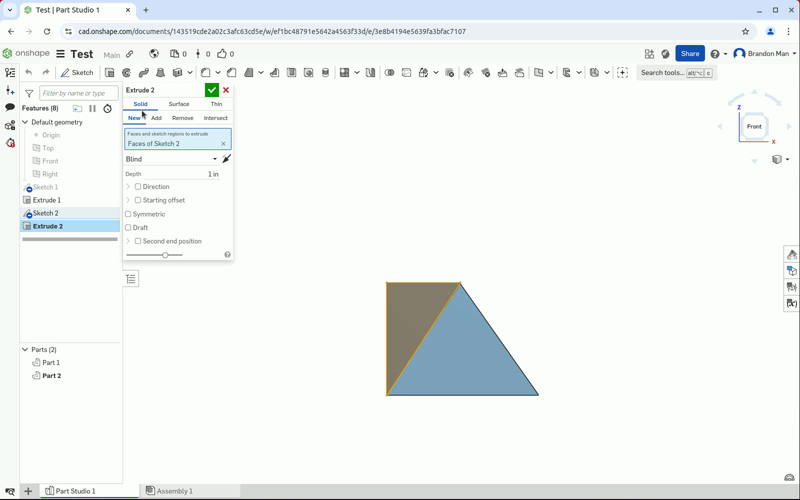
mouse_move(137, 120)
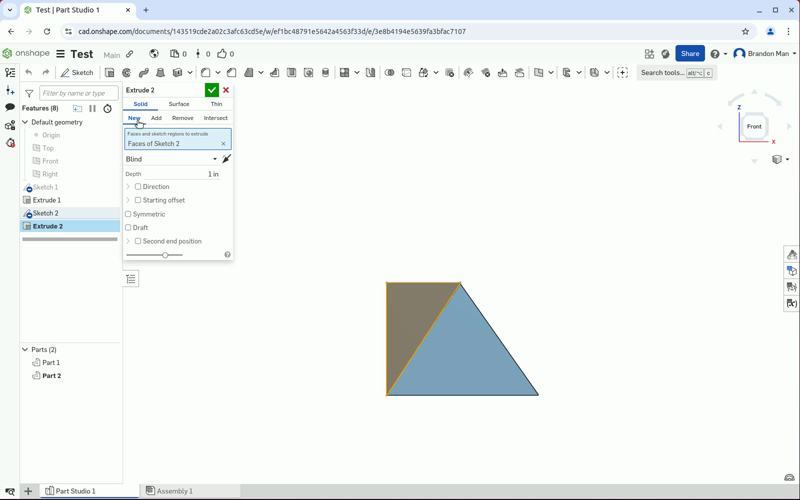
click(137, 120)
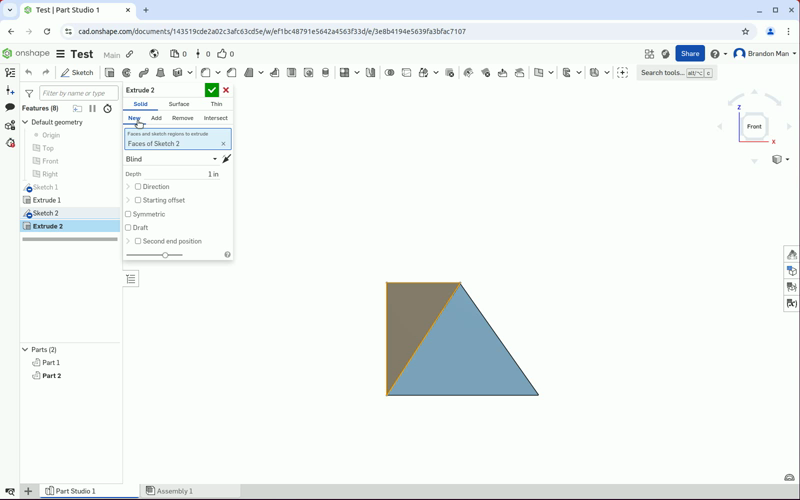
key(tab, 4)
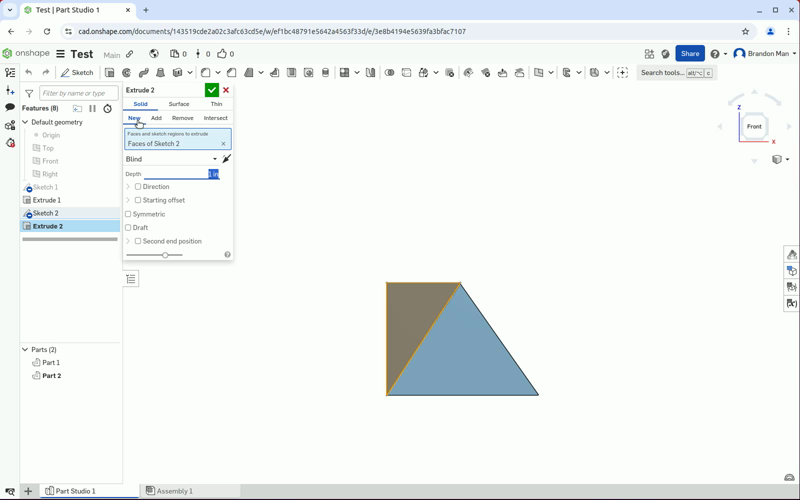
text(7.703)
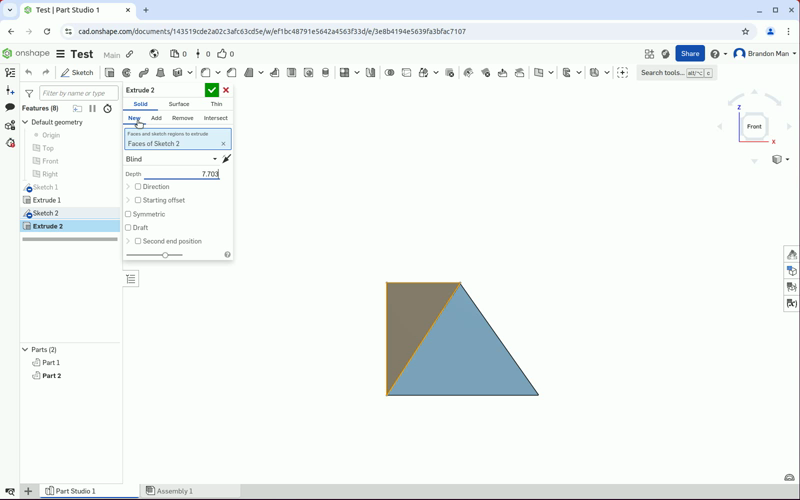
key(enter)
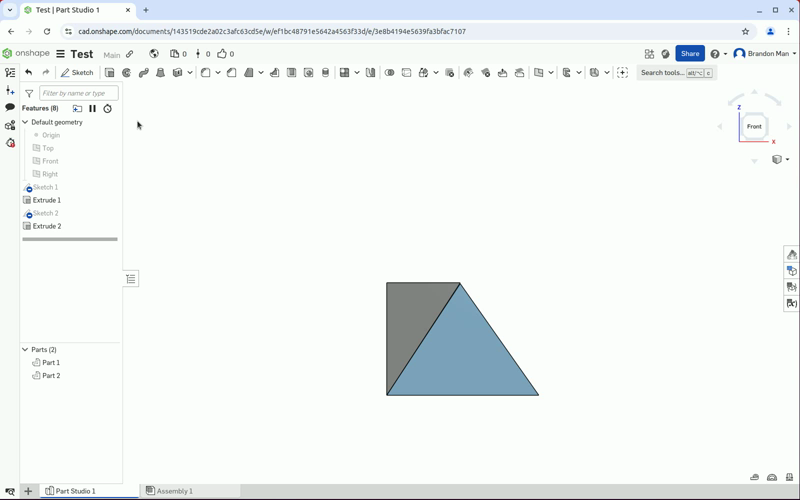
key(shift+h)
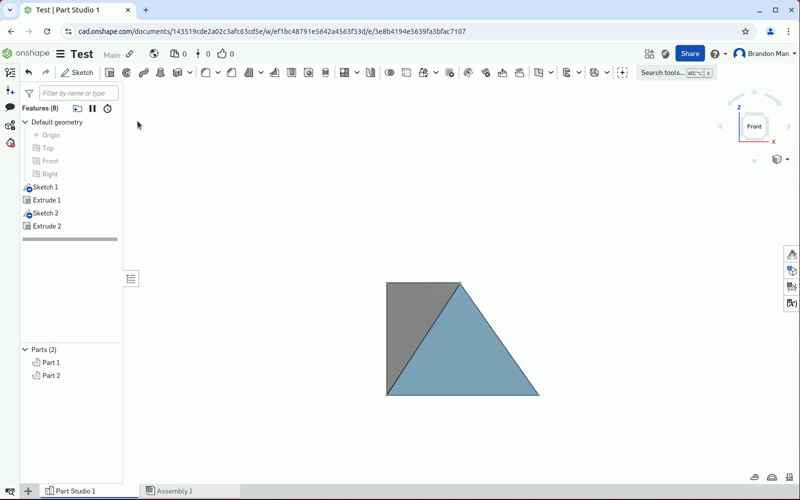
key(shift+h)
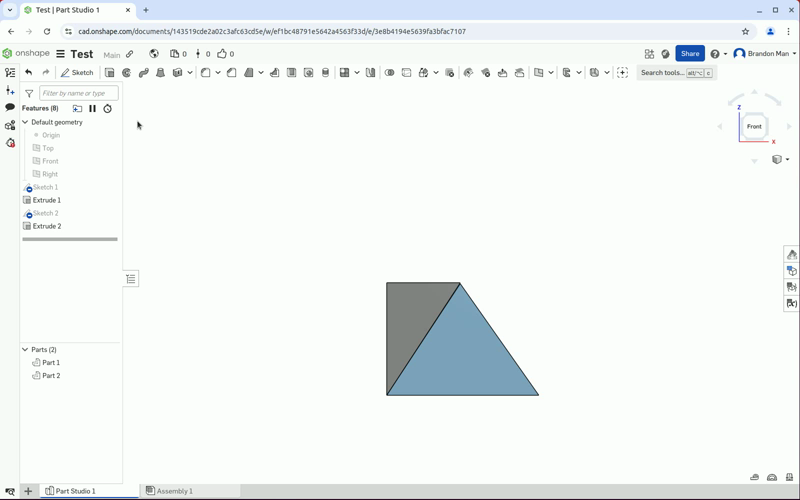
mouse_move(73, 189)
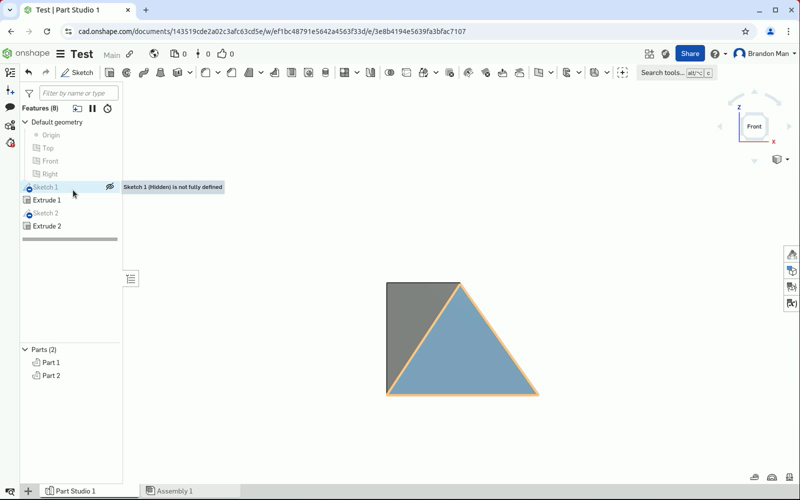
click(73, 189)
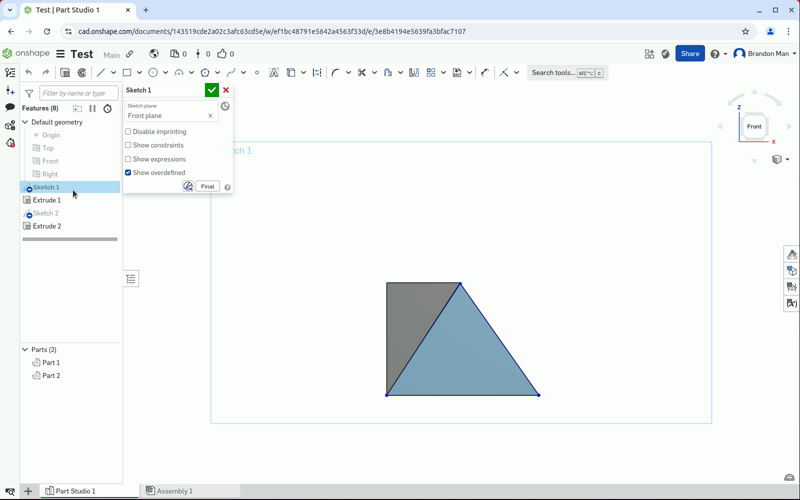
mouse_move(229, 92)
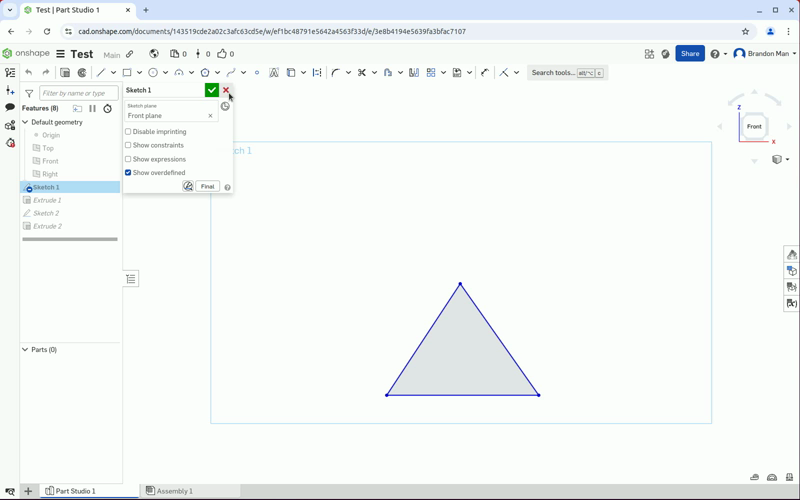
click(229, 92)
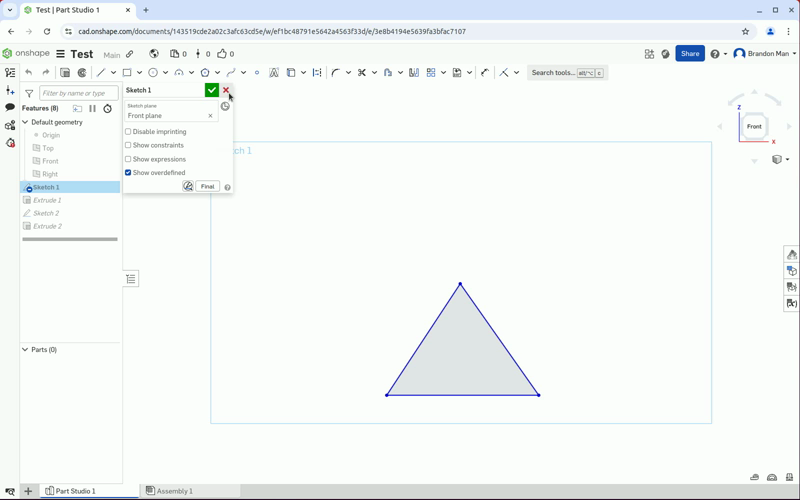
key(shift+s)
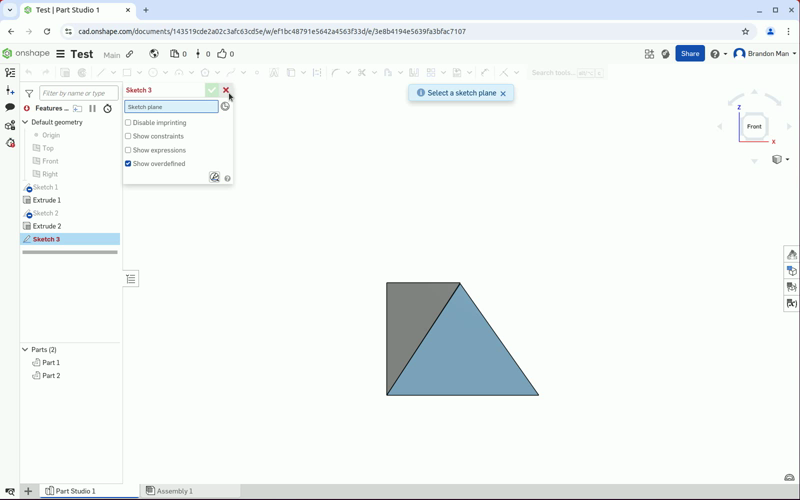
mouse_move(73, 163)
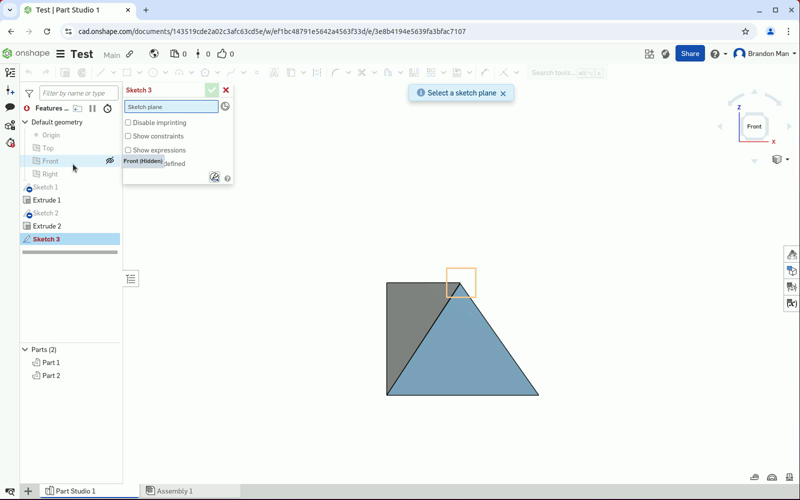
click(73, 163)
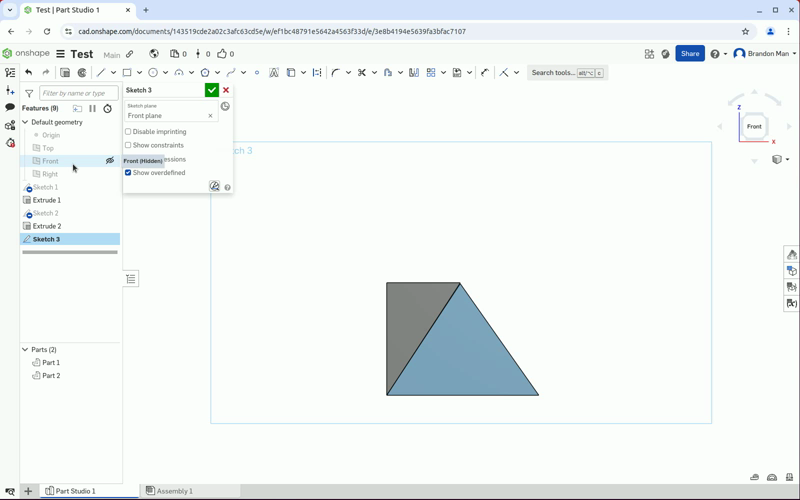
mouse_move(73, 352)
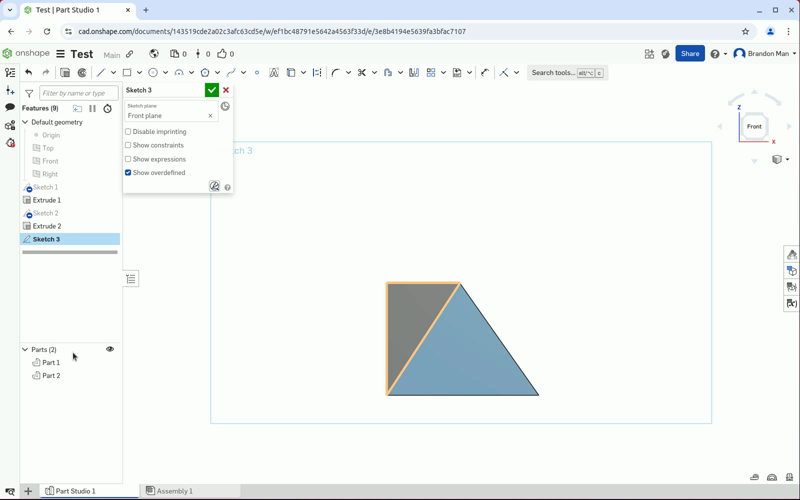
key(y)
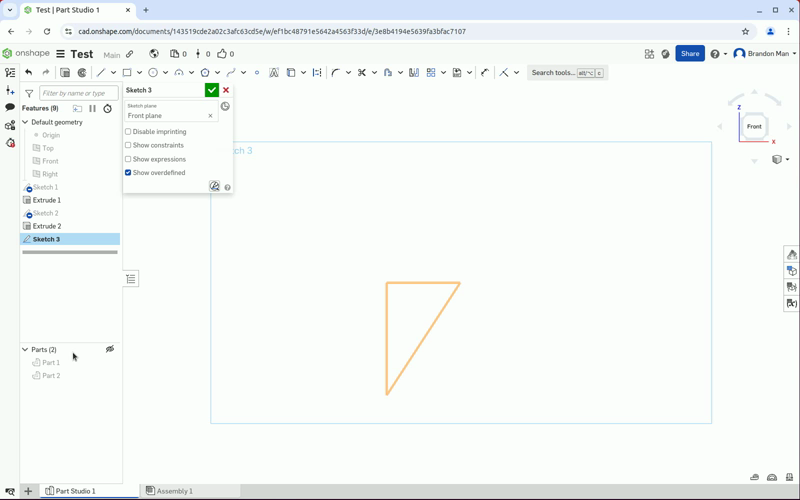
key(l)
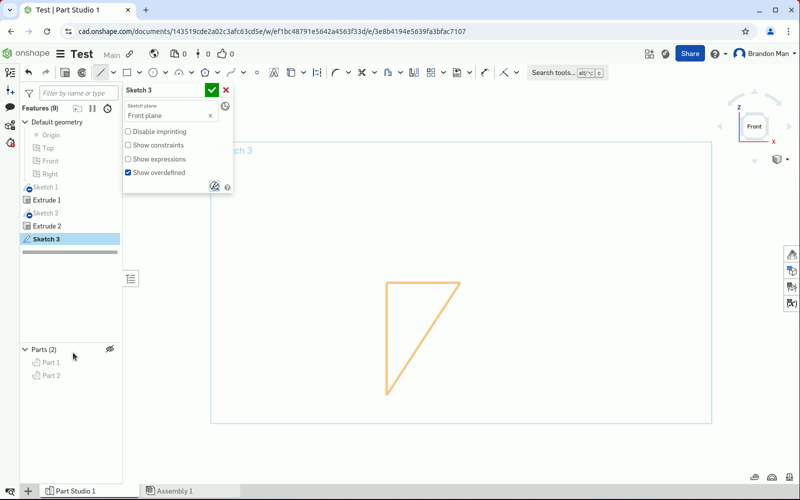
key_down(shift)
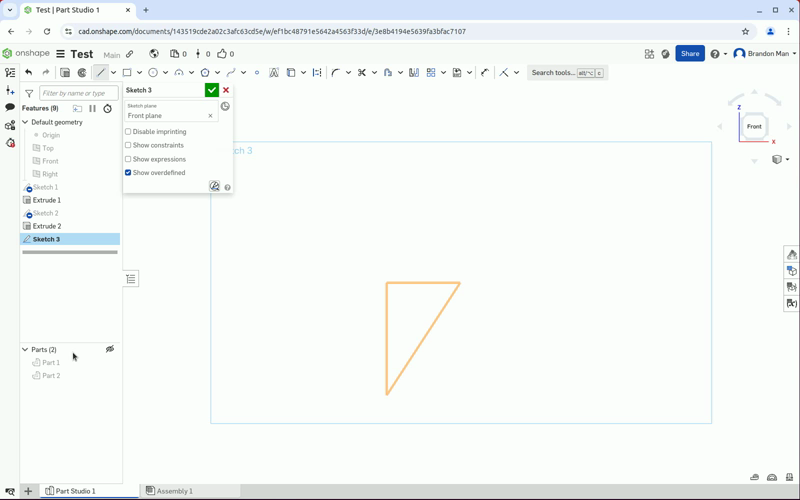
mouse_move(404, 216)
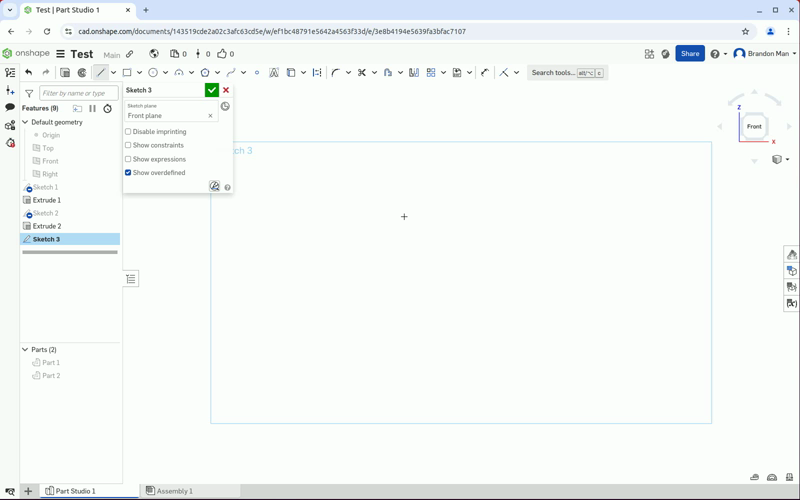
click(404, 216)
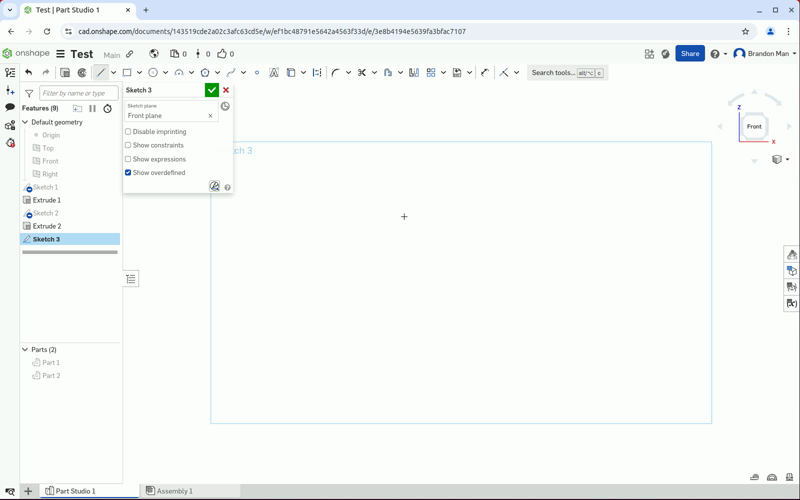
key_up(shift)
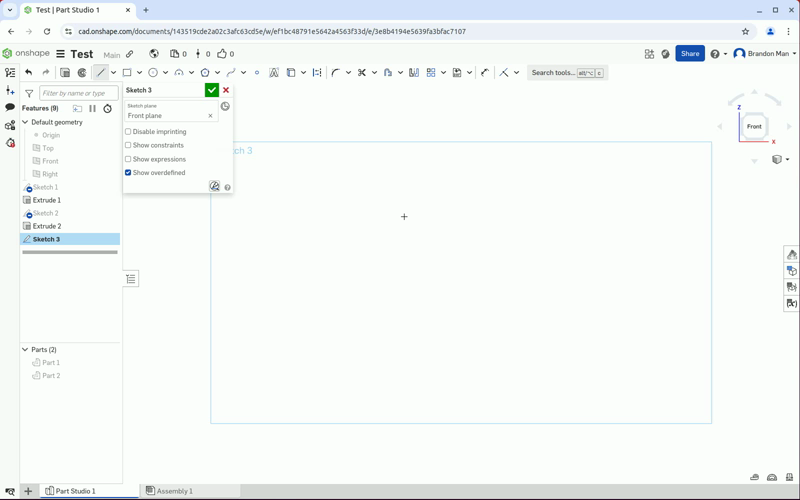
key_down(shift)
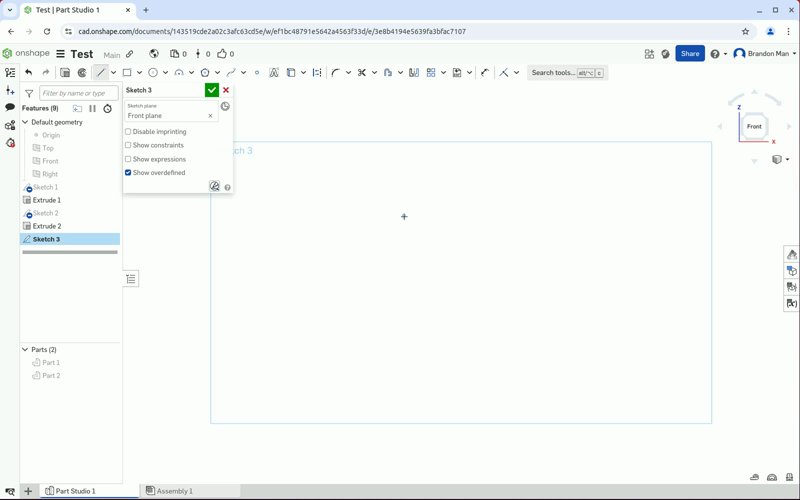
mouse_move(461, 283)
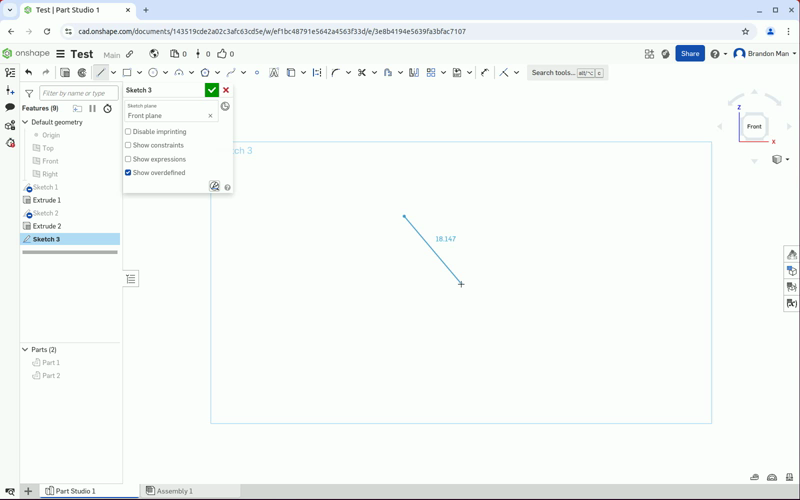
click(461, 283)
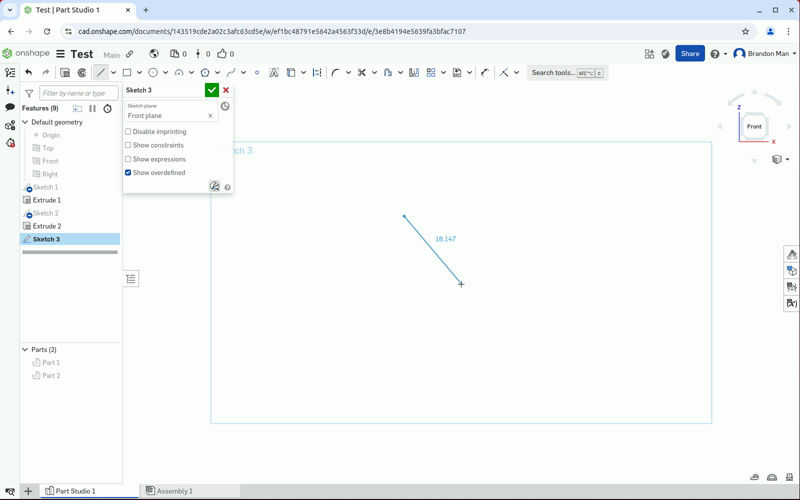
key_up(shift)
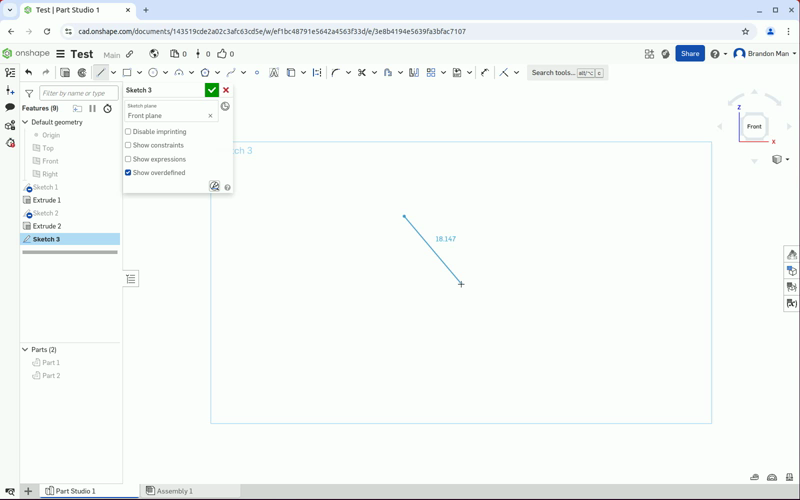
key_down(shift)
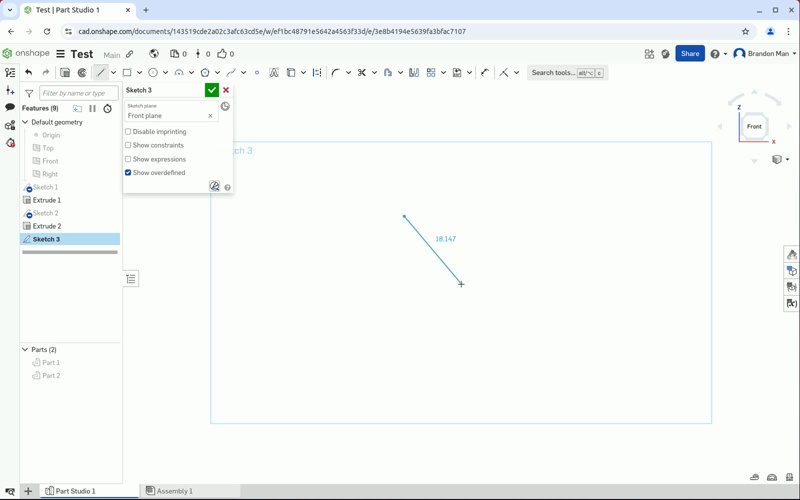
mouse_move(437, 183)
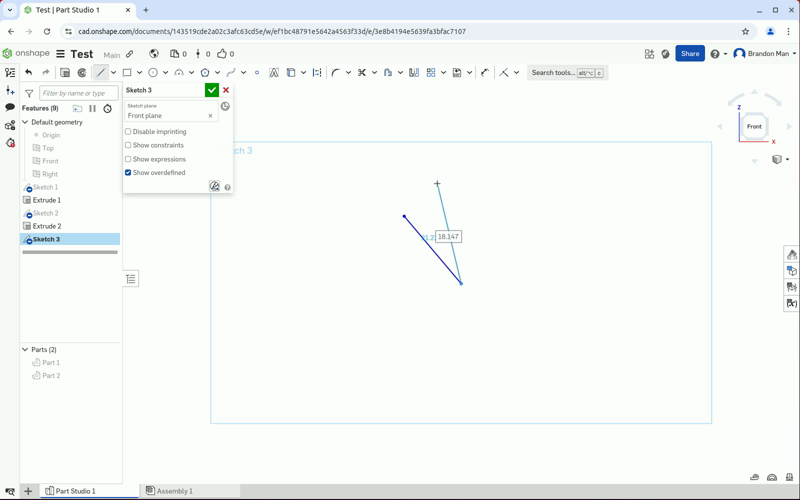
click(437, 183)
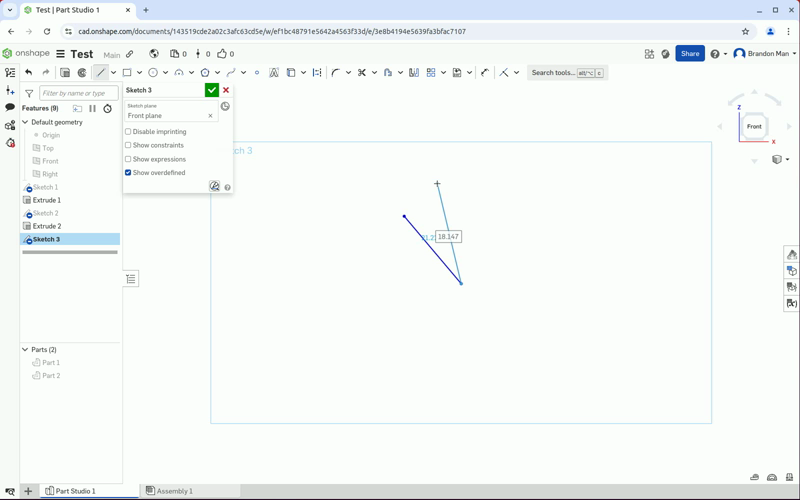
key_up(shift)
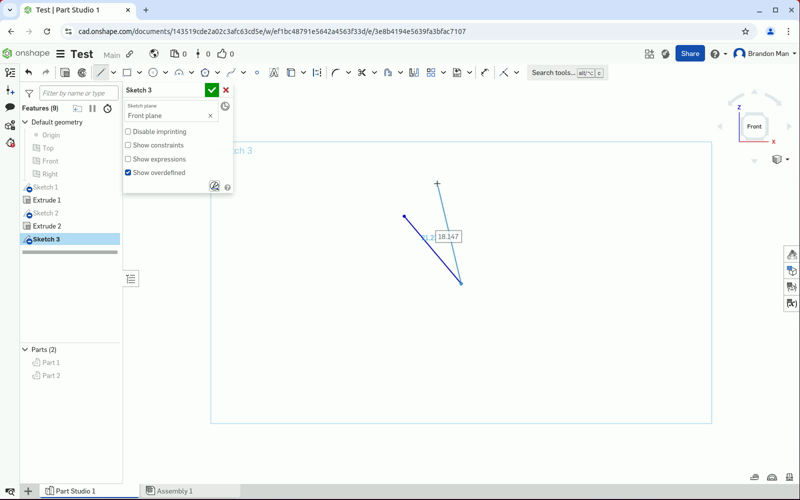
mouse_move(467, 183)
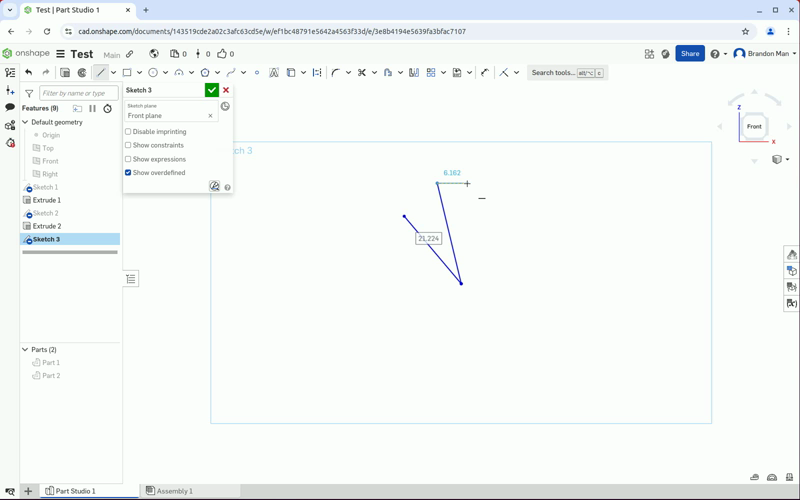
key_down(shift)
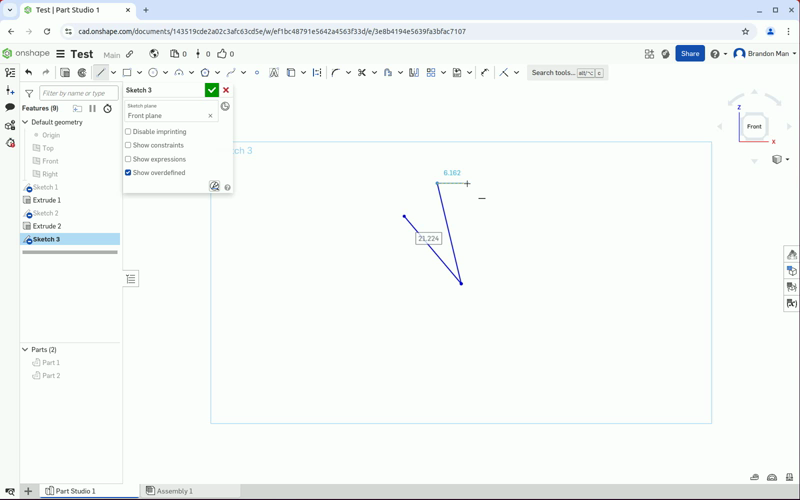
mouse_move(404, 216)
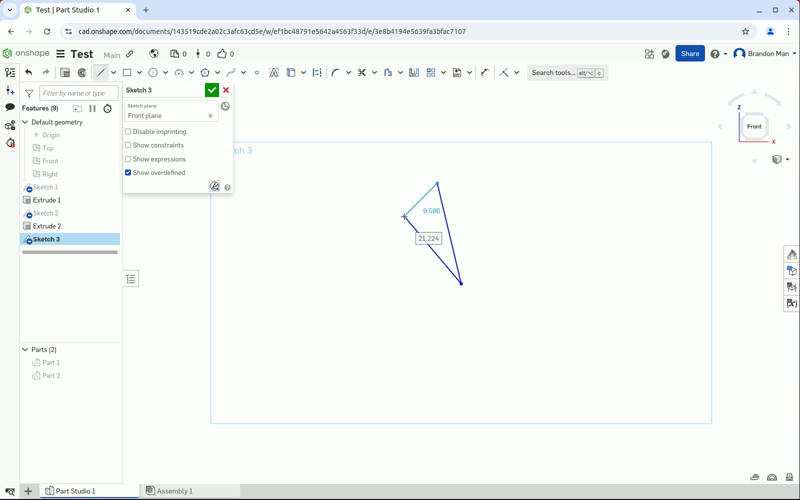
key_up(shift)
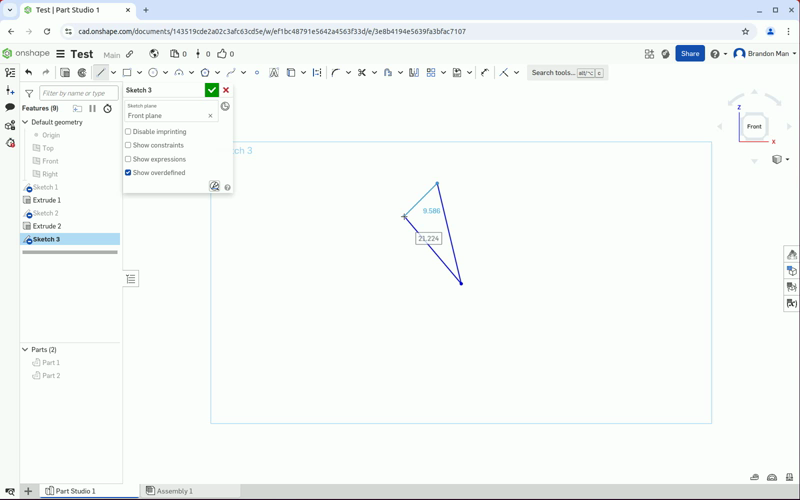
click(404, 216)
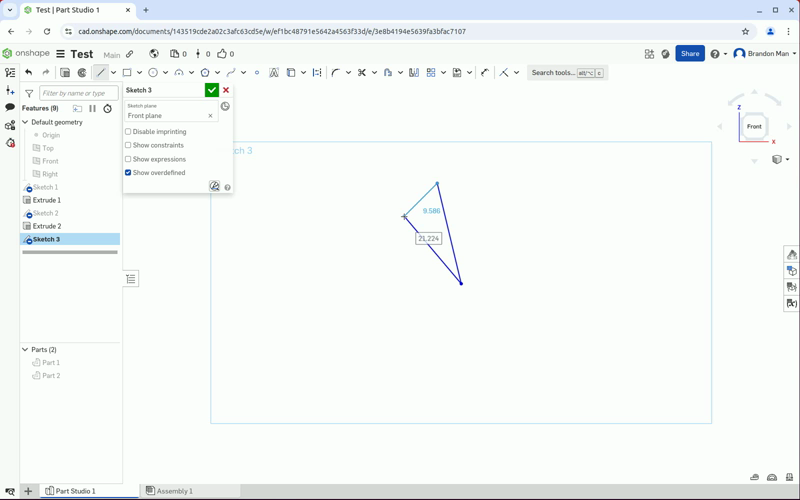
key(esc)
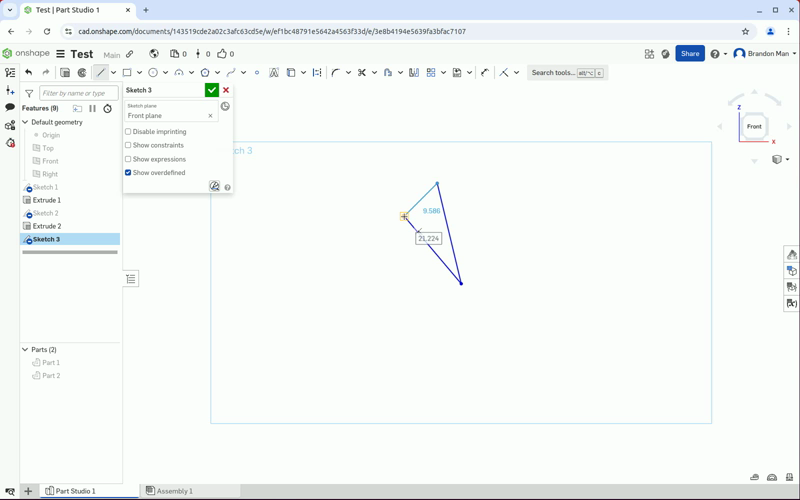
mouse_move(429, 194)
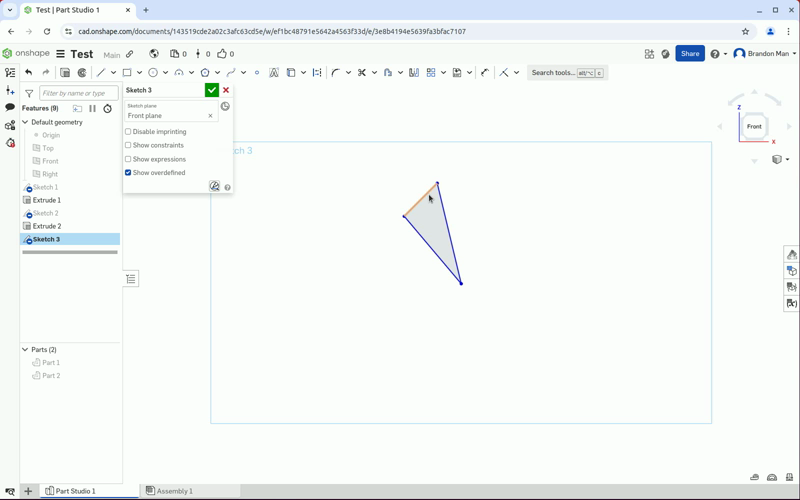
click(429, 194)
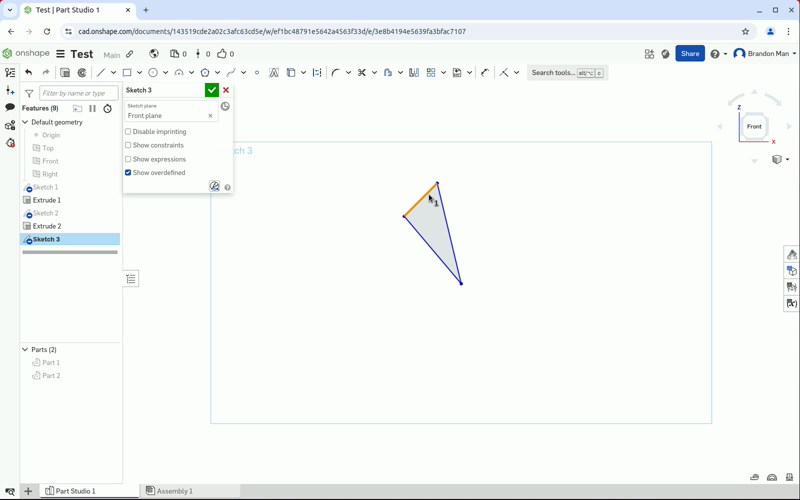
mouse_move(73, 352)
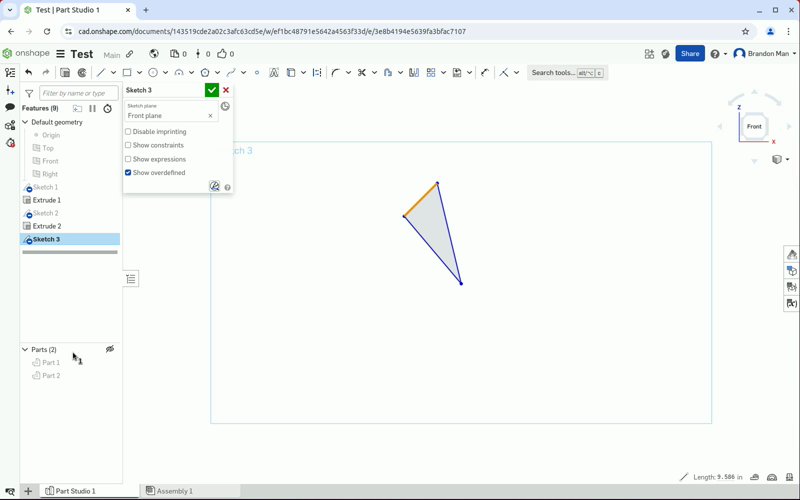
key(shift+y)
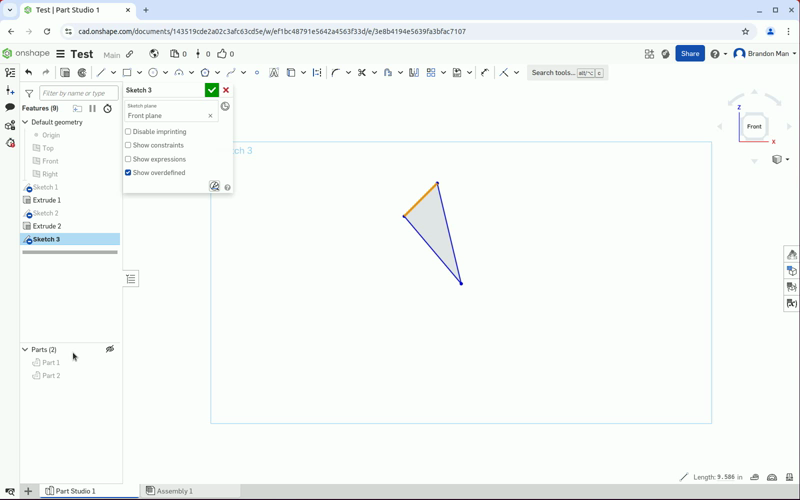
key(shift+e)
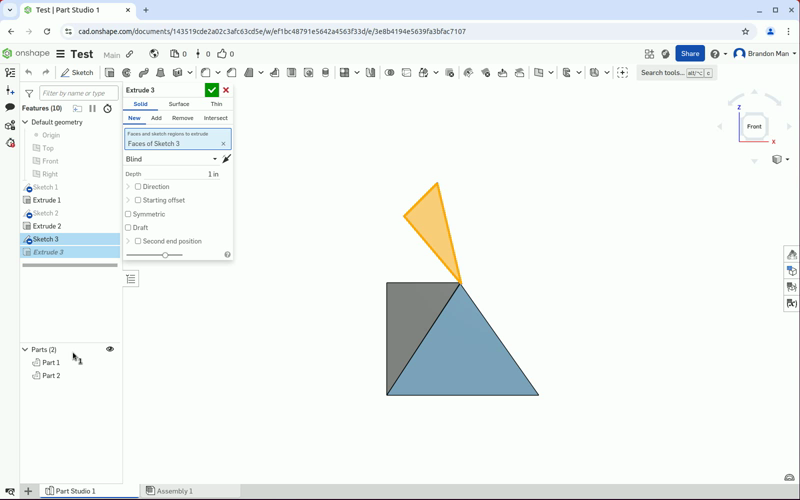
mouse_move(143, 106)
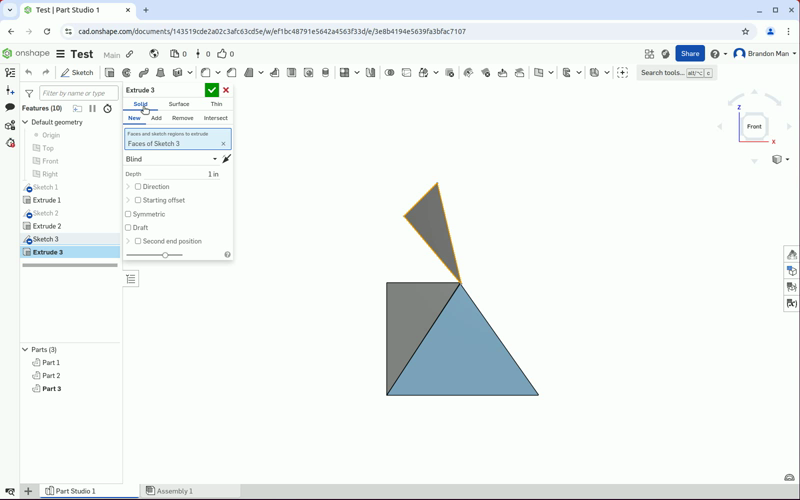
click(143, 106)
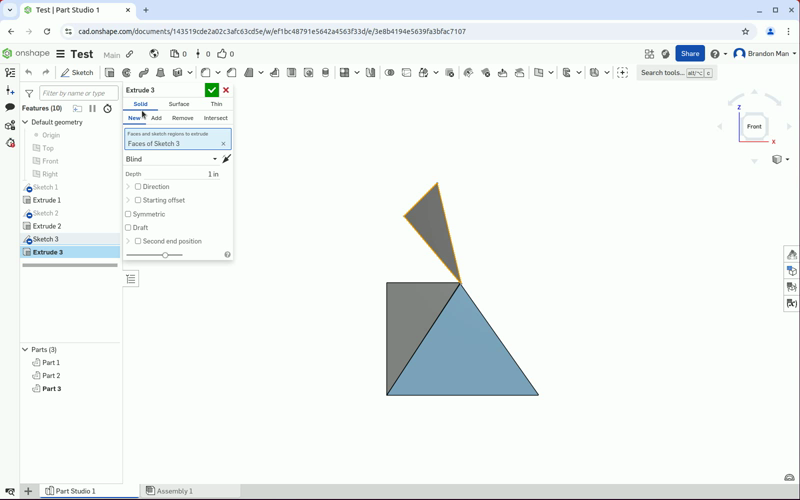
mouse_move(137, 120)
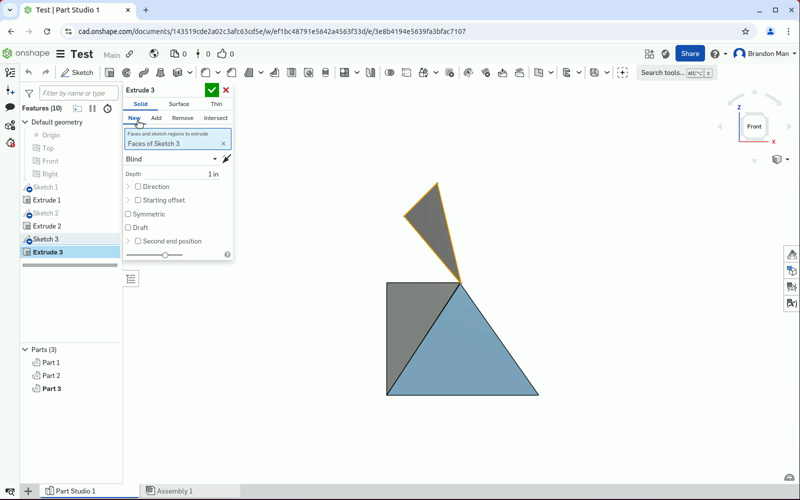
click(137, 120)
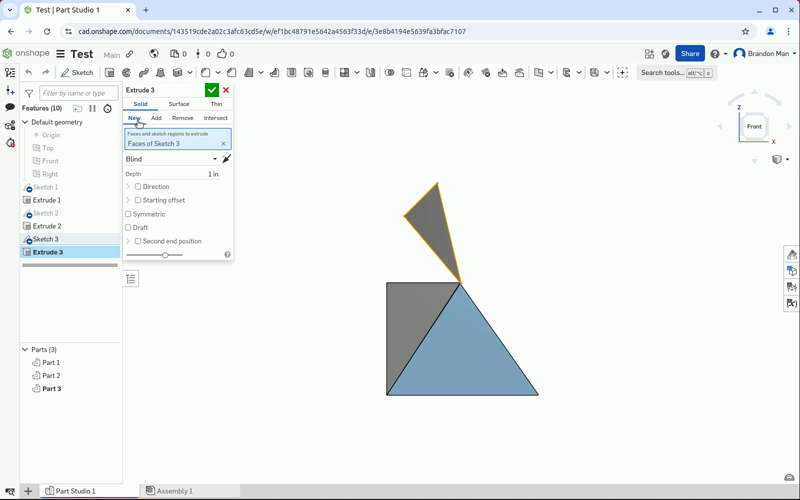
key(tab, 4)
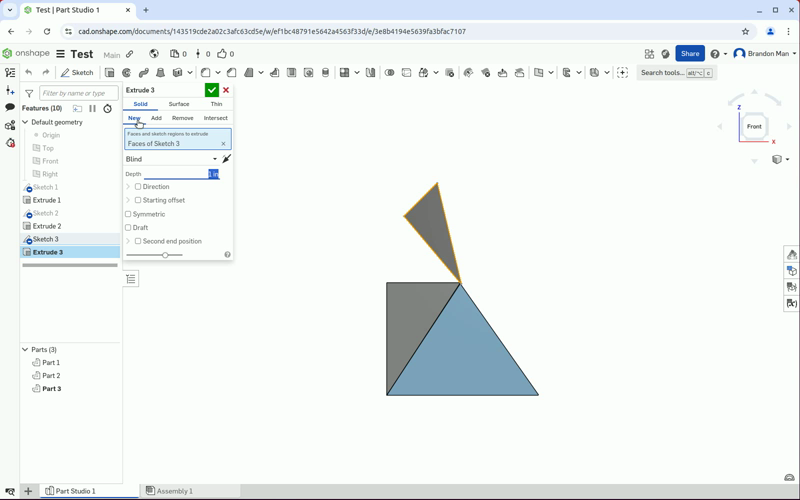
text(7.703)
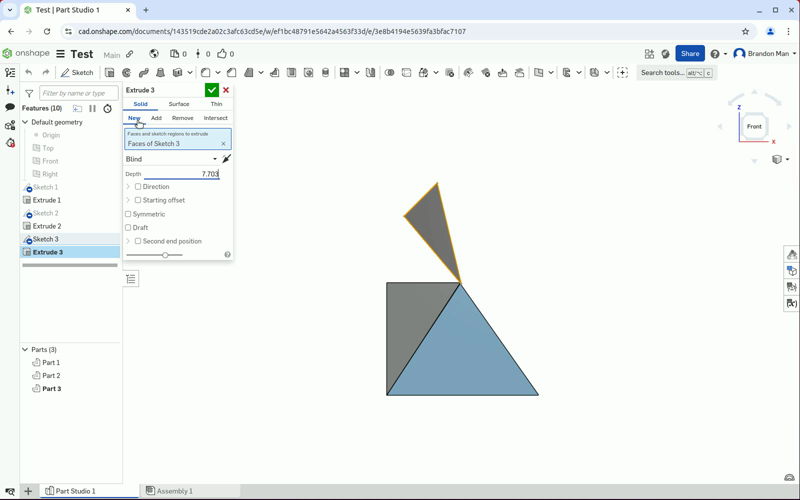
key(enter)
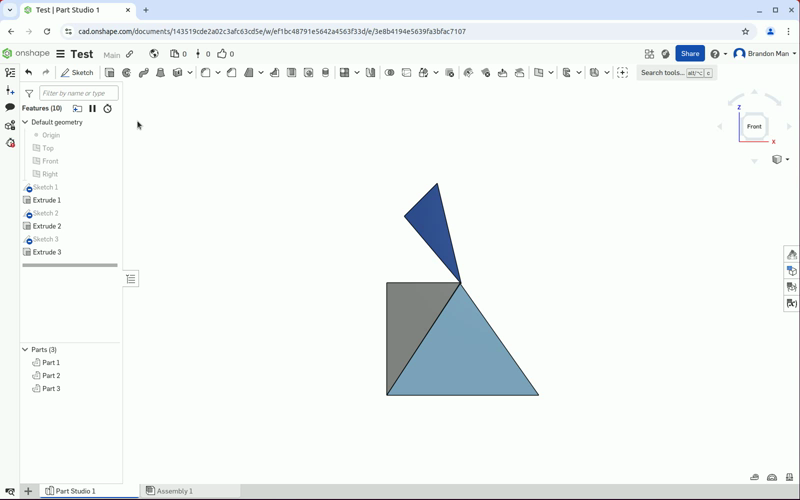
key(shift+h)
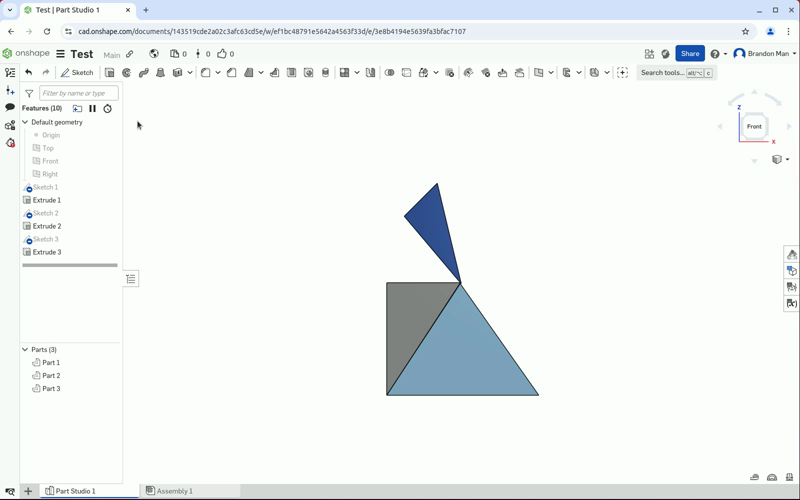
key(shift+h)
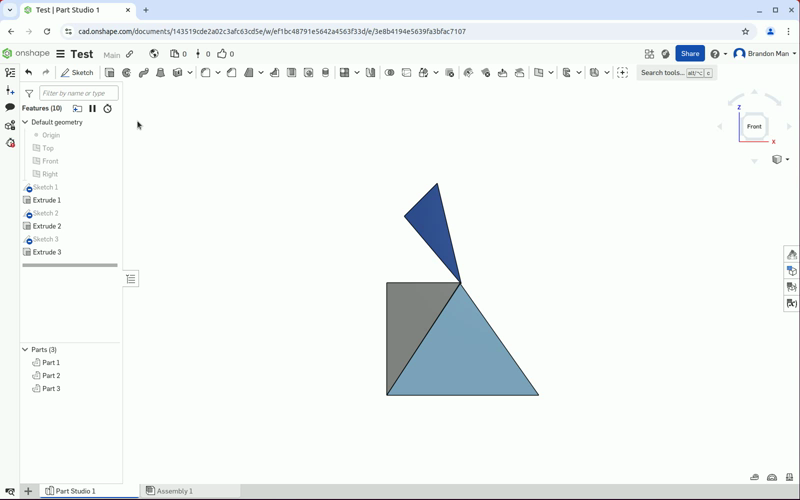
mouse_move(73, 189)
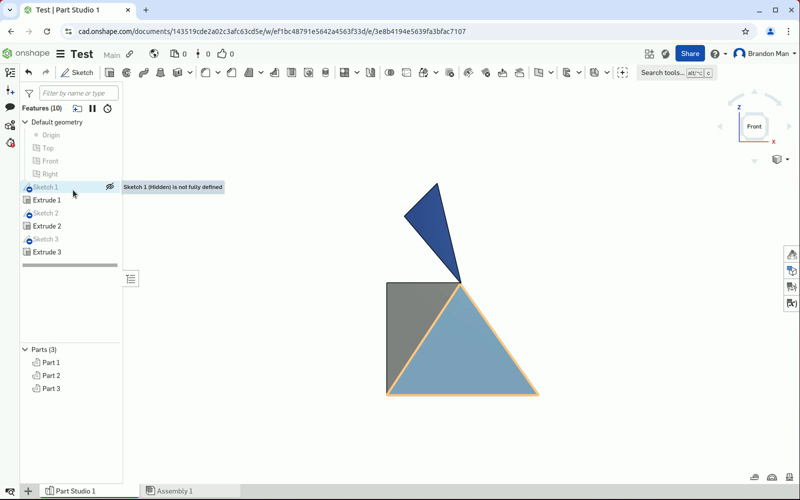
click(73, 189)
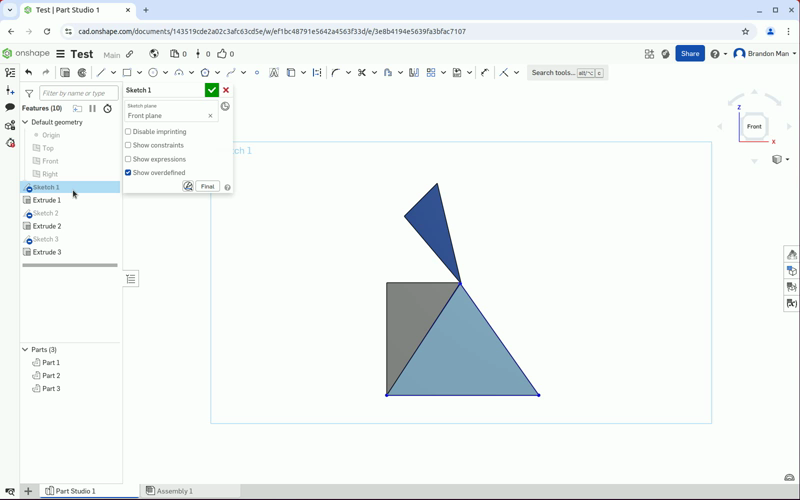
mouse_move(229, 92)
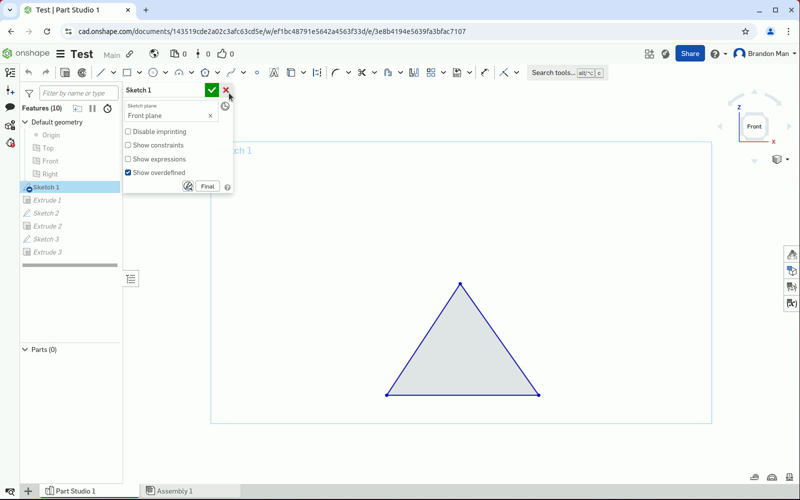
click(229, 92)
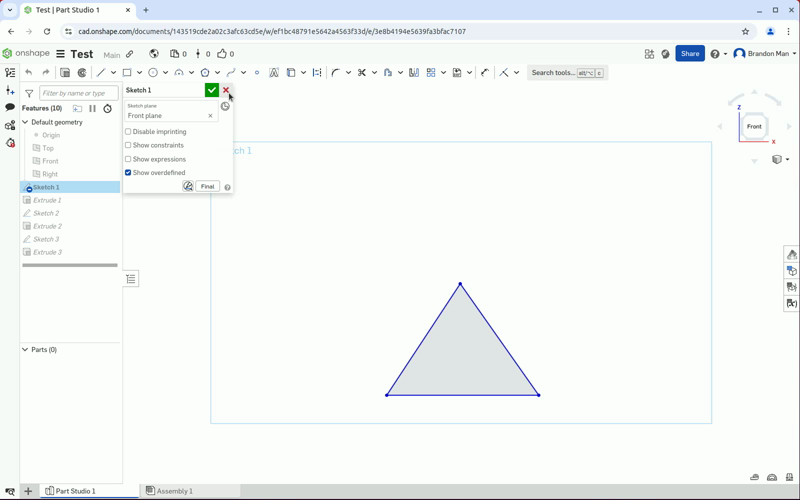
key(shift+s)
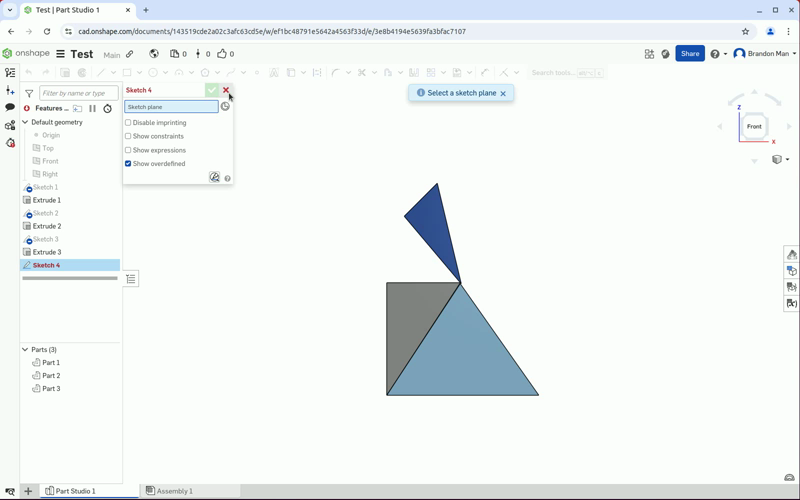
mouse_move(73, 163)
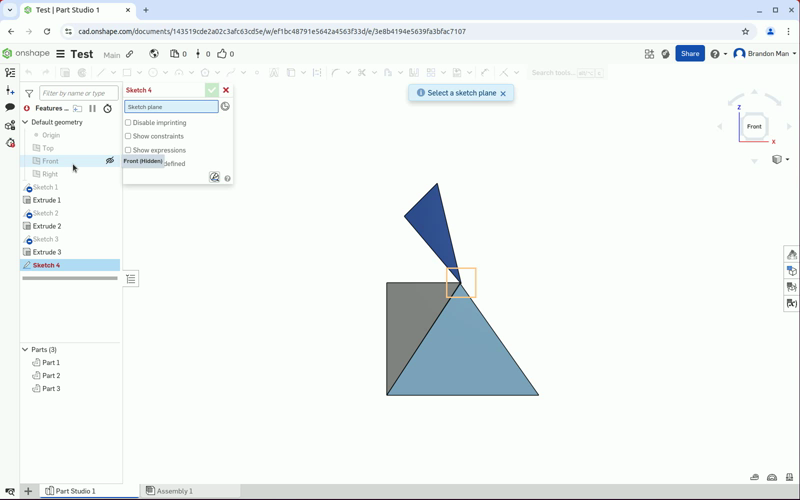
click(73, 163)
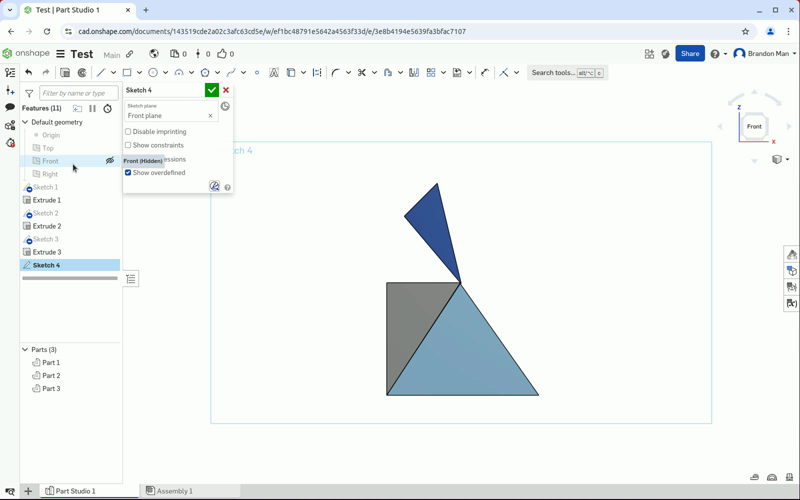
mouse_move(73, 352)
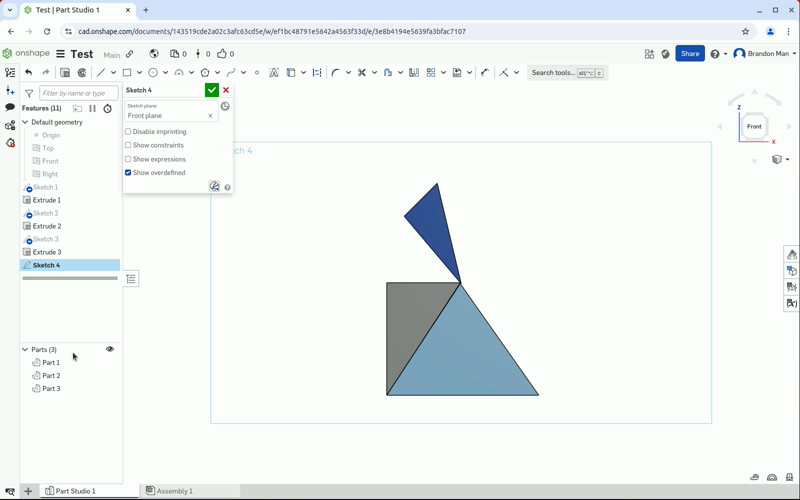
key(y)
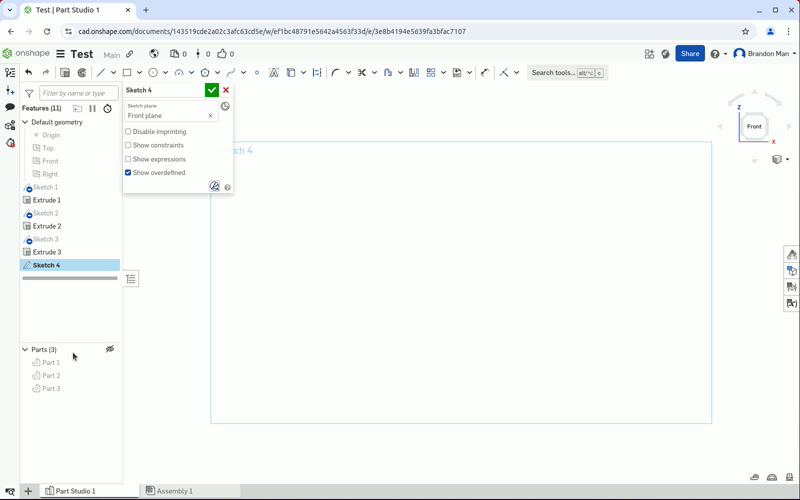
key(l)
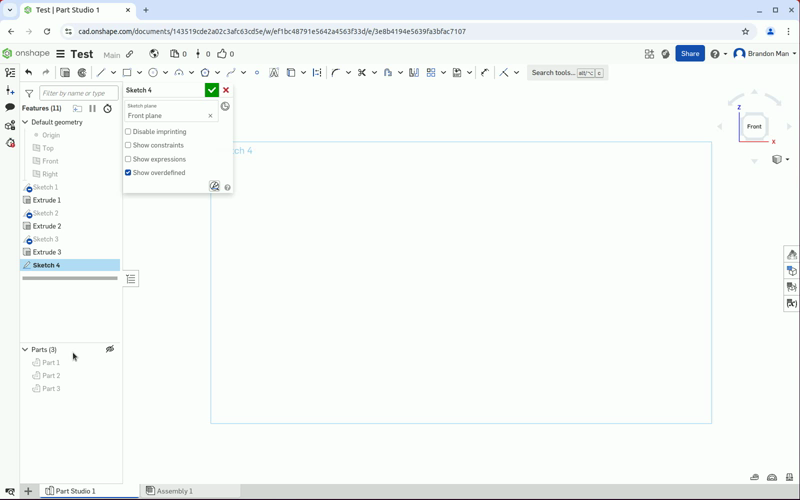
key_down(shift)
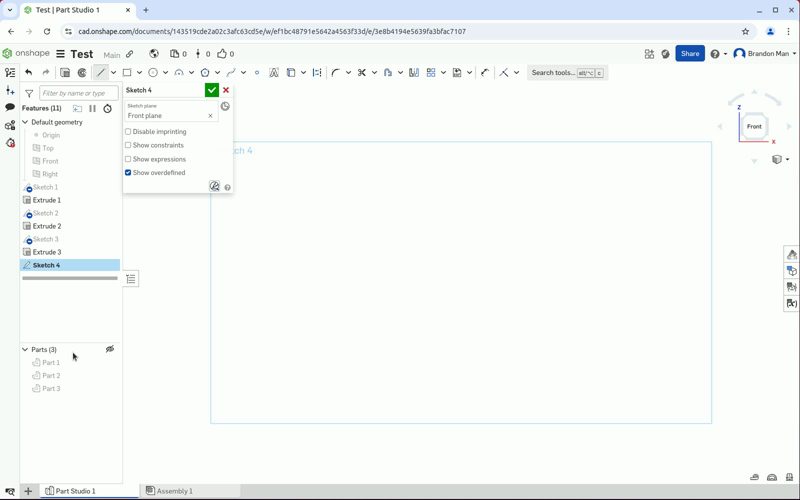
mouse_move(437, 184)
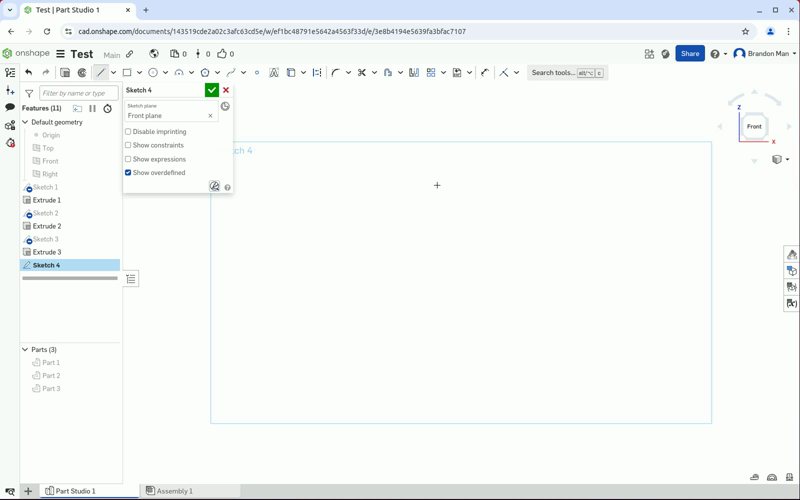
click(437, 184)
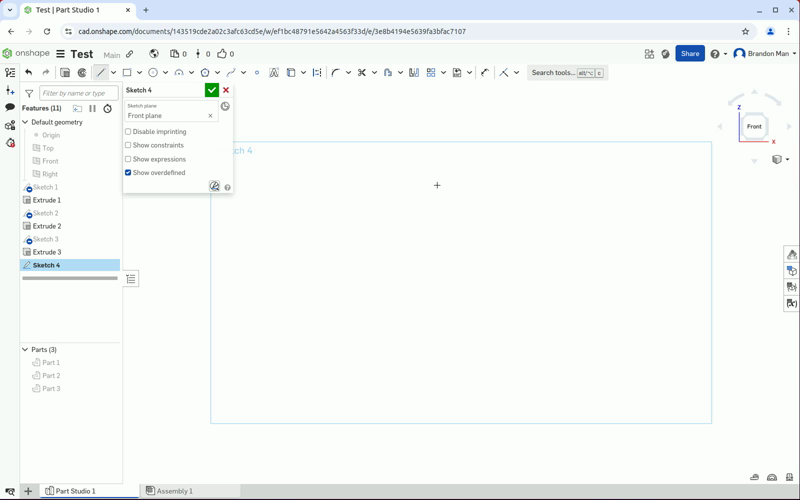
key_up(shift)
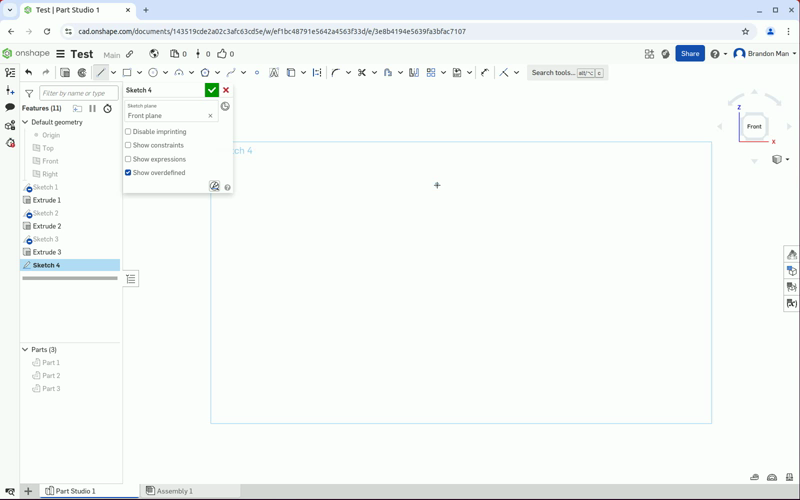
key_down(shift)
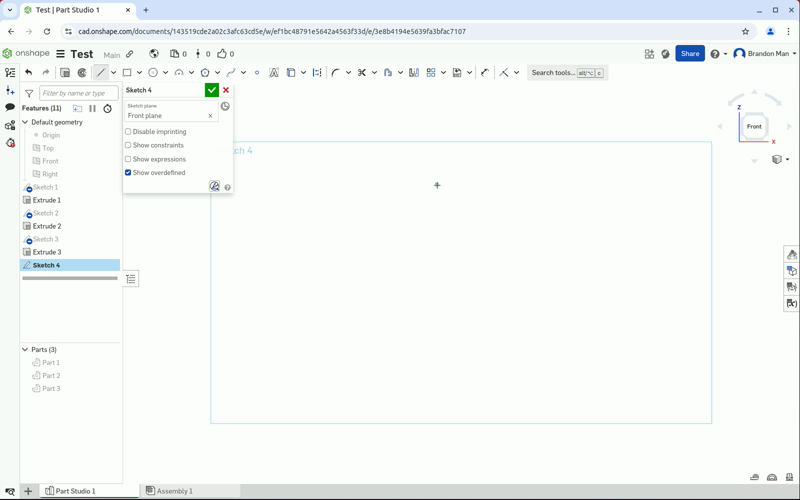
mouse_move(460, 283)
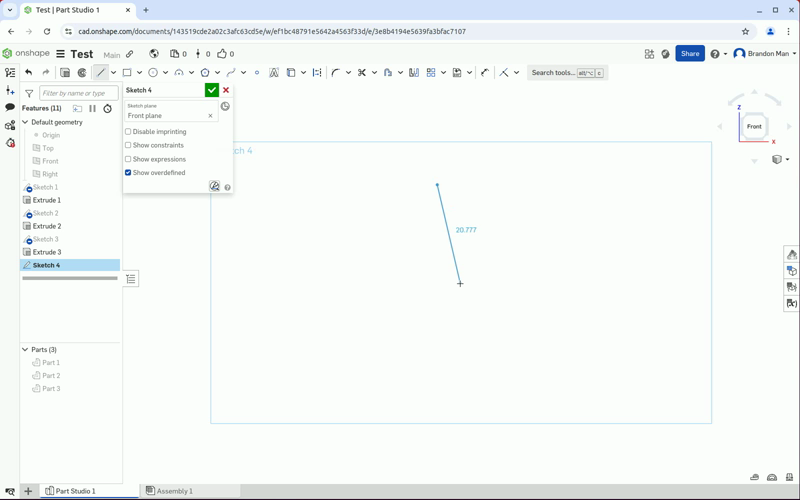
click(460, 283)
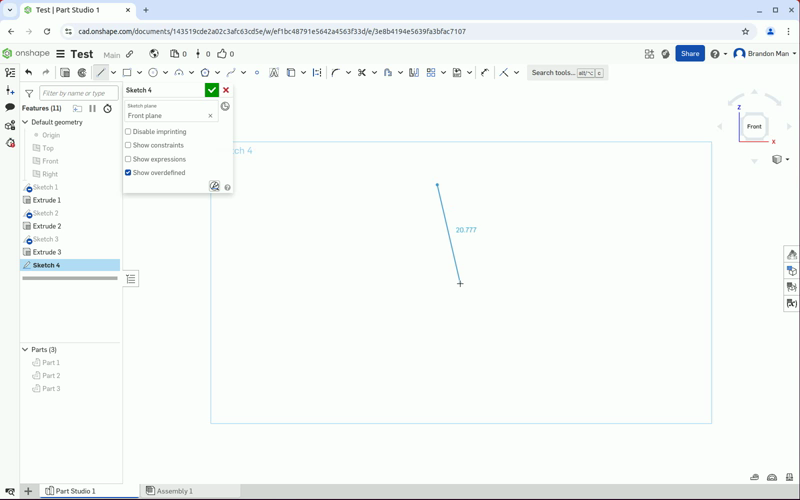
key_up(shift)
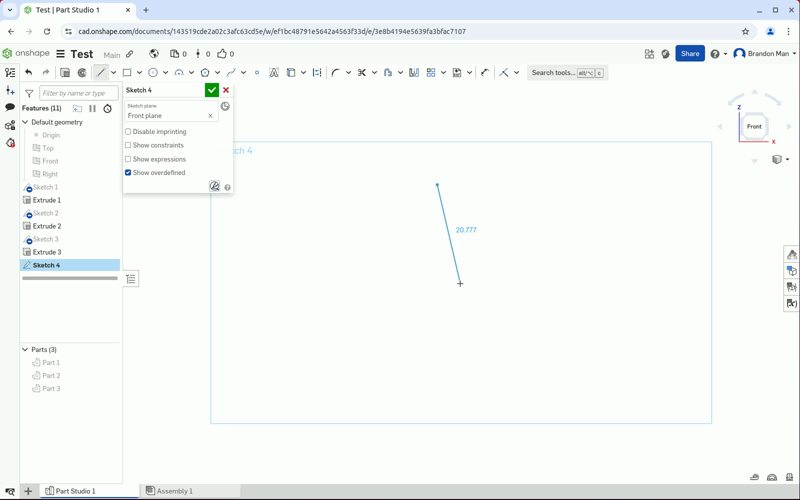
key_down(shift)
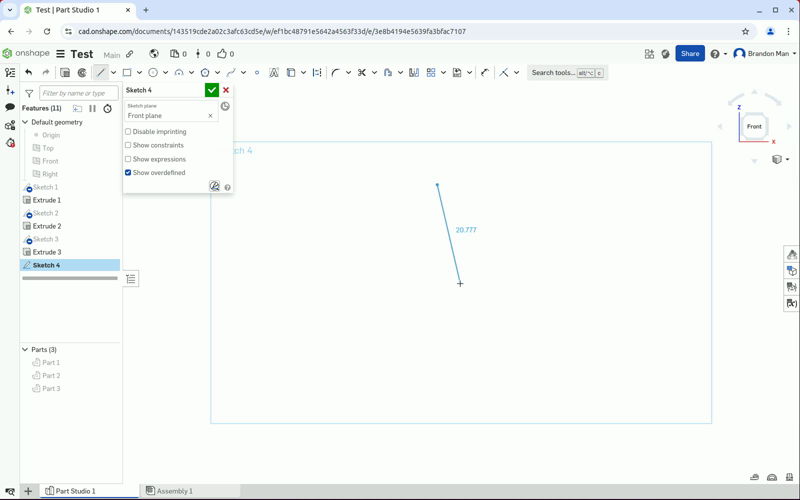
mouse_move(492, 184)
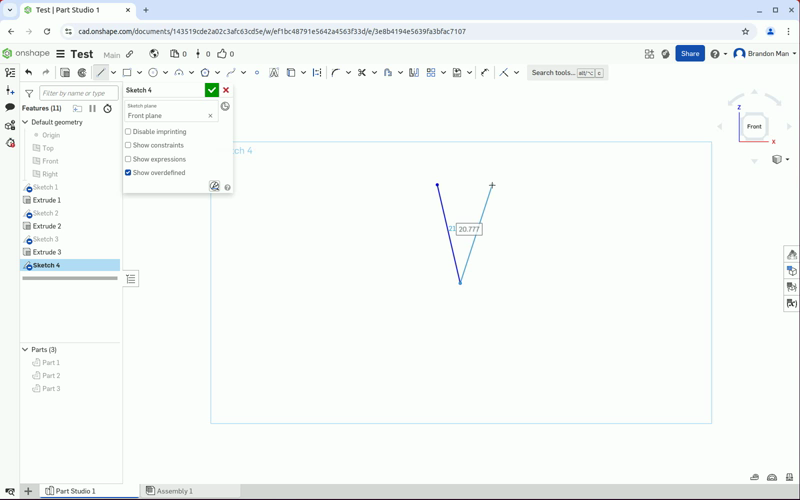
click(492, 184)
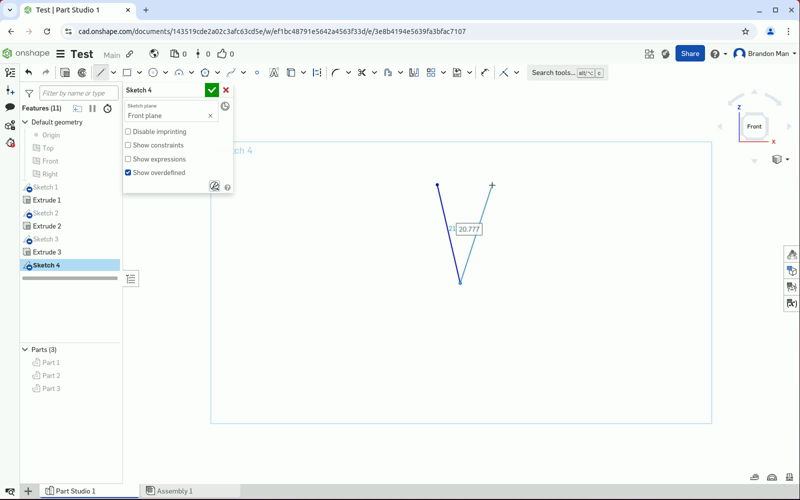
key_up(shift)
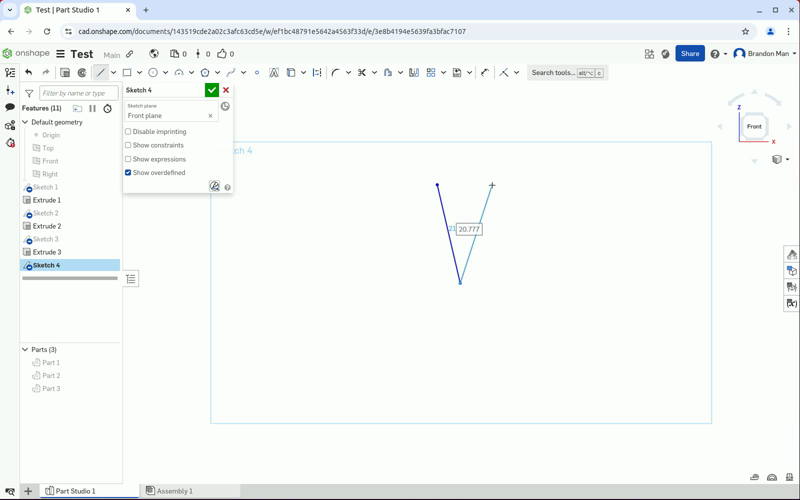
key_down(shift)
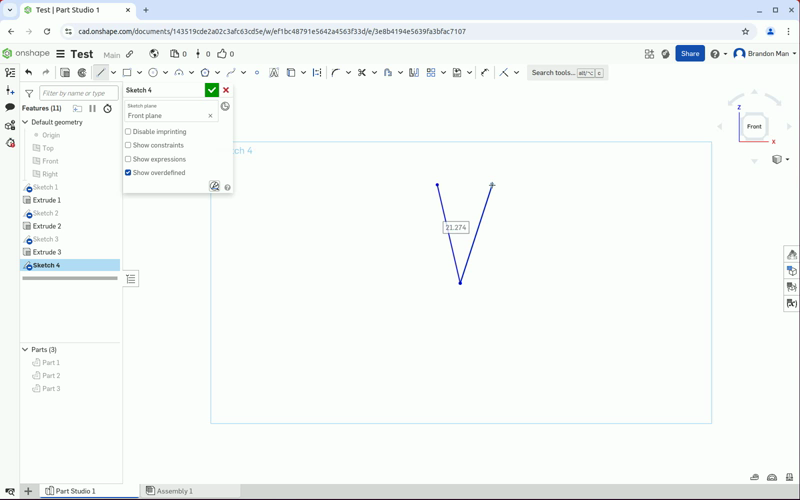
mouse_move(522, 184)
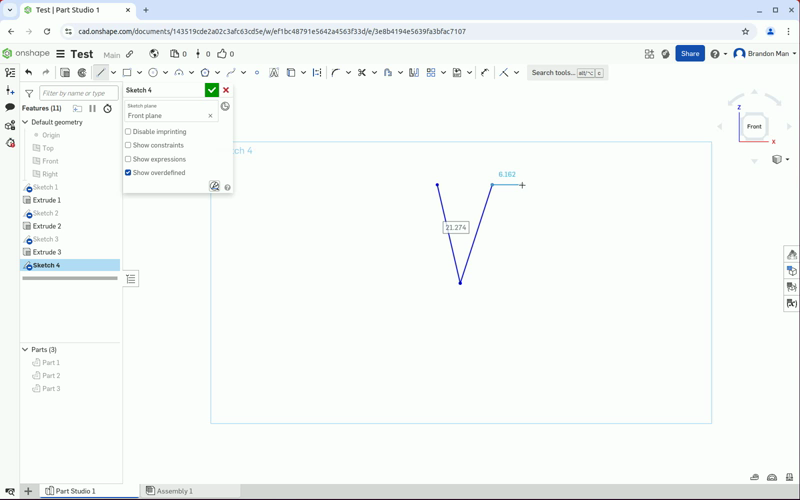
mouse_move(473, 198)
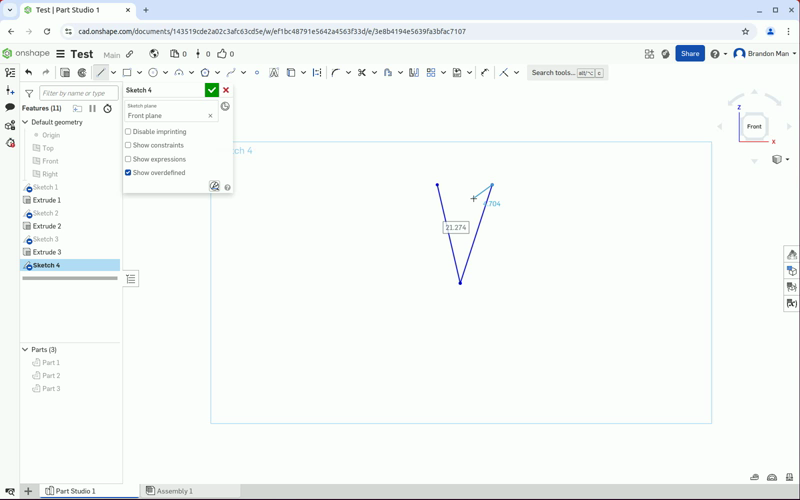
click(473, 198)
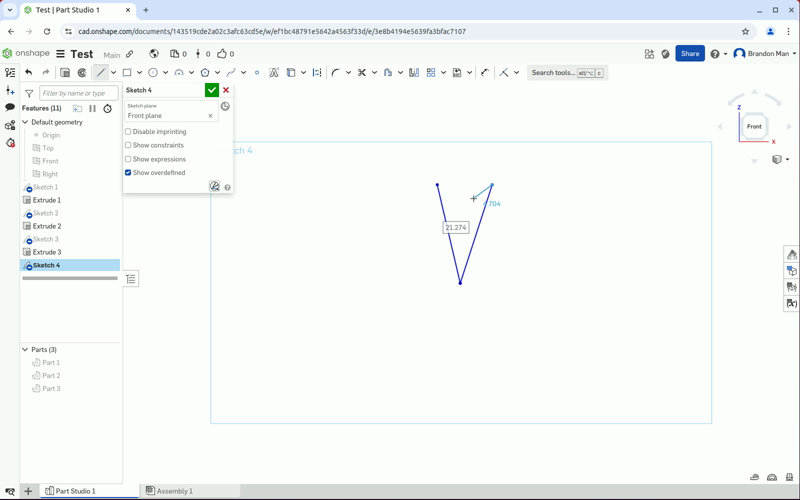
key_up(shift)
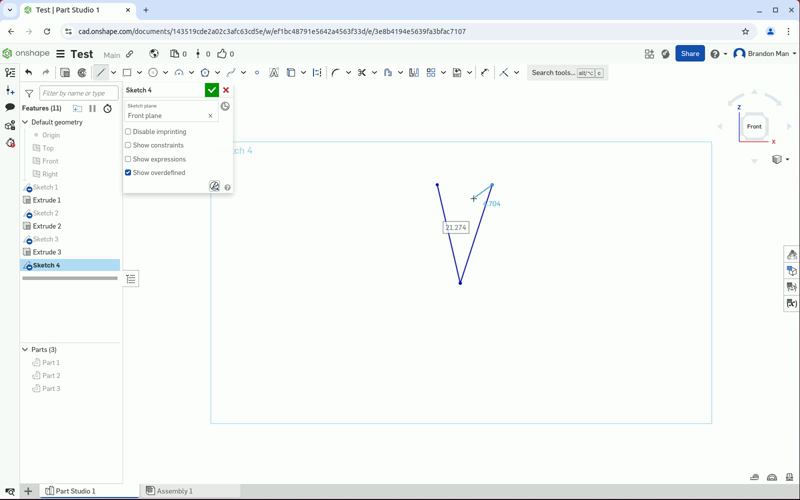
key_down(shift)
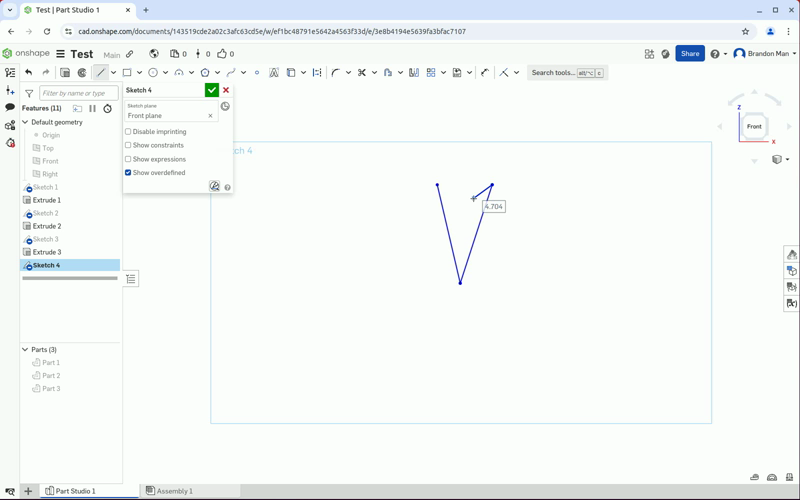
mouse_move(503, 198)
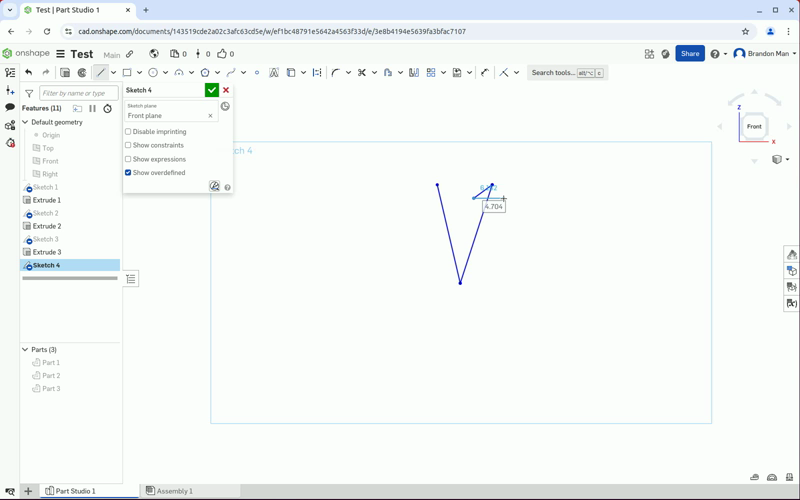
mouse_move(446, 198)
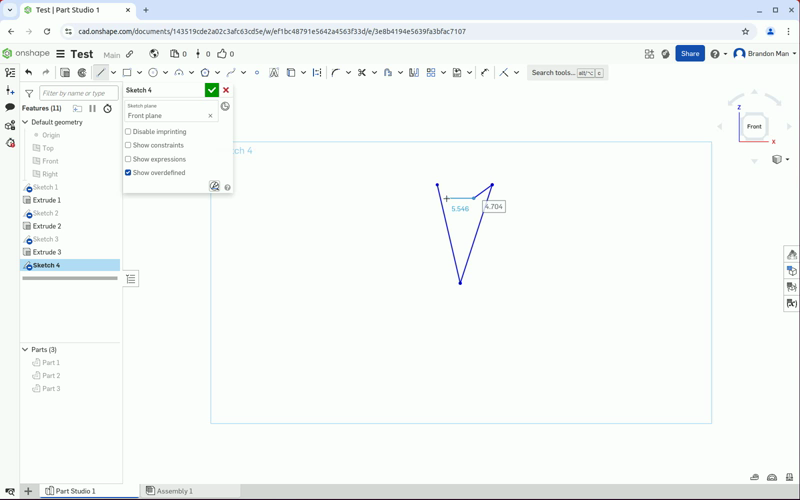
click(446, 198)
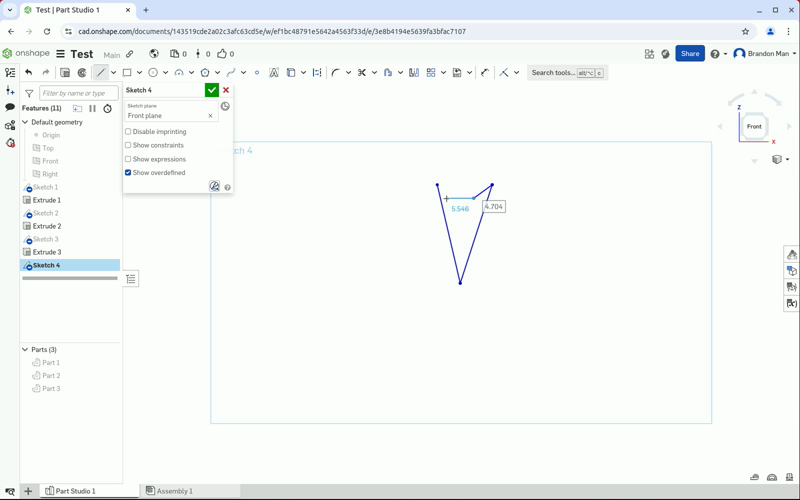
key_up(shift)
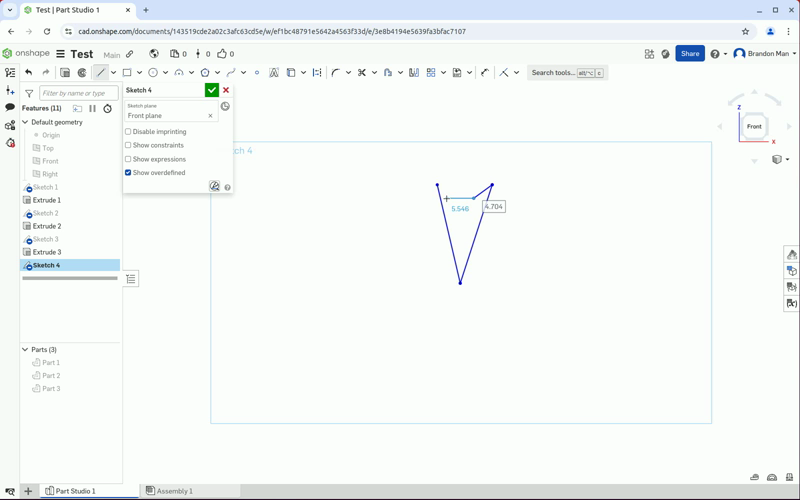
mouse_move(476, 198)
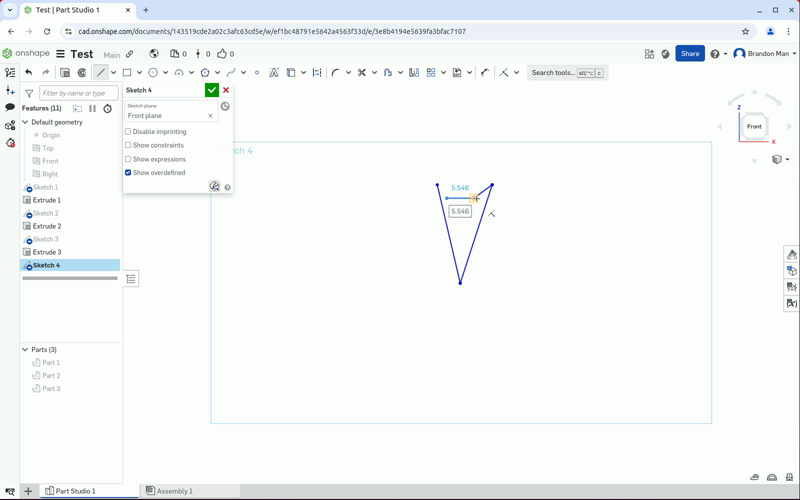
key_down(shift)
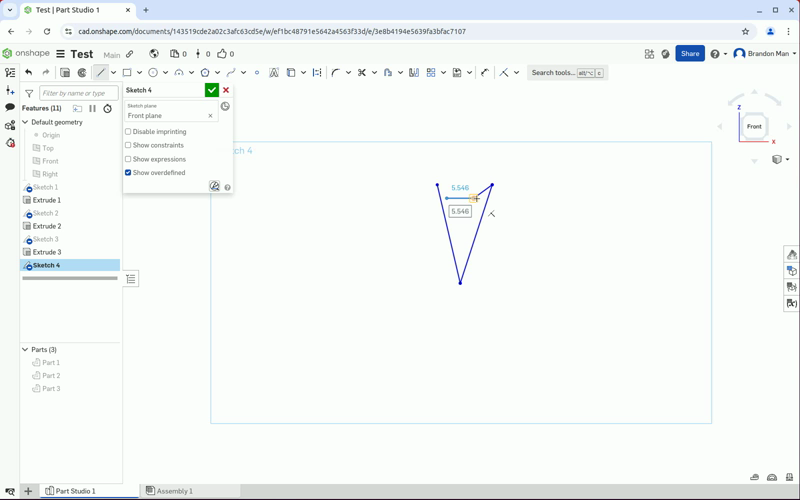
mouse_move(437, 184)
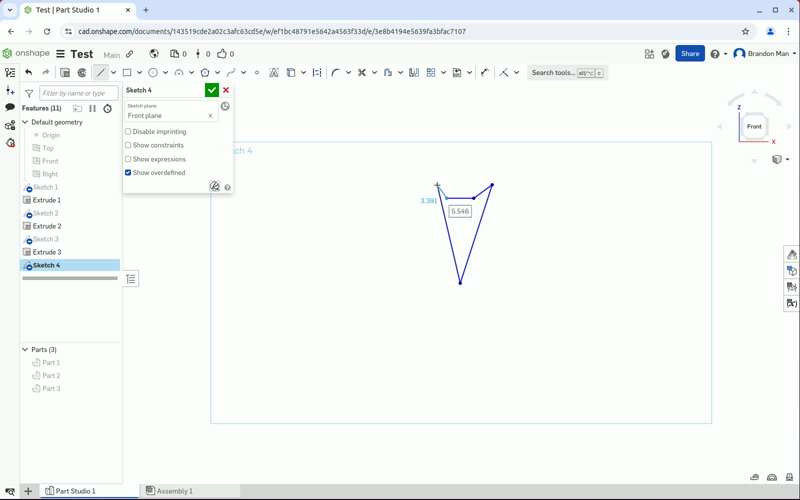
key_up(shift)
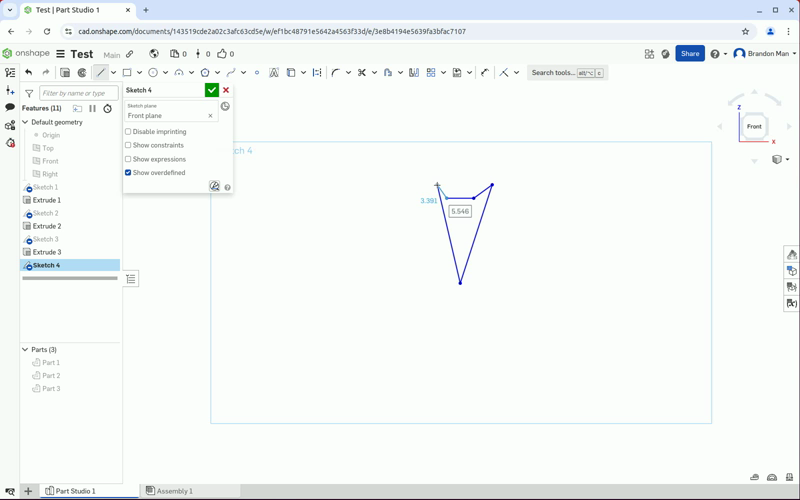
click(437, 184)
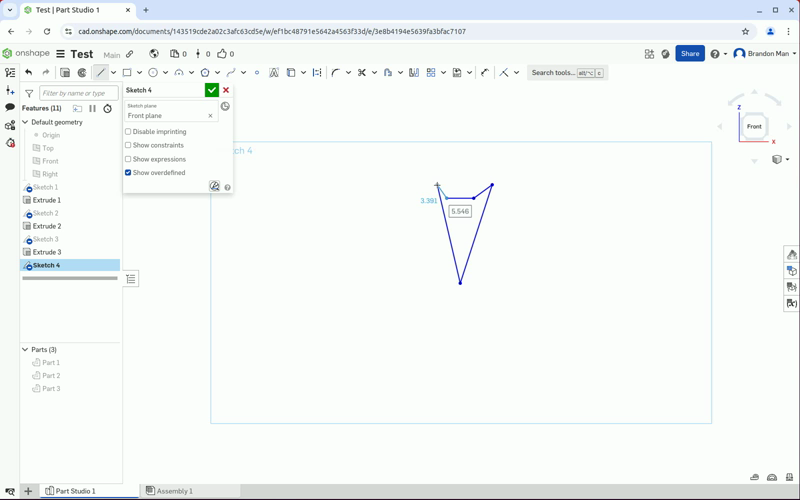
key(esc)
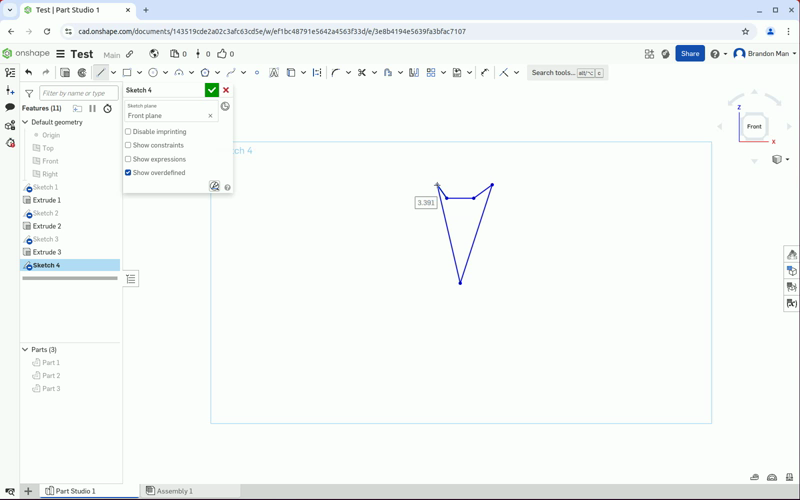
mouse_move(470, 207)
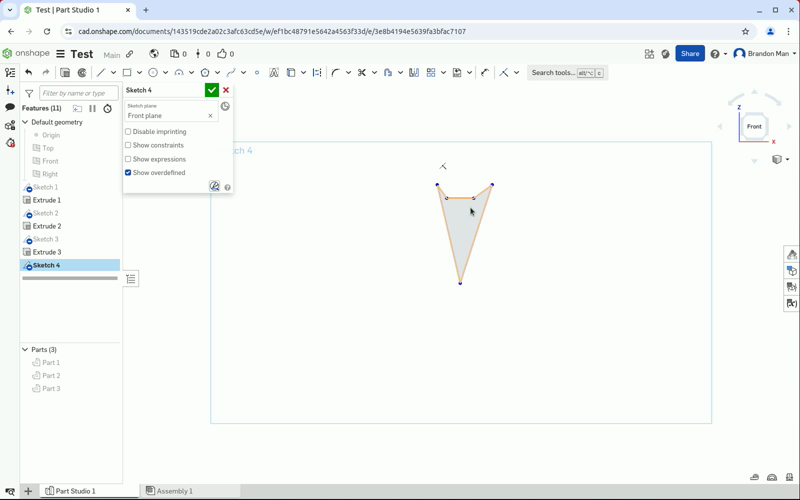
click(470, 207)
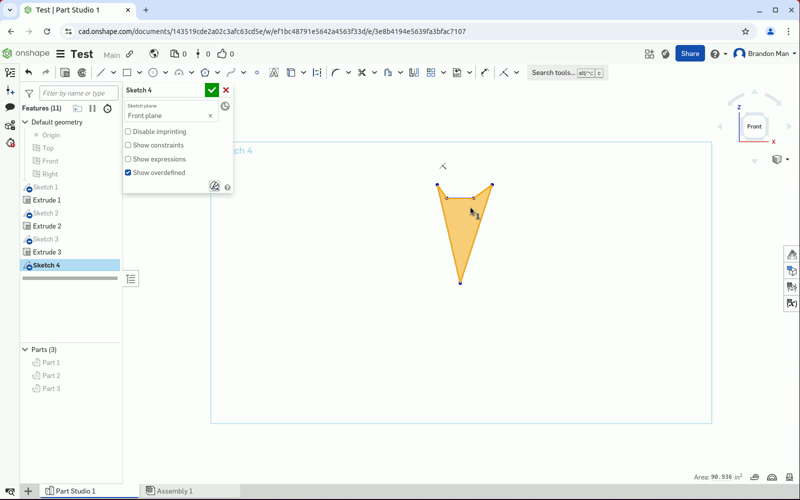
mouse_move(73, 352)
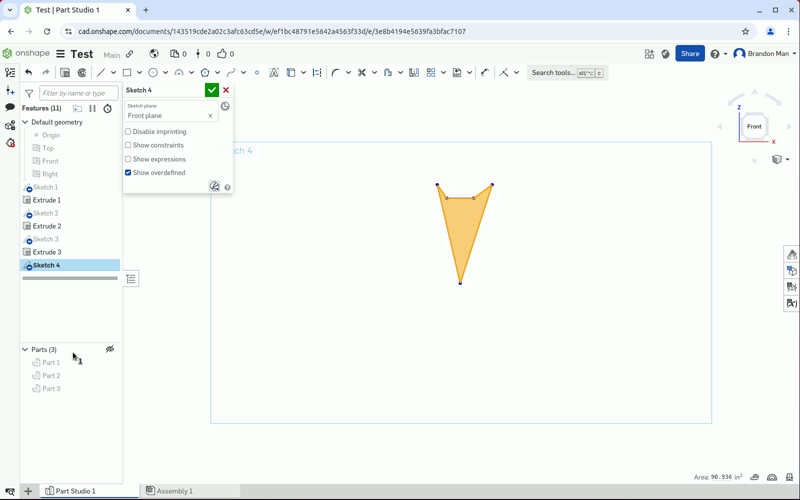
key(shift+y)
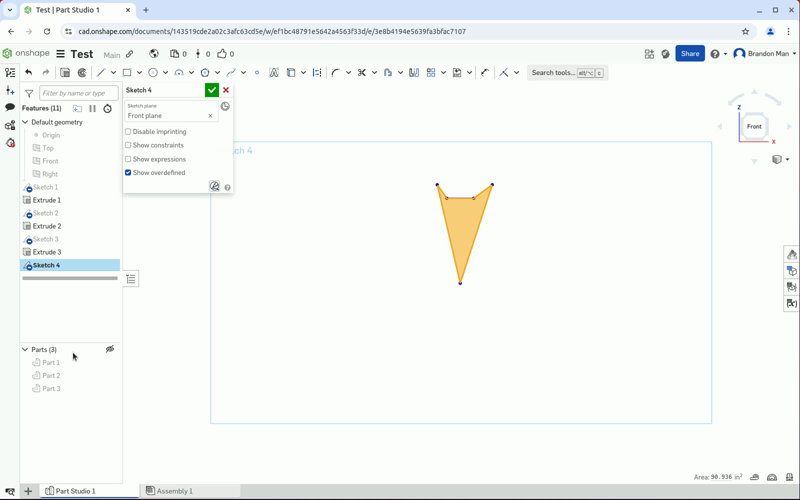
key(shift+e)
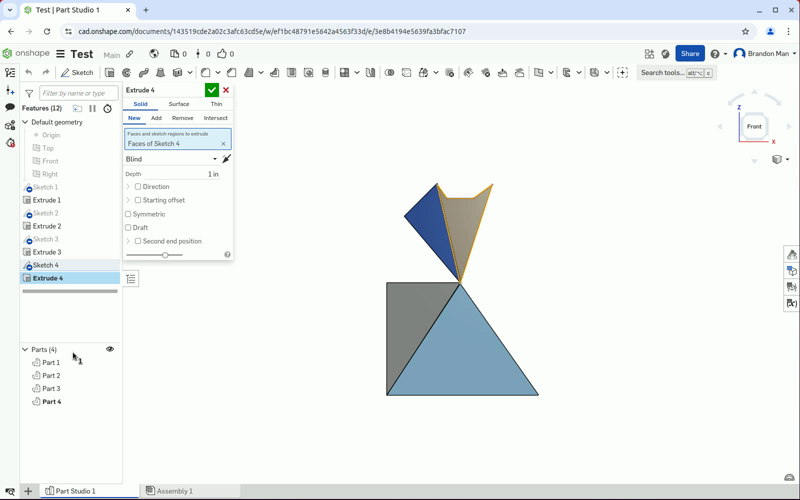
mouse_move(143, 106)
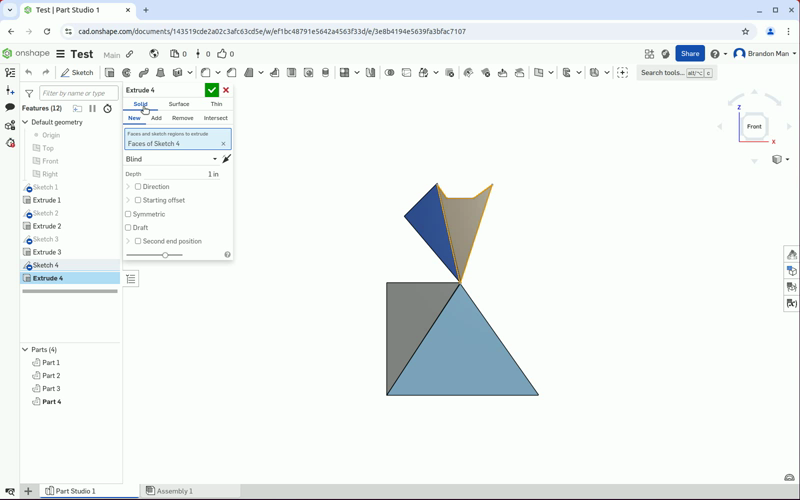
click(143, 106)
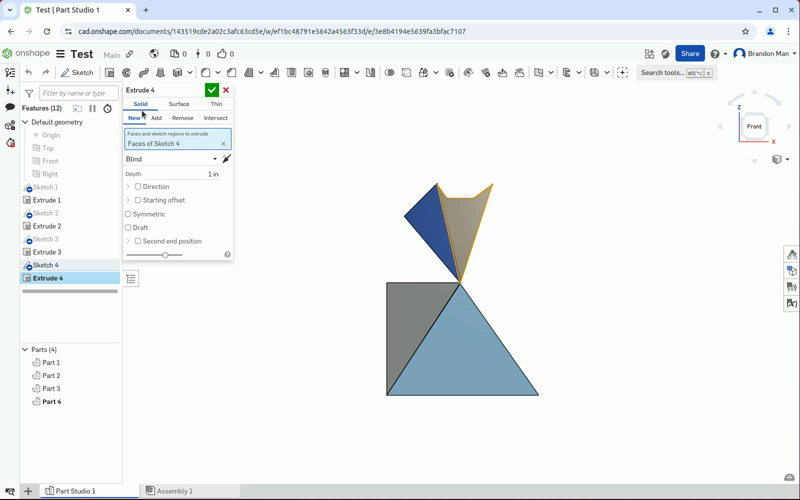
mouse_move(137, 120)
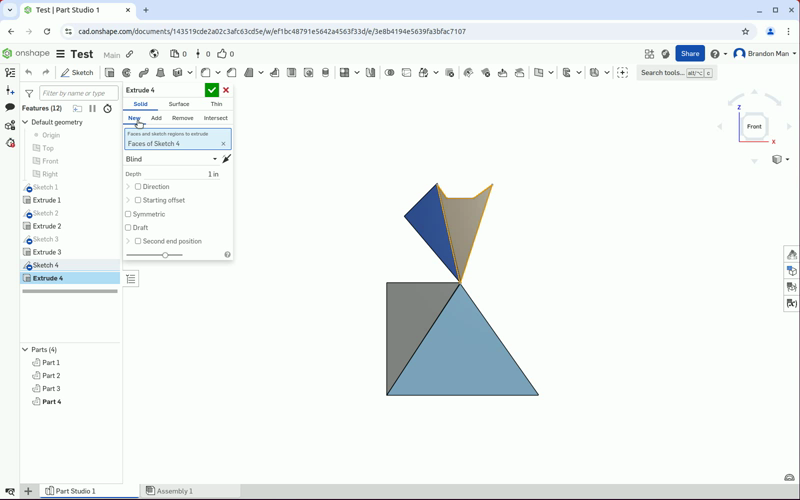
click(137, 120)
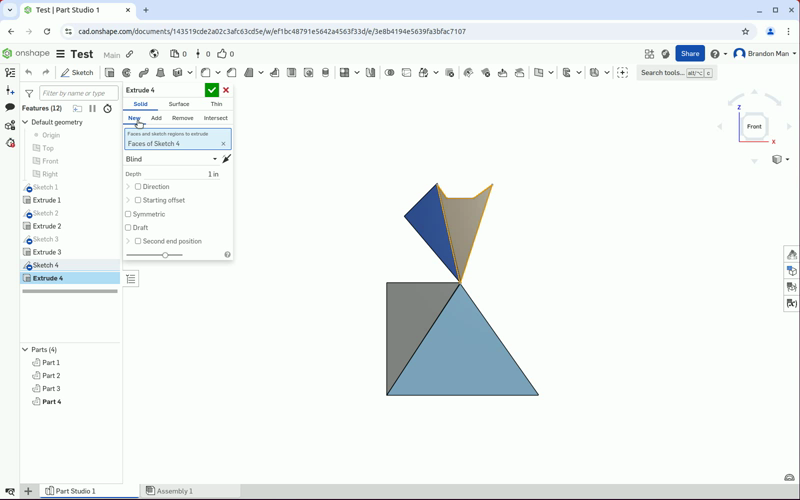
key(tab, 4)
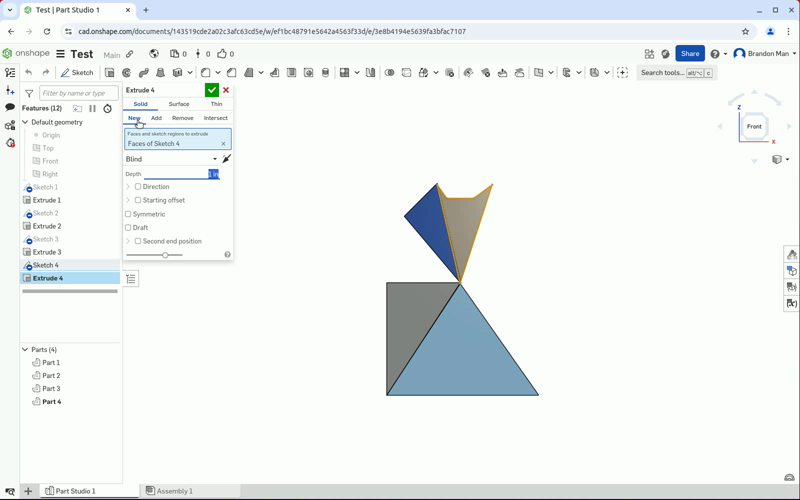
text(7.703)
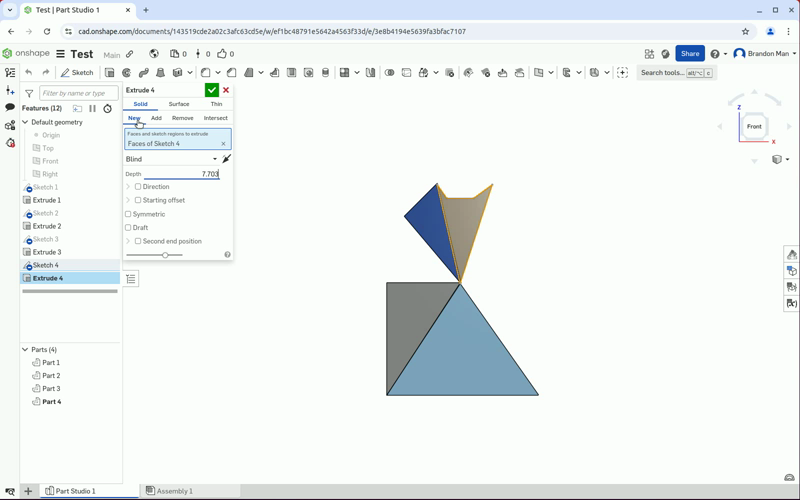
key(enter)
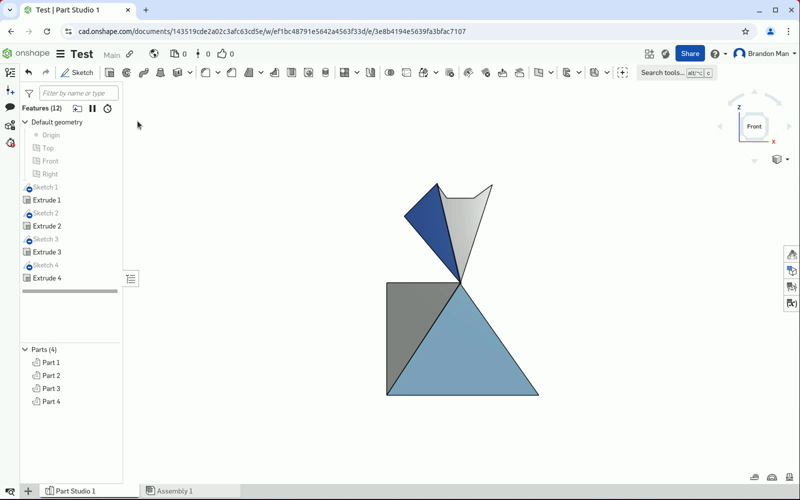
key(shift+h)
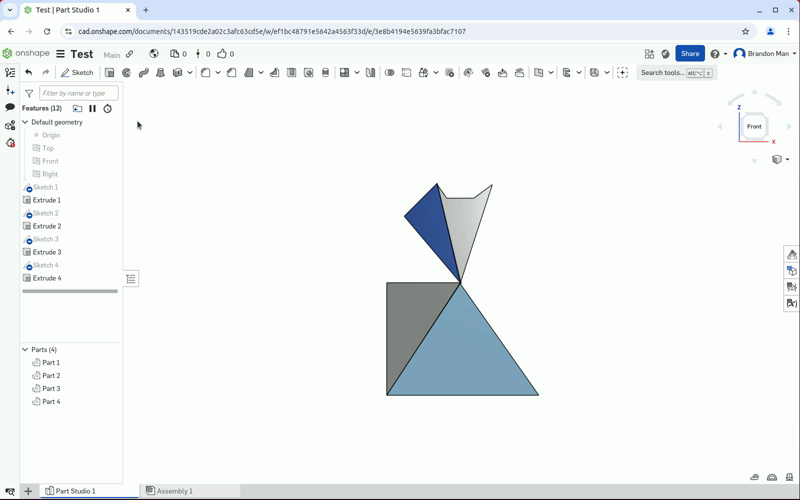
key(shift+h)
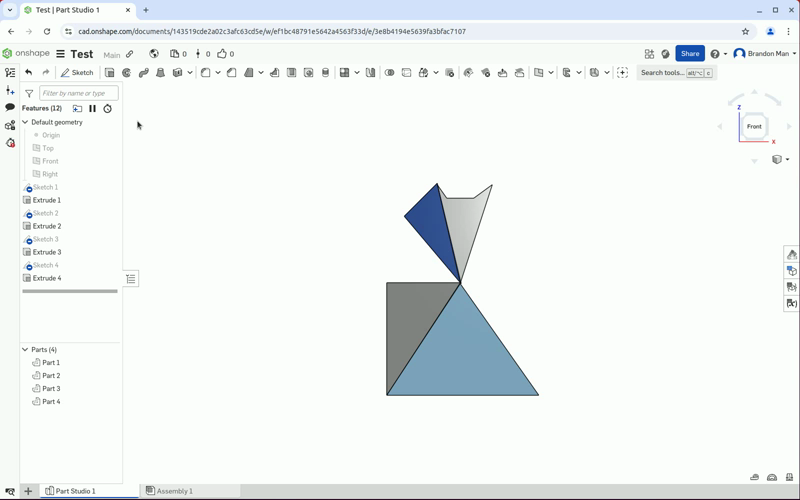
mouse_move(73, 189)
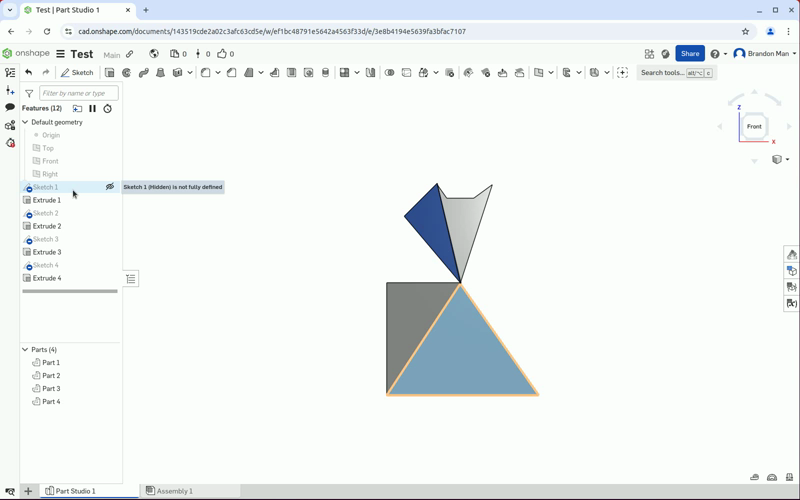
click(73, 189)
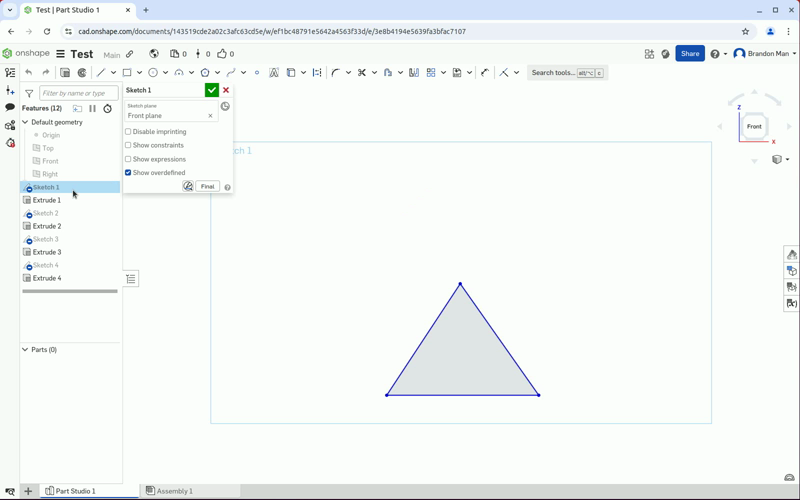
mouse_move(229, 92)
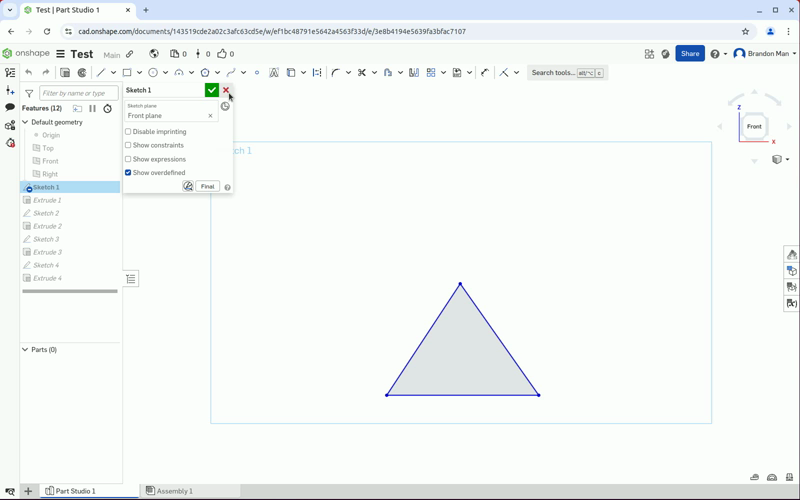
click(229, 92)
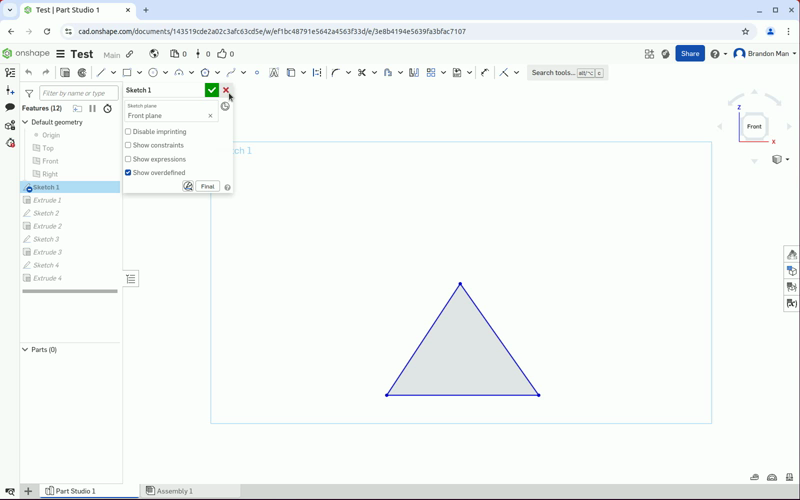
key(shift+s)
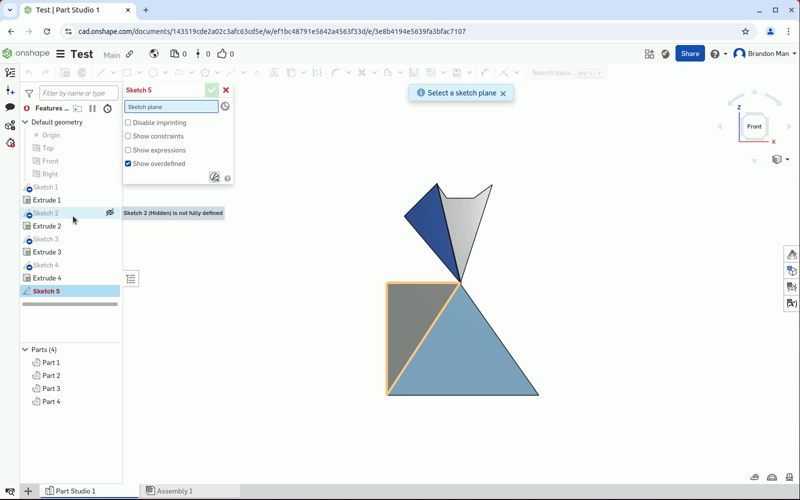
scroll(3)
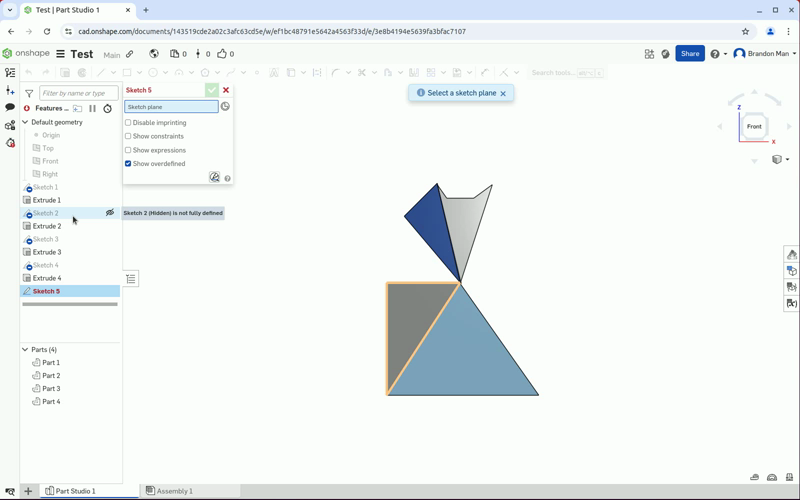
mouse_move(73, 163)
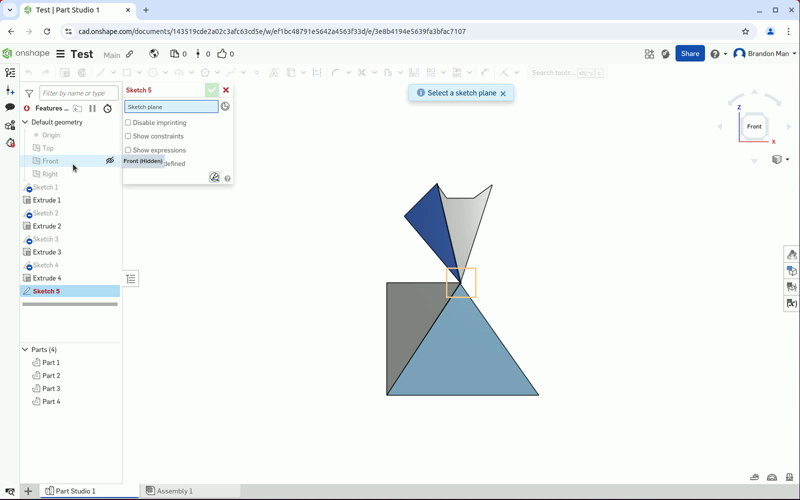
click(73, 163)
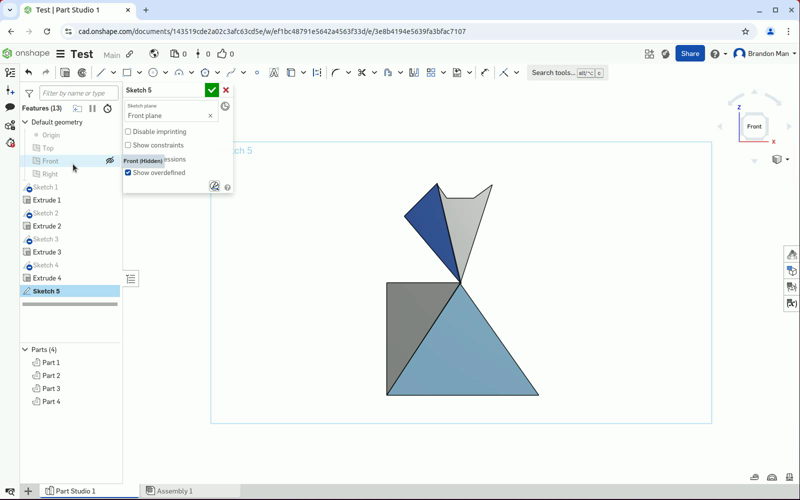
mouse_move(73, 352)
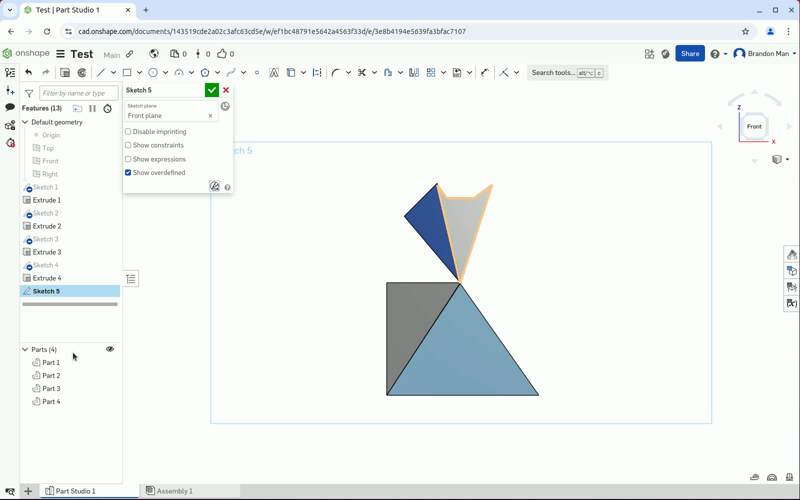
key(y)
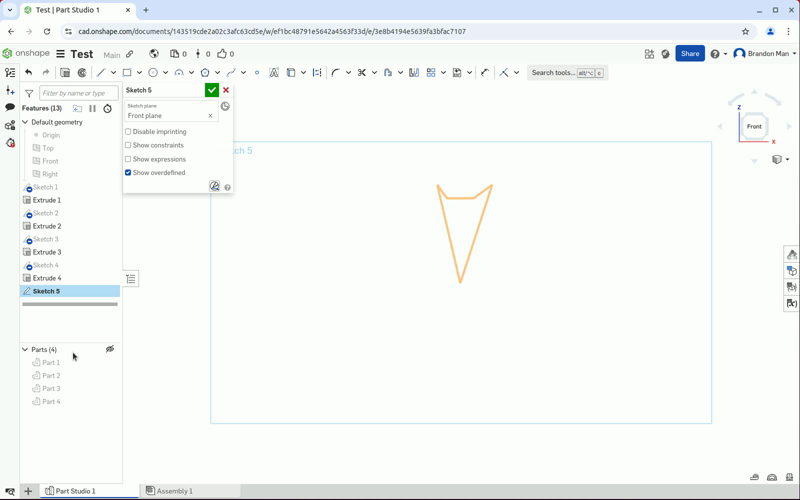
key(l)
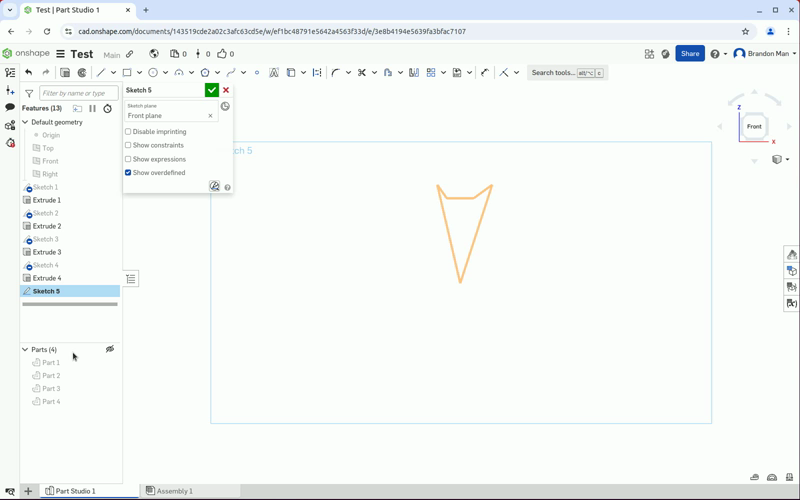
key_down(shift)
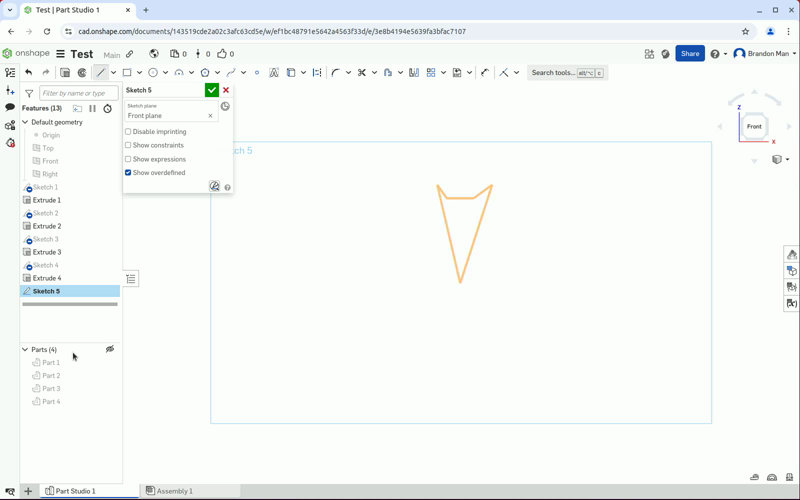
mouse_move(460, 282)
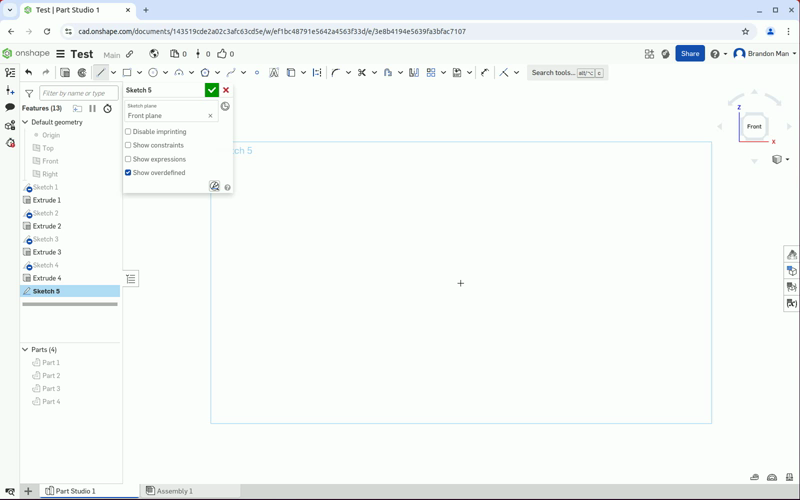
click(460, 282)
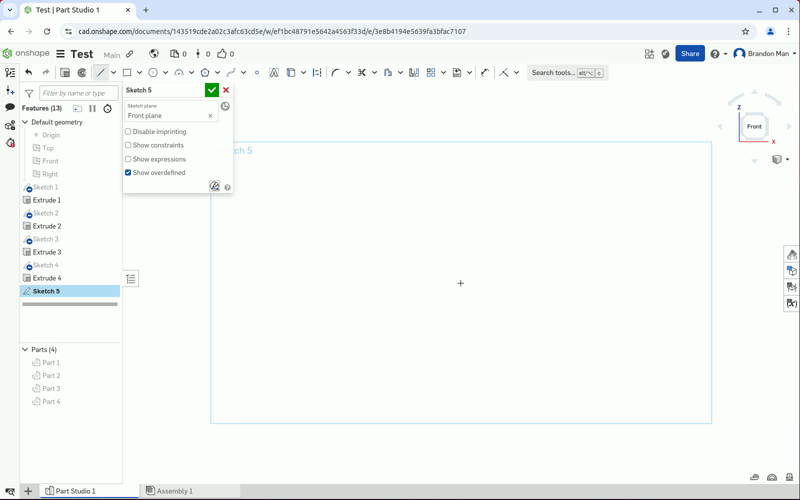
key_up(shift)
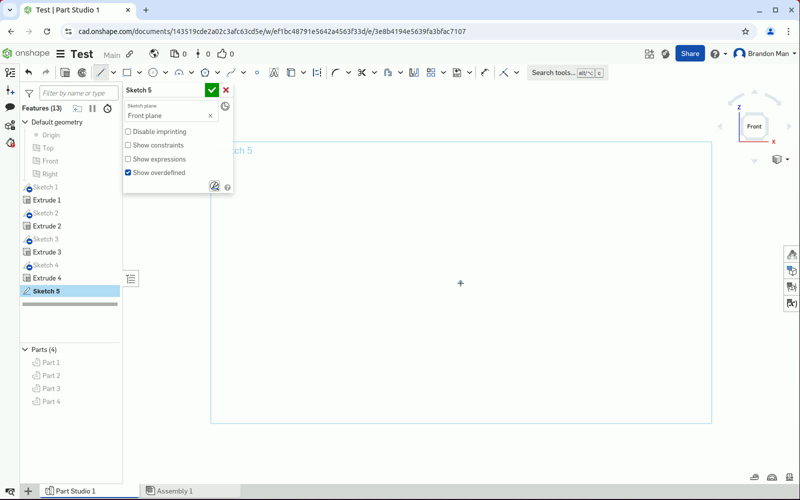
key_down(shift)
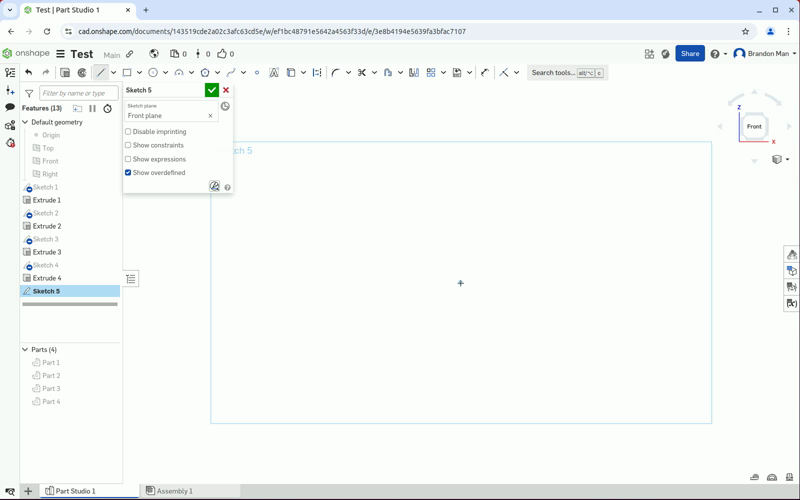
mouse_move(514, 216)
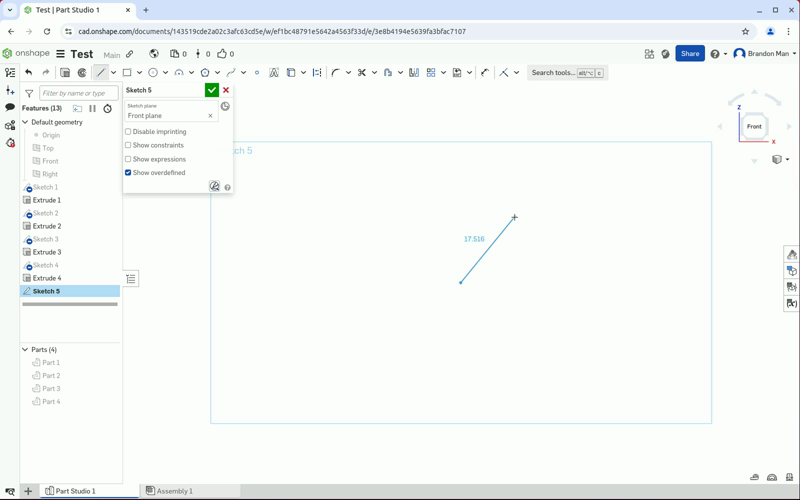
click(514, 216)
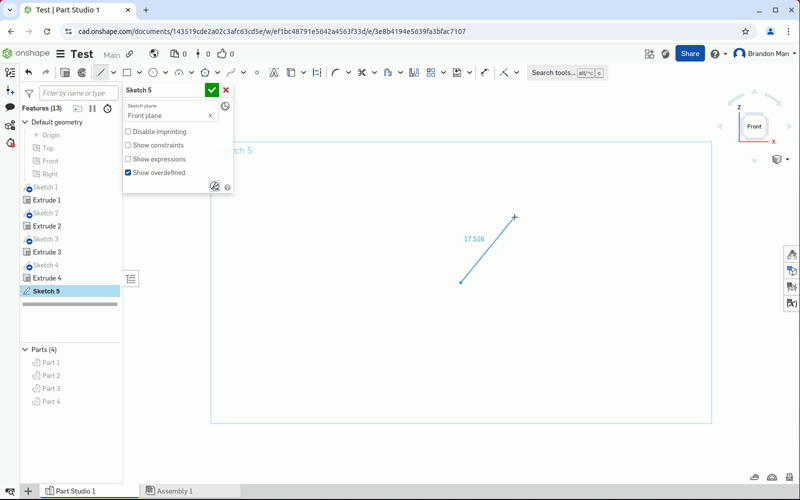
key_up(shift)
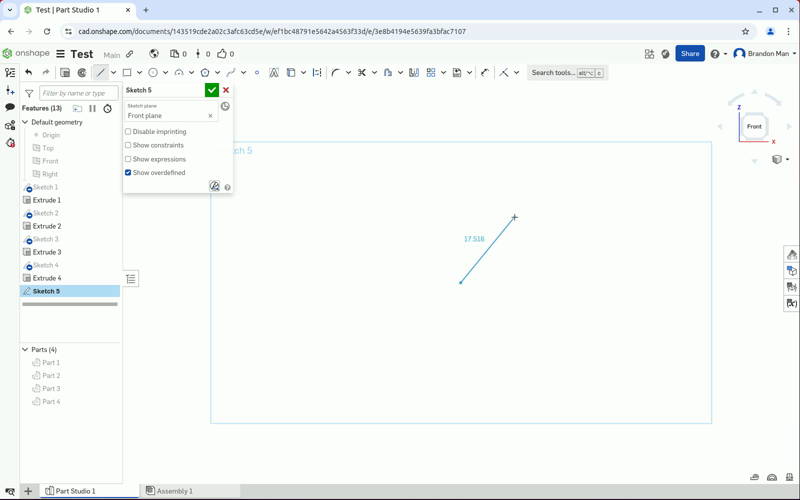
key_down(shift)
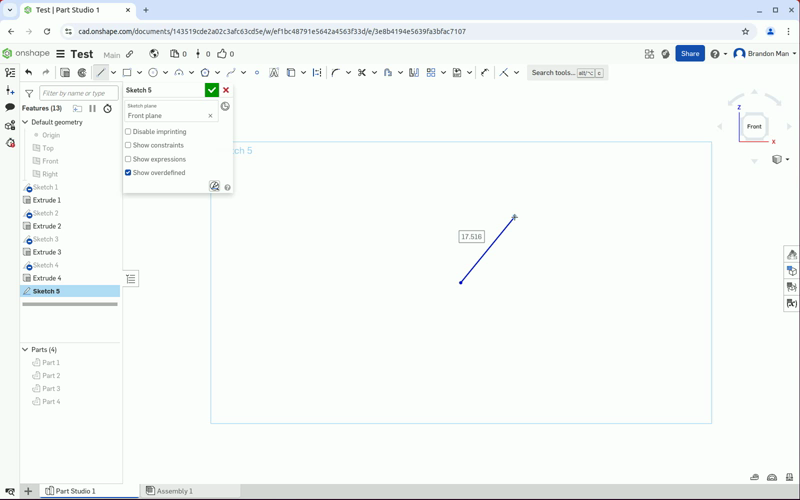
mouse_move(544, 216)
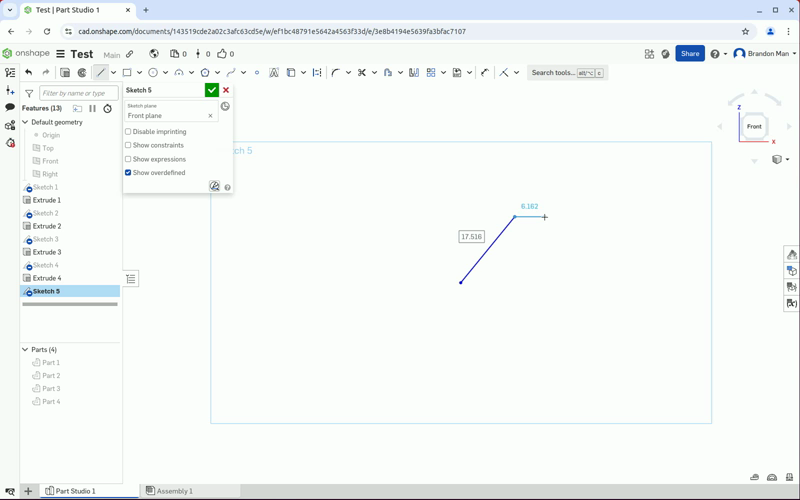
mouse_move(492, 184)
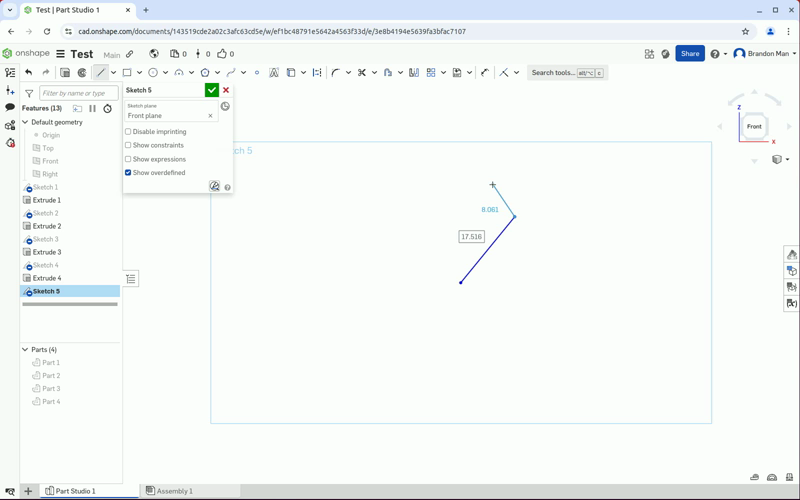
click(492, 184)
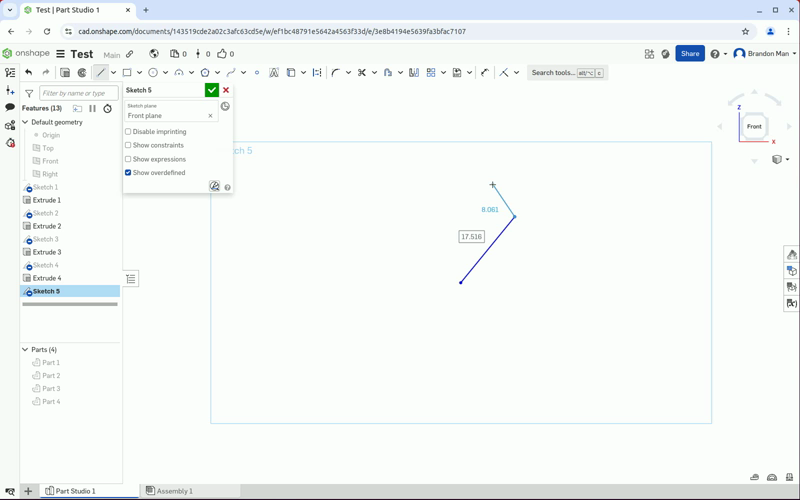
key_up(shift)
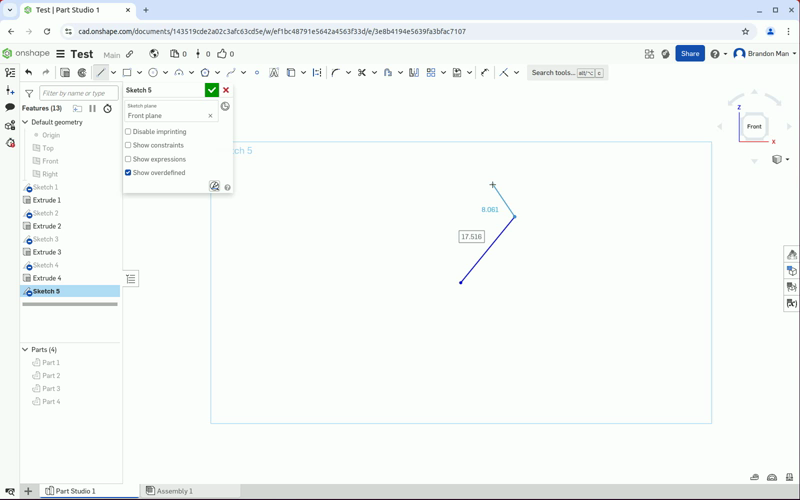
key_down(shift)
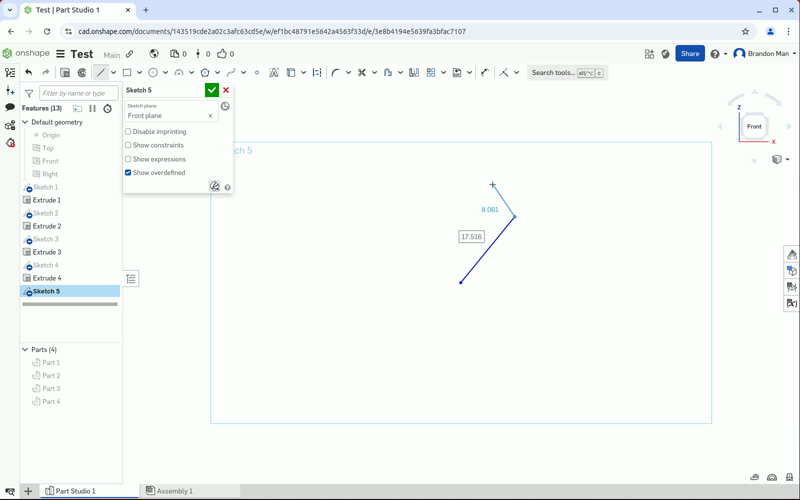
mouse_move(460, 282)
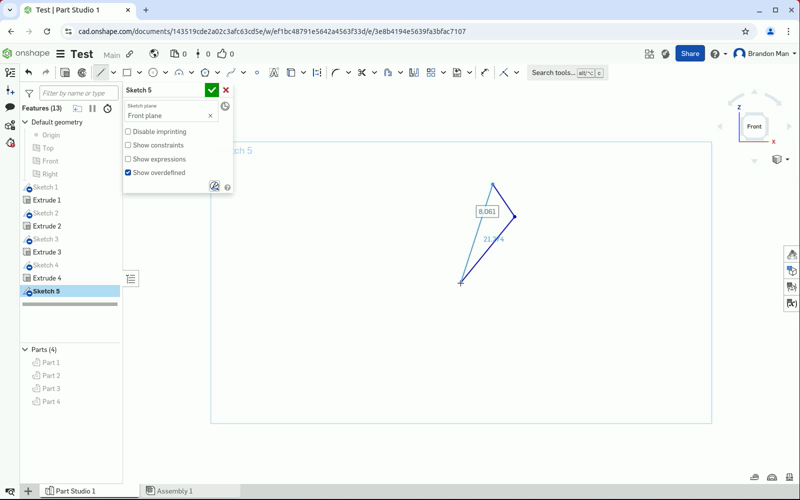
key_up(shift)
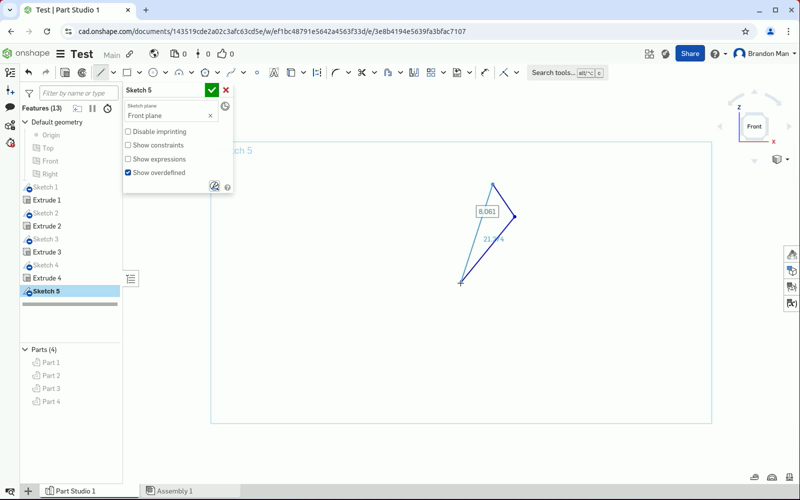
click(460, 282)
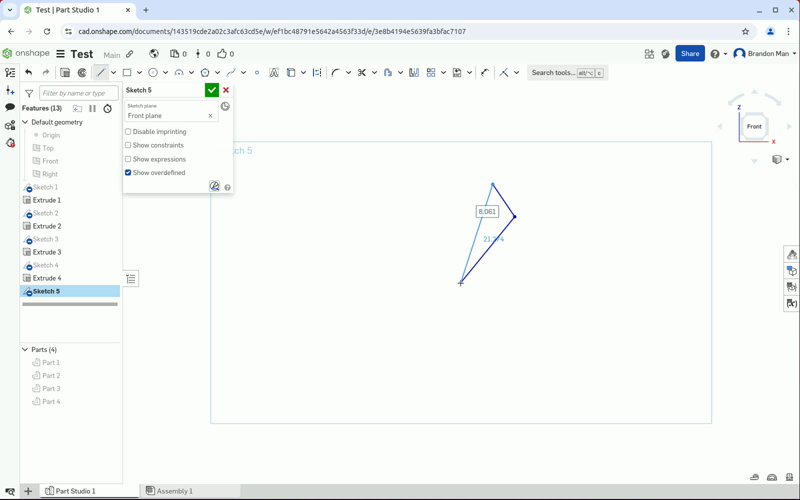
key(esc)
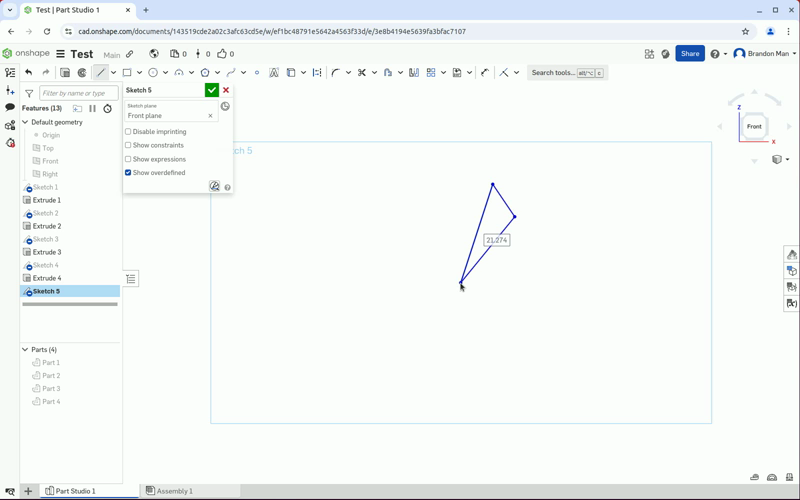
mouse_move(502, 212)
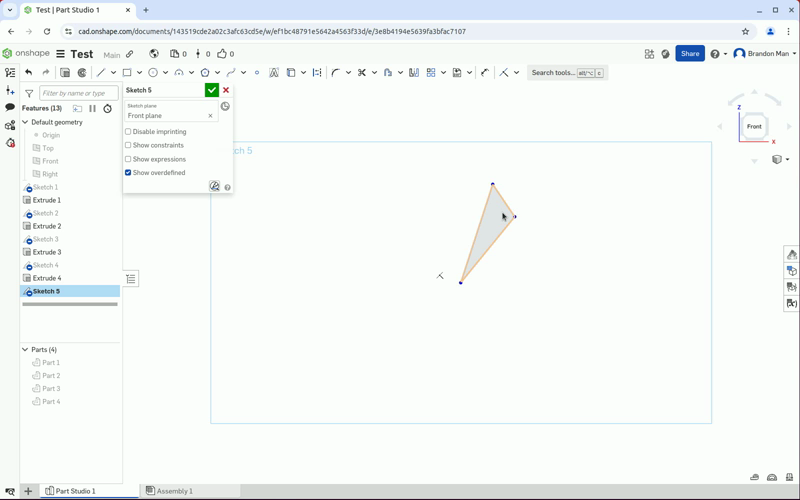
scroll(6)
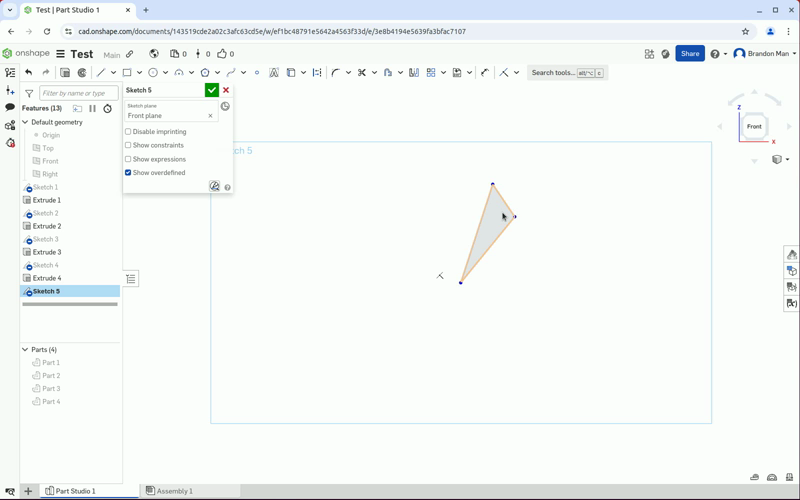
scroll(6)
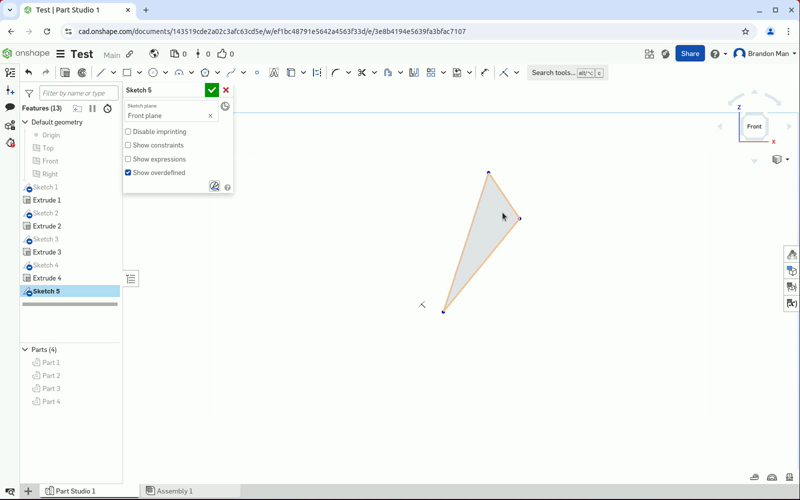
scroll(6)
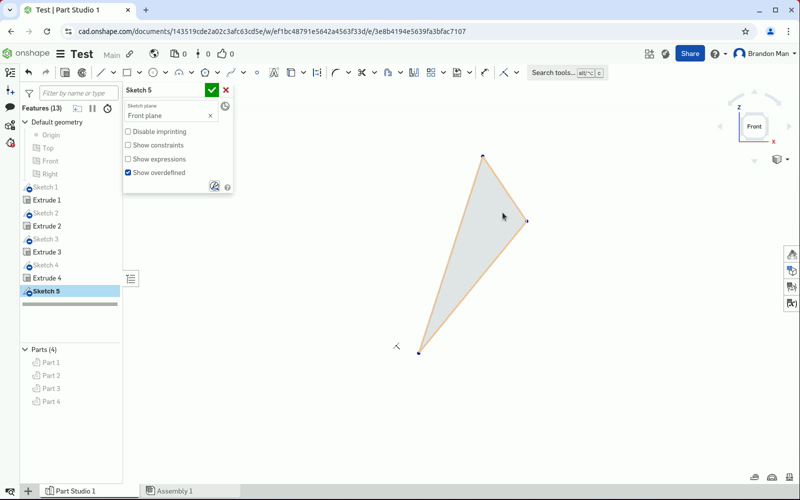
scroll(6)
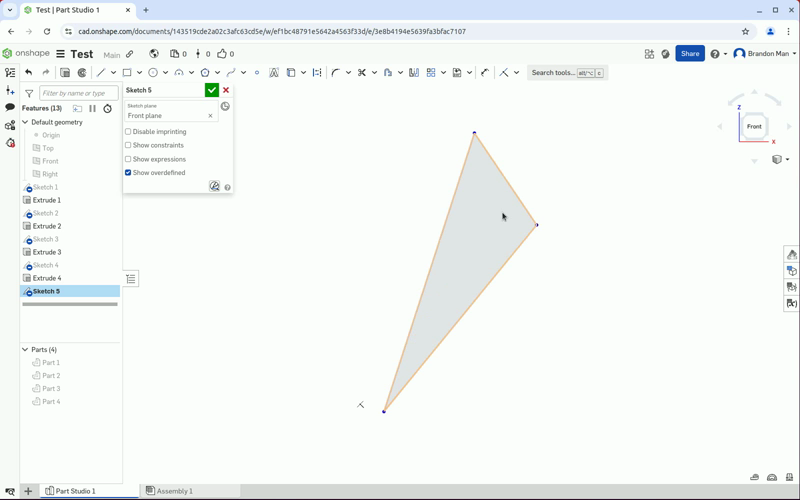
scroll(6)
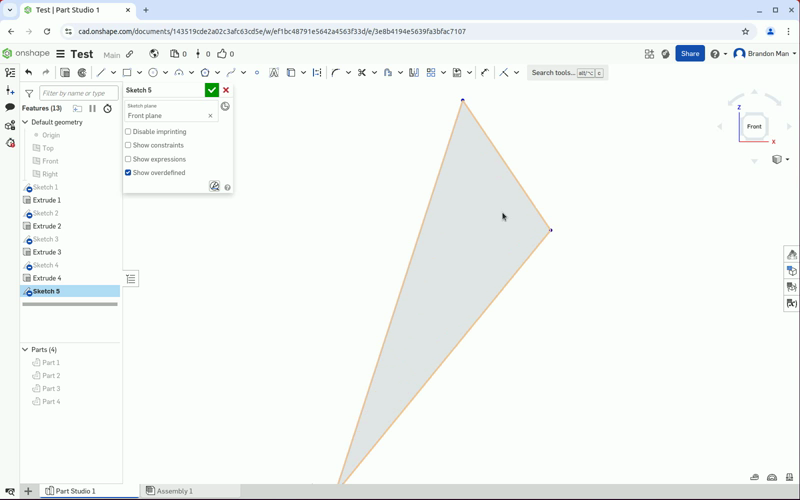
scroll(6)
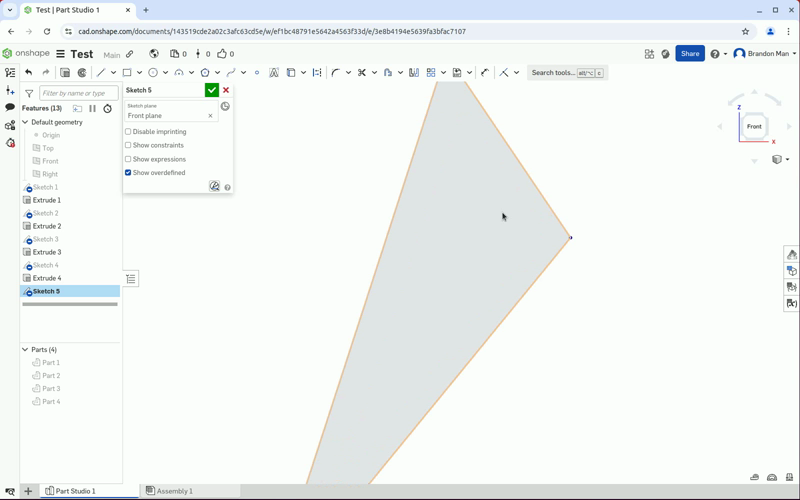
scroll(6)
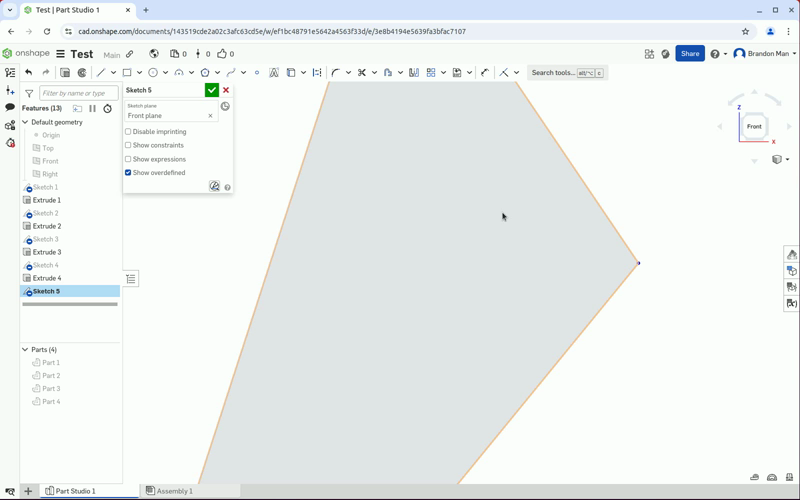
click(502, 212)
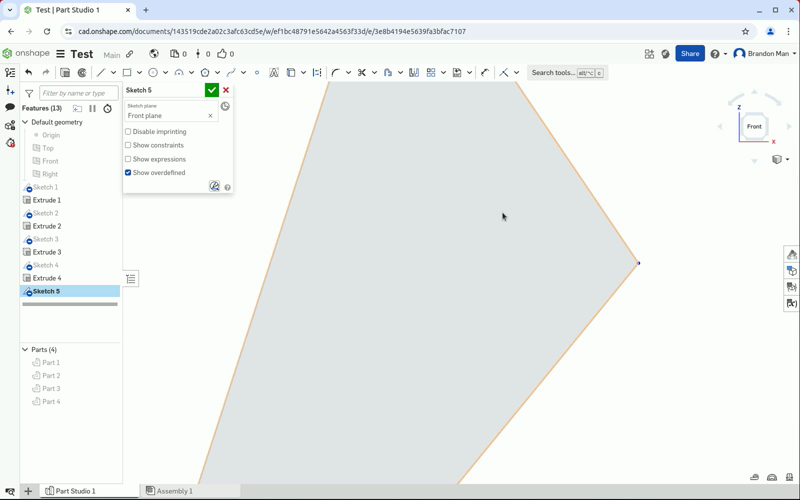
scroll(-6)
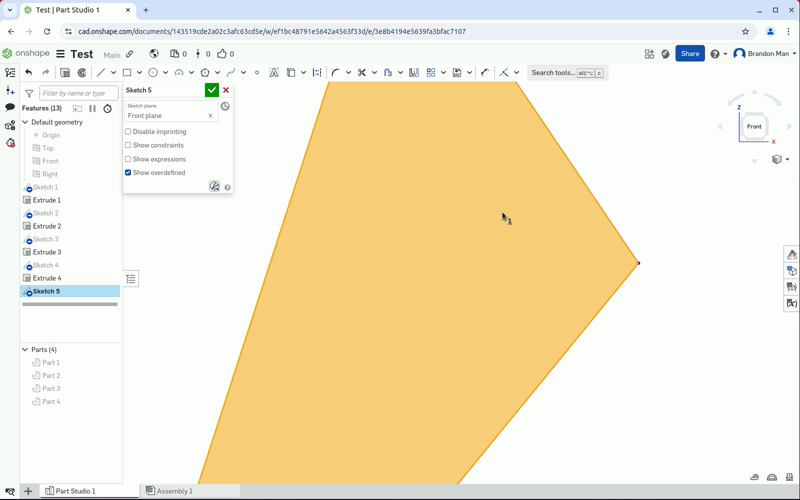
scroll(-6)
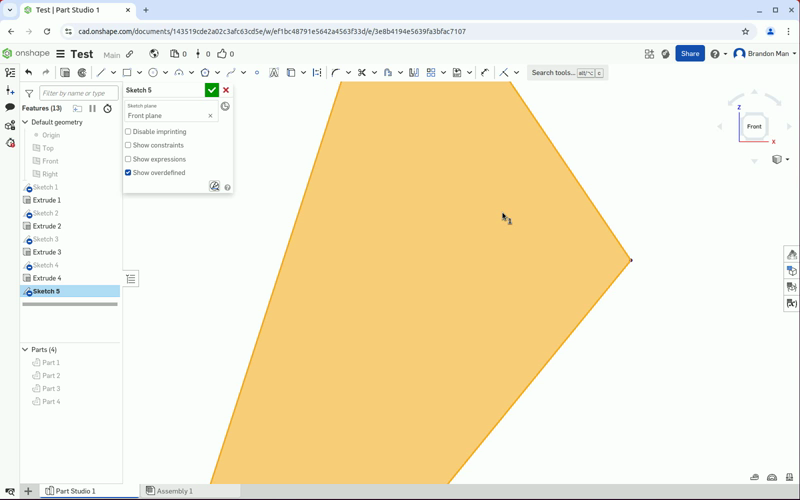
scroll(-6)
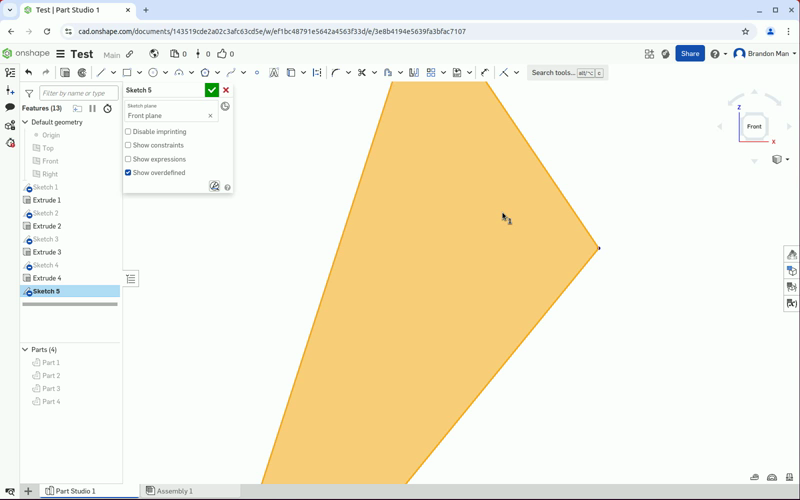
scroll(-6)
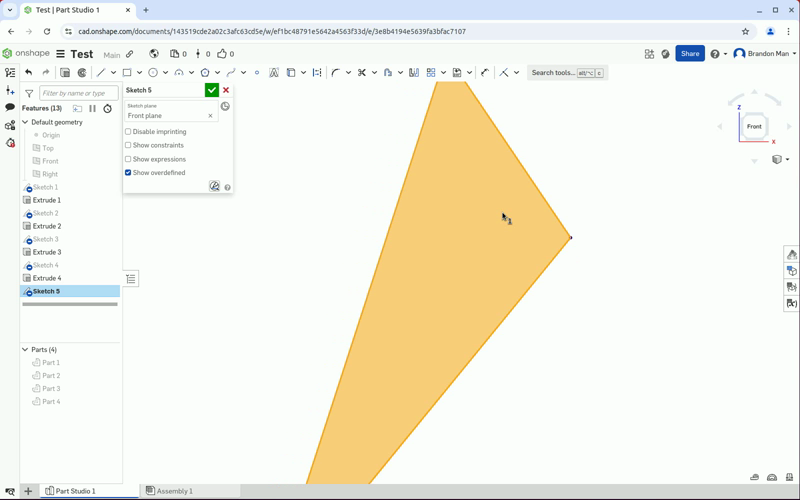
scroll(-6)
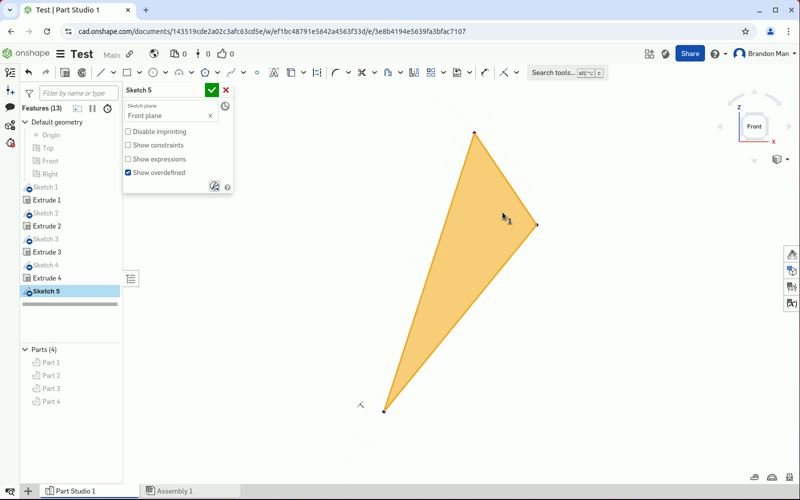
scroll(-6)
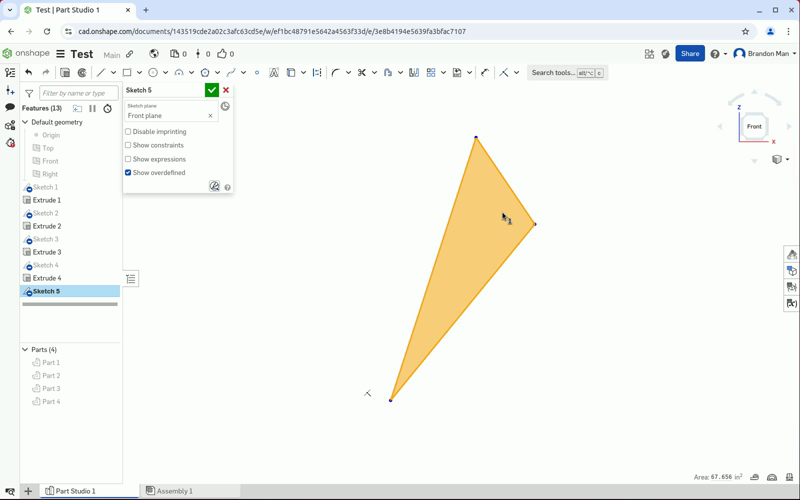
scroll(-6)
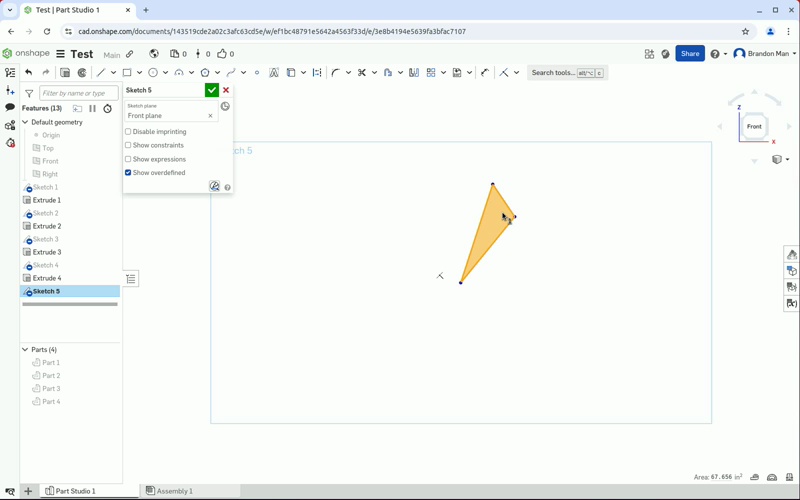
mouse_move(73, 352)
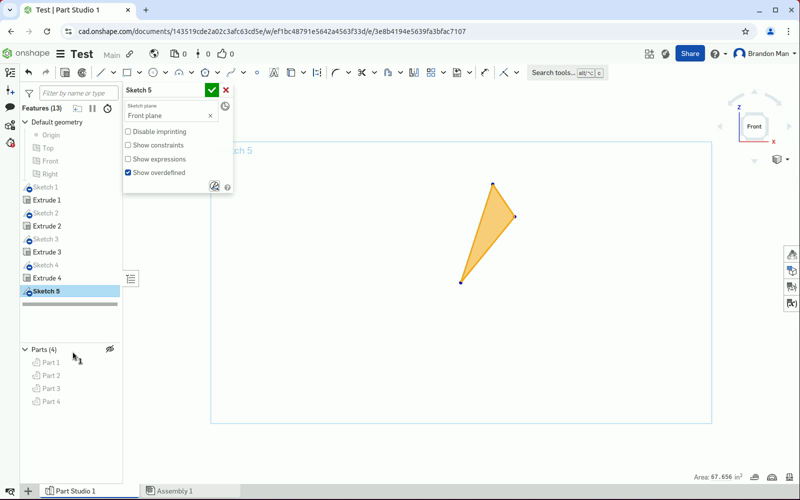
key(shift+y)
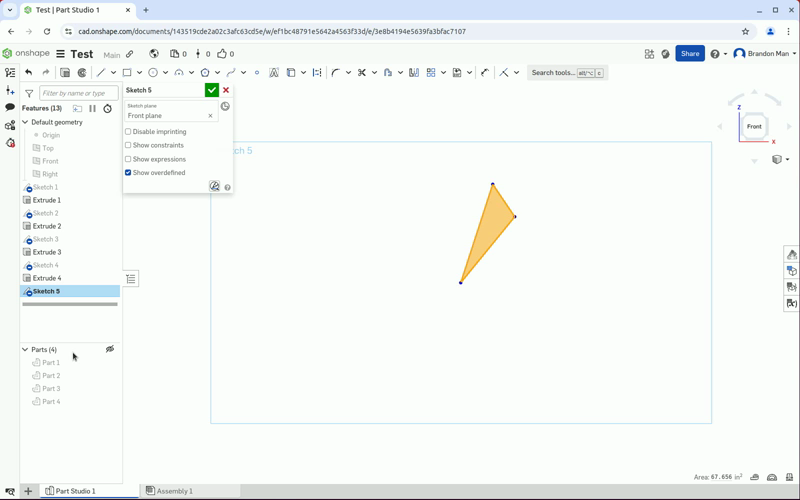
key(shift+e)
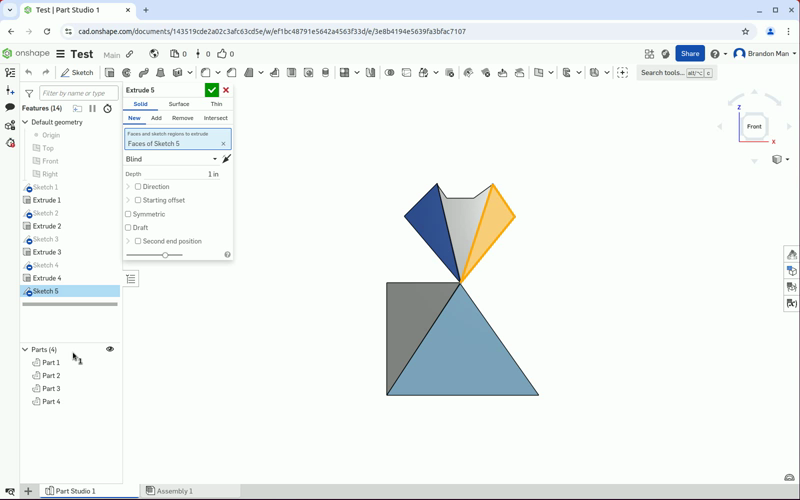
mouse_move(143, 106)
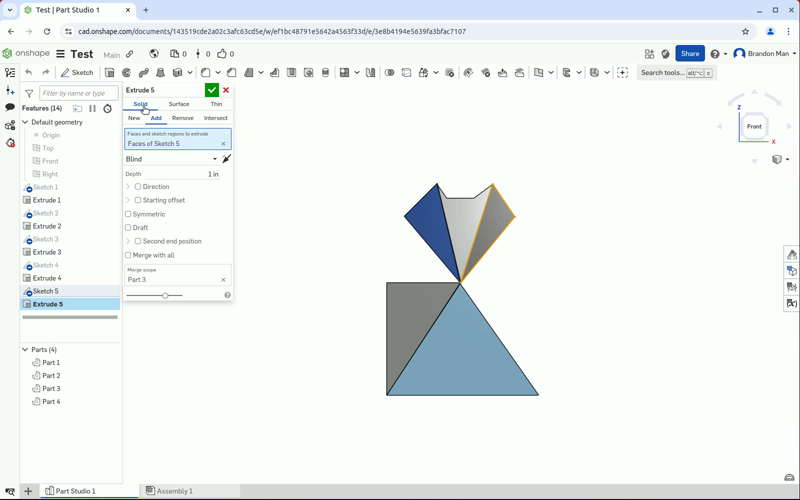
click(143, 106)
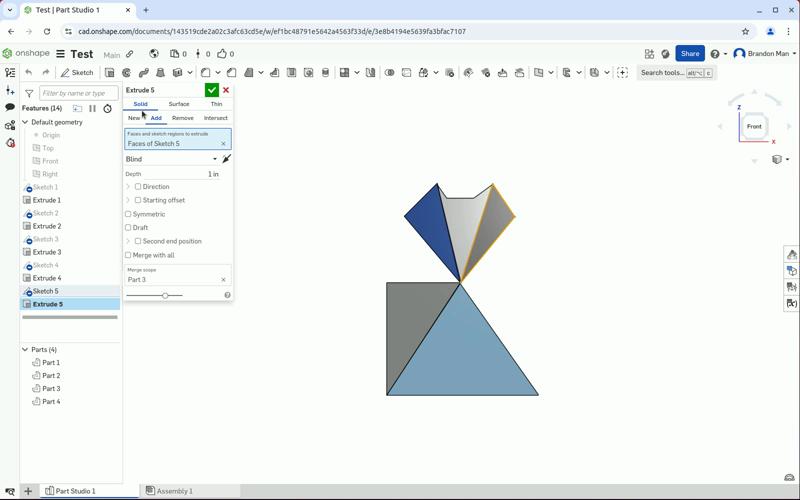
mouse_move(137, 120)
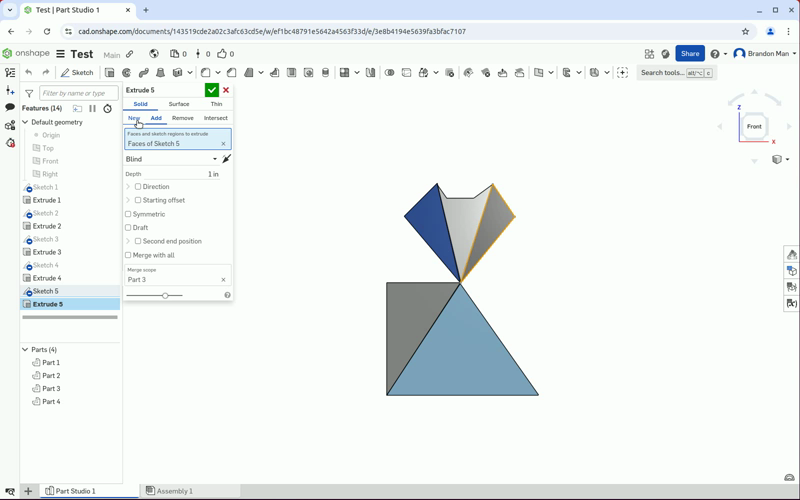
click(137, 120)
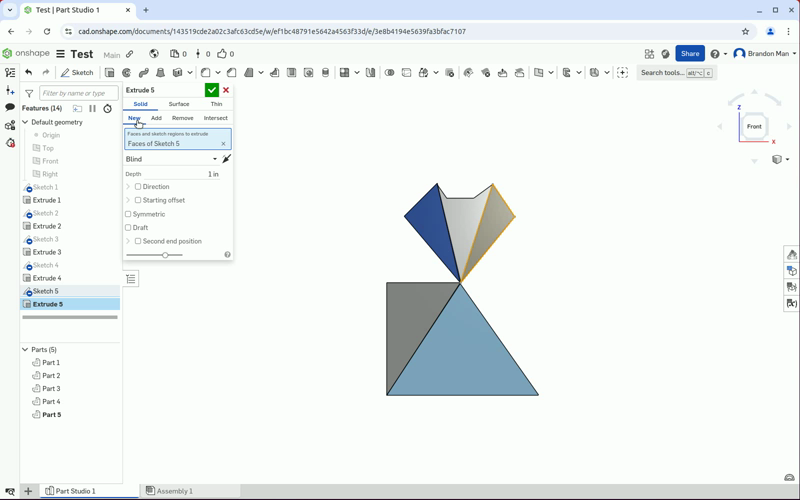
key(tab, 4)
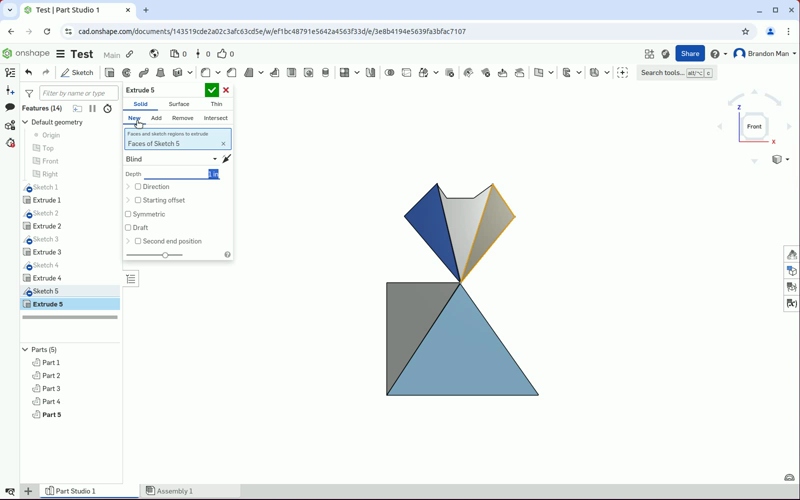
text(7.703)
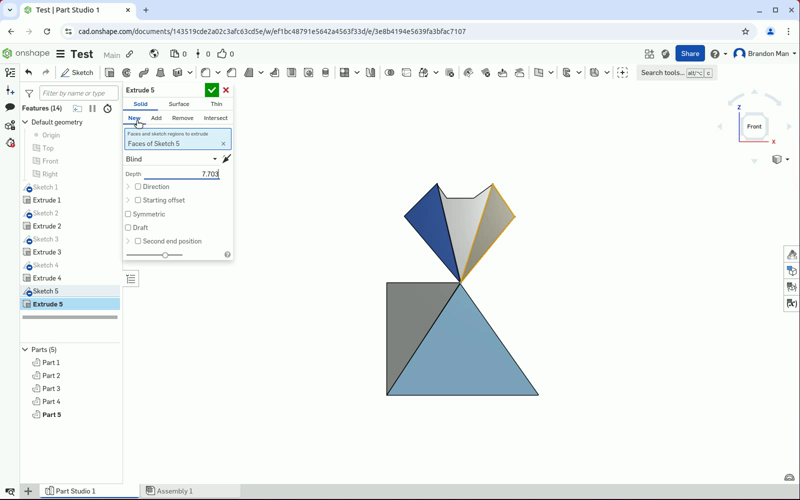
key(enter)
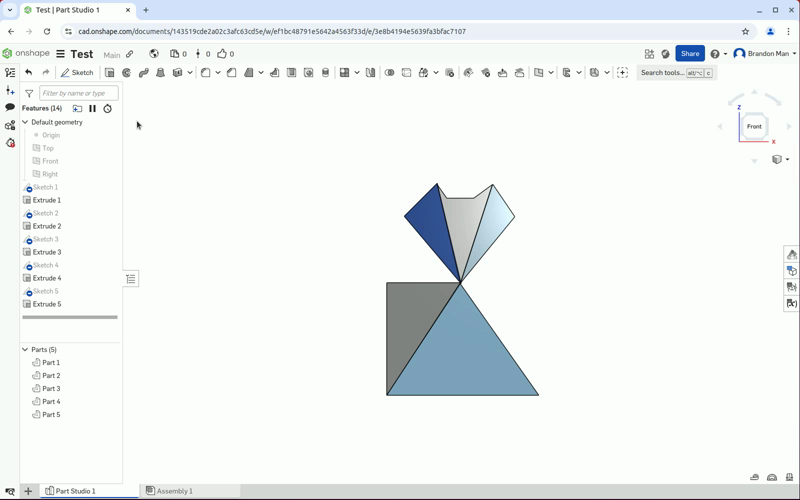
key(shift+h)
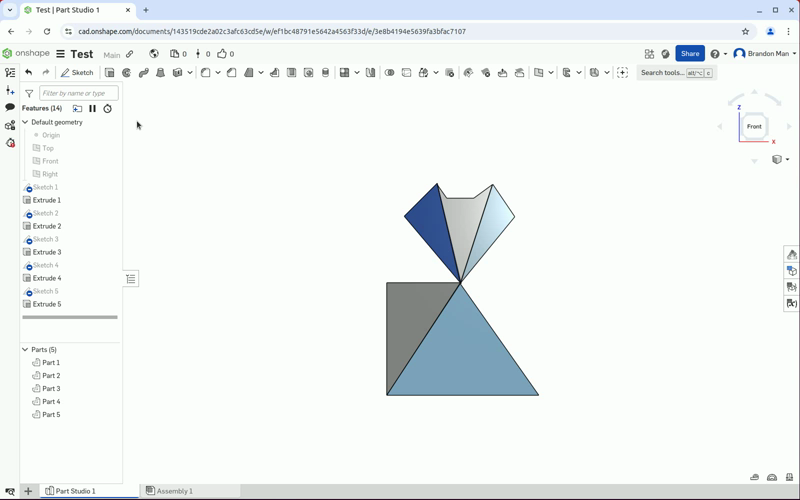
key(shift+h)
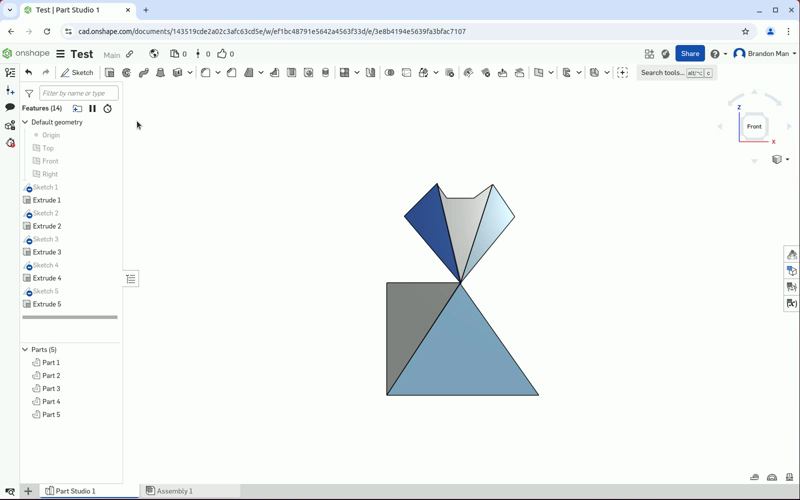
mouse_move(73, 189)
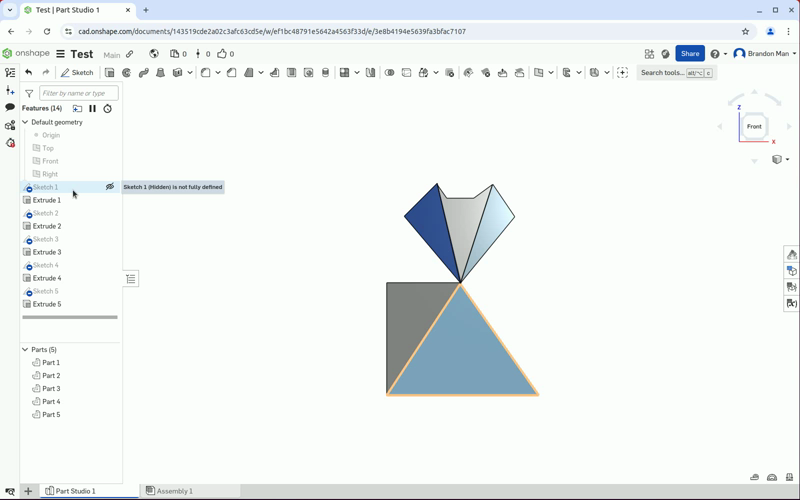
click(73, 189)
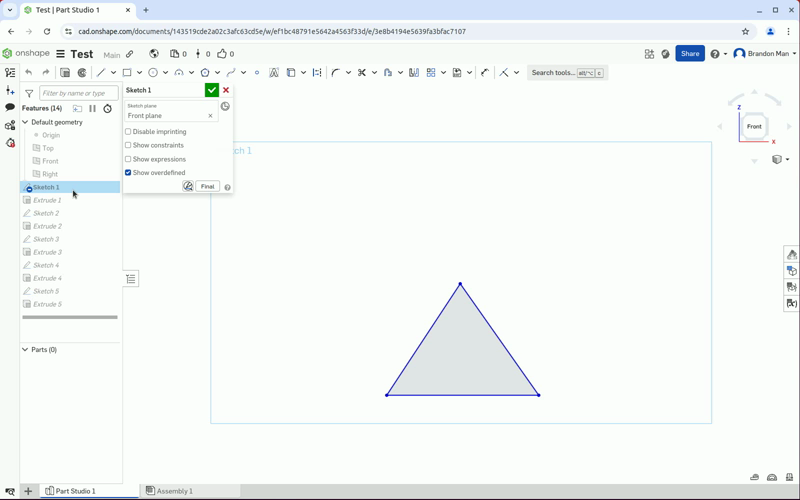
mouse_move(229, 92)
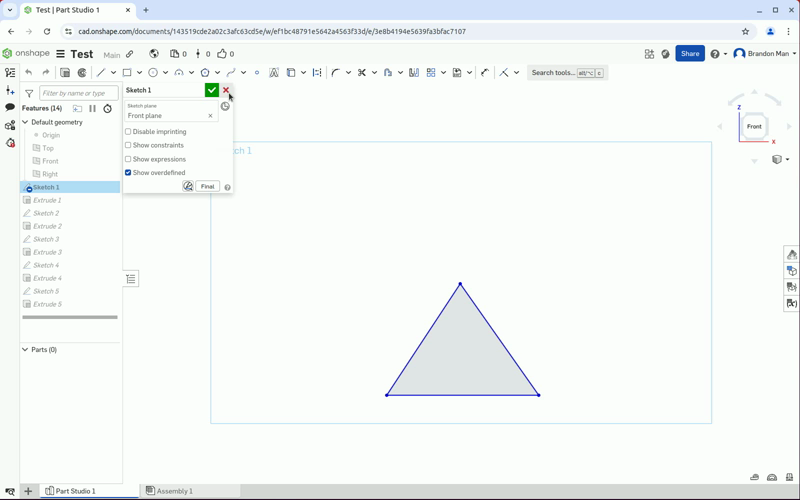
click(229, 92)
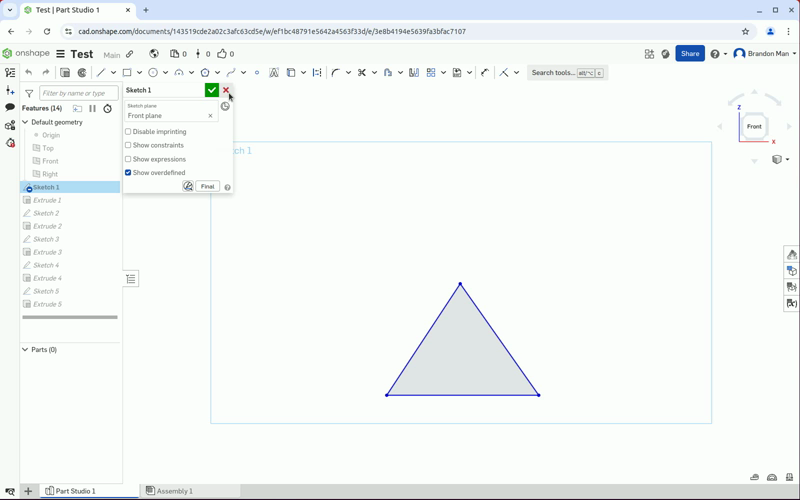
key(shift+s)
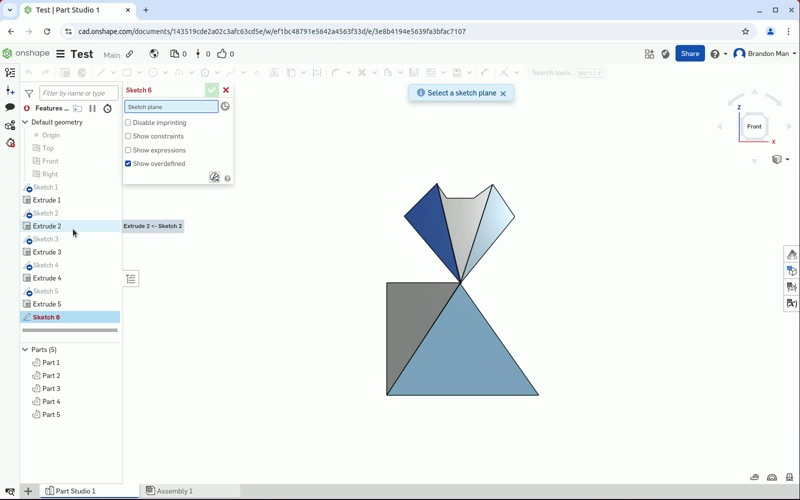
scroll(3)
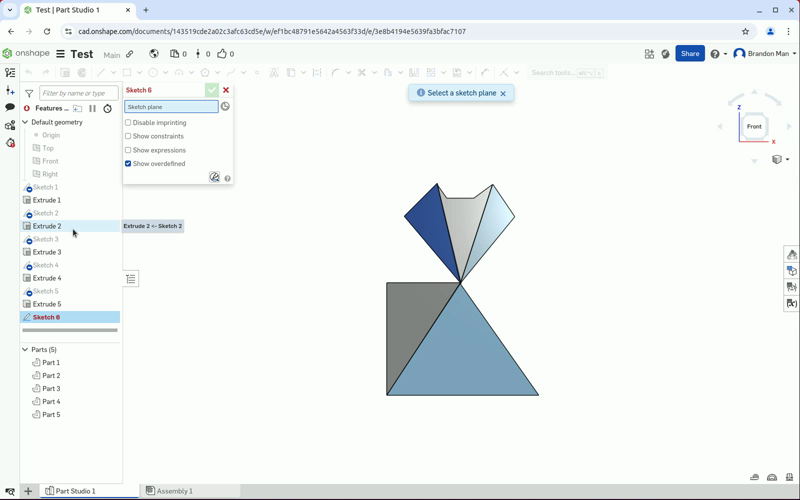
mouse_move(73, 163)
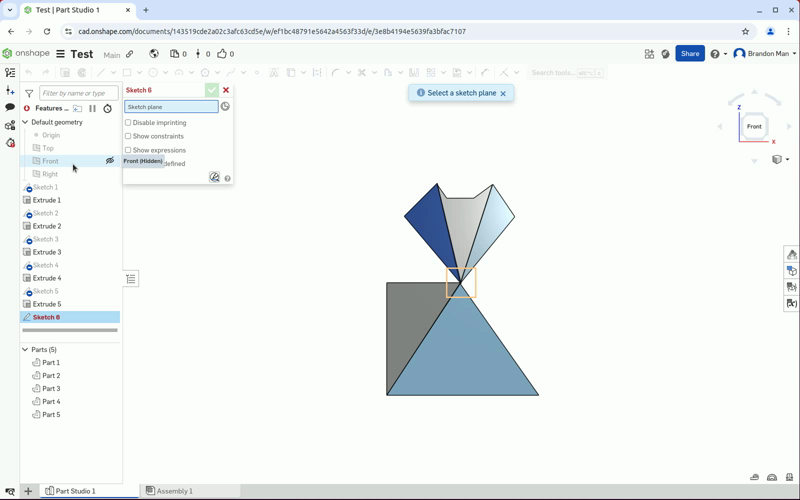
click(73, 163)
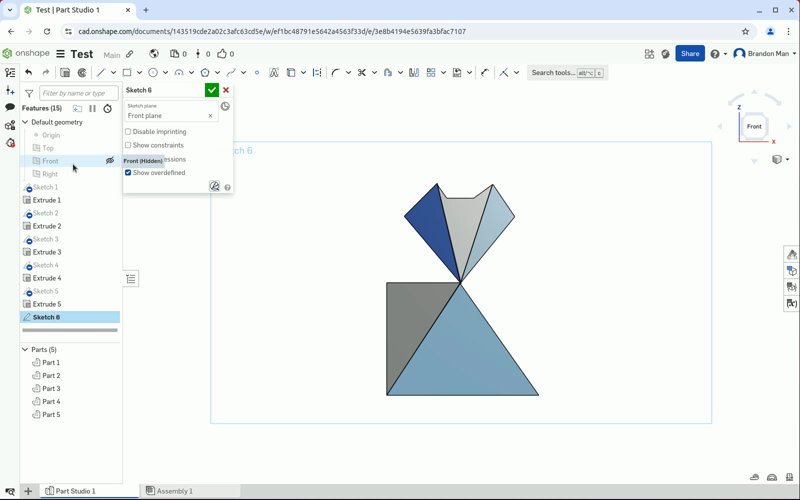
mouse_move(73, 352)
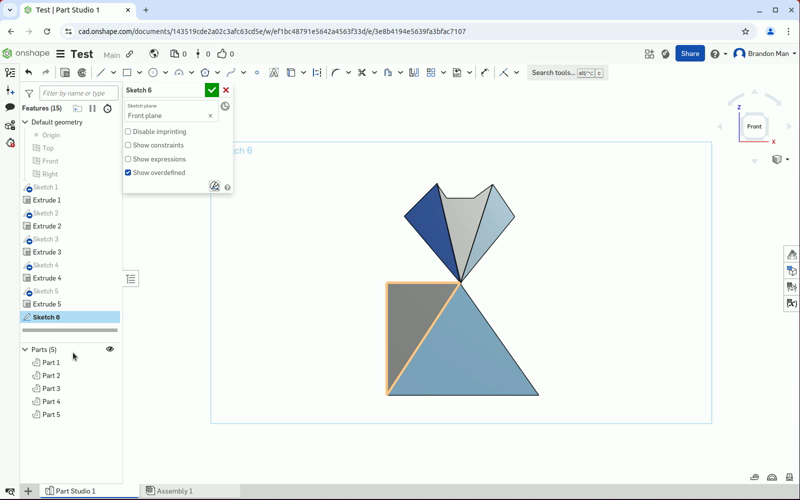
key(y)
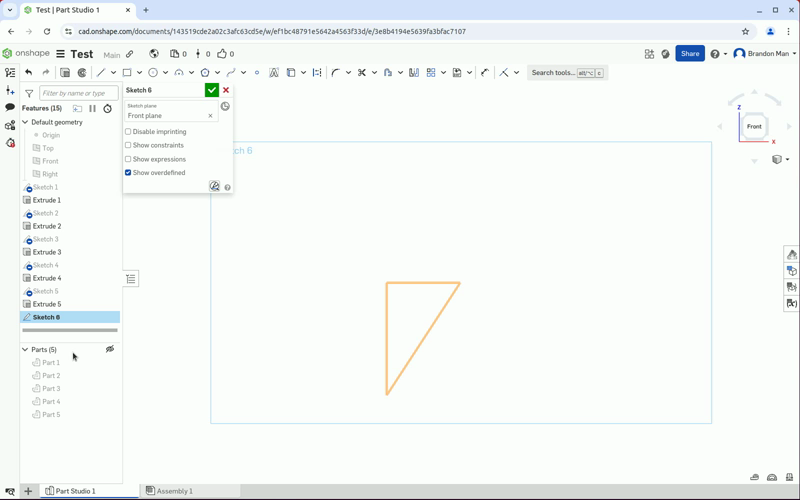
key(l)
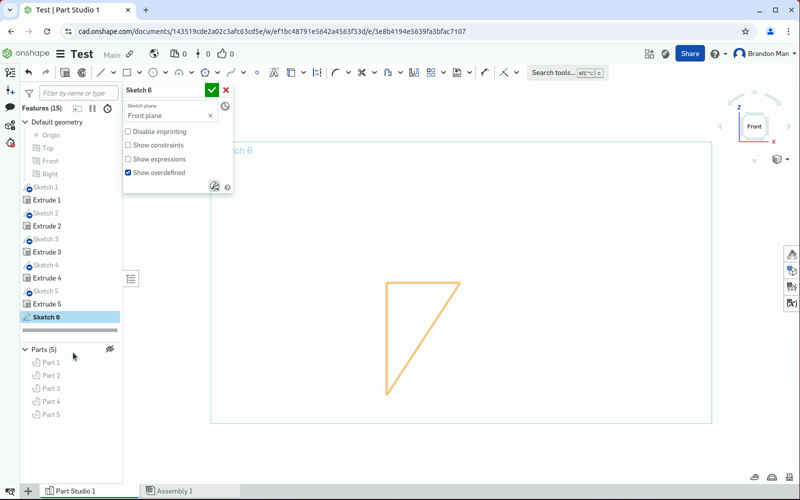
key_down(shift)
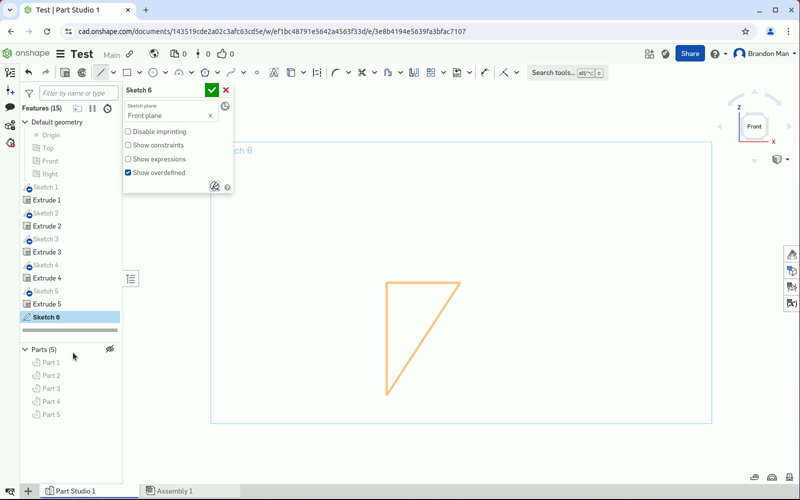
mouse_move(460, 282)
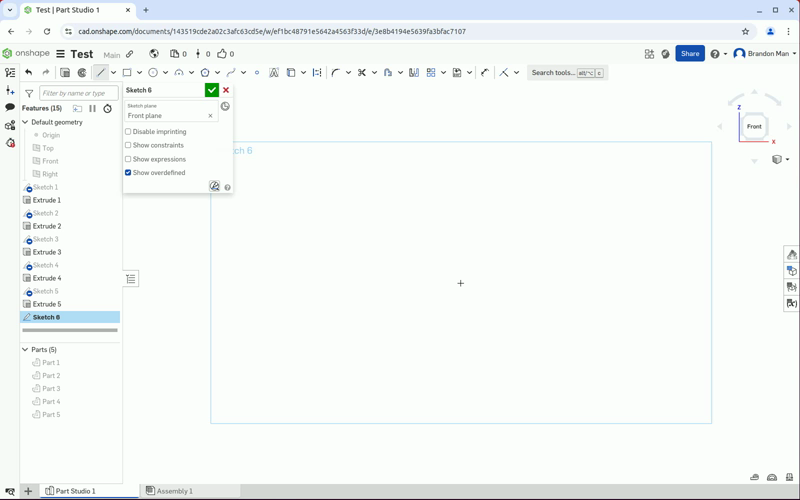
click(460, 282)
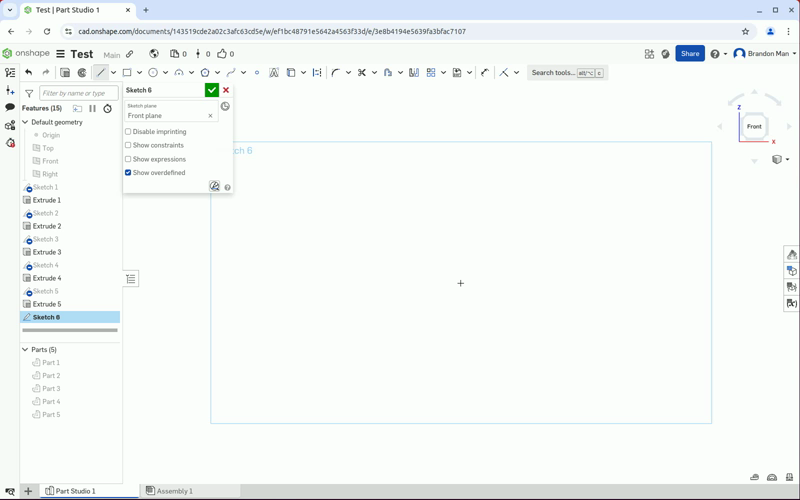
key_up(shift)
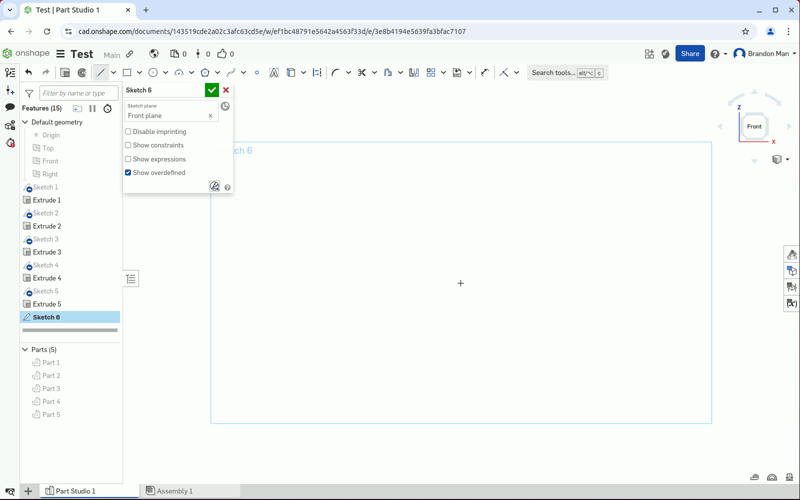
key_down(shift)
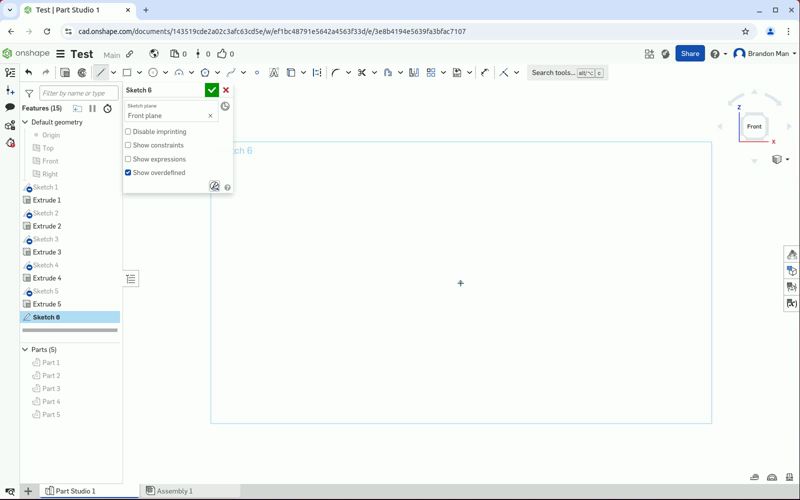
mouse_move(539, 282)
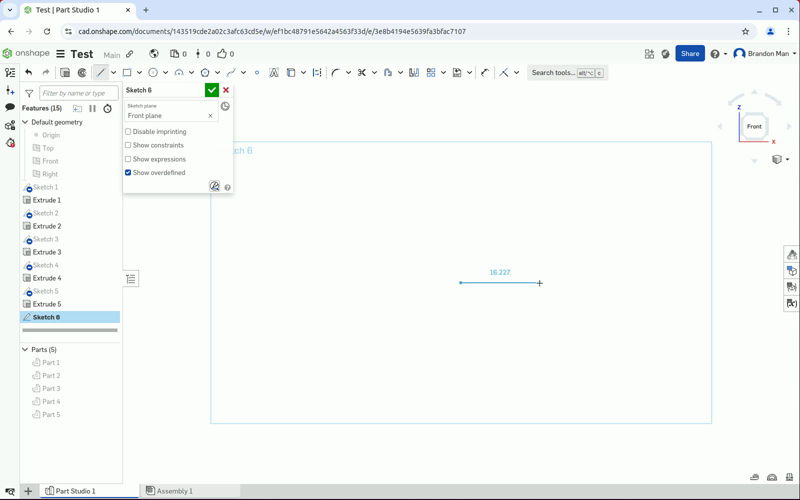
click(539, 282)
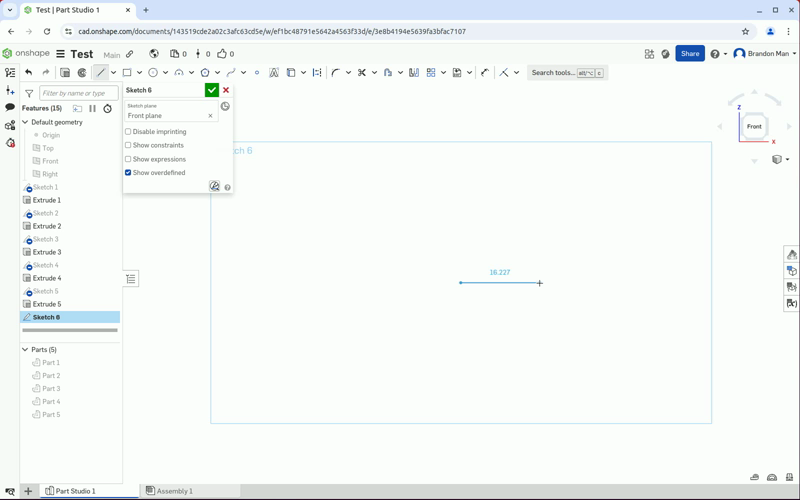
key_up(shift)
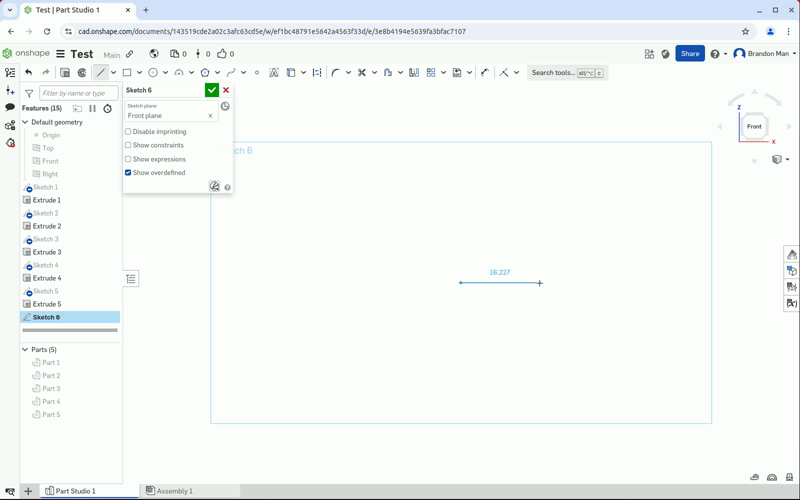
key_down(shift)
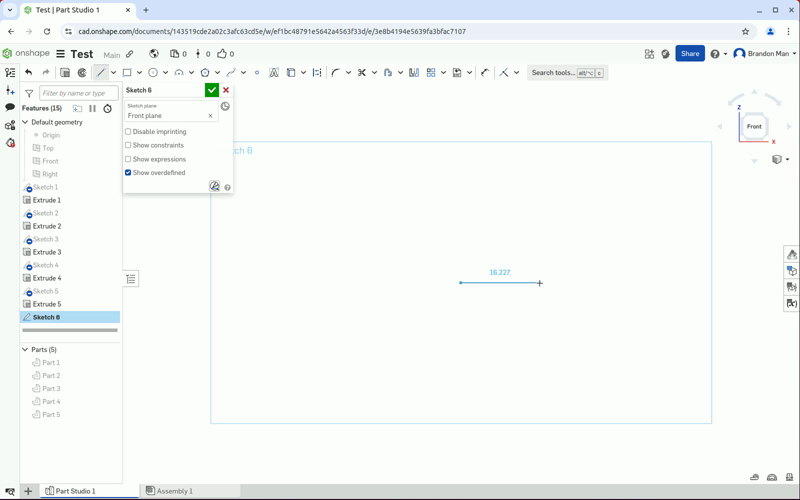
mouse_move(515, 215)
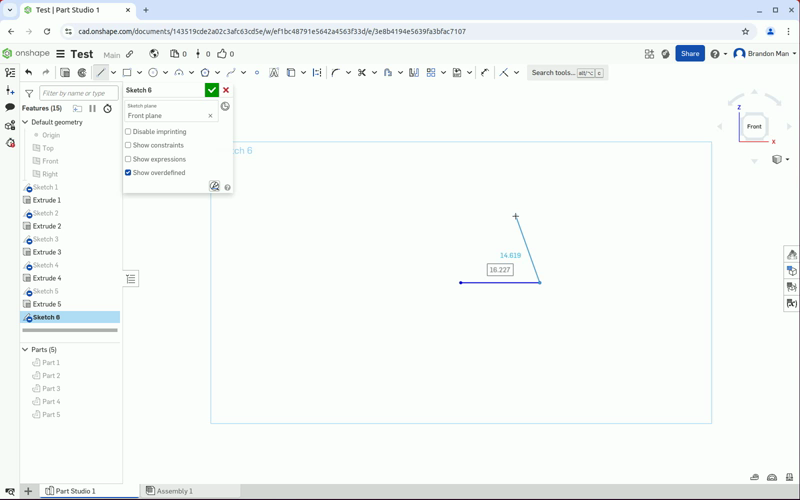
click(515, 215)
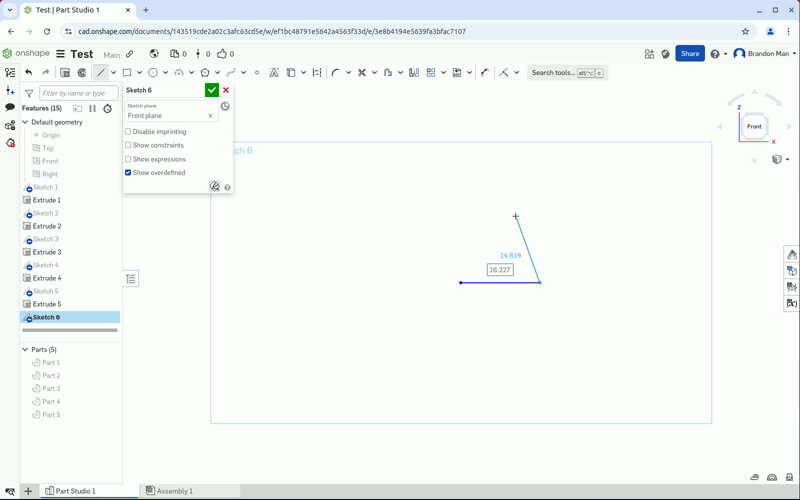
key_up(shift)
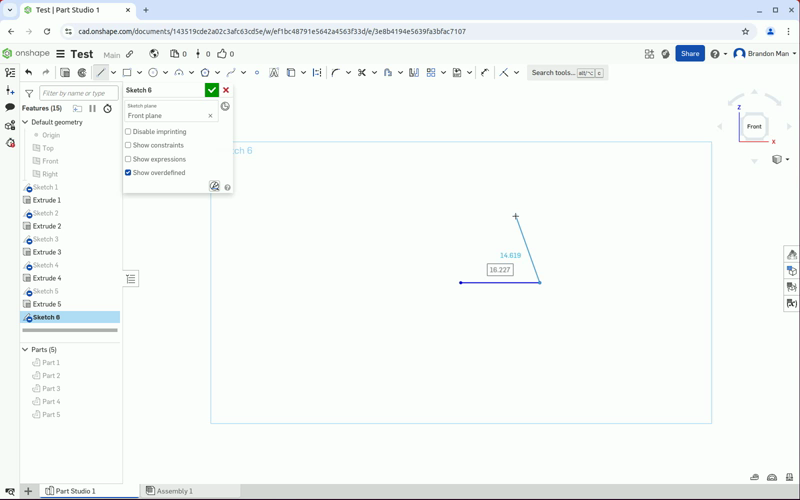
key_down(shift)
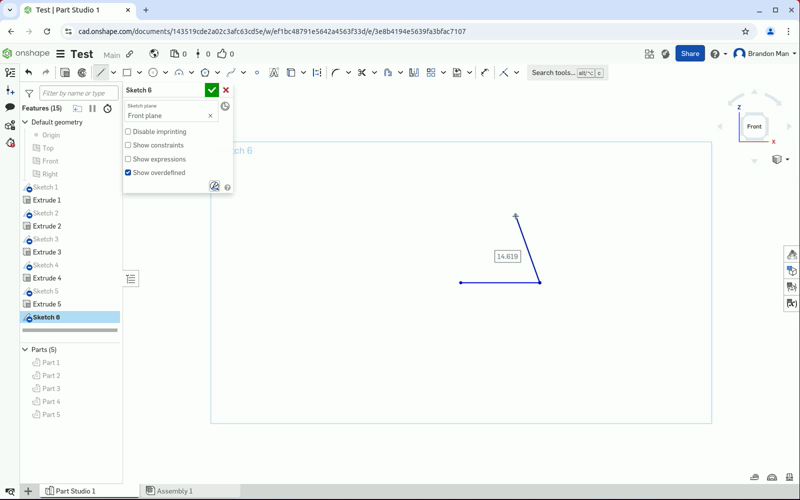
mouse_move(460, 282)
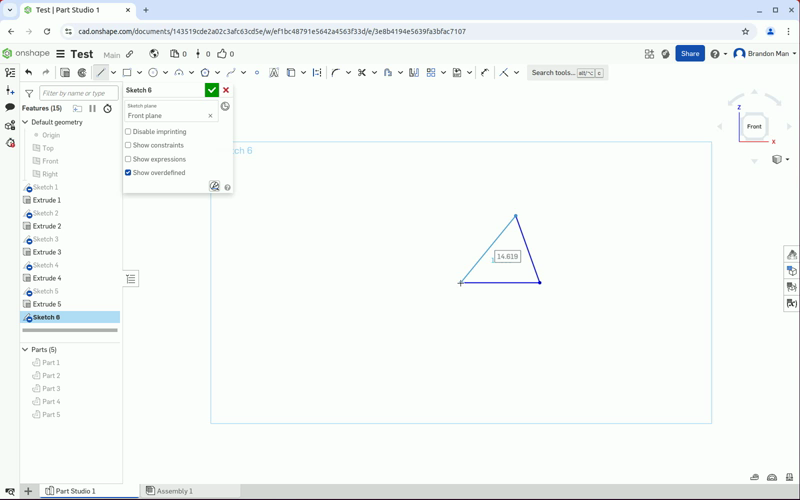
key_up(shift)
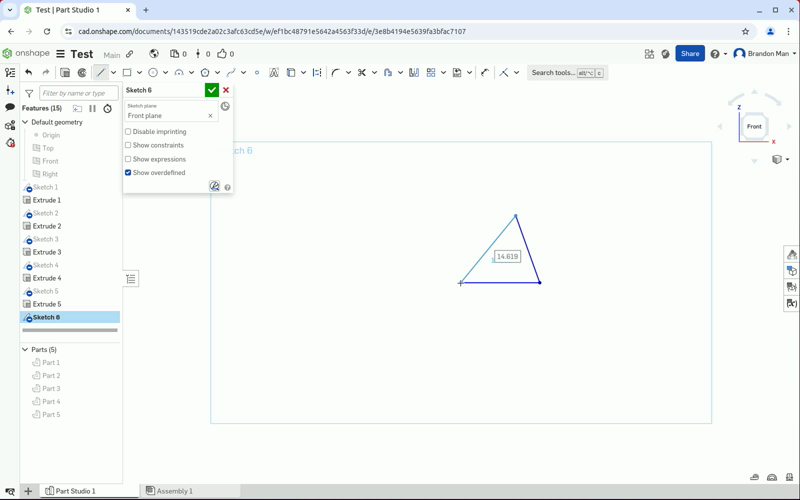
click(460, 282)
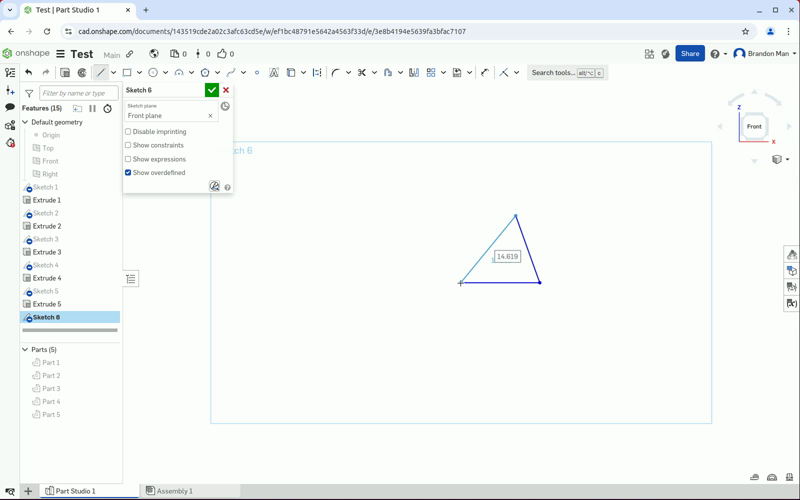
key(esc)
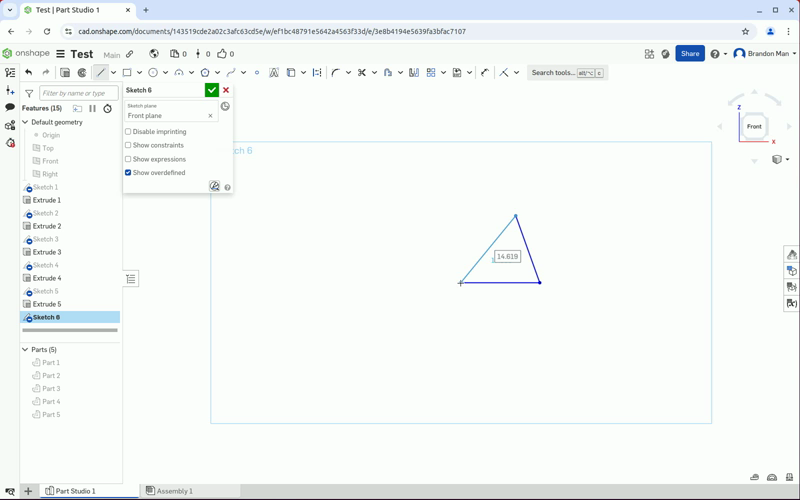
mouse_move(513, 278)
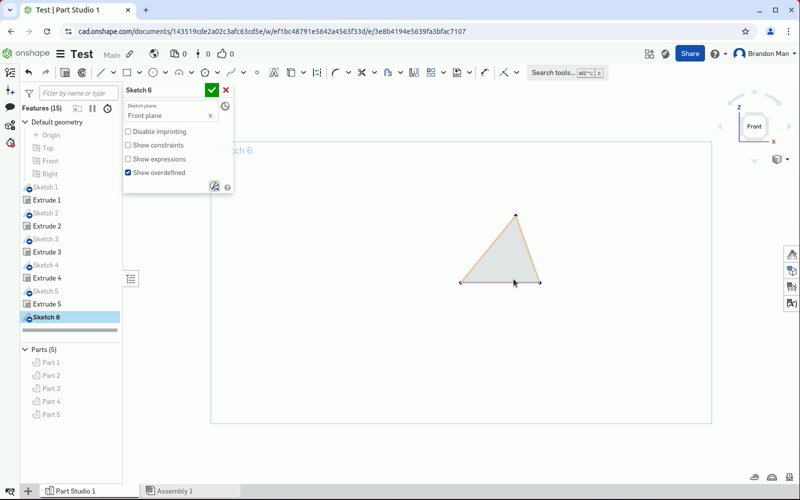
click(513, 278)
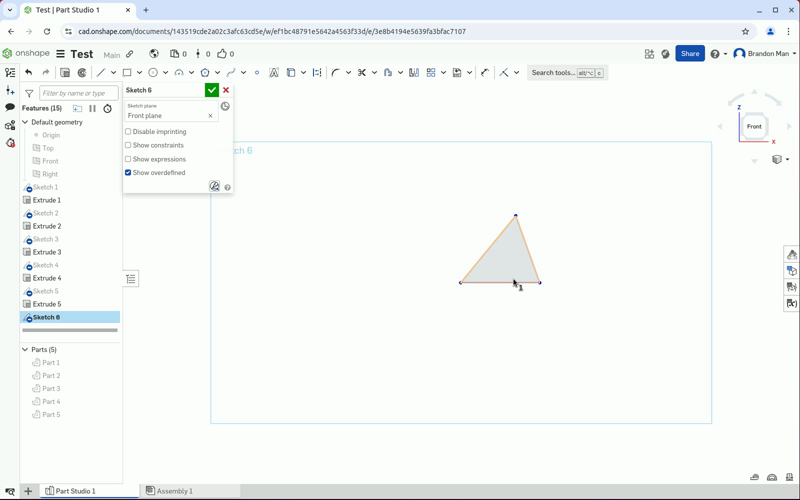
mouse_move(73, 352)
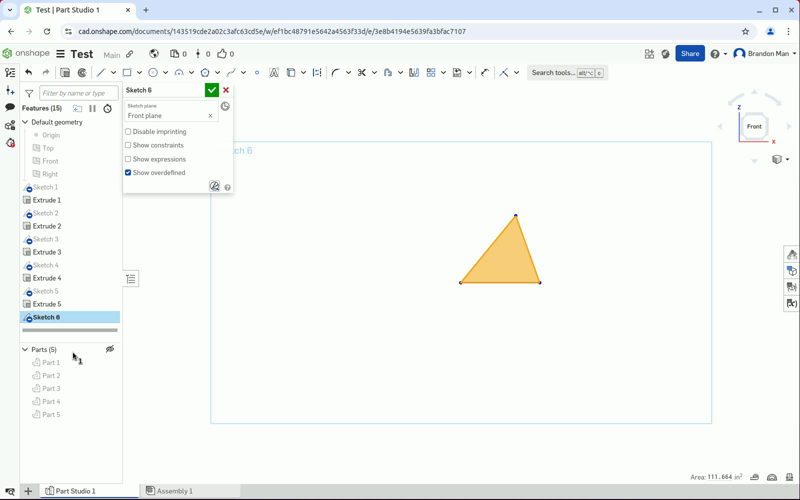
key(shift+y)
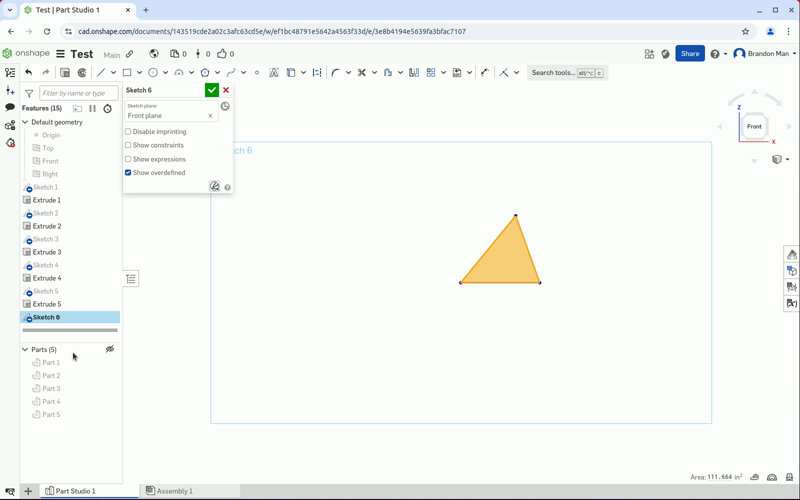
key(shift+e)
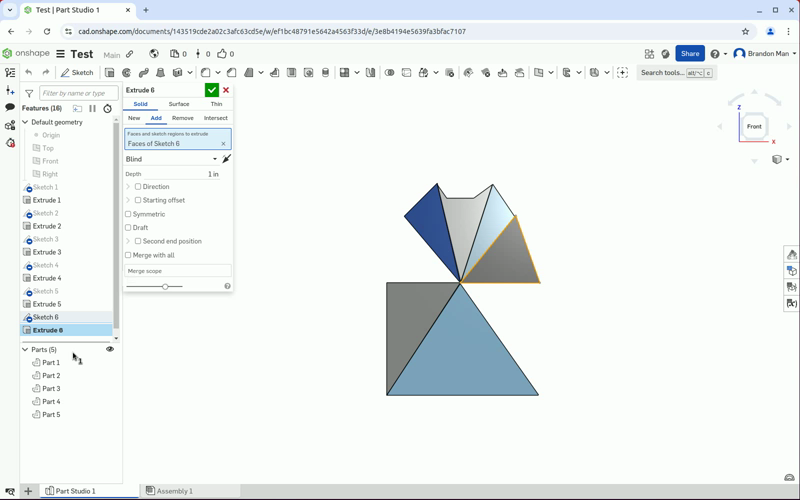
mouse_move(143, 106)
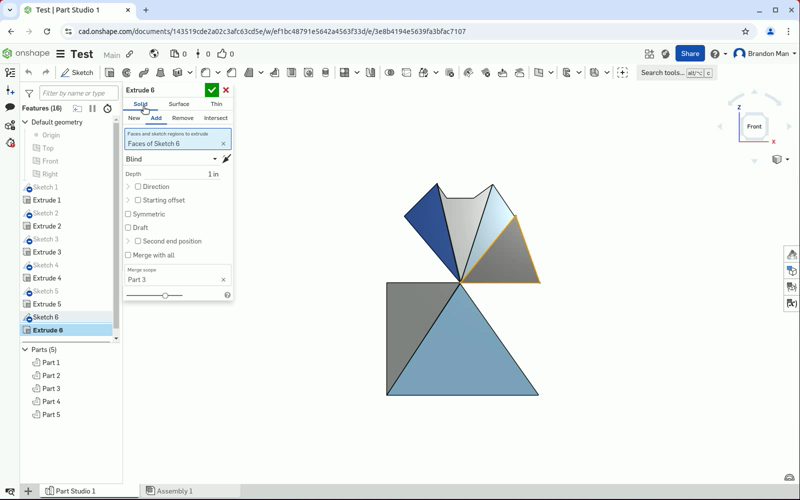
click(143, 106)
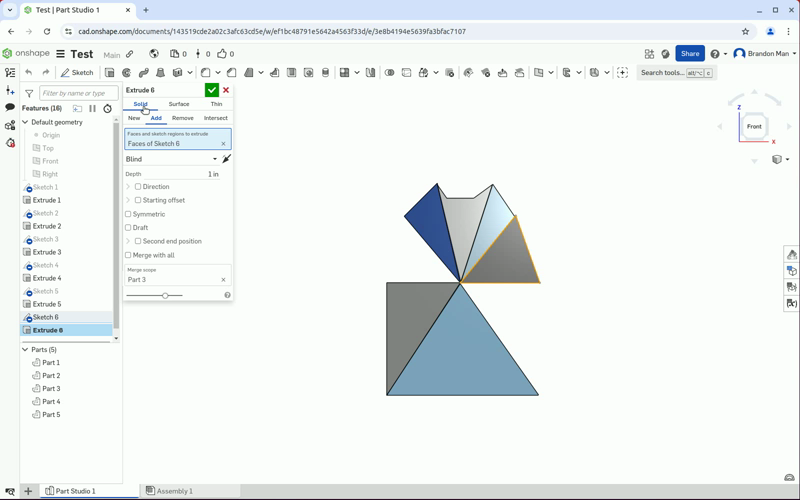
mouse_move(137, 120)
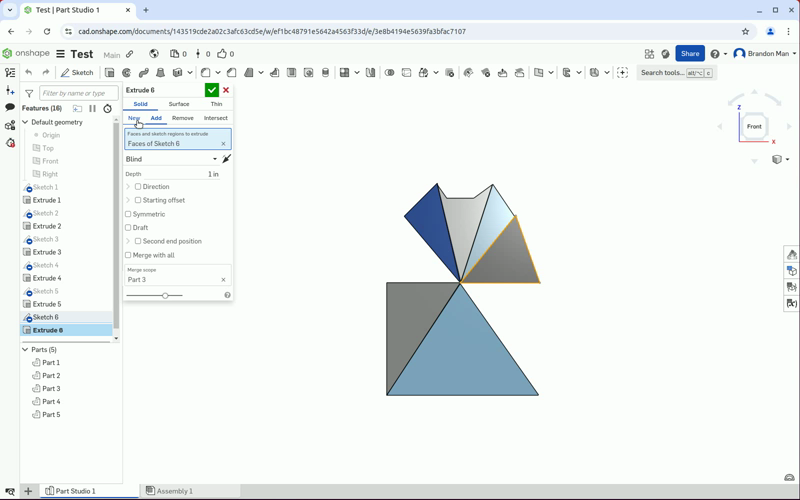
click(137, 120)
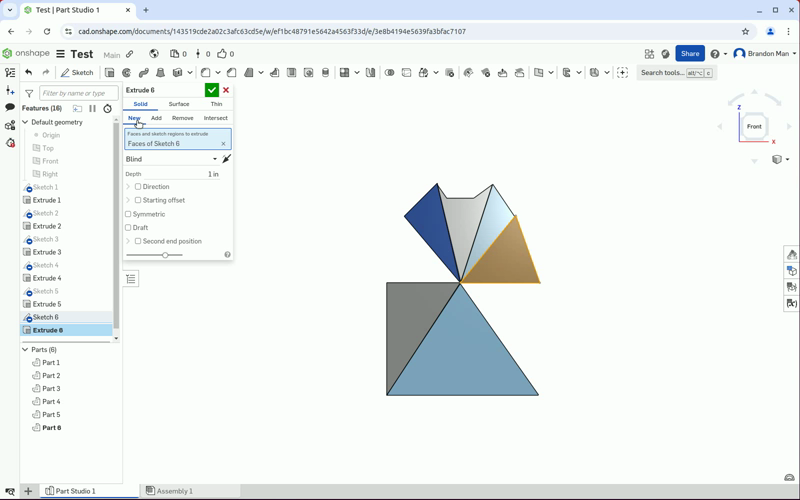
key(tab, 4)
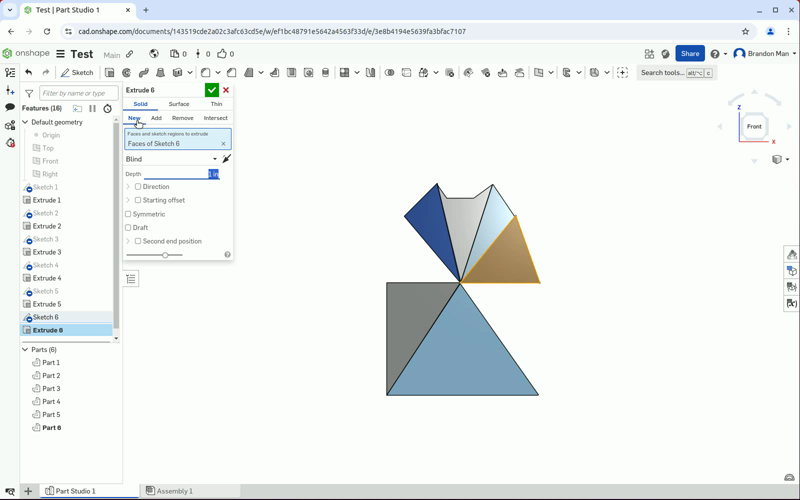
text(7.703)
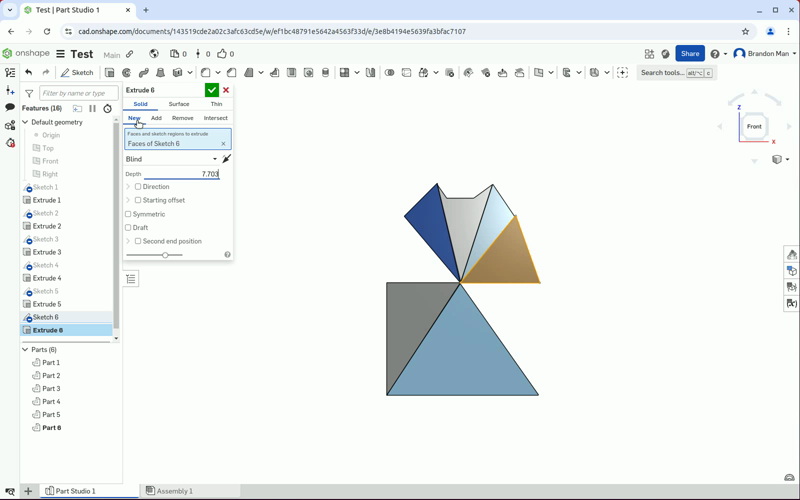
key(enter)
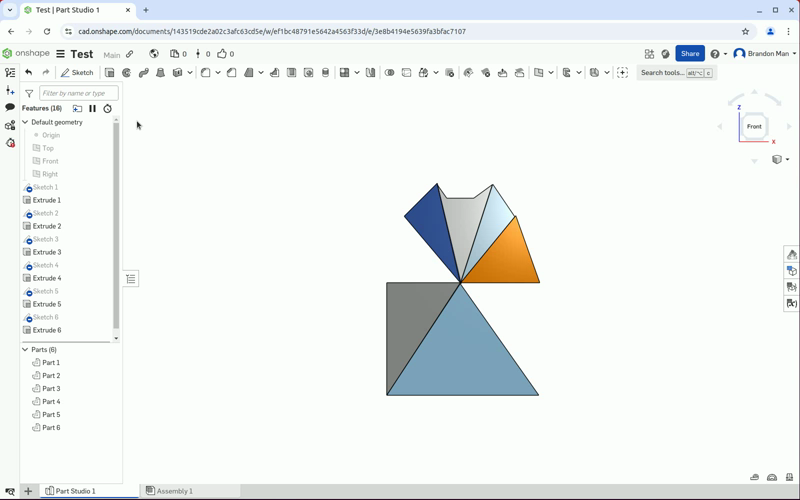
key(shift+h)
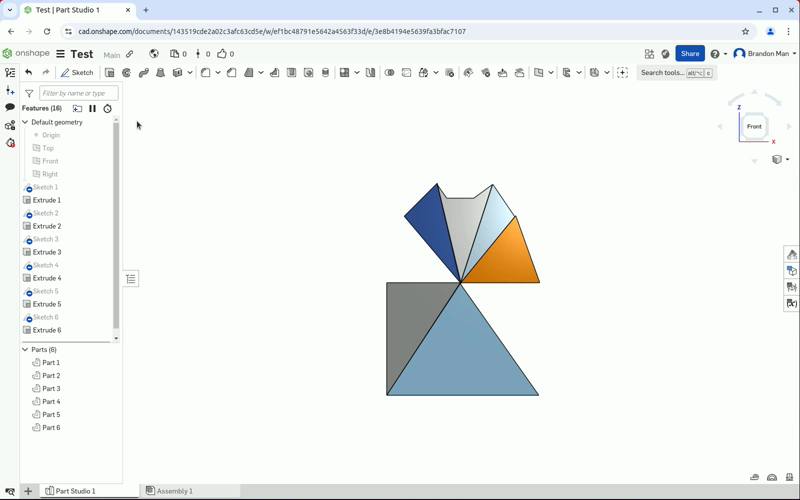
key(shift+h)
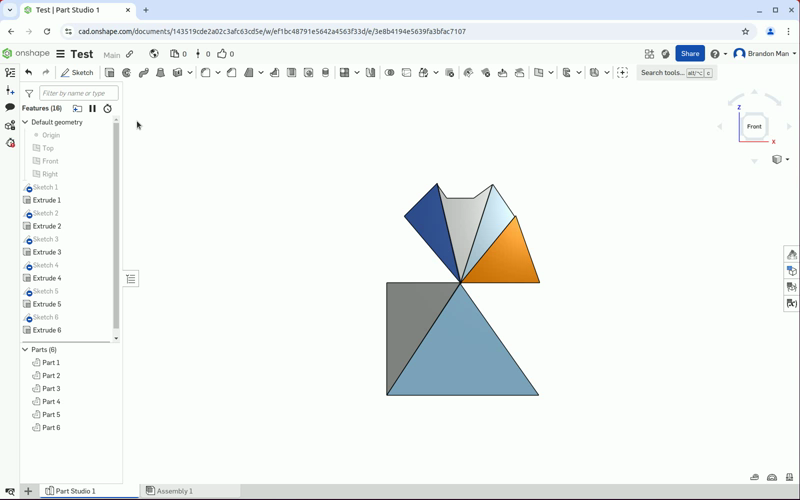
mouse_move(69, 189)
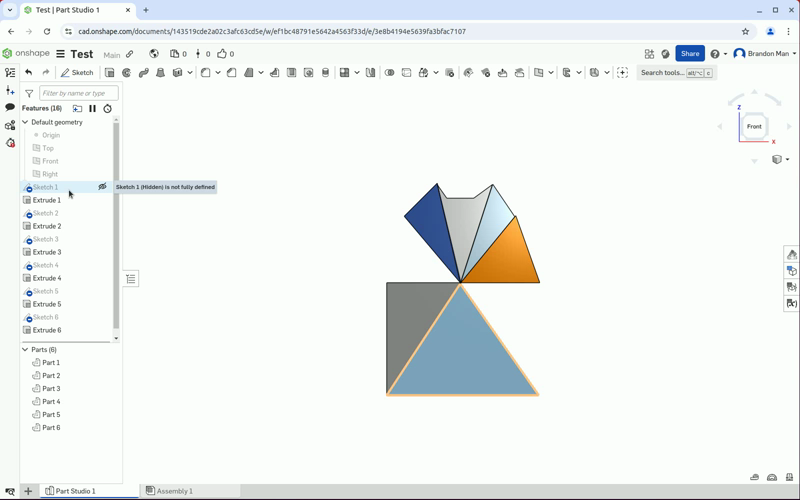
click(69, 189)
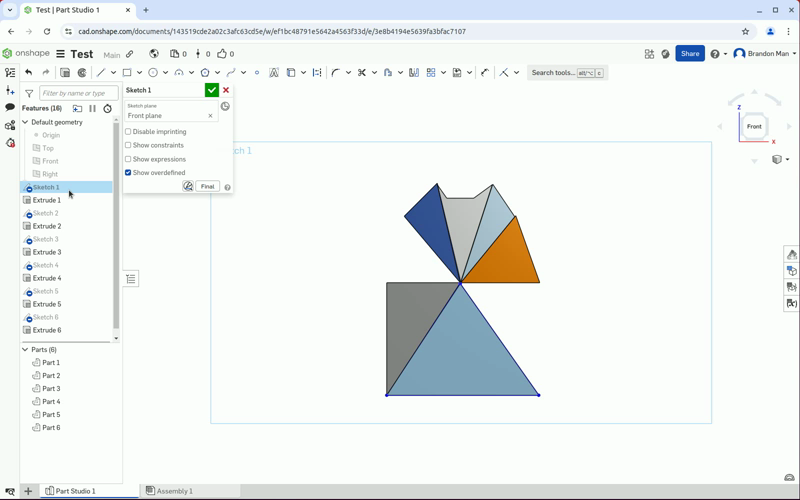
mouse_move(229, 92)
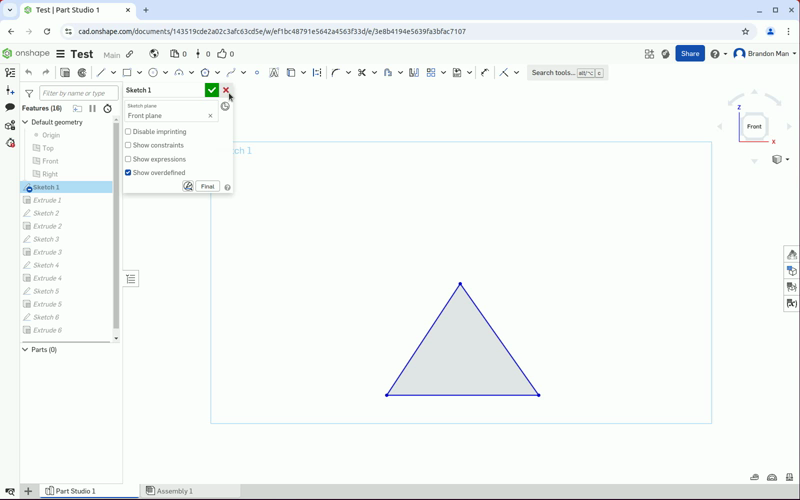
click(229, 92)
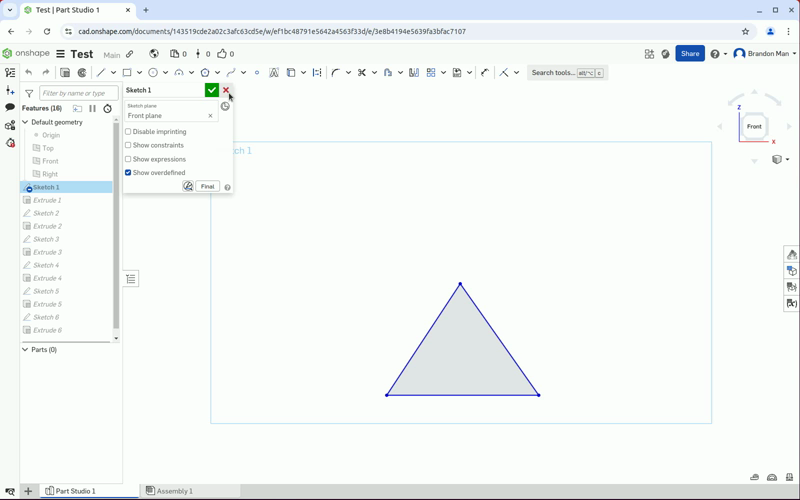
key(shift+s)
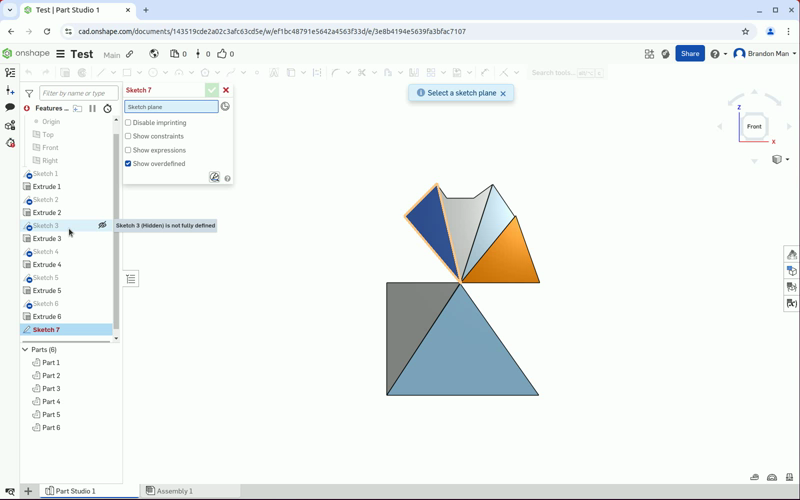
scroll(3)
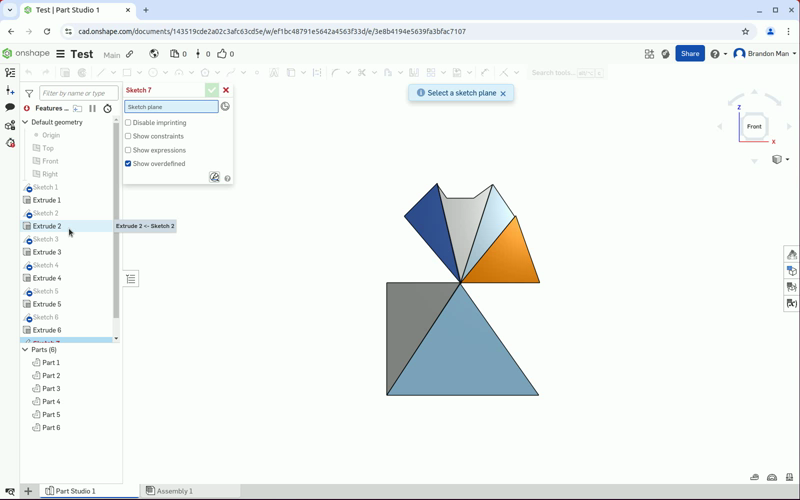
mouse_move(69, 163)
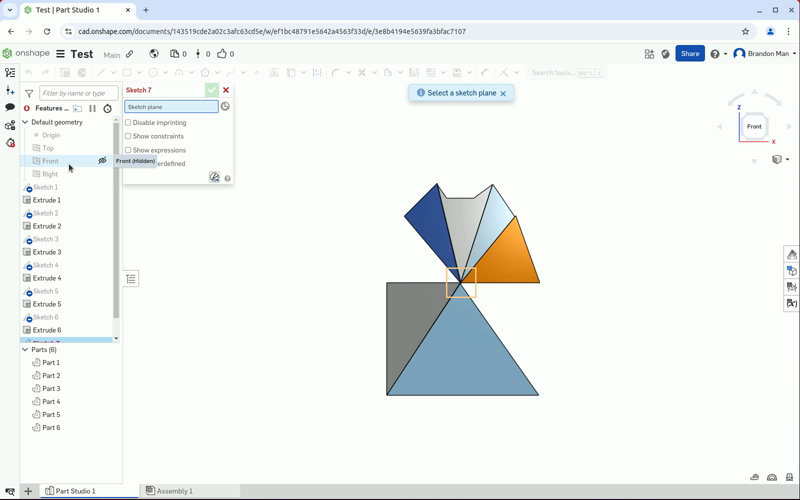
click(69, 163)
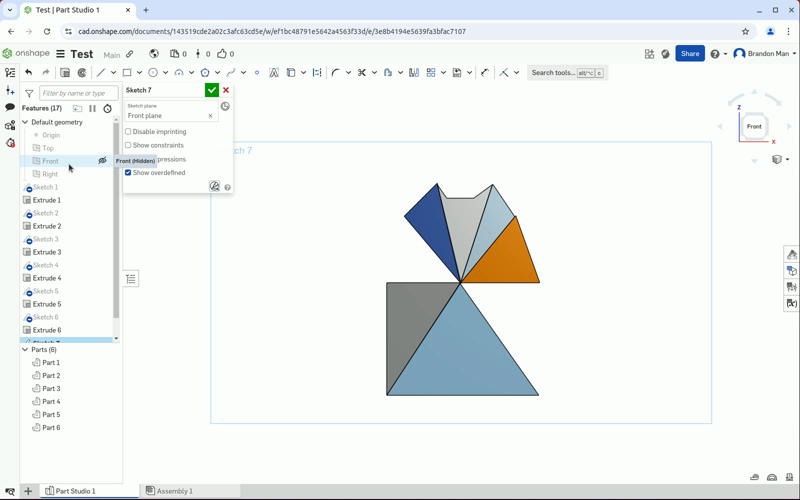
mouse_move(73, 352)
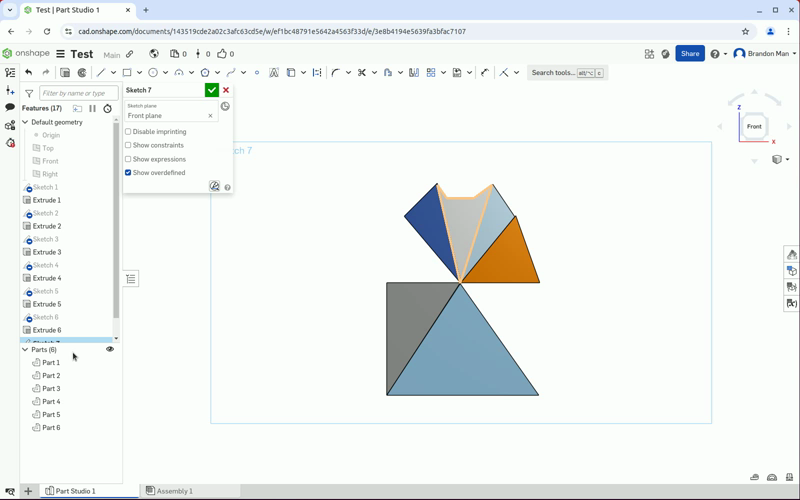
key(y)
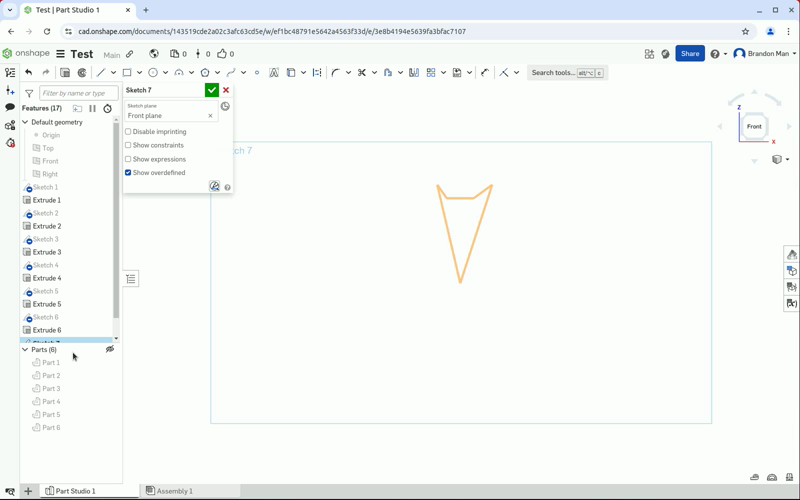
key(l)
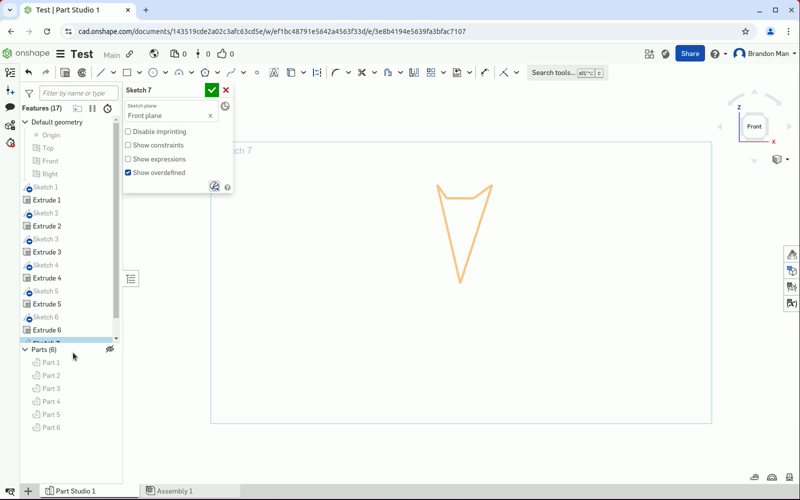
key_down(shift)
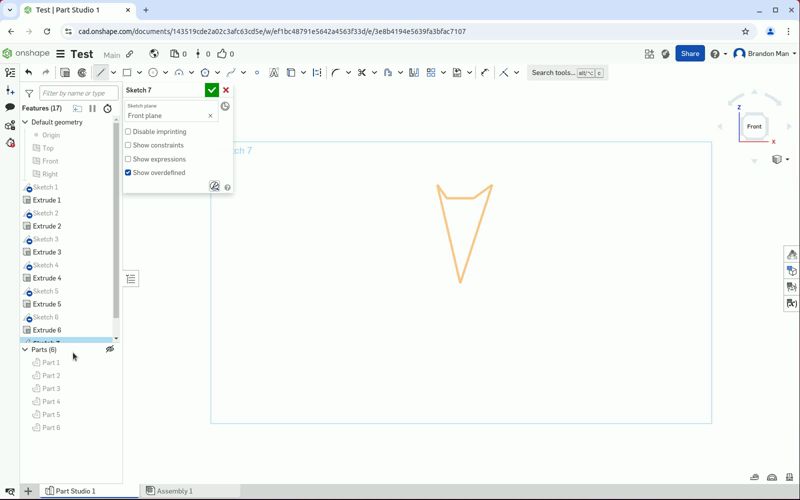
mouse_move(460, 282)
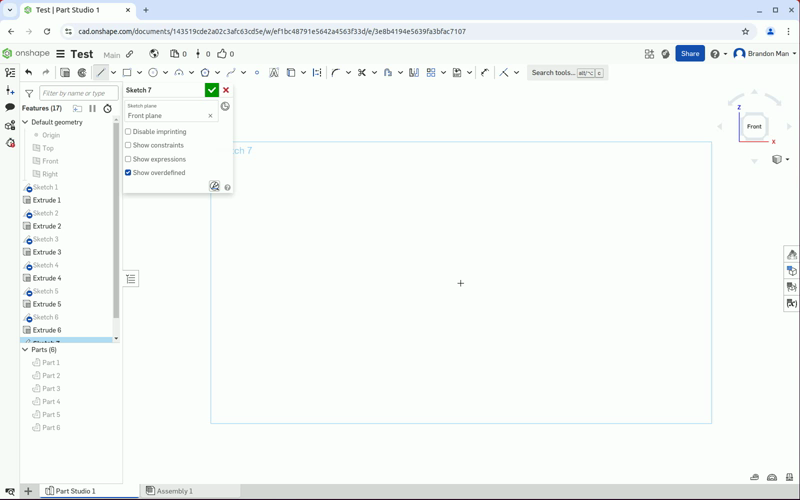
click(460, 282)
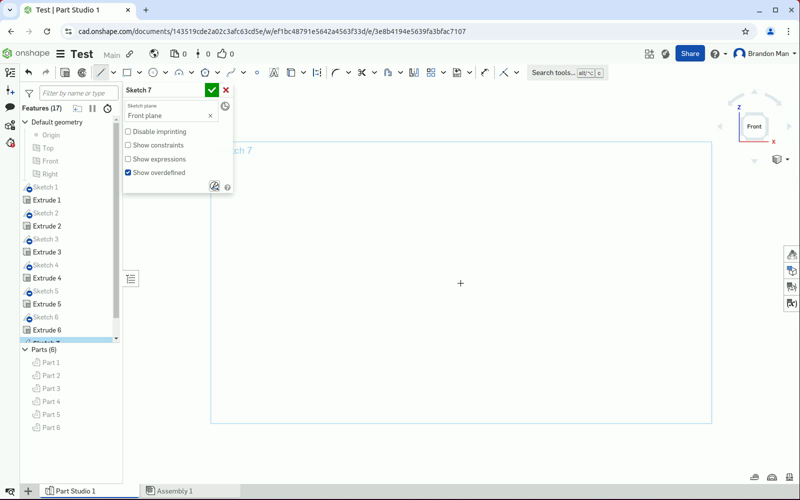
key_up(shift)
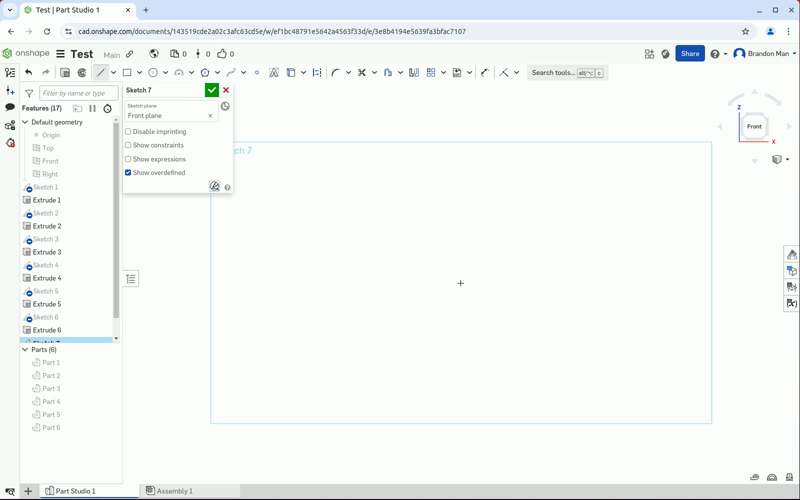
key_down(shift)
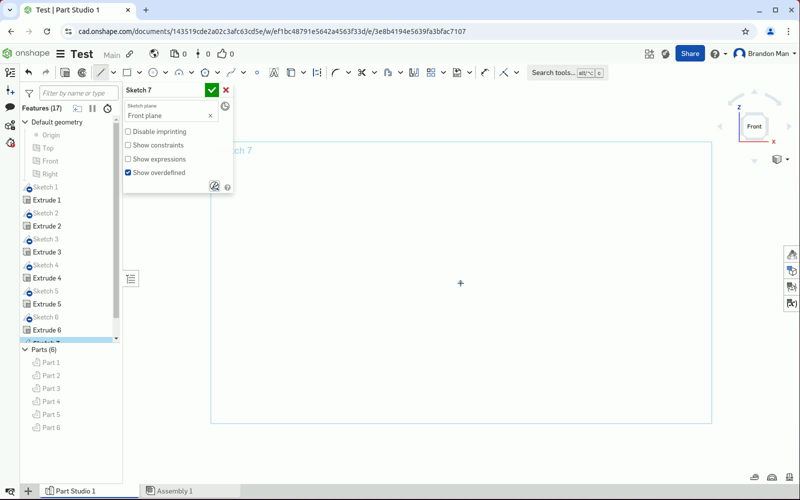
mouse_move(538, 395)
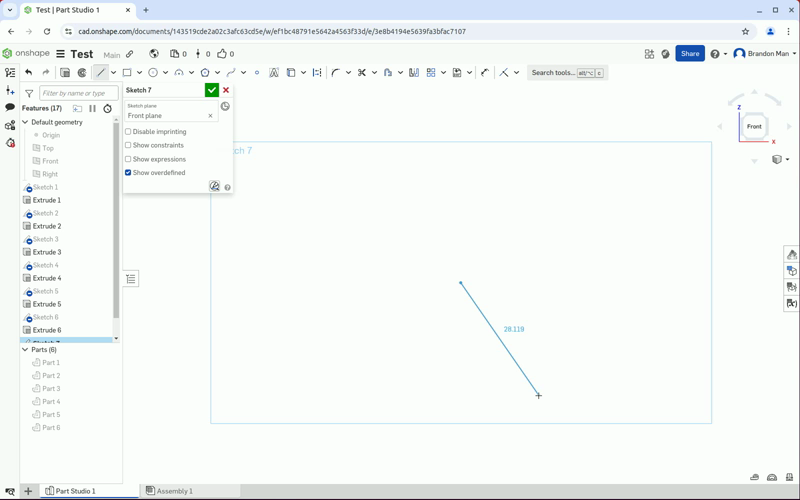
click(538, 395)
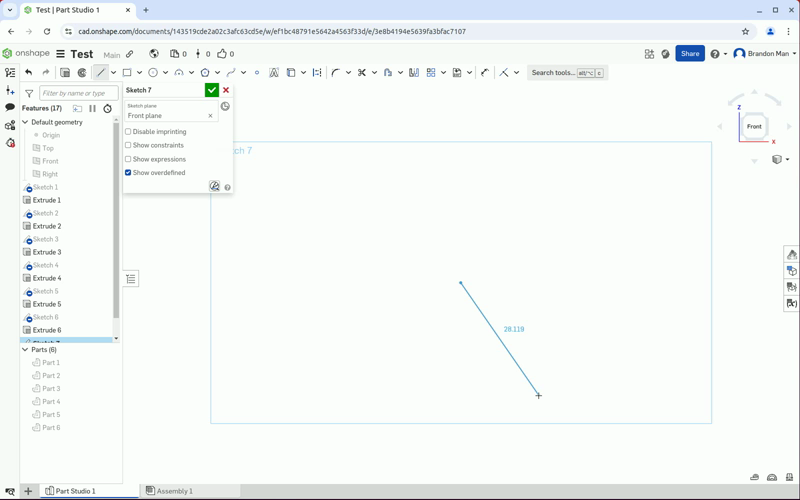
key_up(shift)
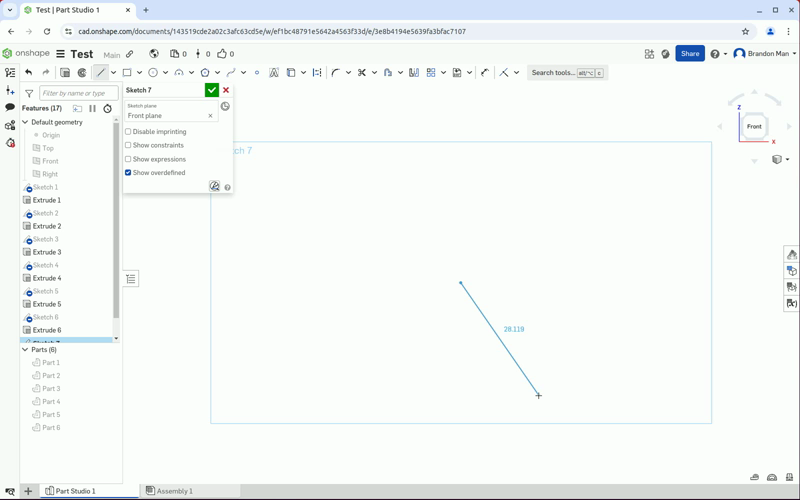
key_down(shift)
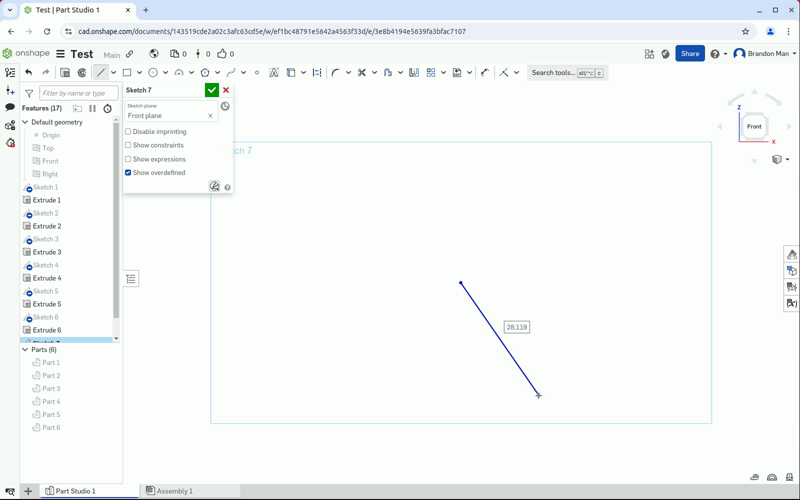
mouse_move(538, 282)
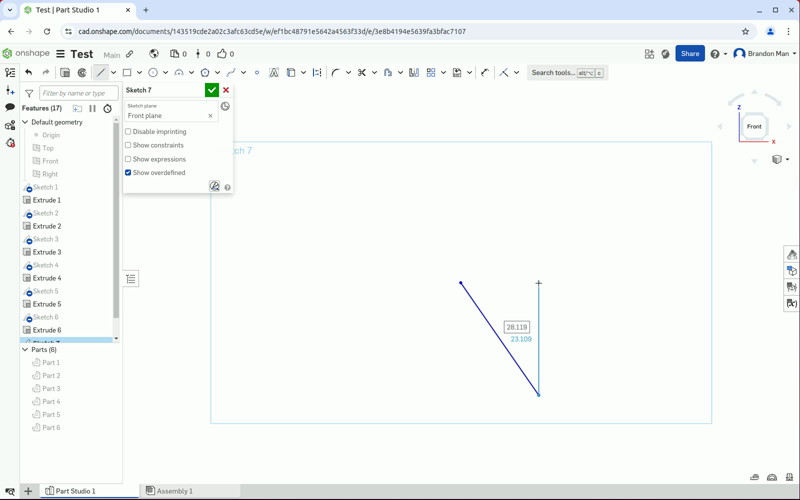
click(538, 282)
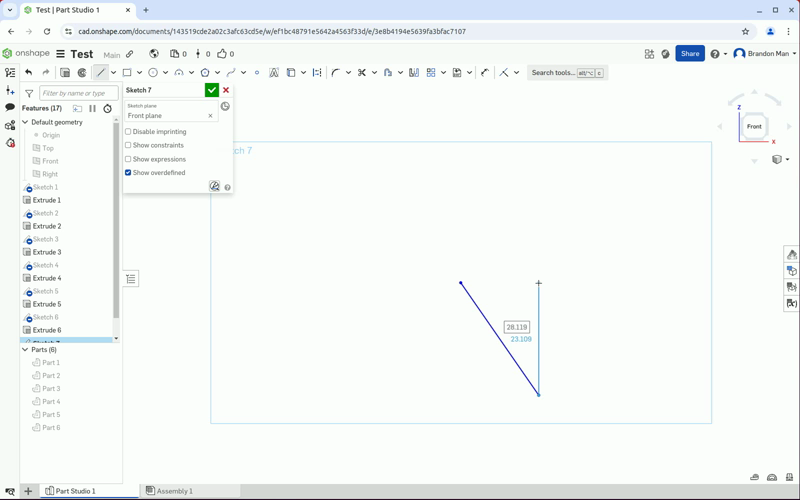
key_up(shift)
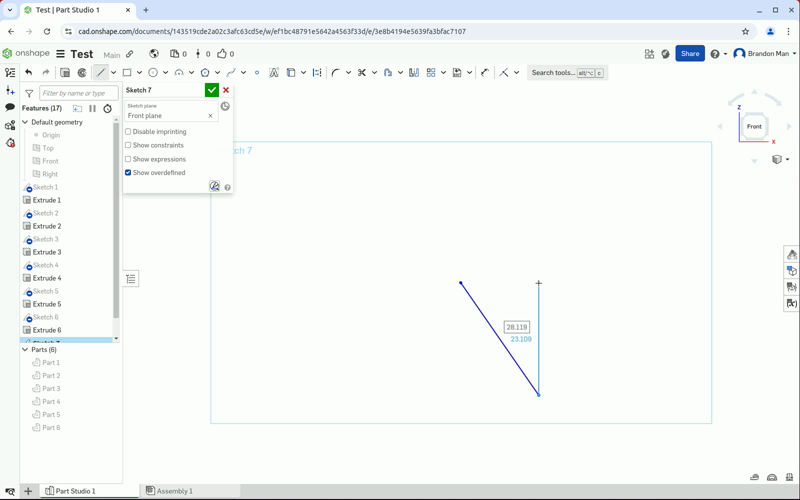
key_down(shift)
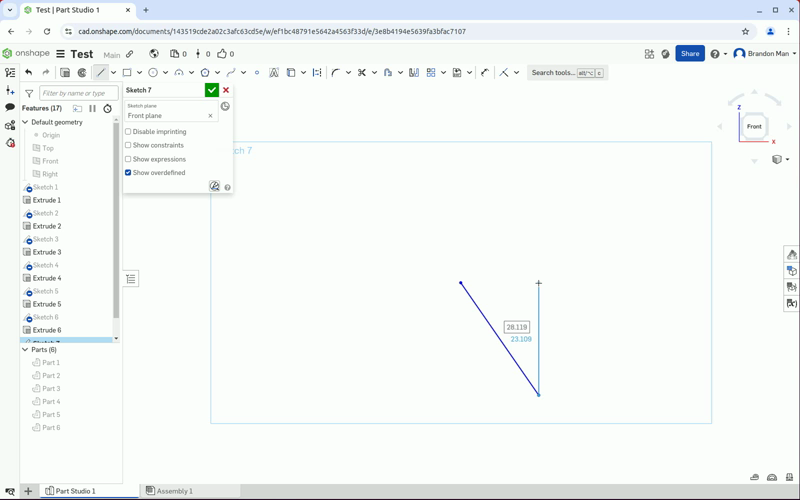
mouse_move(460, 282)
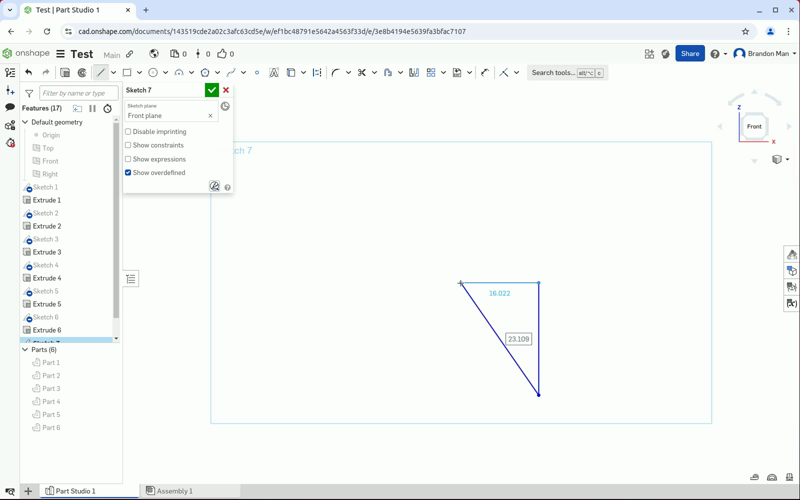
key_up(shift)
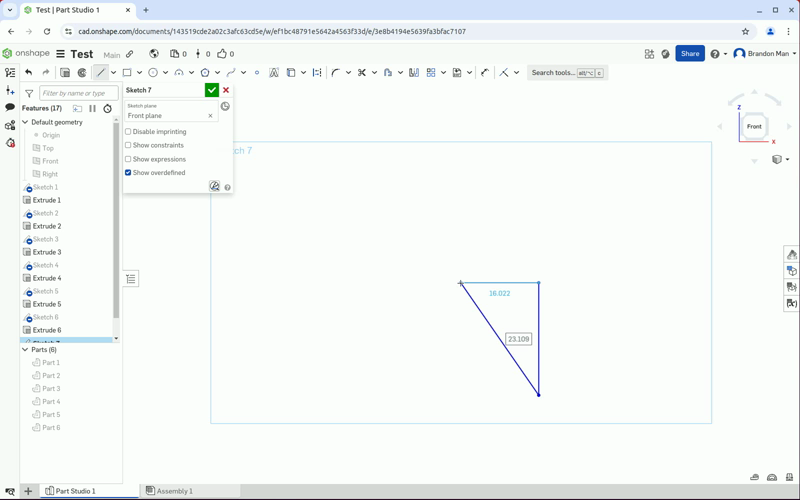
click(460, 282)
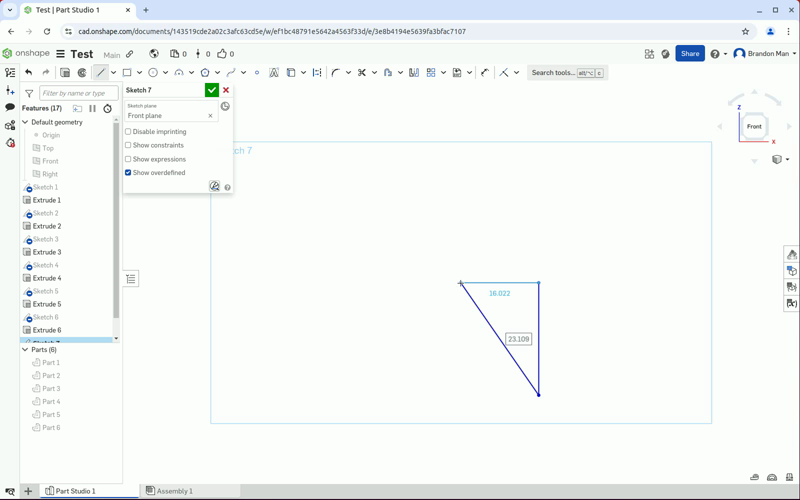
key(esc)
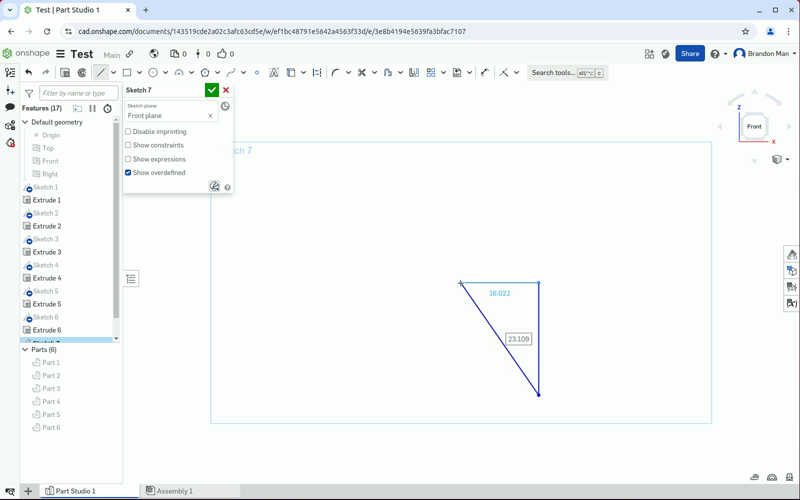
mouse_move(534, 357)
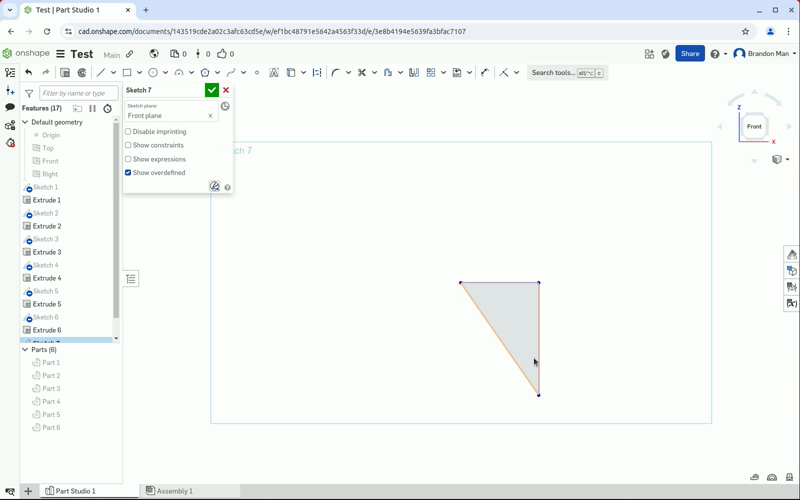
click(534, 357)
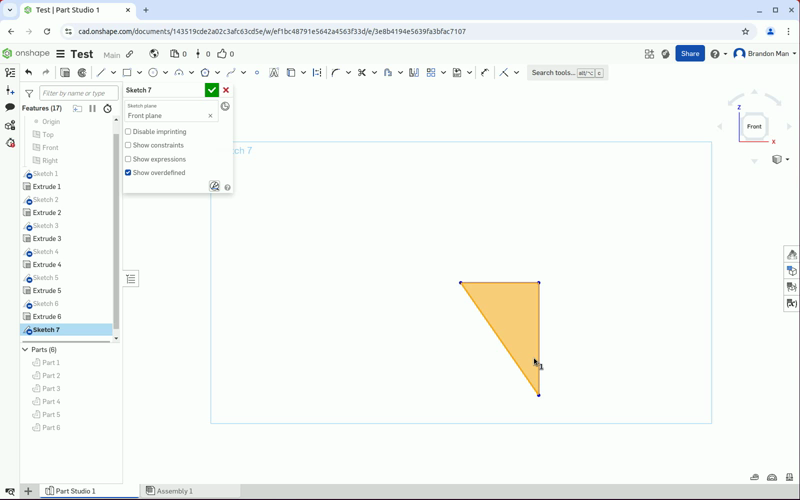
mouse_move(73, 352)
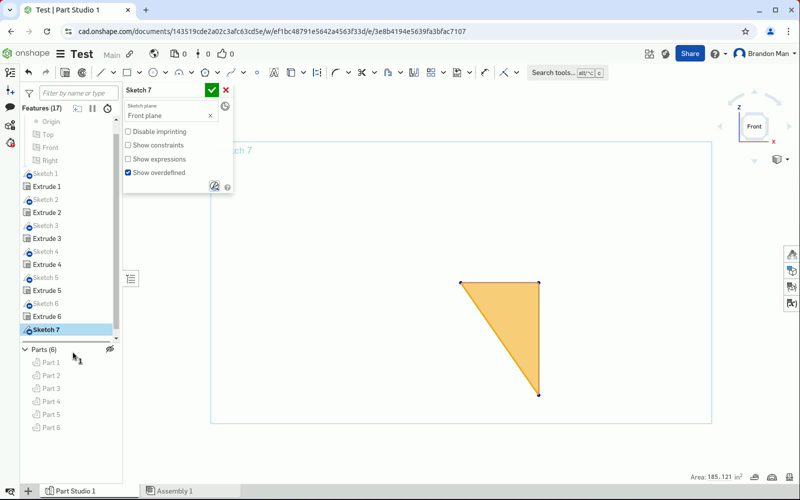
key(shift+y)
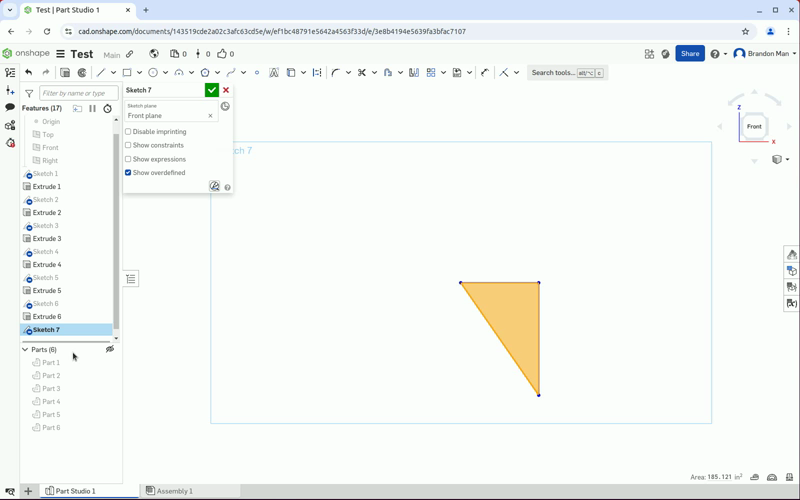
key(shift+e)
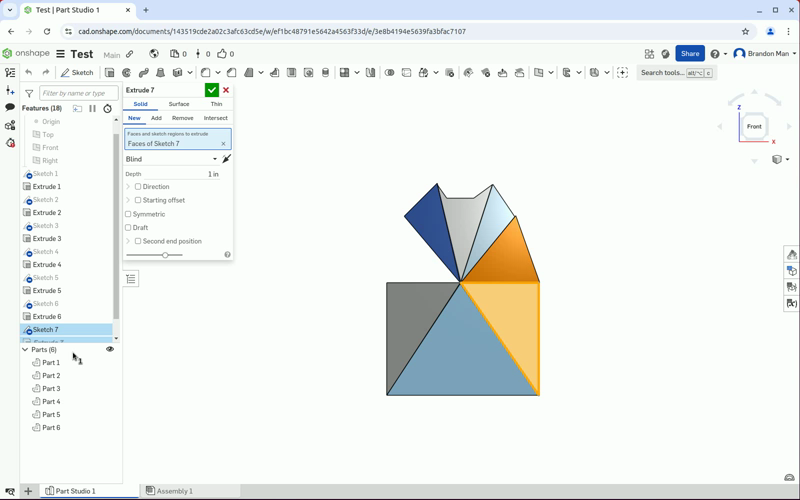
mouse_move(143, 106)
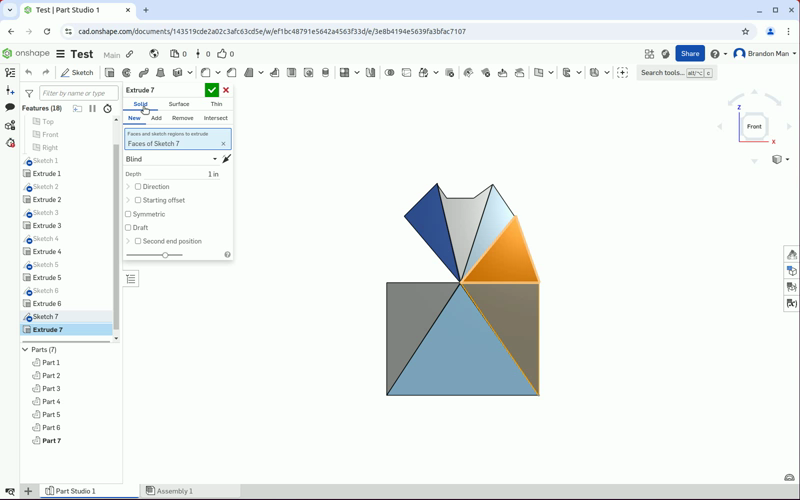
click(143, 106)
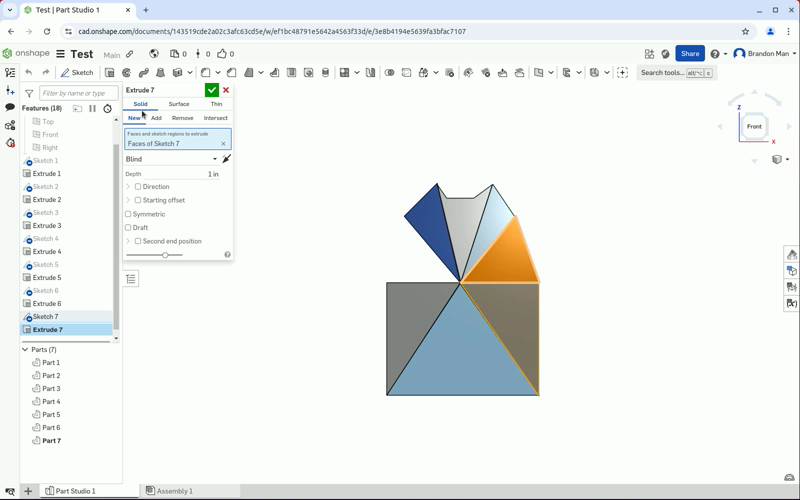
mouse_move(137, 120)
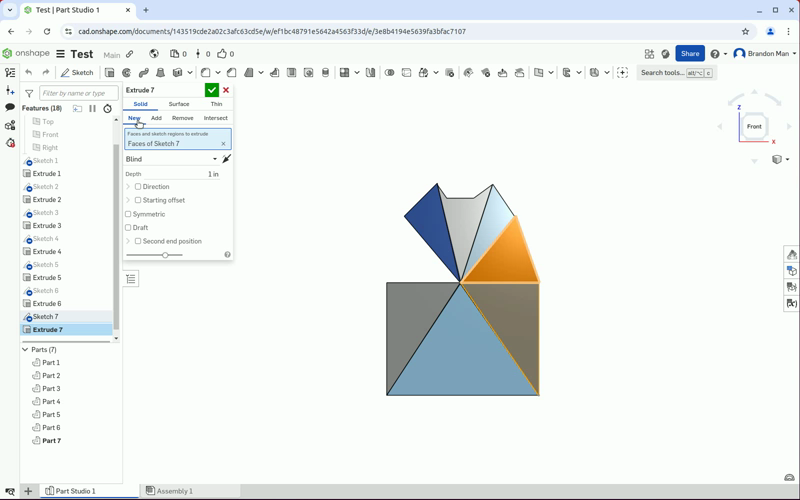
click(137, 120)
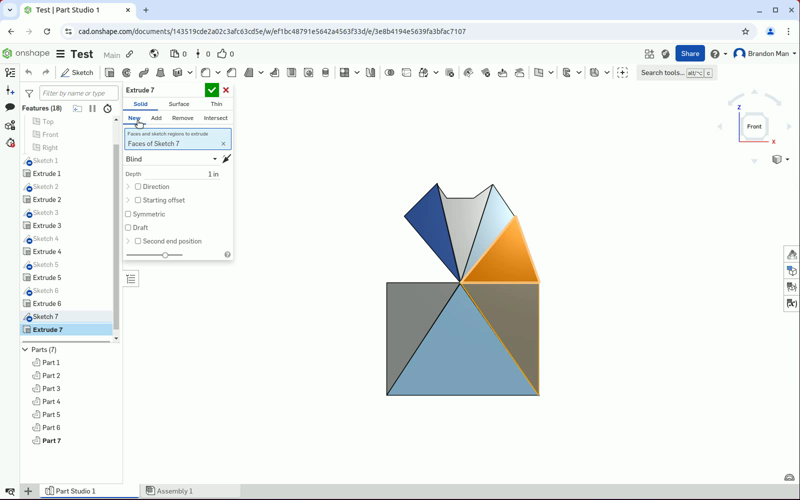
key(tab, 4)
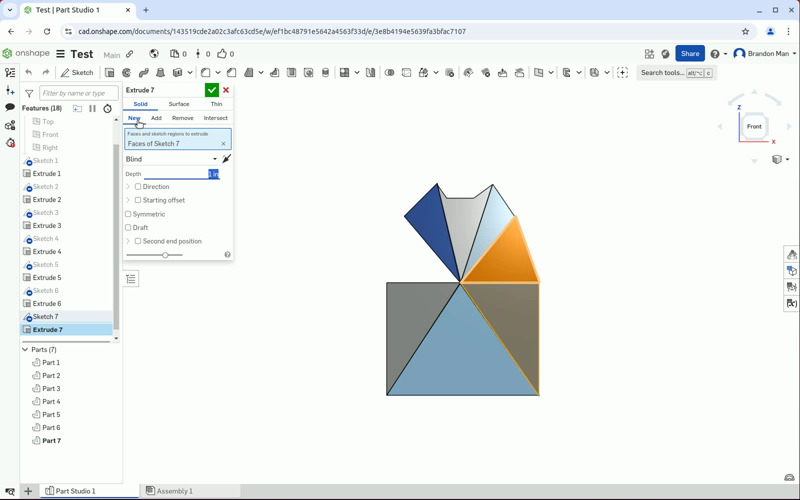
text(7.703)
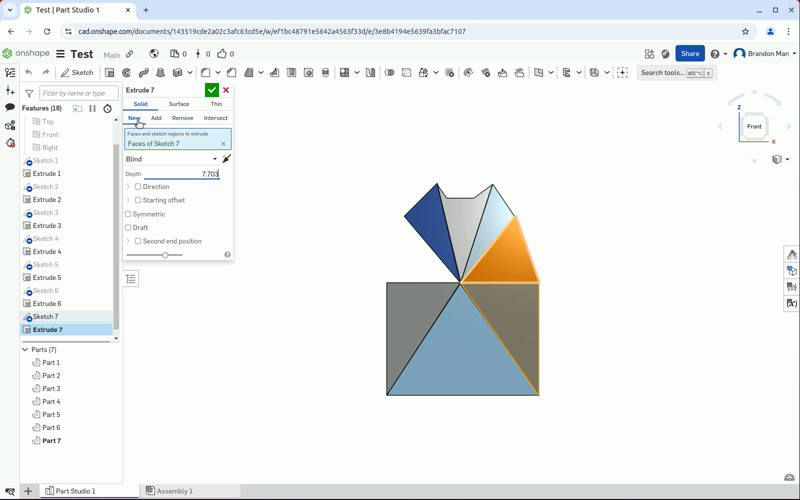
key(enter)
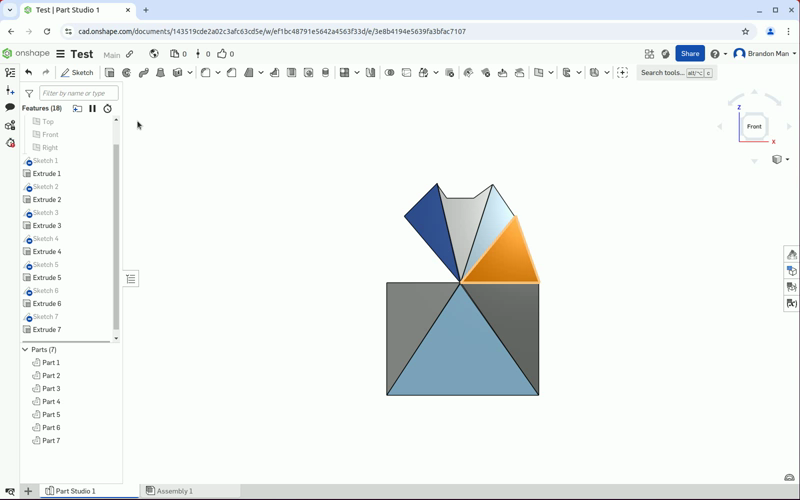
key(shift+h)
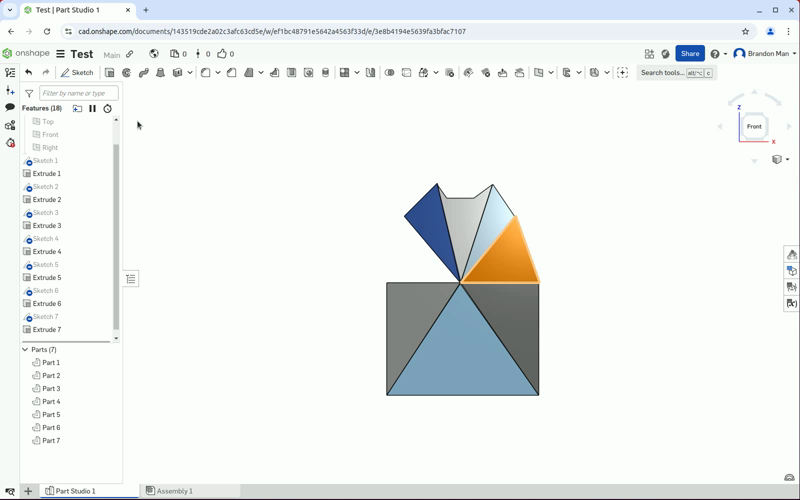
key(shift+h)
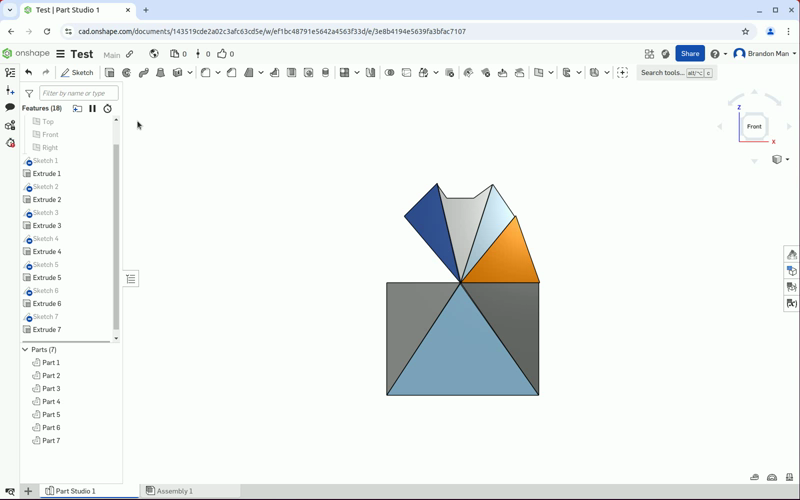
mouse_move(69, 163)
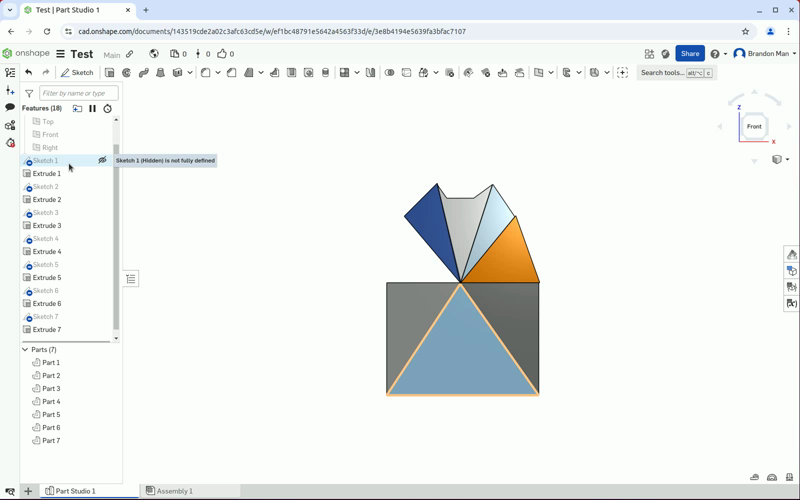
click(69, 163)
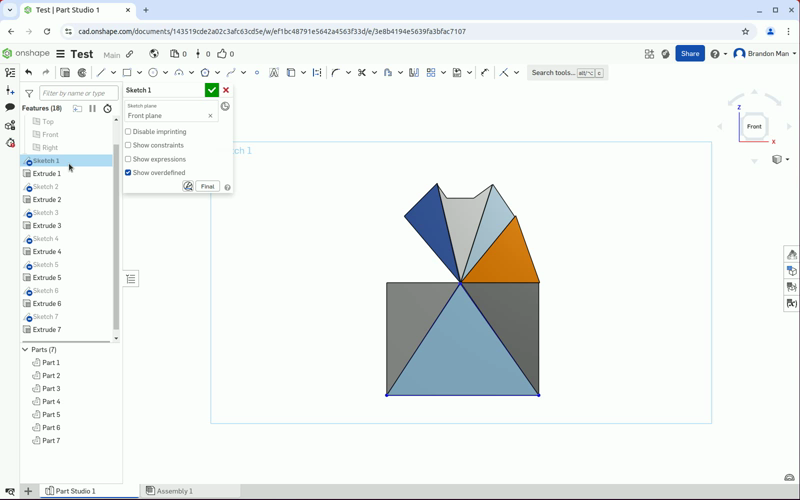
mouse_move(229, 92)
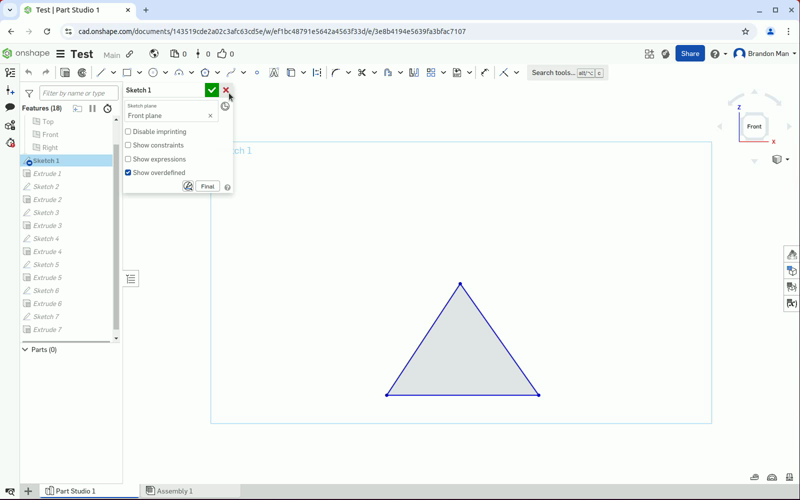
click(229, 92)
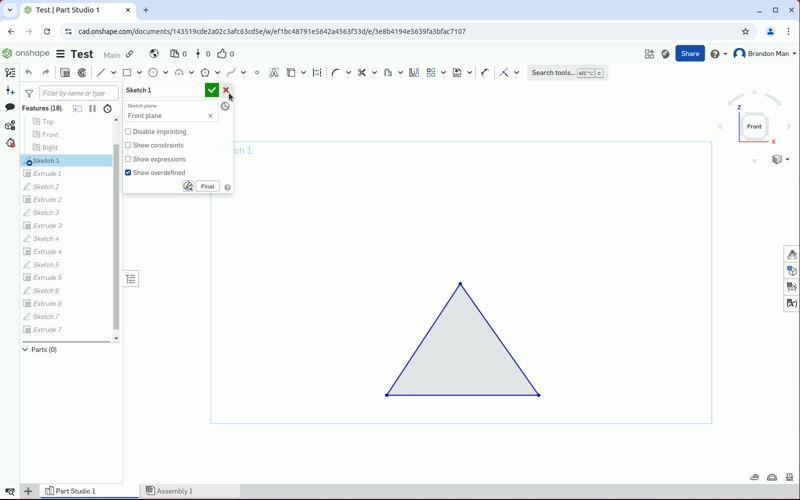
key(shift+s)
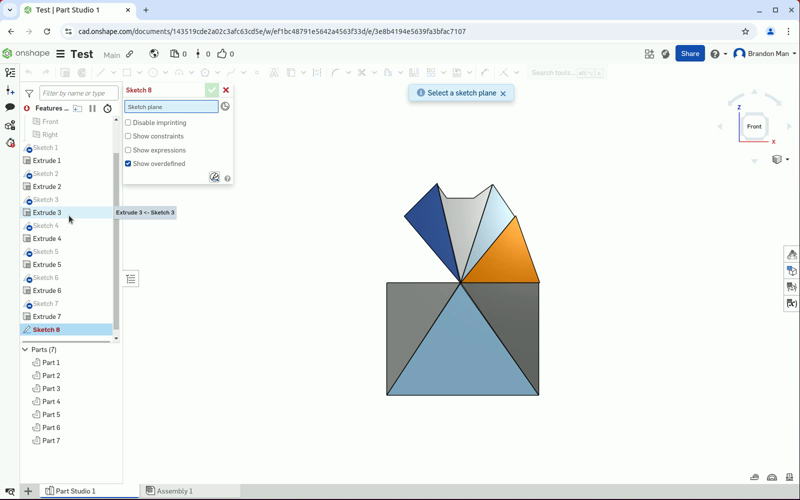
scroll(3)
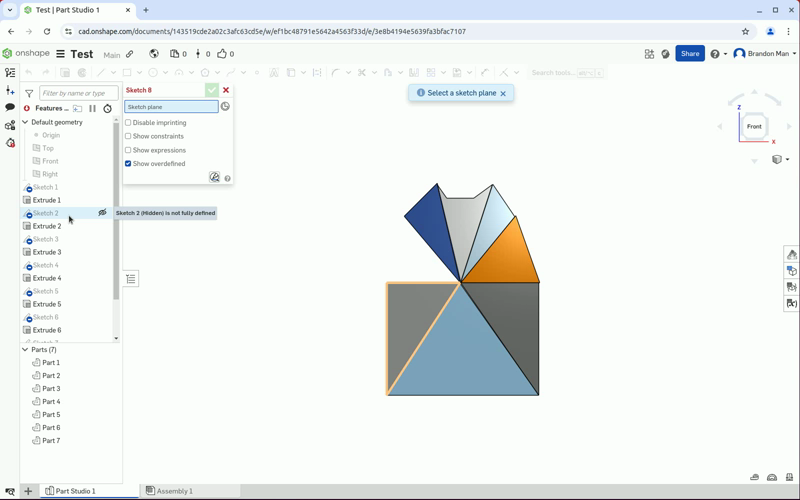
mouse_move(69, 163)
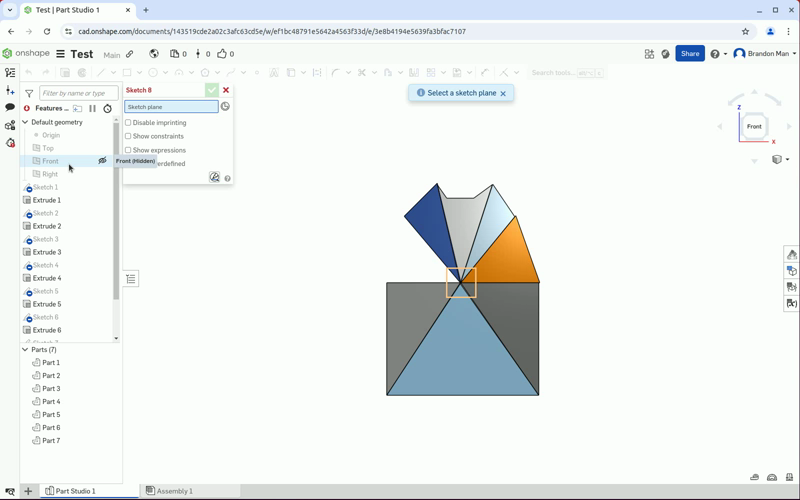
click(69, 163)
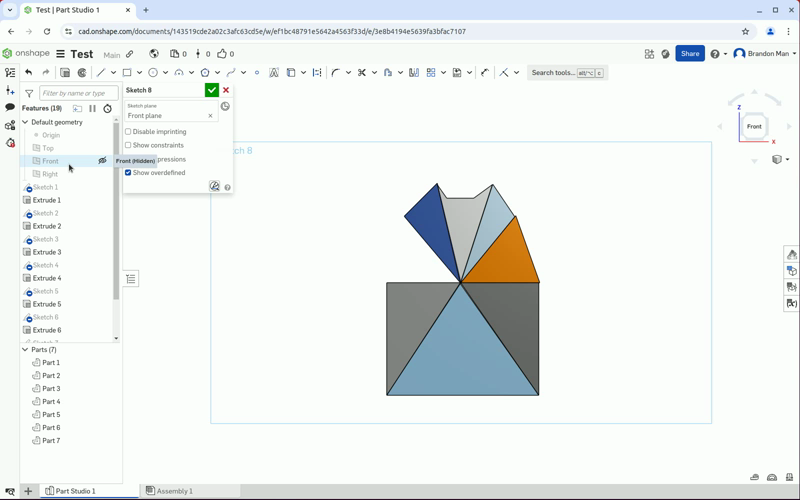
mouse_move(73, 352)
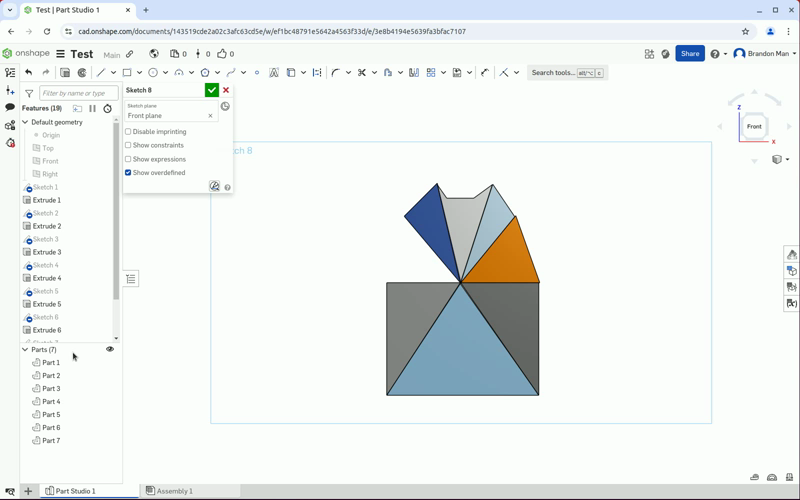
key(y)
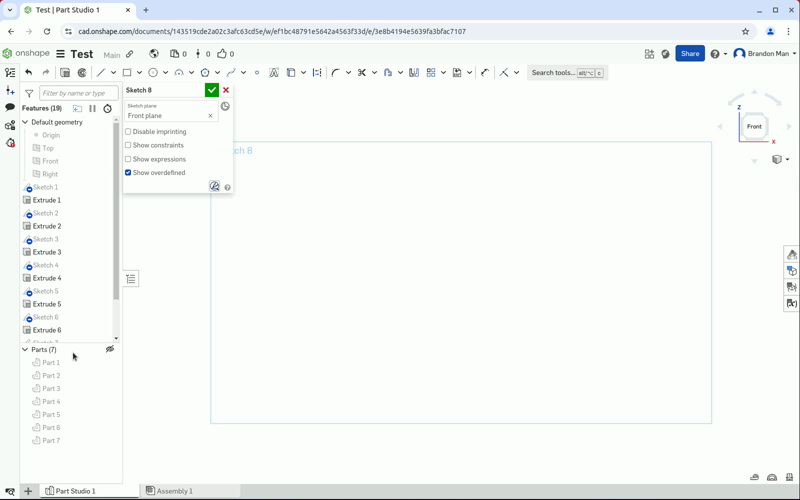
key(l)
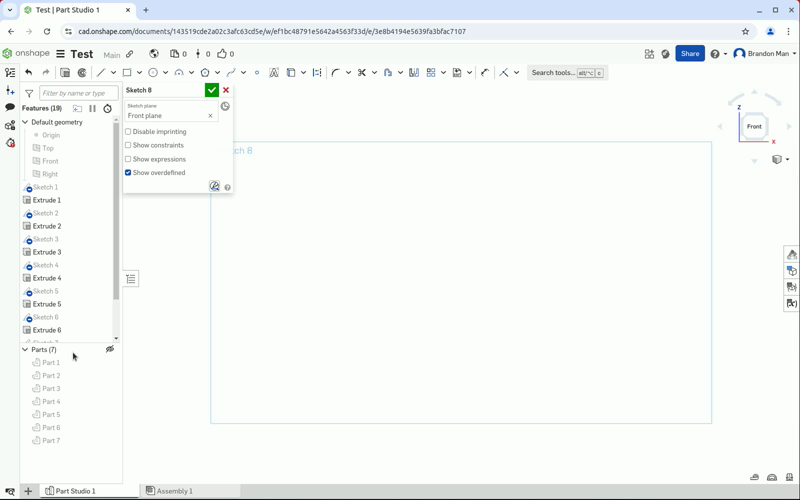
key_down(shift)
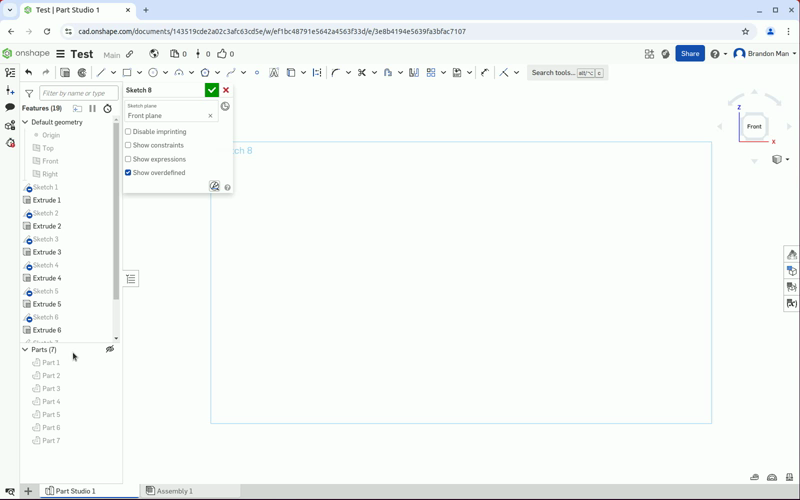
mouse_move(386, 282)
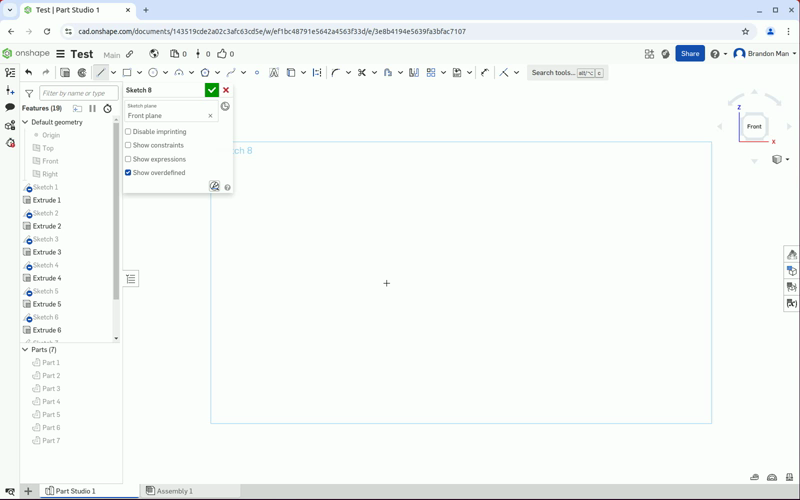
click(386, 282)
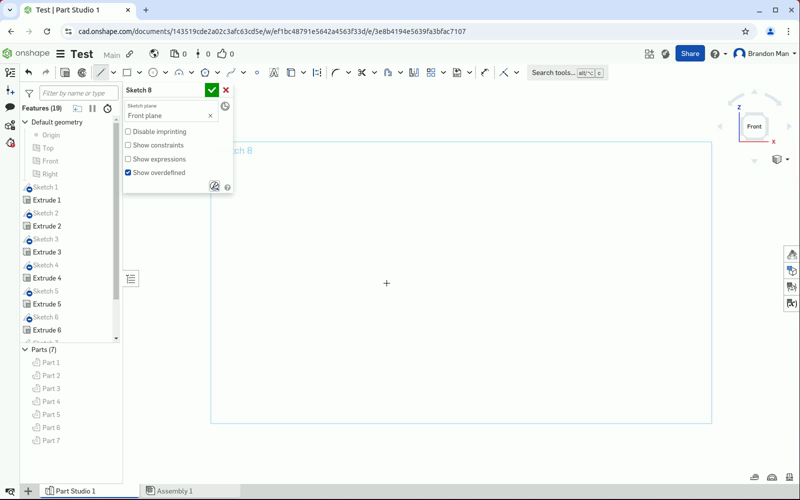
key_up(shift)
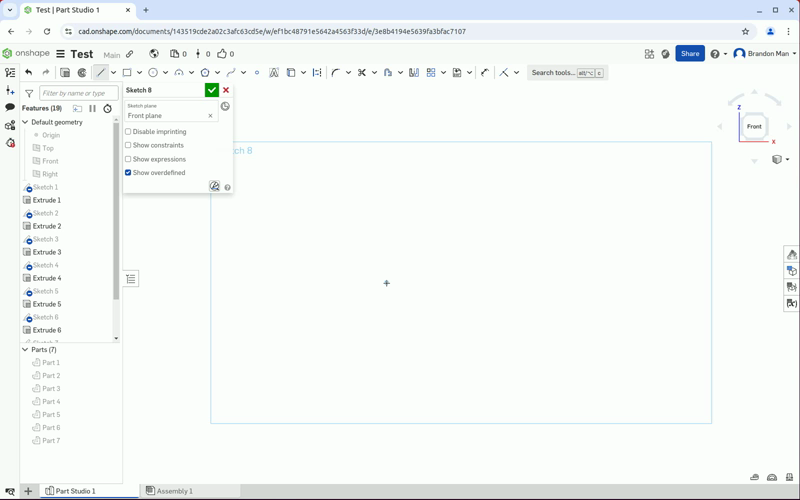
key_down(shift)
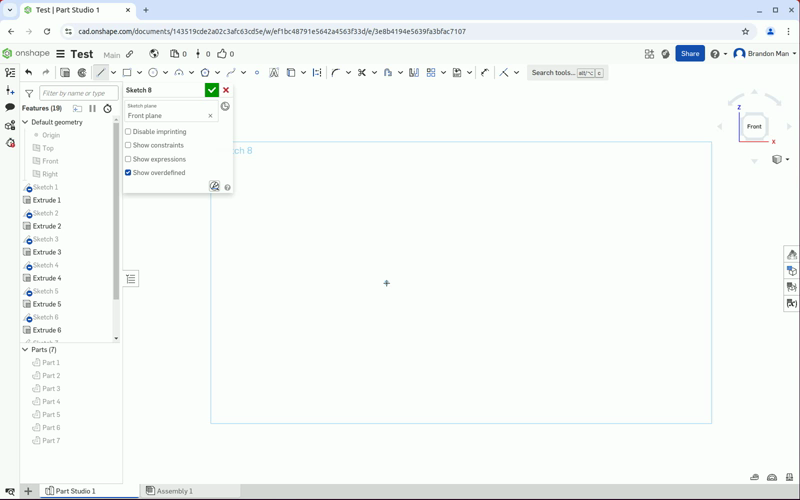
mouse_move(461, 282)
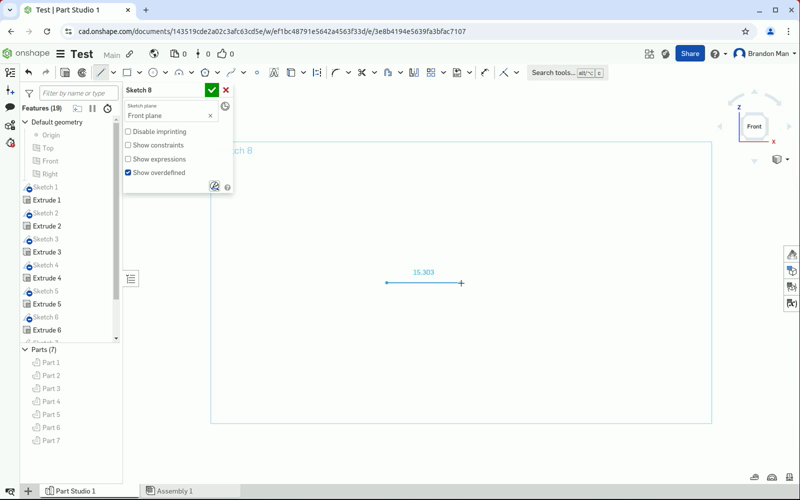
click(461, 282)
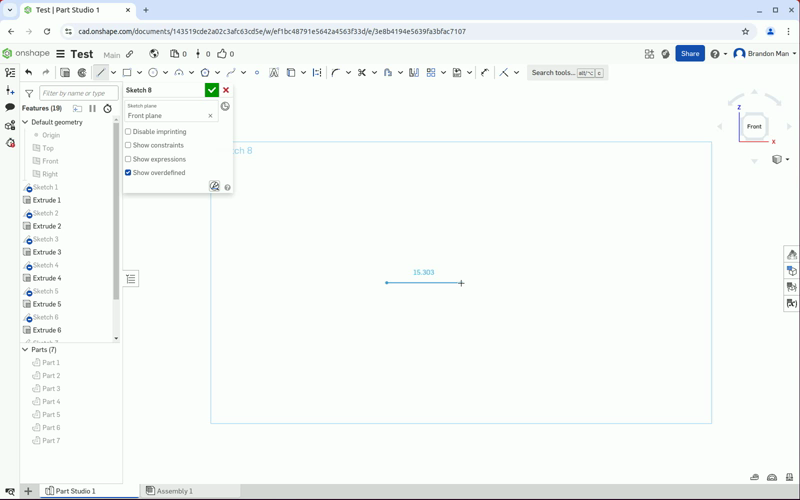
key_up(shift)
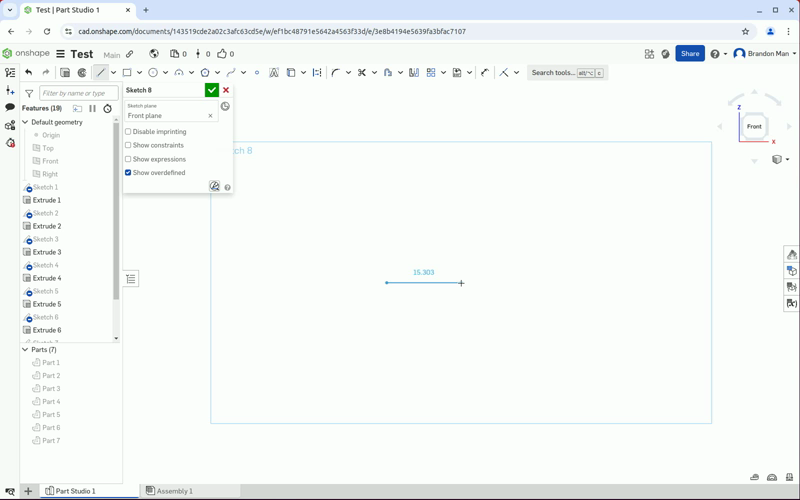
key_down(shift)
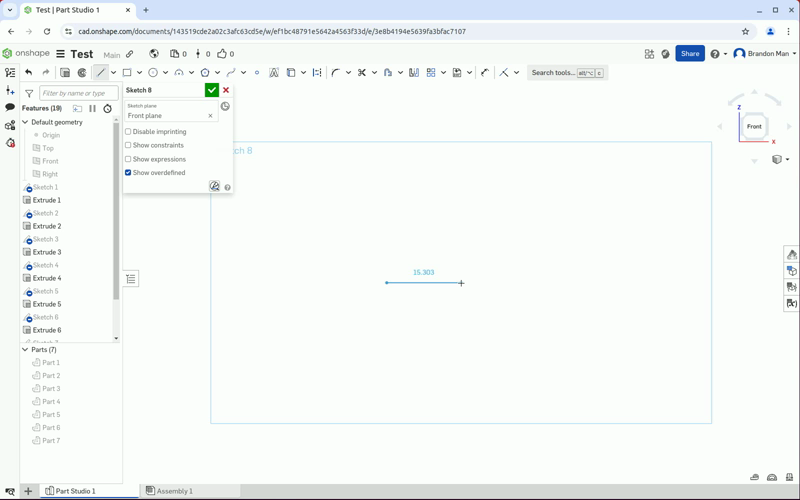
mouse_move(404, 215)
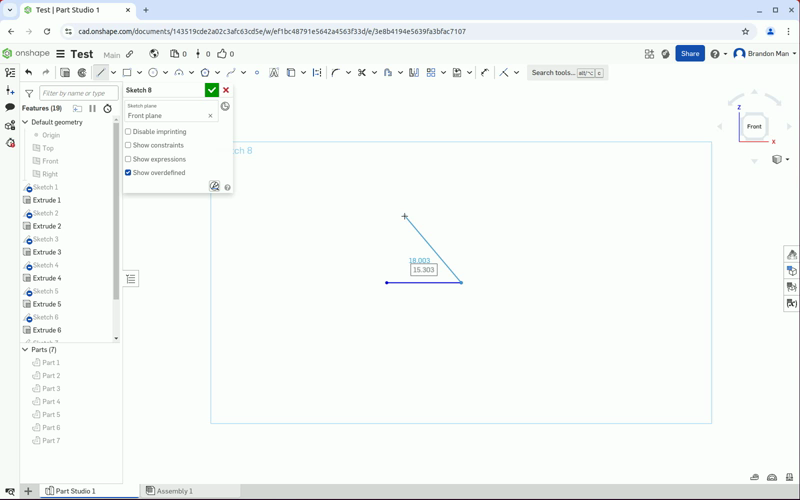
click(404, 215)
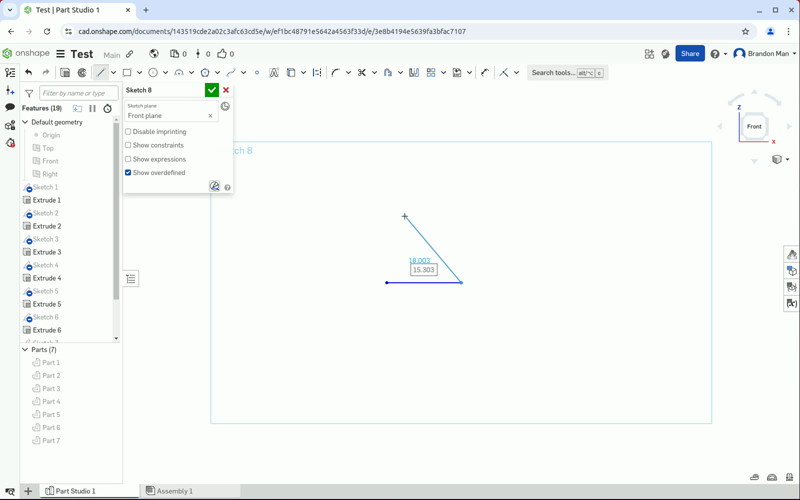
key_up(shift)
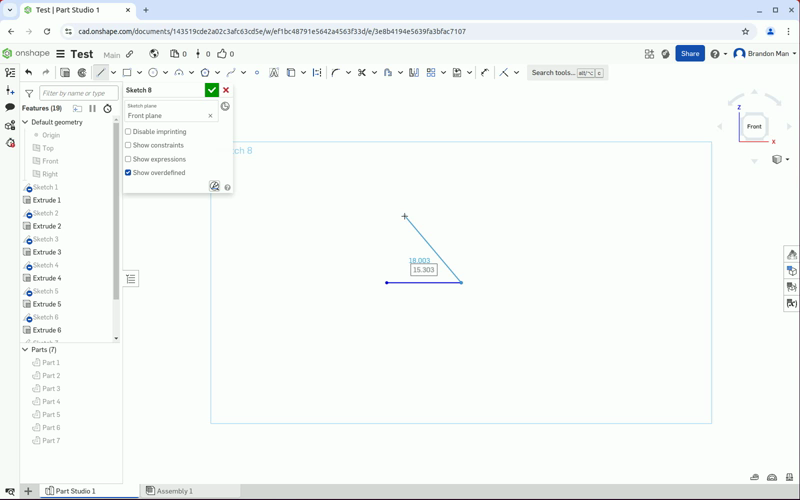
key_down(shift)
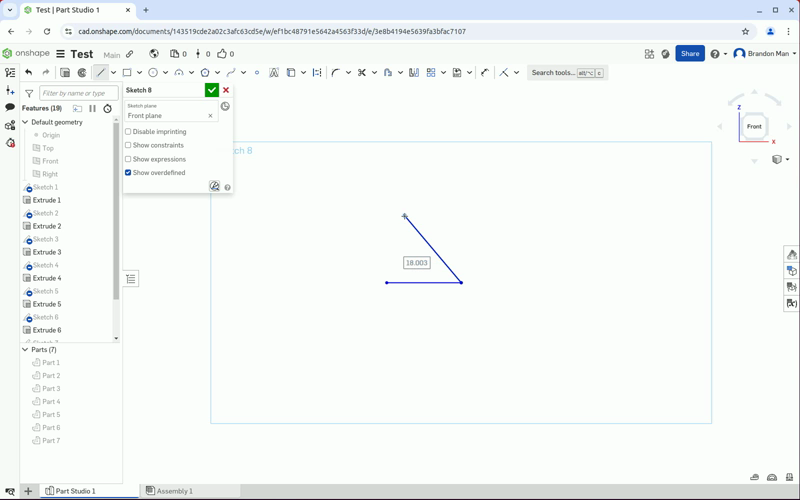
mouse_move(386, 282)
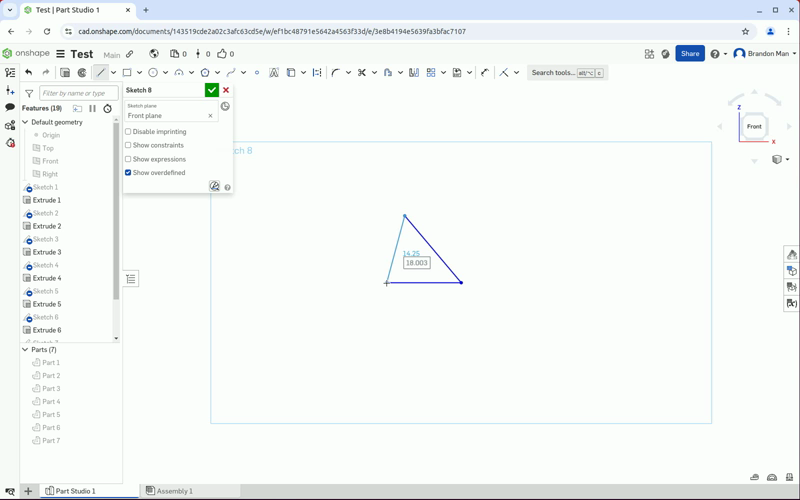
key_up(shift)
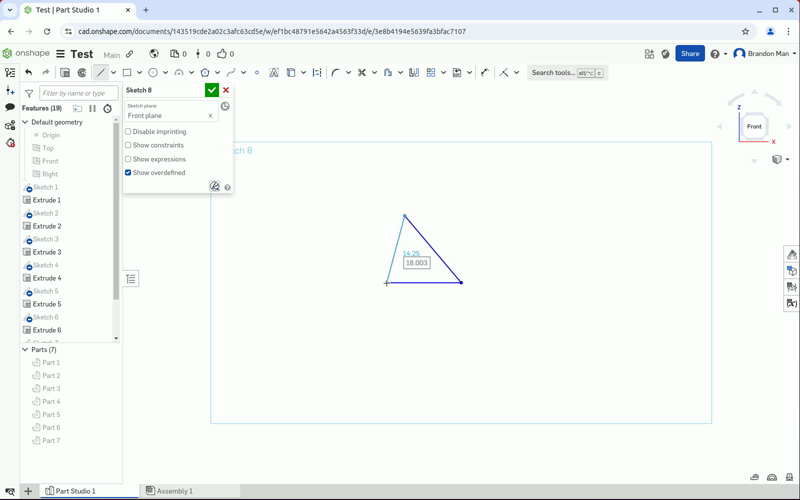
click(386, 282)
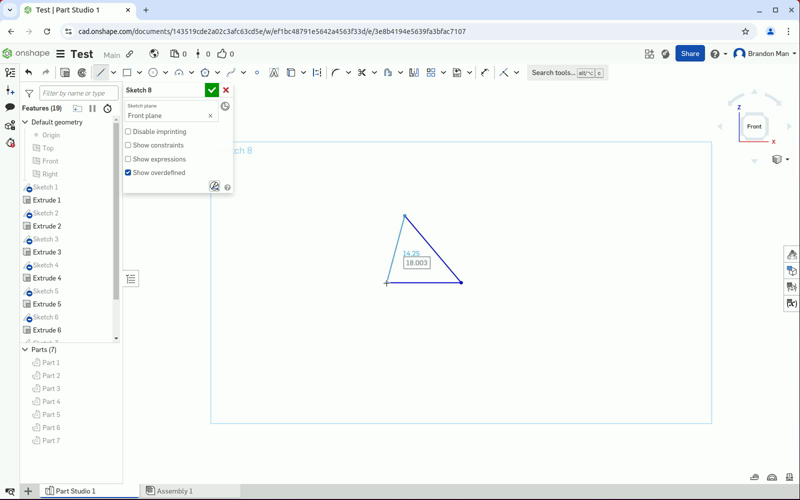
key(esc)
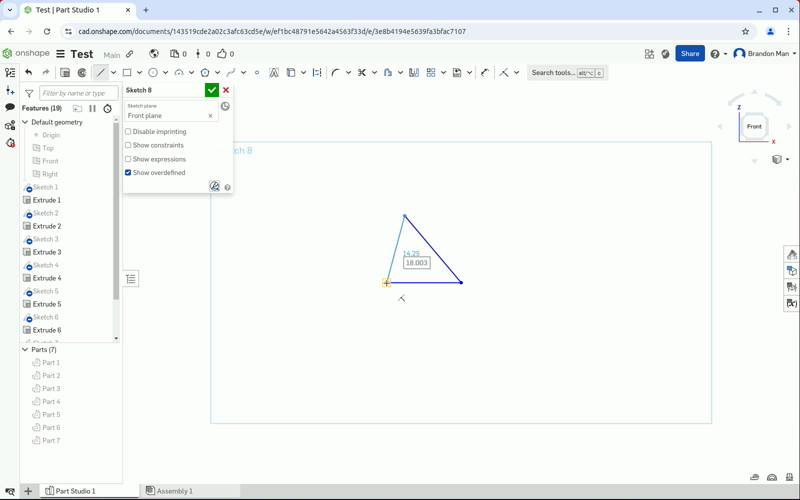
mouse_move(401, 276)
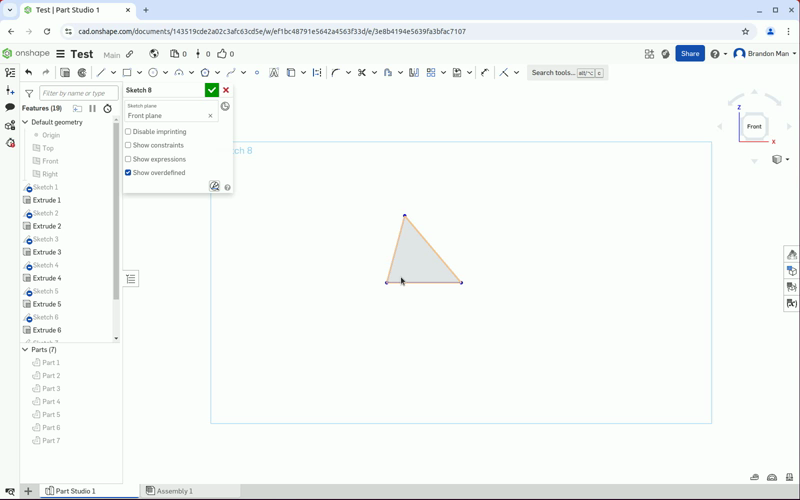
click(401, 276)
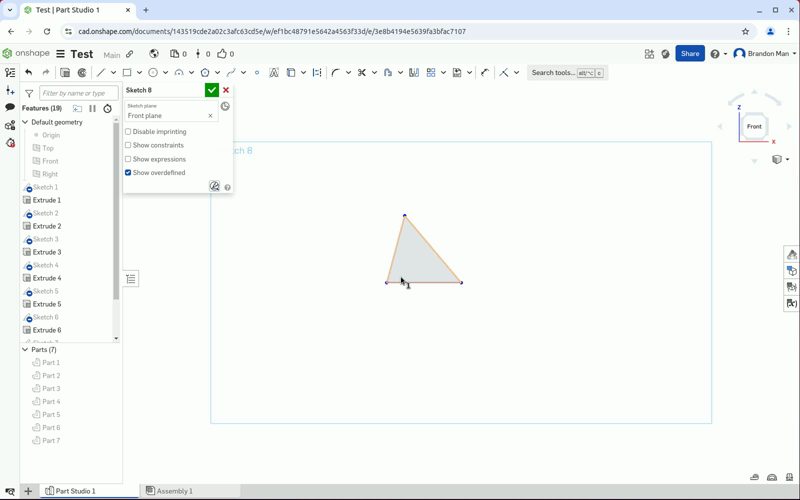
mouse_move(73, 352)
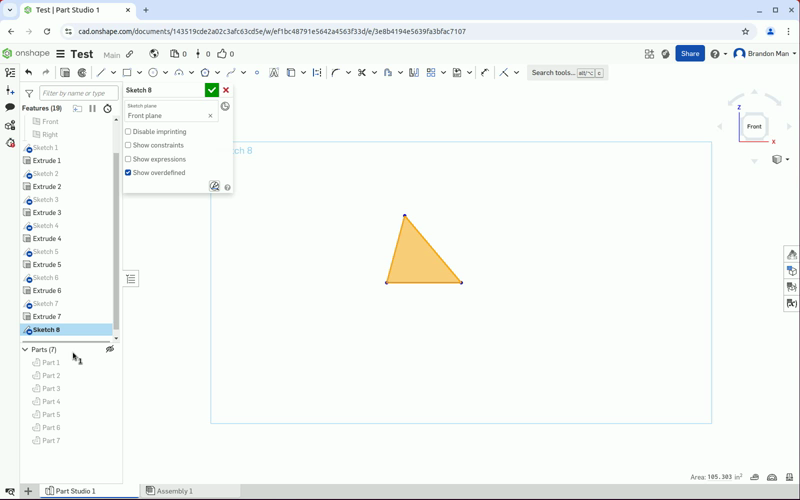
key(shift+y)
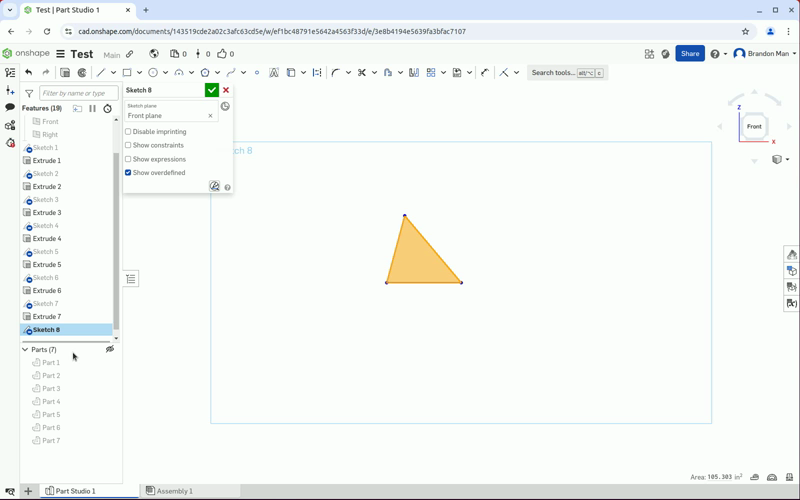
key(shift+e)
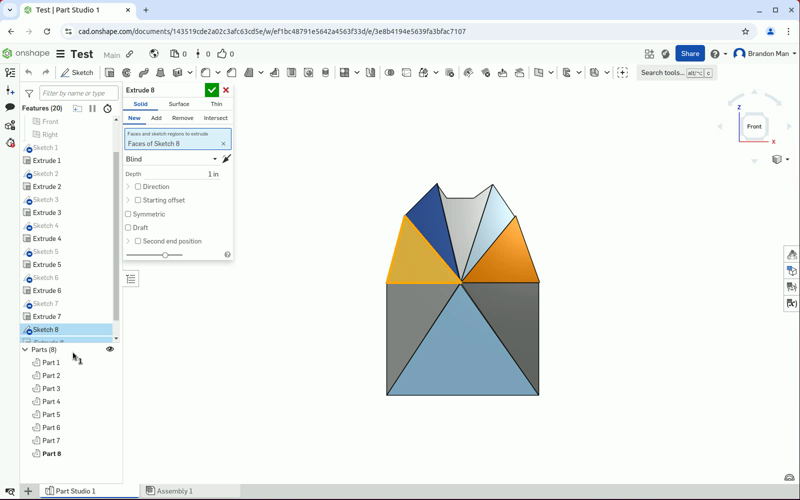
mouse_move(143, 106)
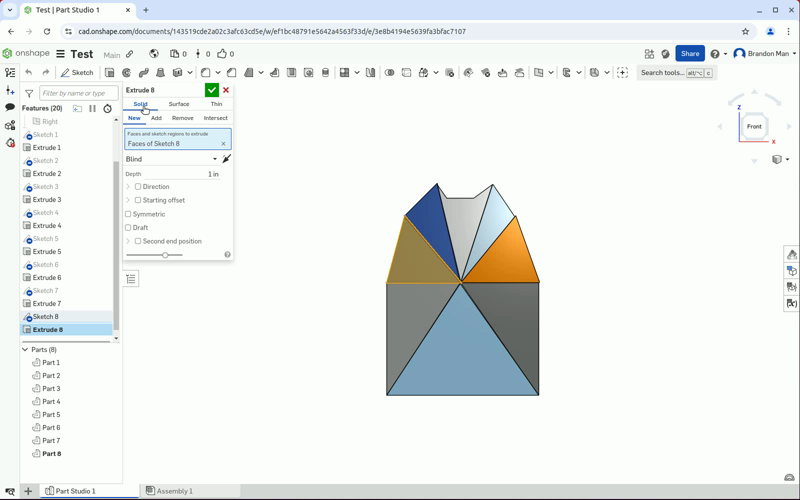
click(143, 106)
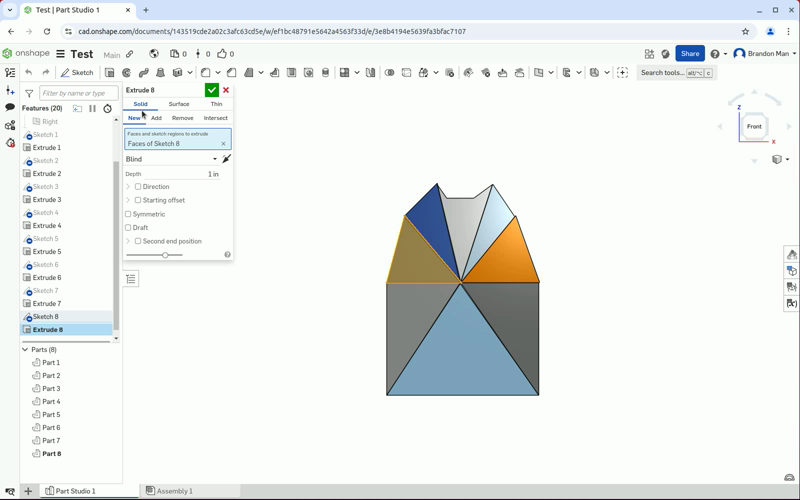
mouse_move(137, 120)
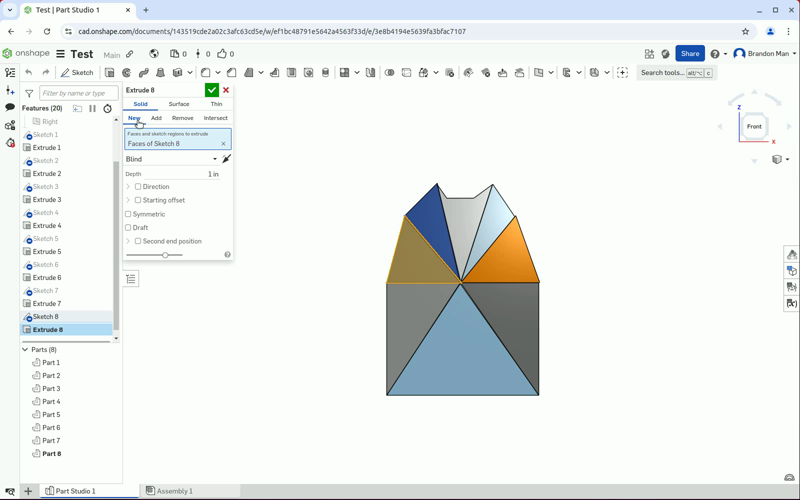
click(137, 120)
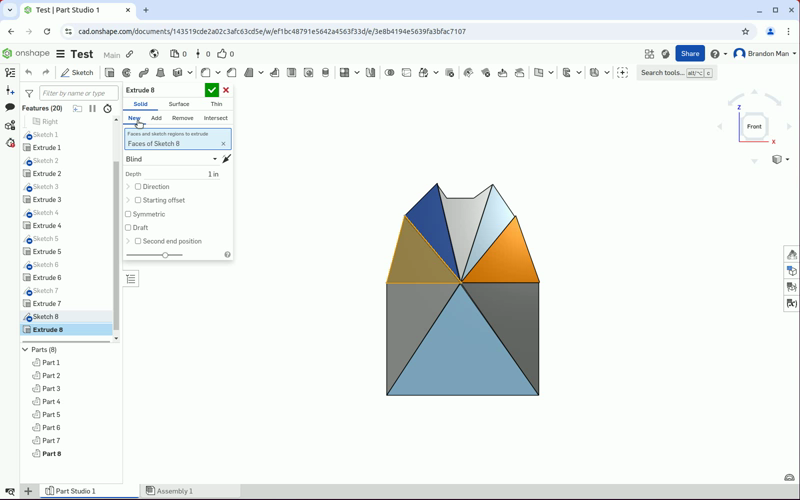
key(tab, 4)
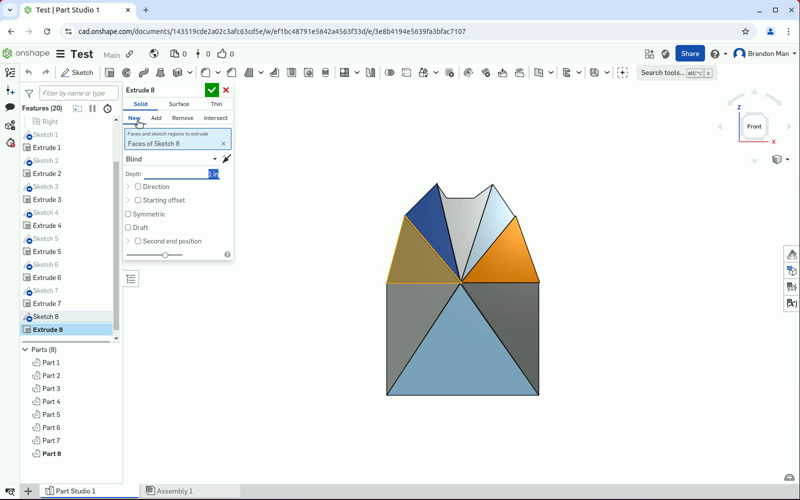
text(7.703)
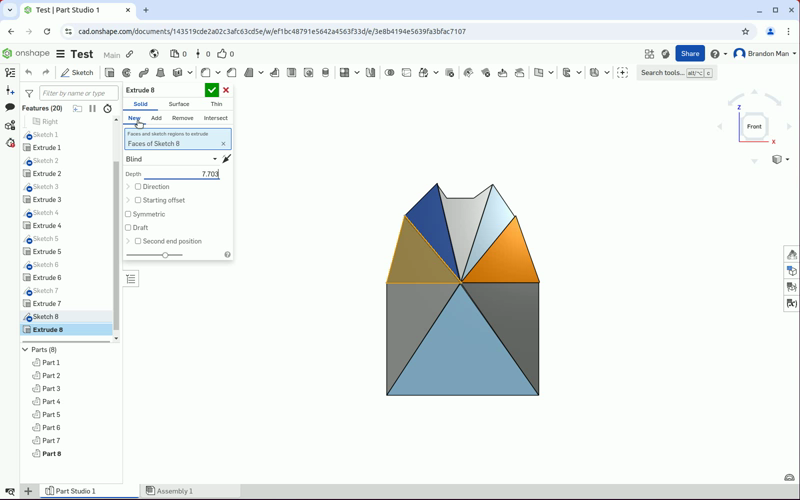
key(enter)
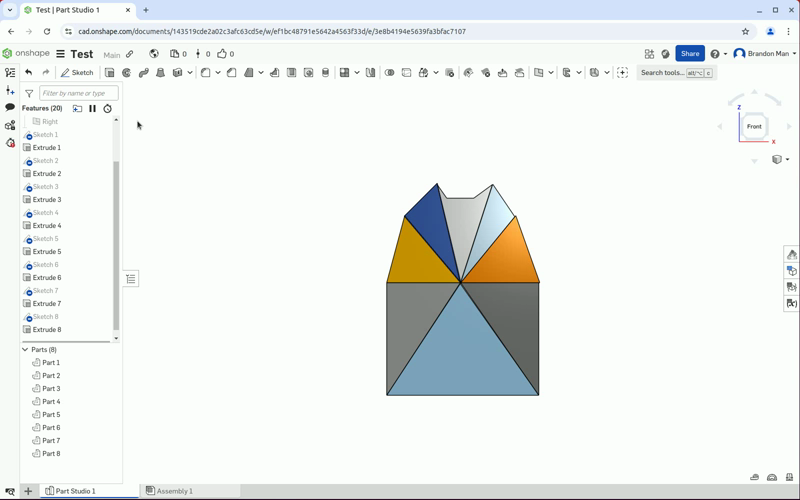
key(shift+h)
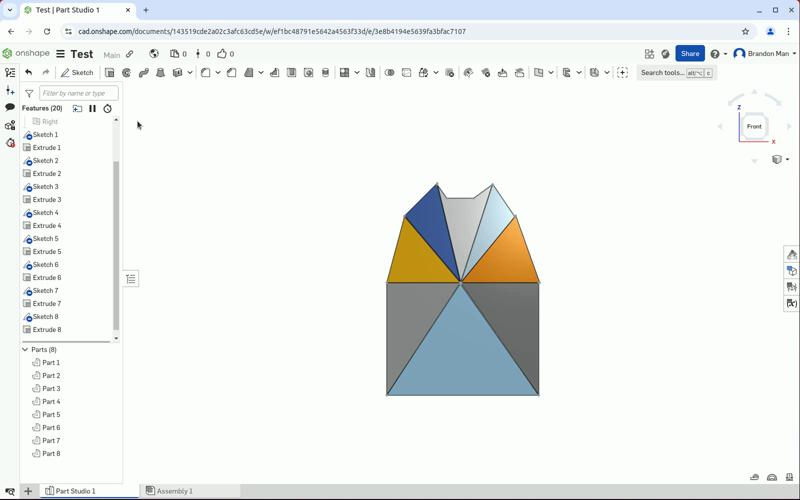
key(shift+h)
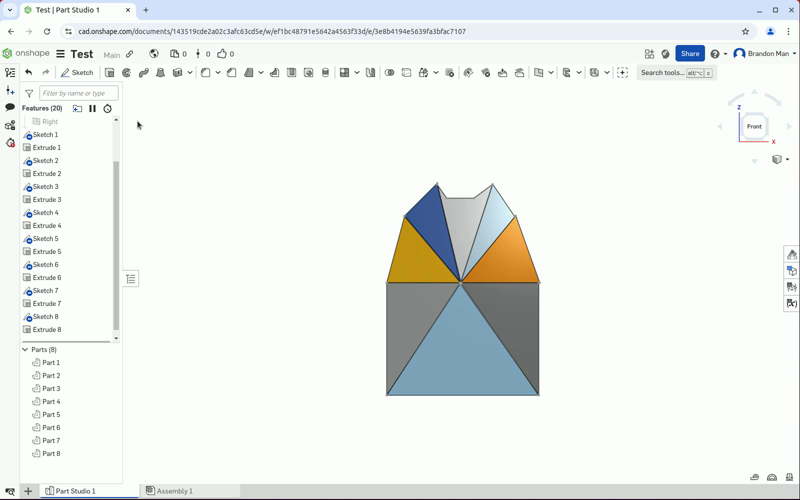
key(shift+7)
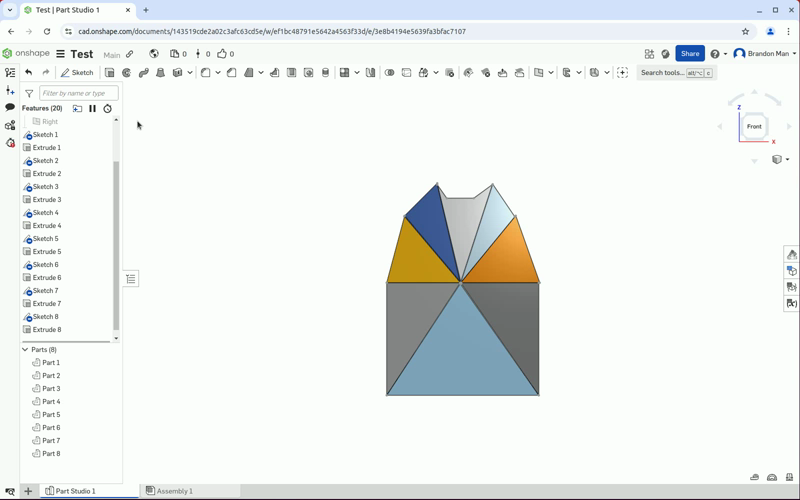
key(left, 2)
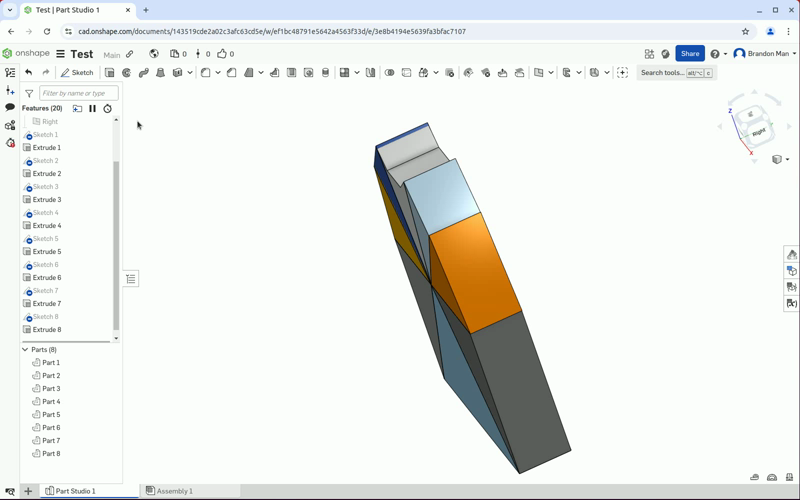
key(down, 2)
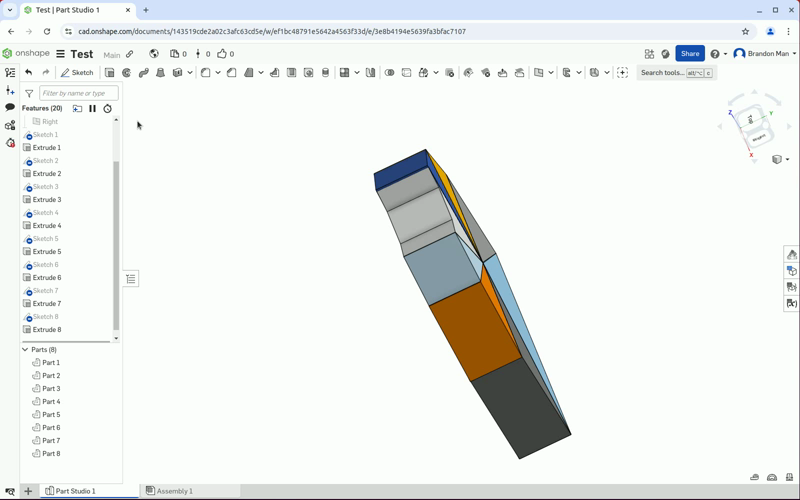
key(up, 2)
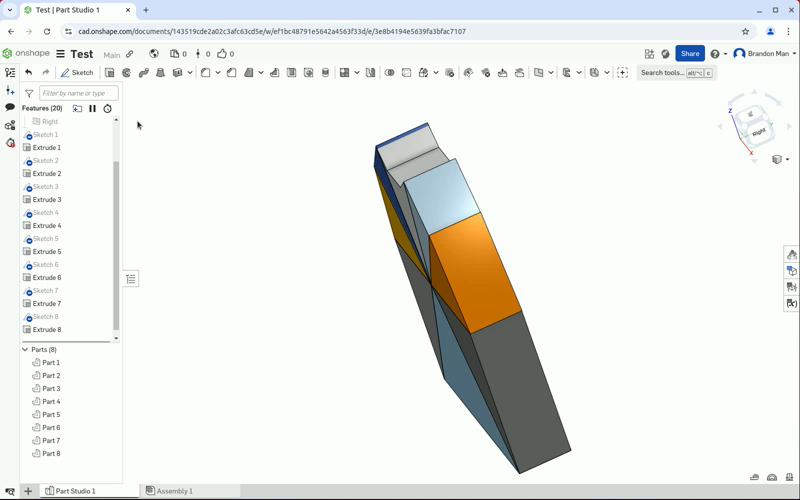
key(right, 2)
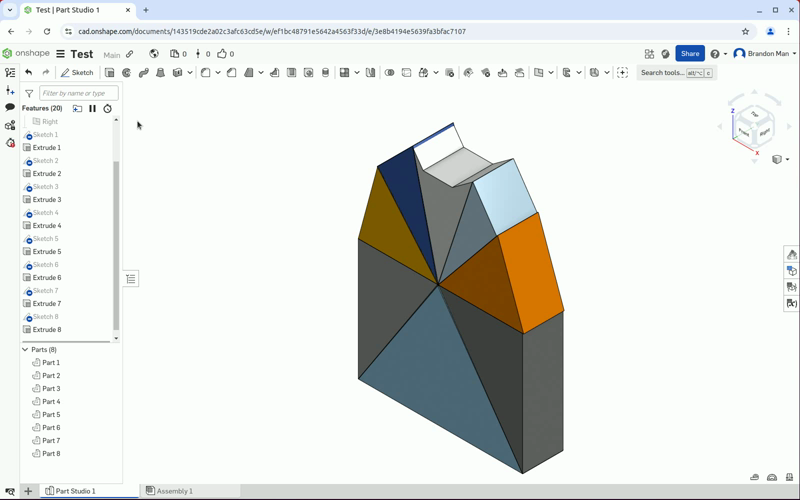
mouse_move(69, 137)
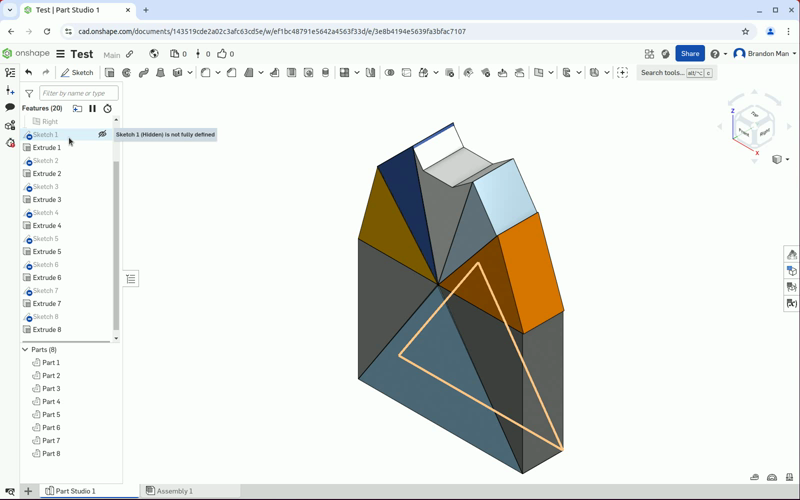
click(69, 137)